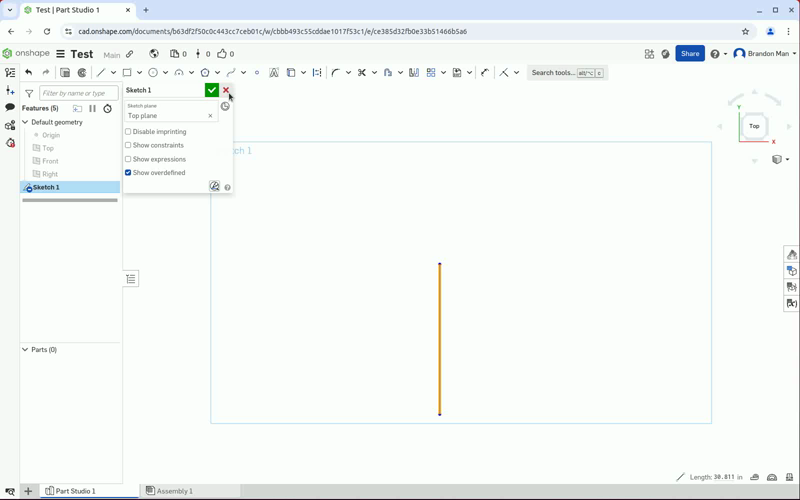
key(shift+h)
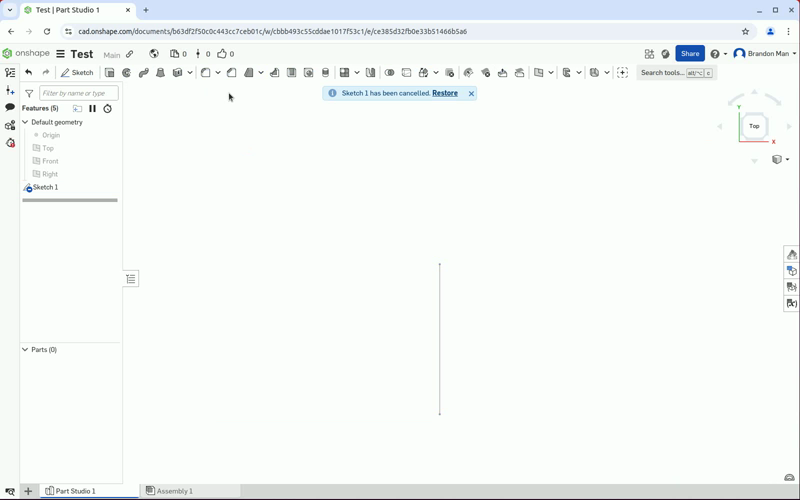
key(shift+s)
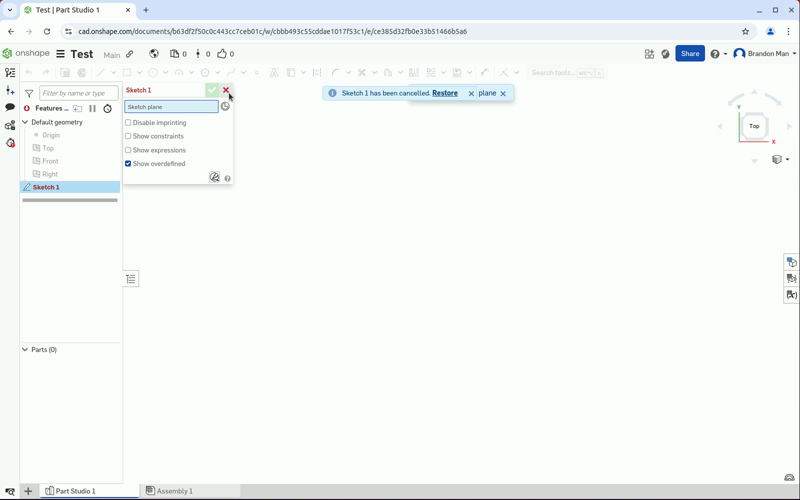
mouse_move(73, 150)
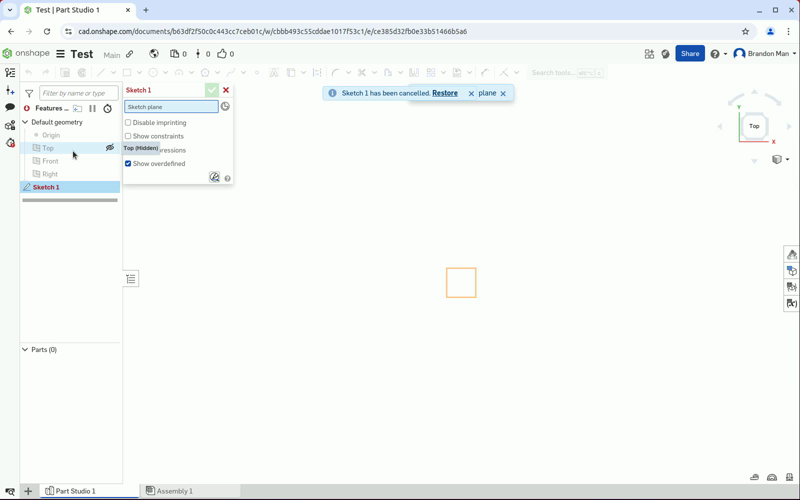
click(73, 150)
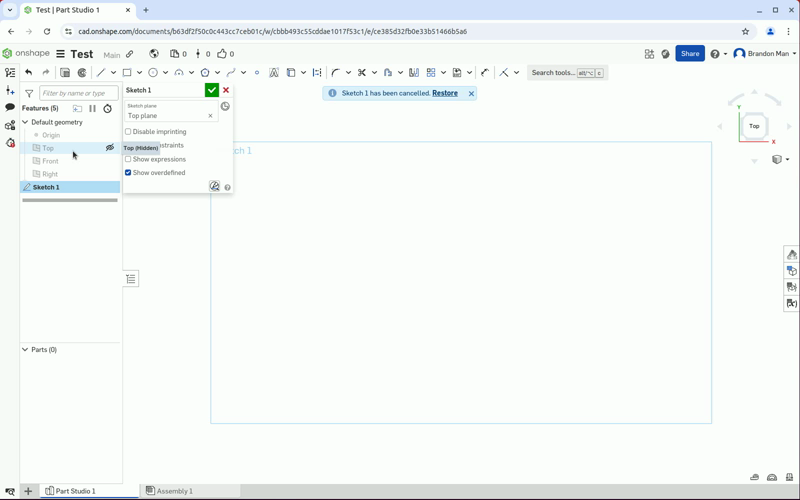
mouse_move(73, 352)
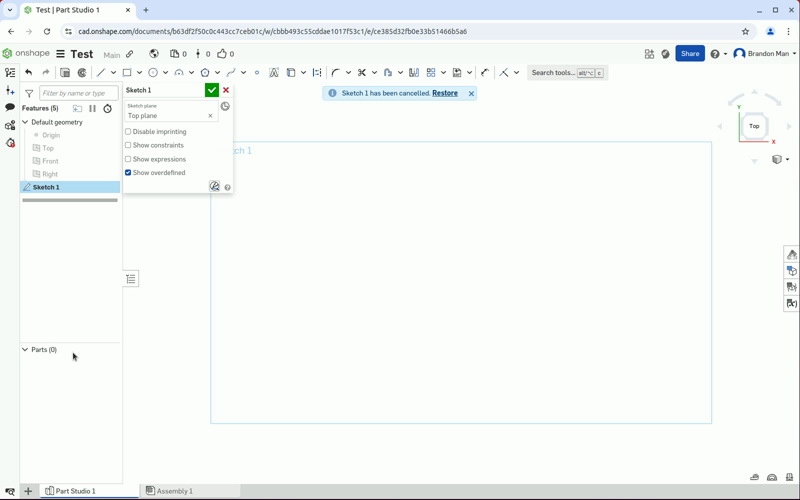
key(y)
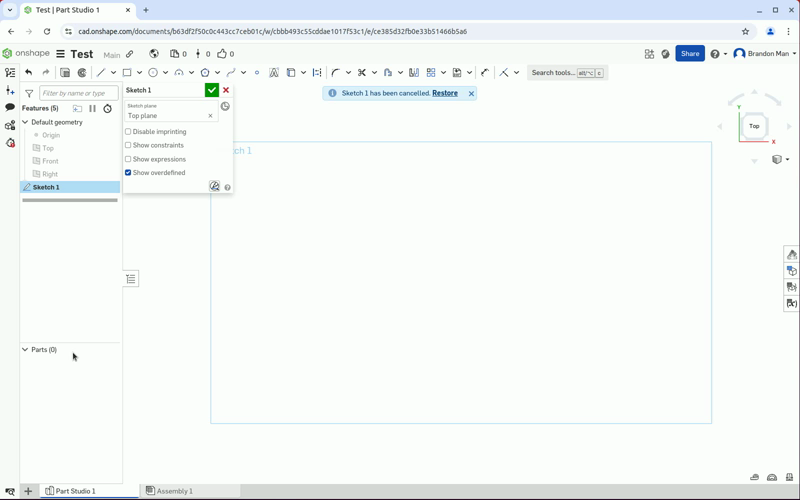
key(a)
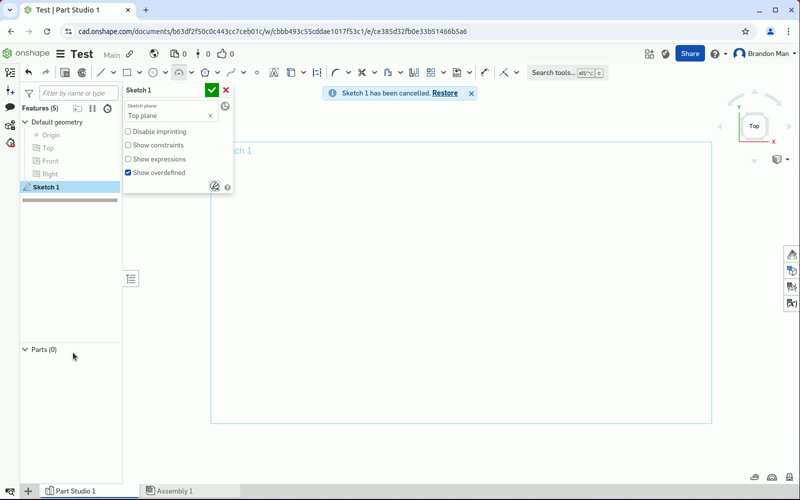
key_down(shift)
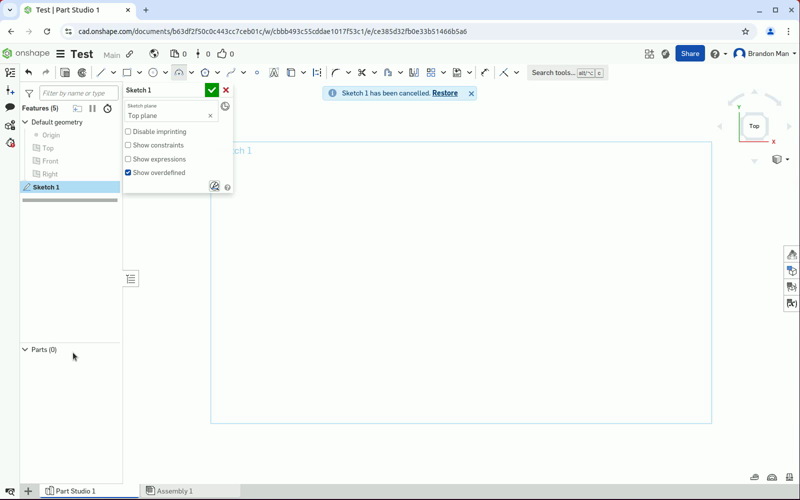
mouse_move(348, 342)
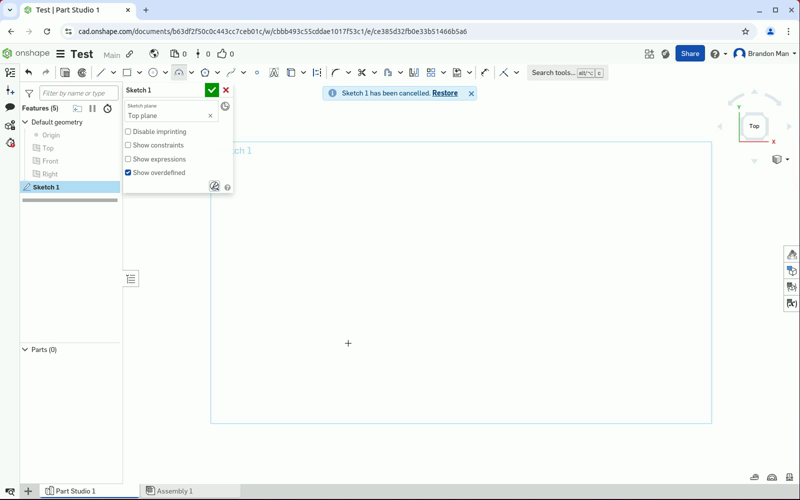
click(348, 342)
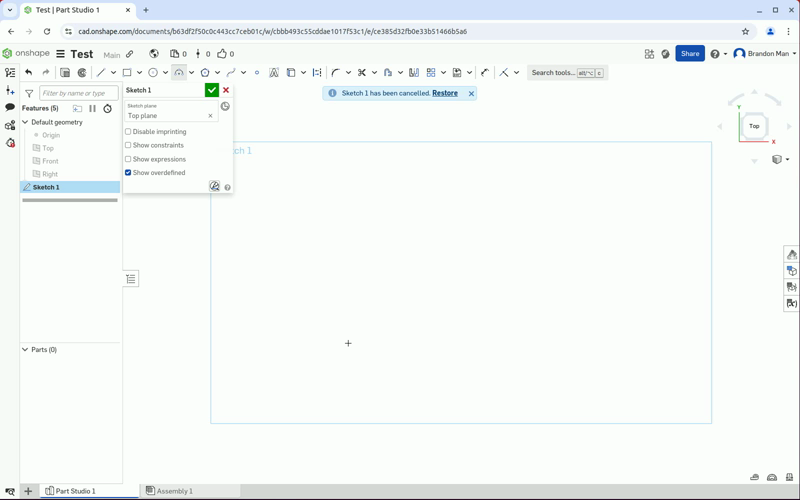
key_up(shift)
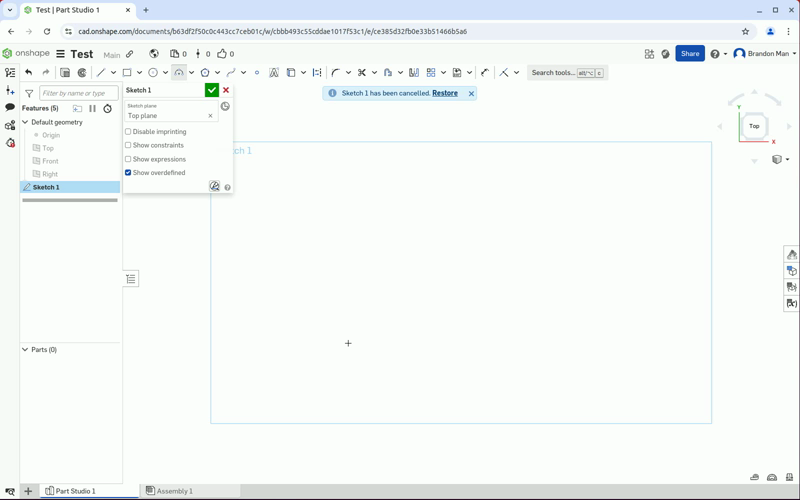
key_down(shift)
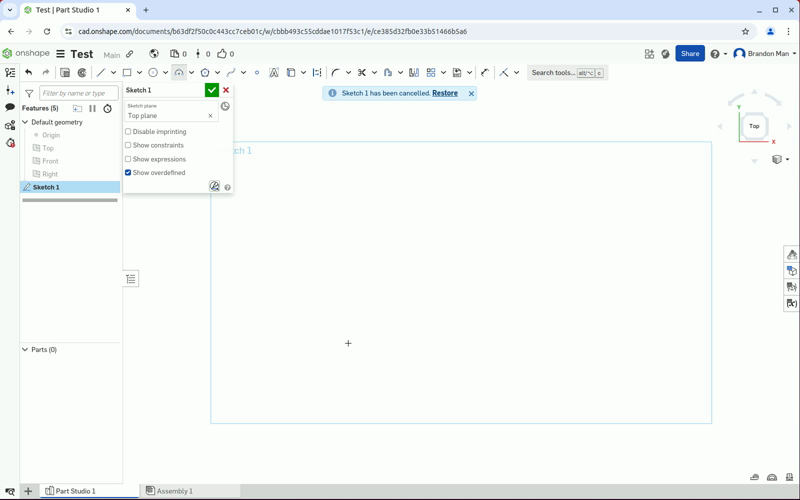
mouse_move(359, 354)
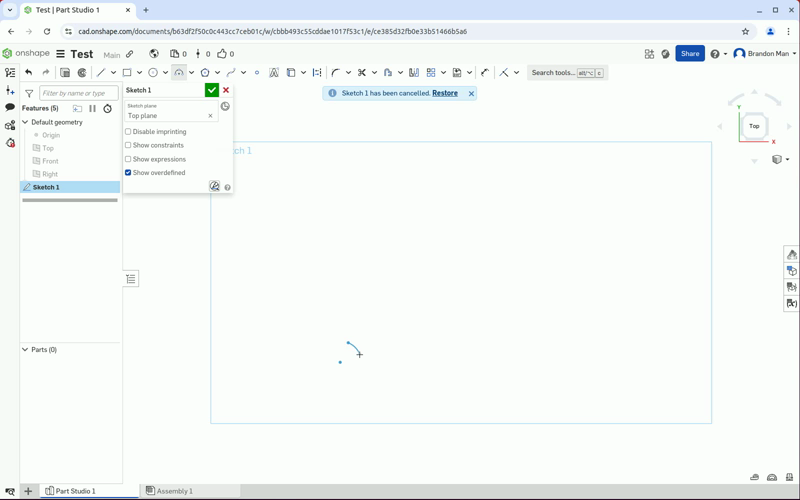
click(359, 354)
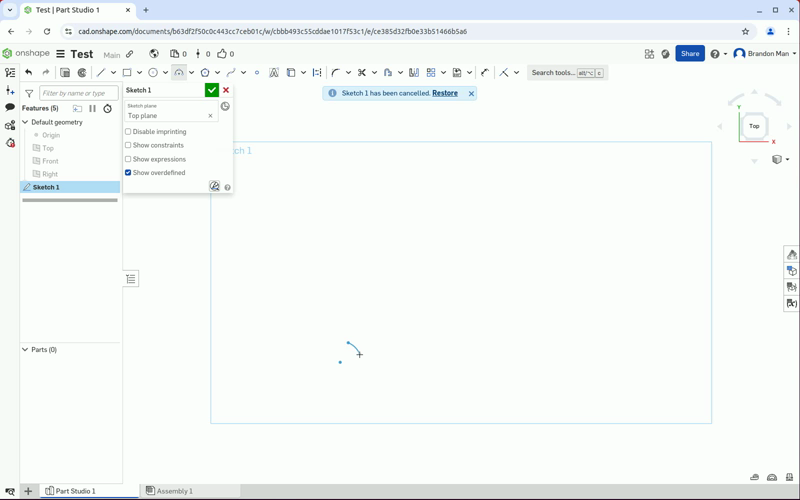
mouse_move(351, 351)
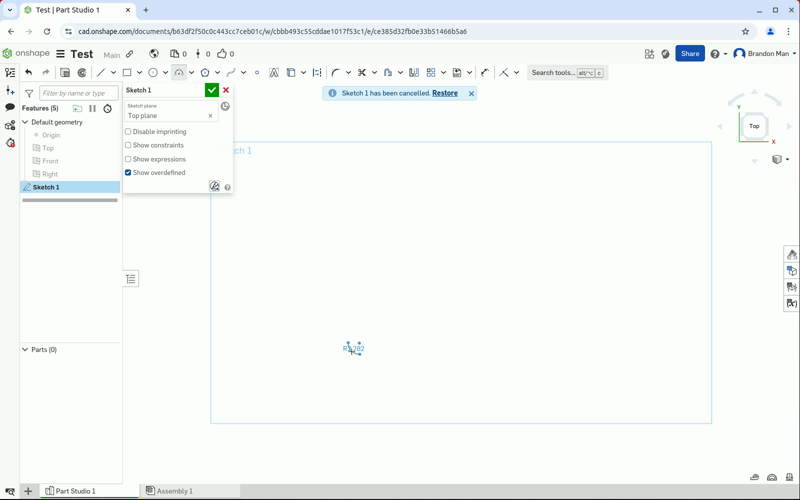
click(351, 351)
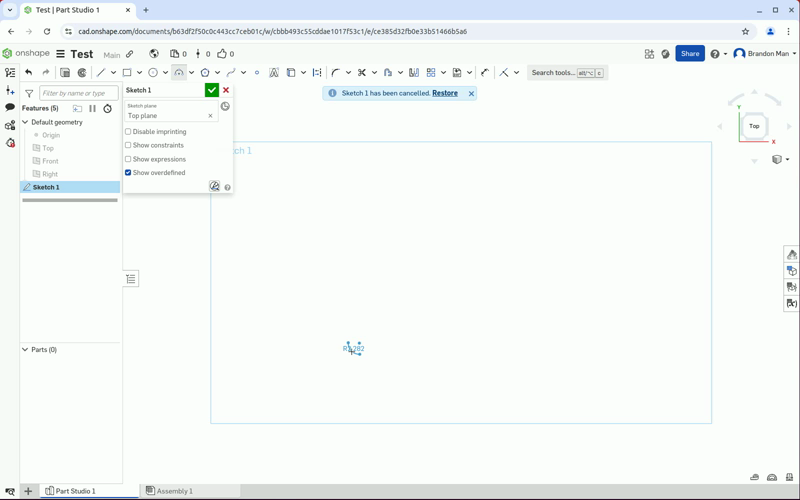
key_up(shift)
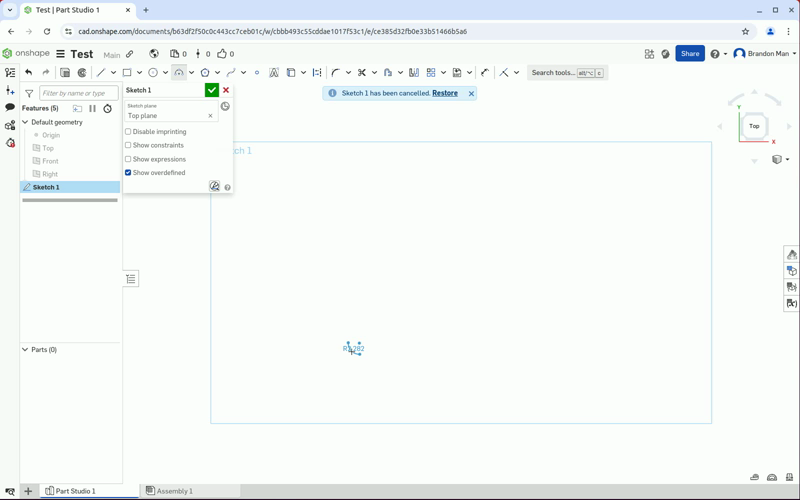
key(esc)
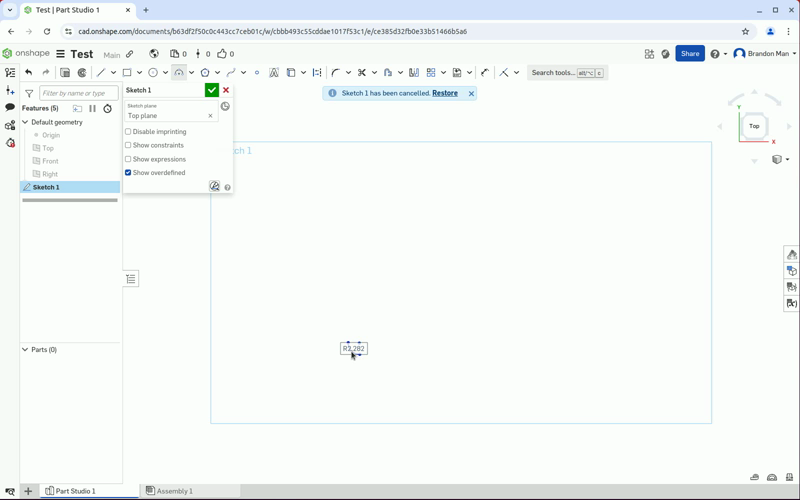
key(l)
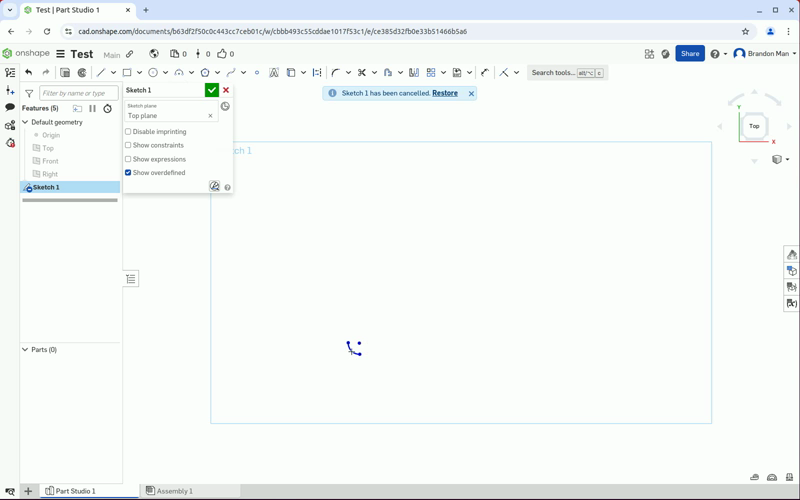
mouse_move(359, 354)
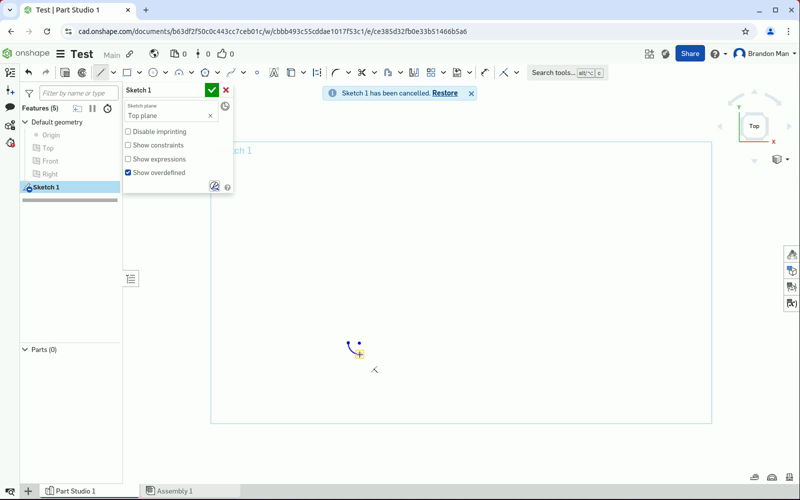
click(359, 354)
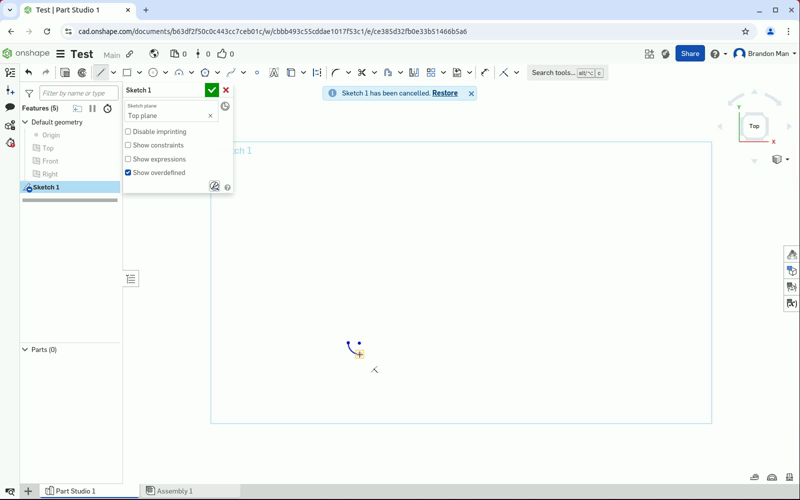
key_down(shift)
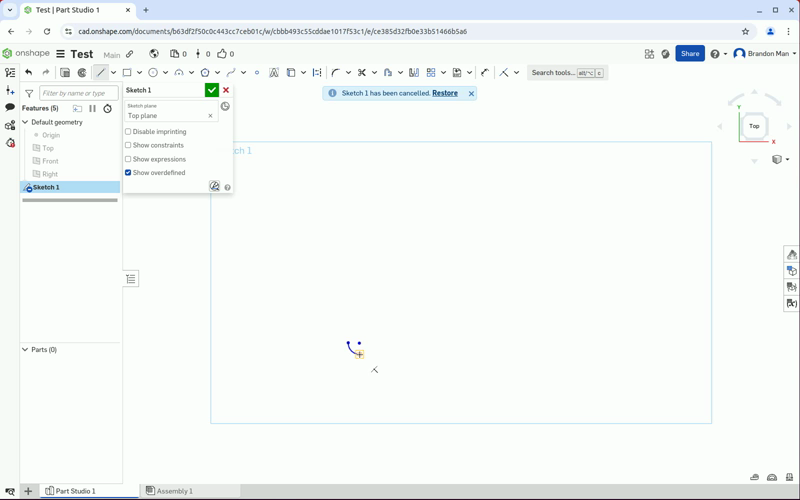
mouse_move(560, 354)
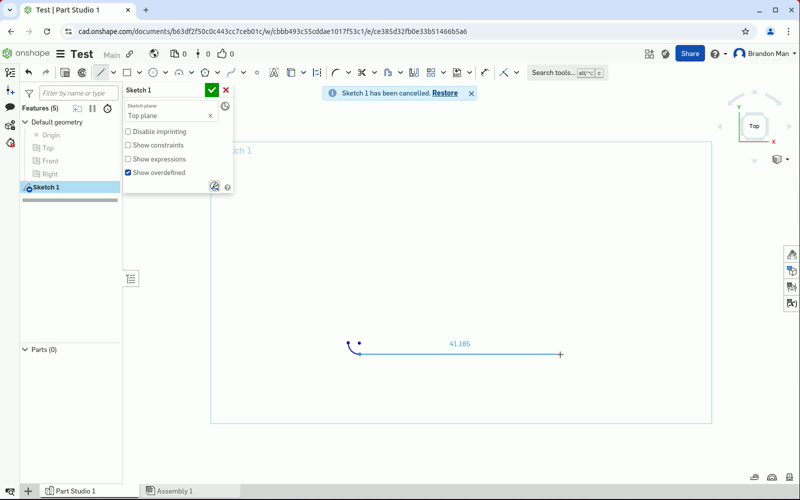
click(560, 354)
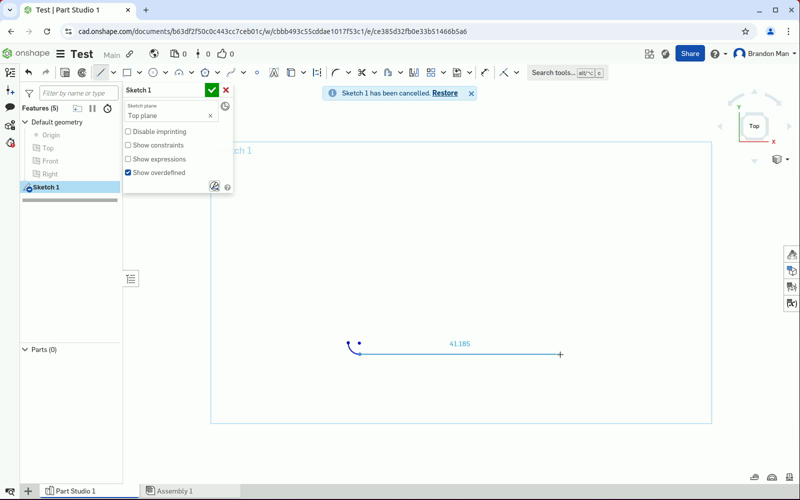
key_up(shift)
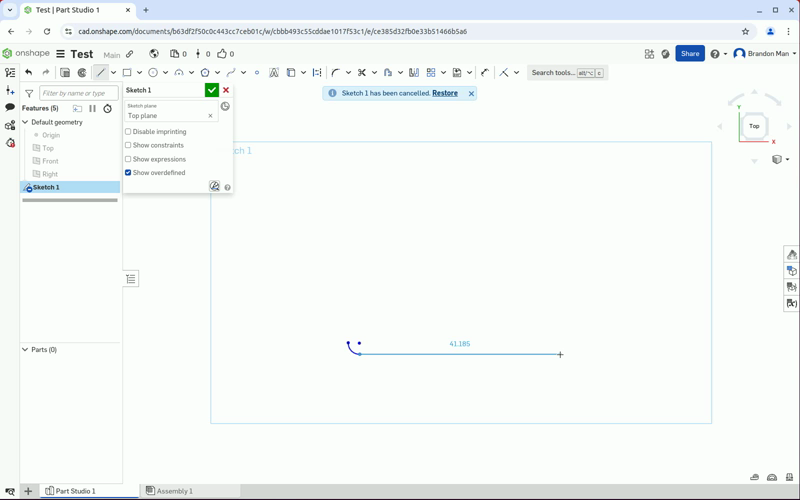
key(esc)
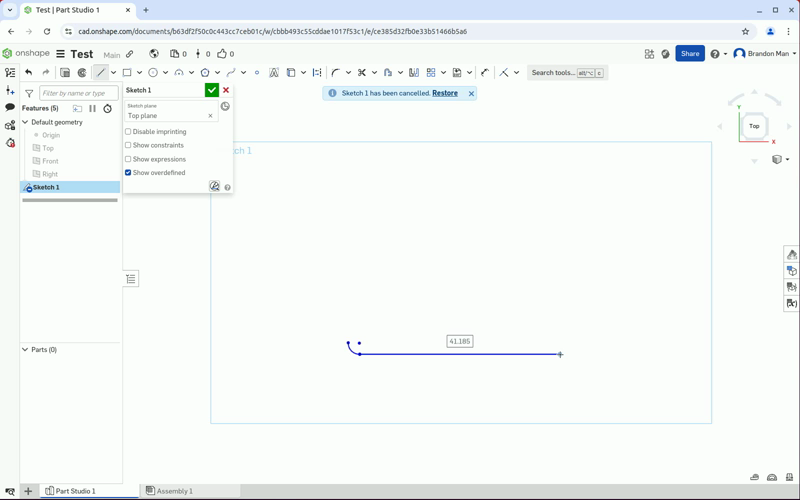
key(a)
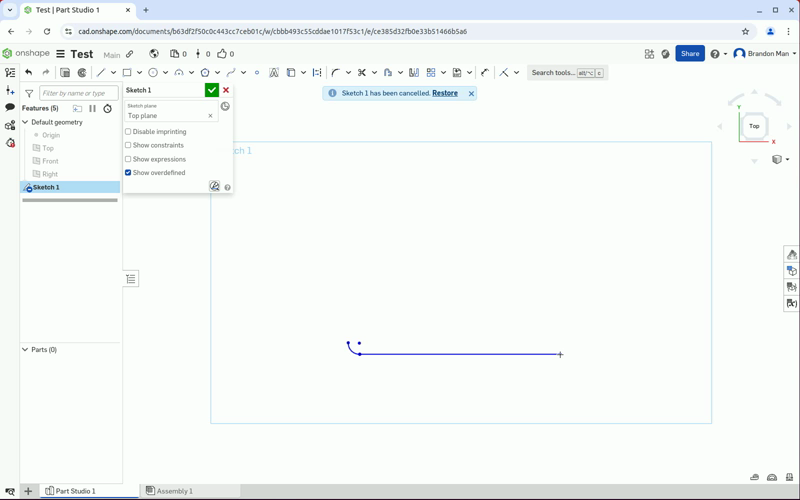
mouse_move(560, 354)
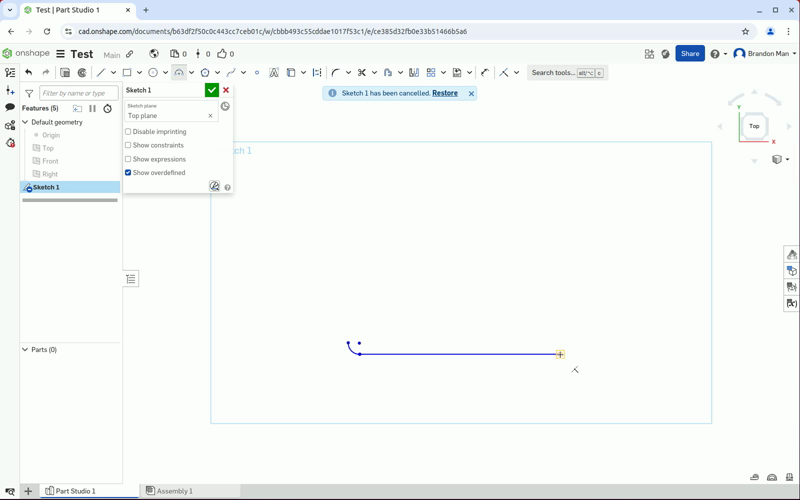
click(560, 354)
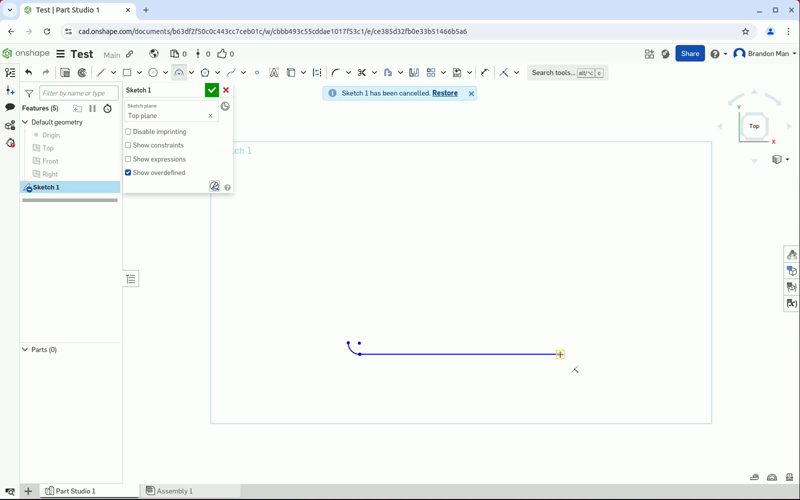
key_down(shift)
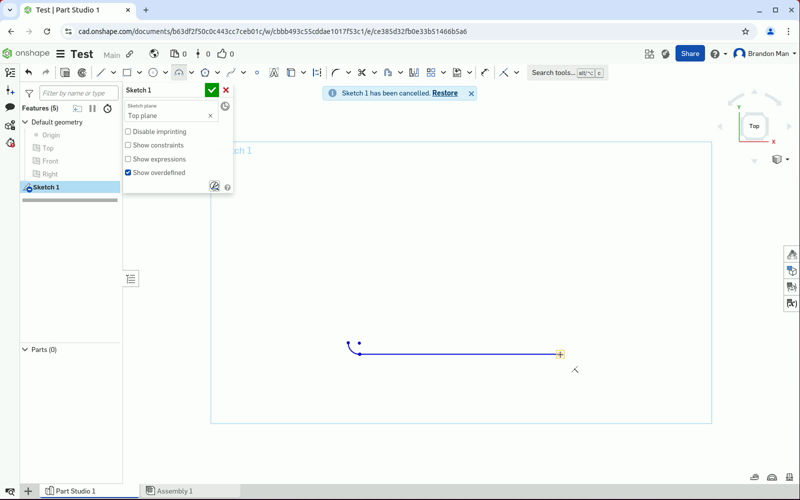
mouse_move(572, 342)
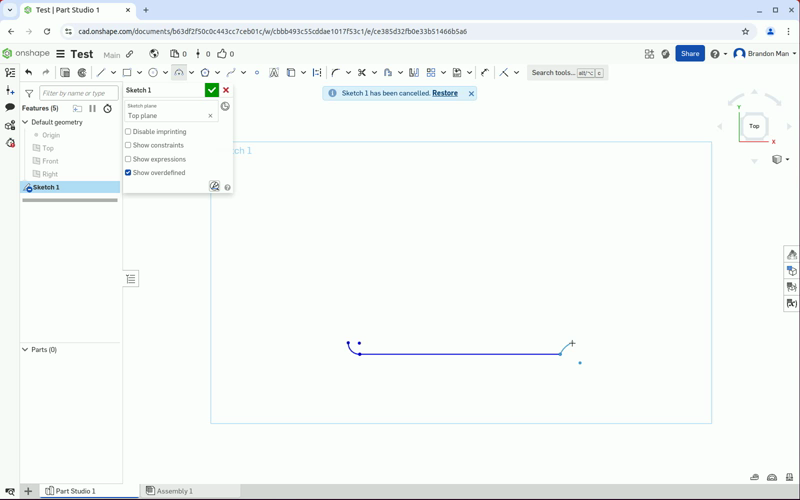
click(572, 342)
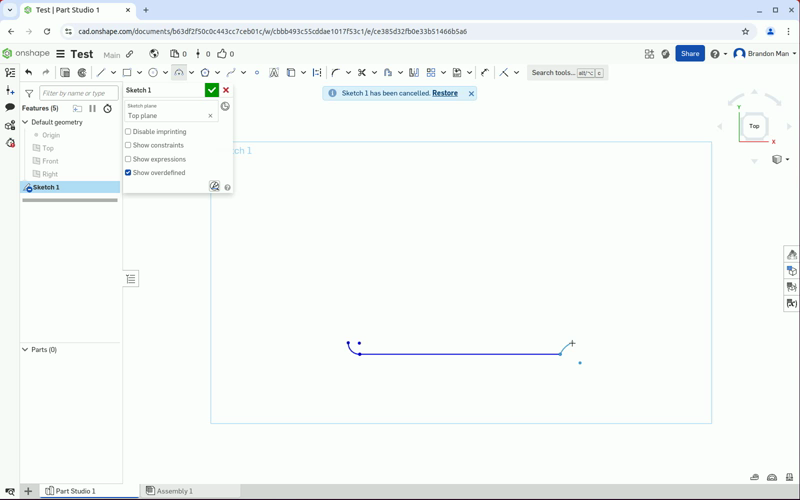
mouse_move(568, 351)
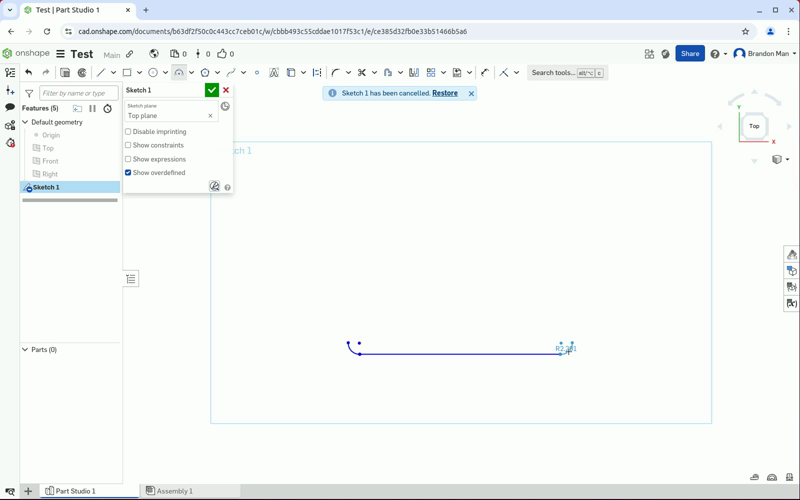
click(568, 351)
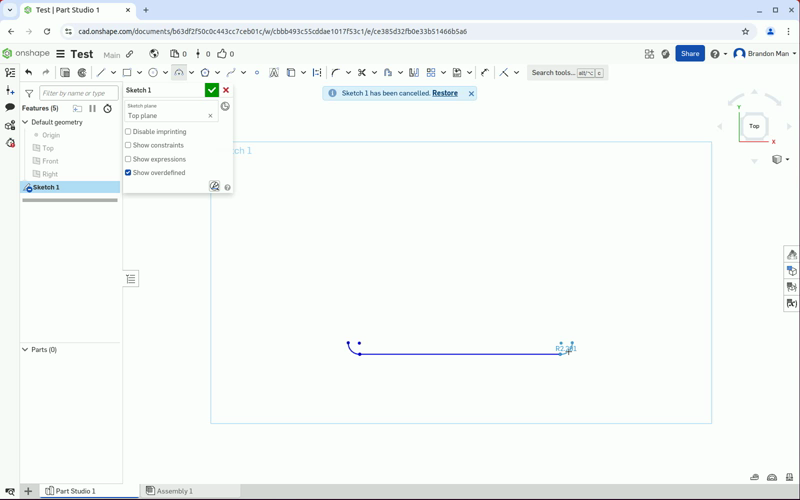
key_up(shift)
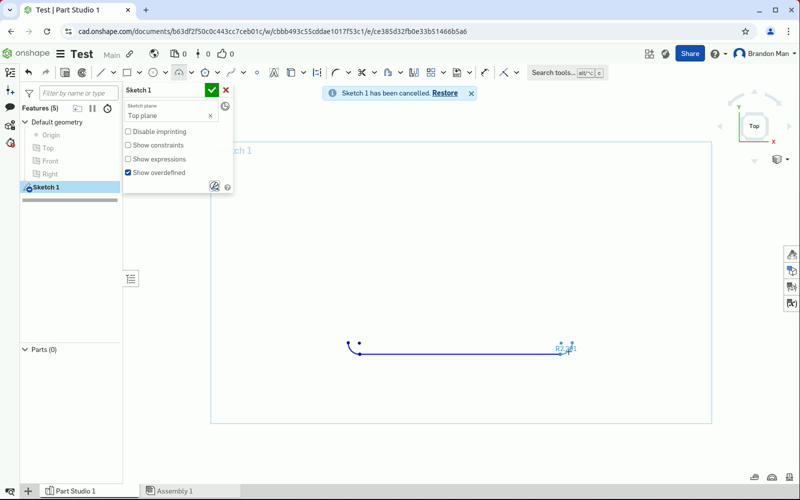
key(esc)
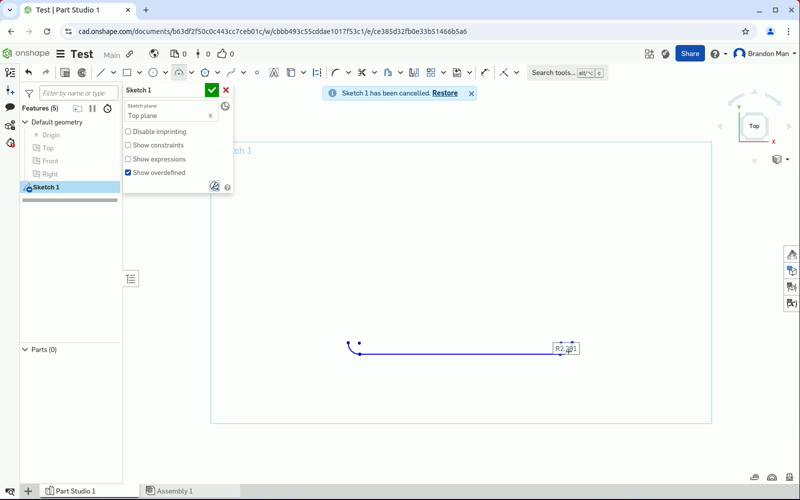
key(l)
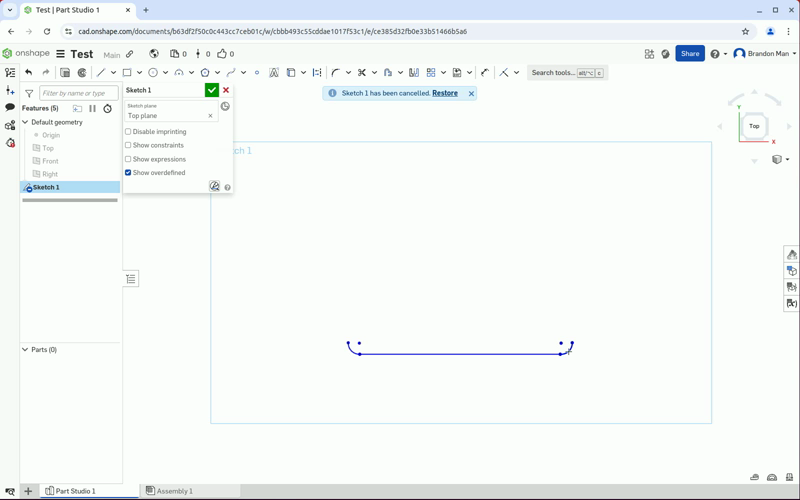
mouse_move(572, 342)
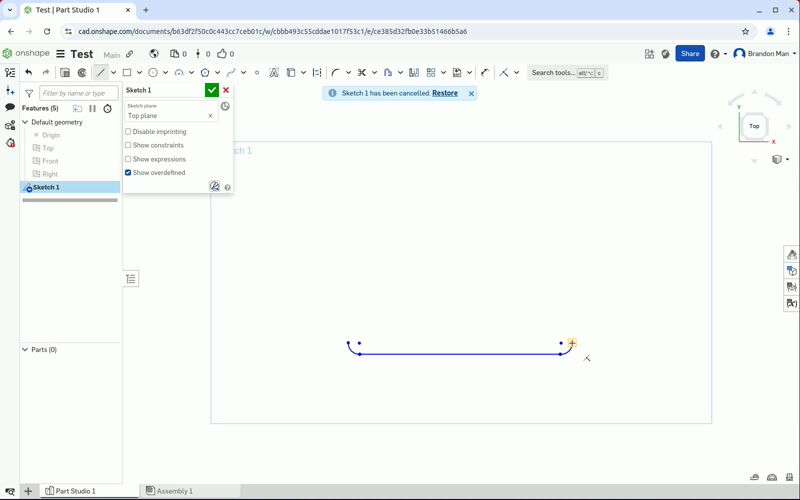
click(572, 342)
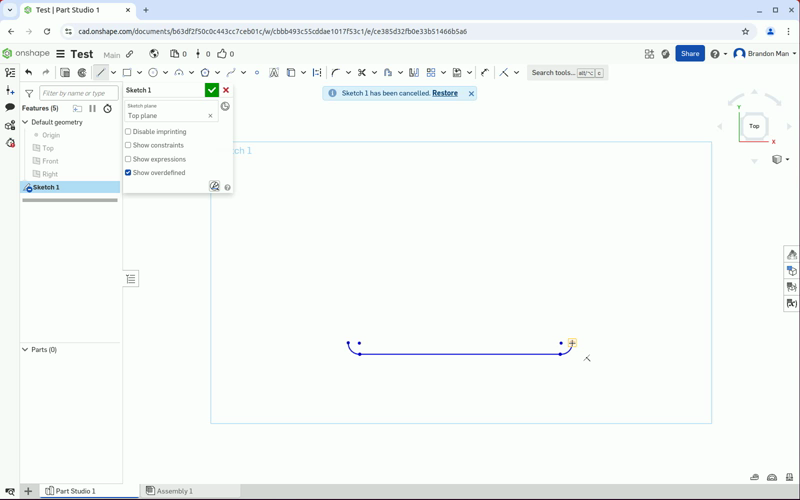
key_down(shift)
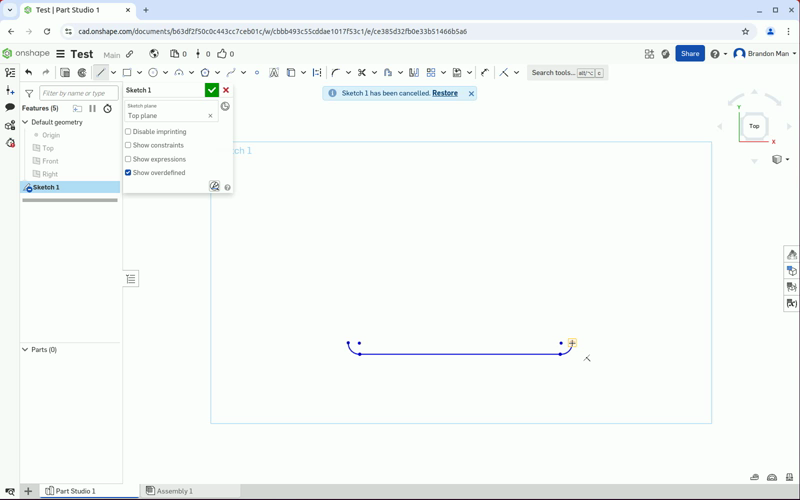
mouse_move(572, 224)
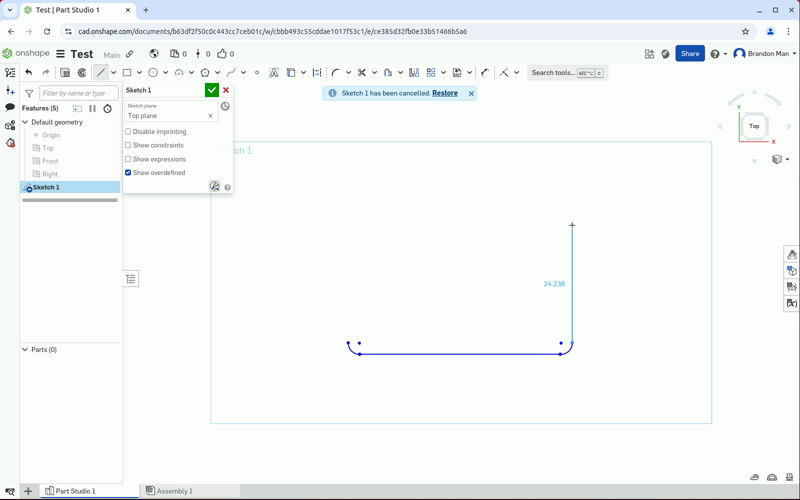
click(572, 224)
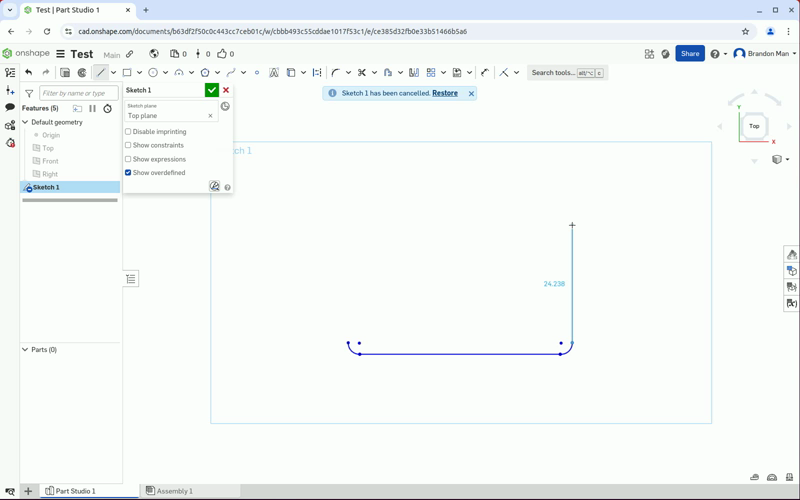
key_up(shift)
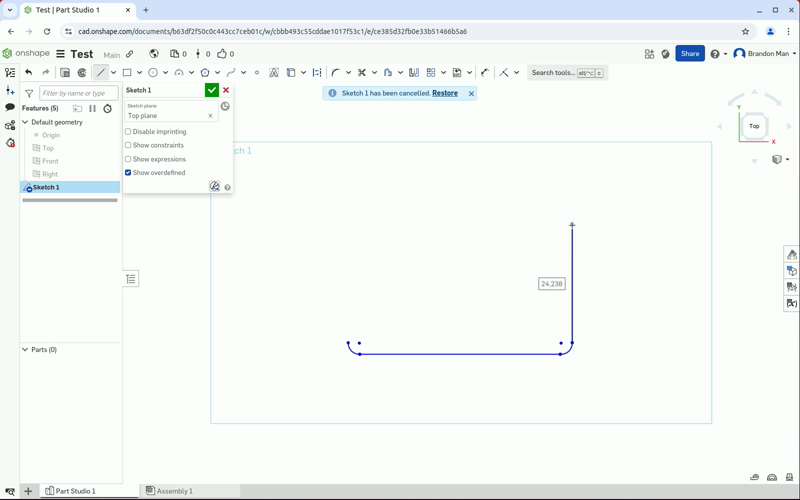
key(esc)
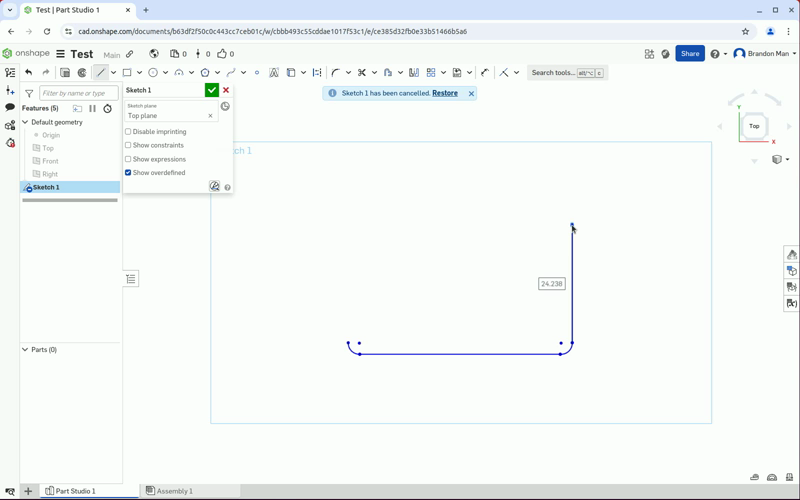
key(a)
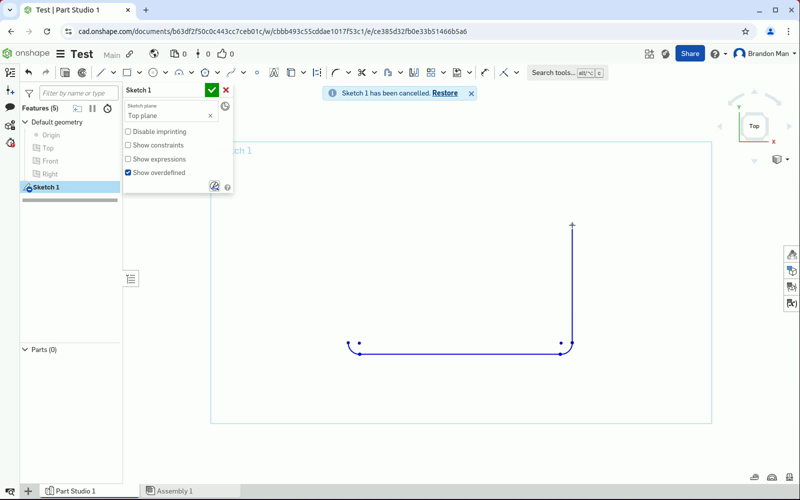
mouse_move(572, 224)
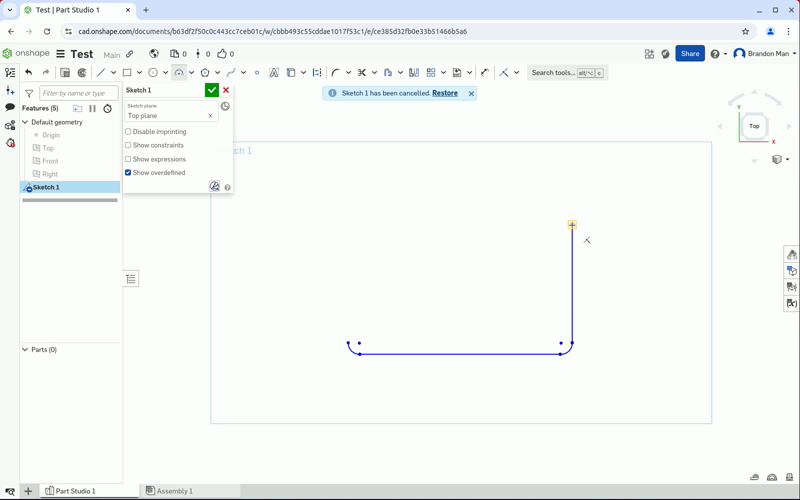
click(572, 224)
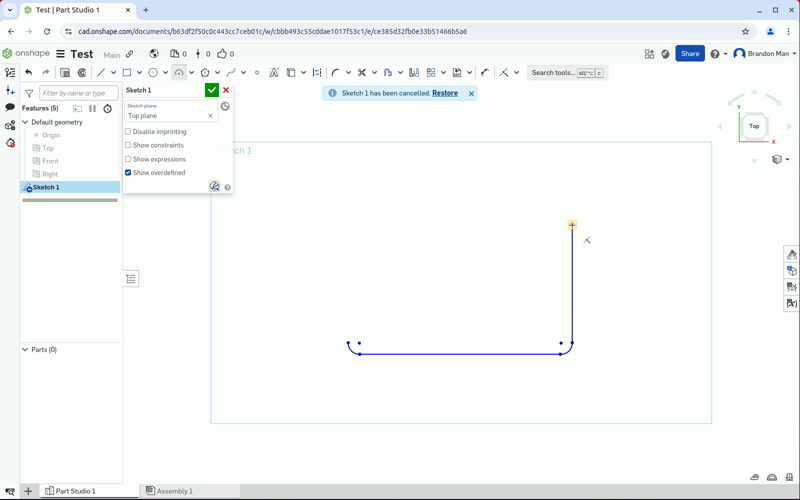
key_down(shift)
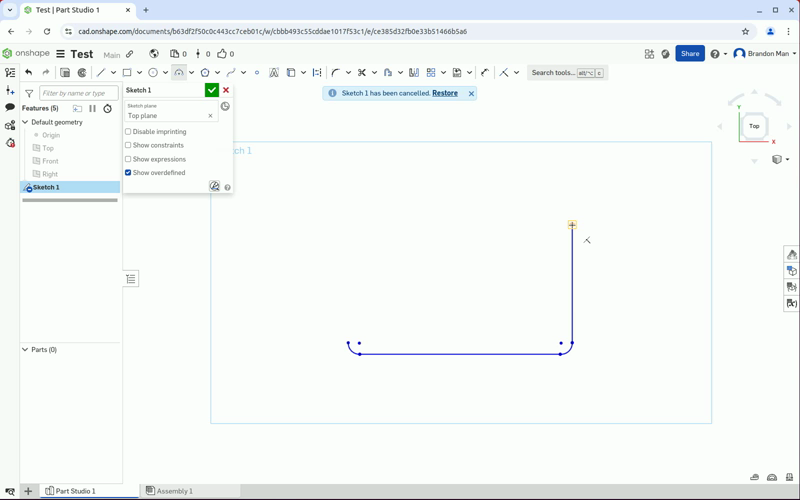
mouse_move(560, 213)
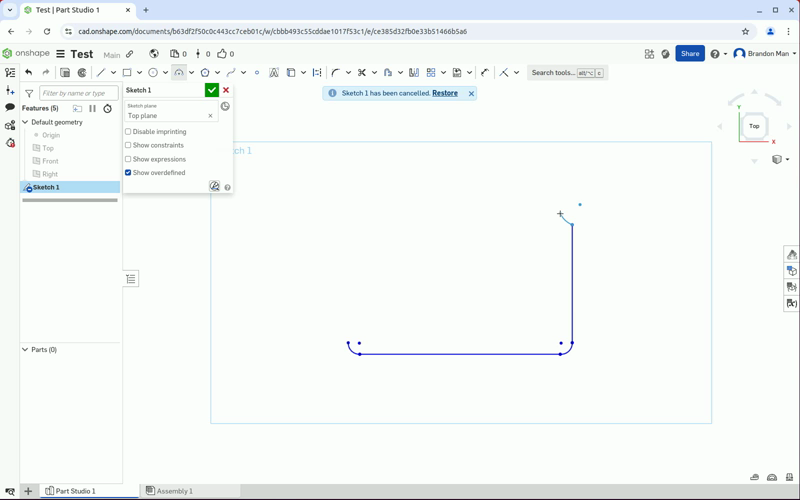
click(560, 213)
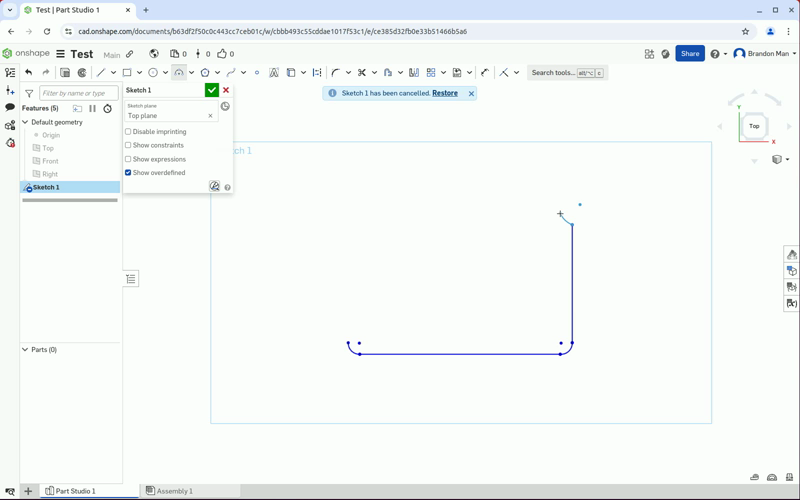
mouse_move(568, 216)
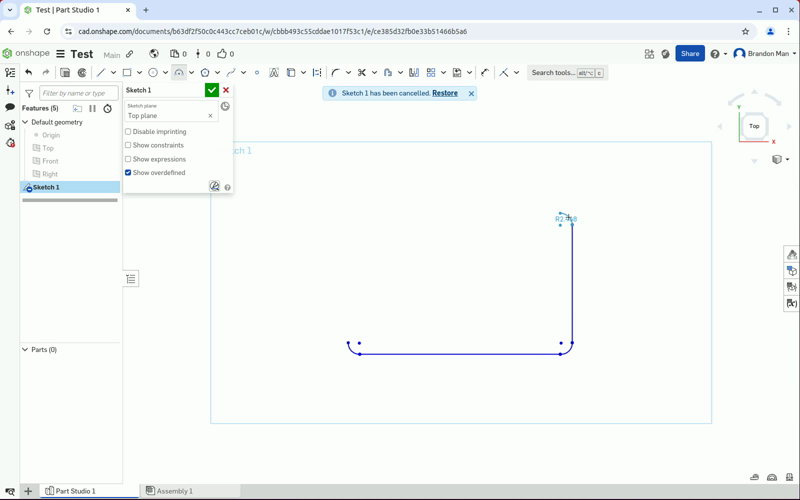
click(568, 216)
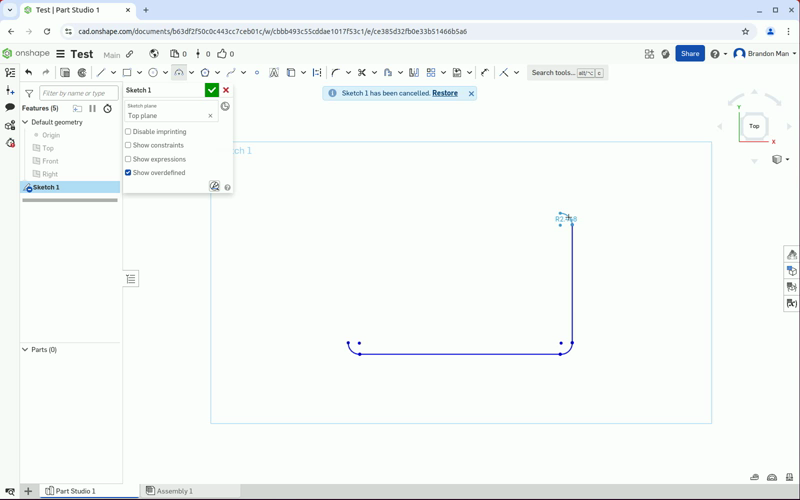
key_up(shift)
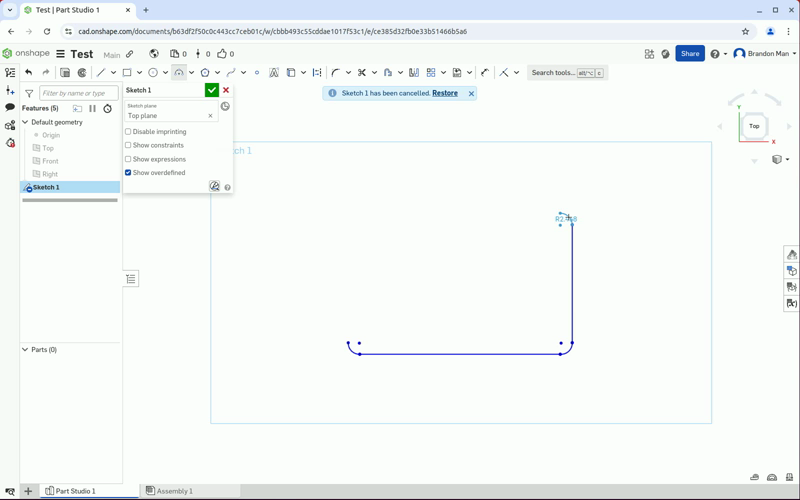
key(esc)
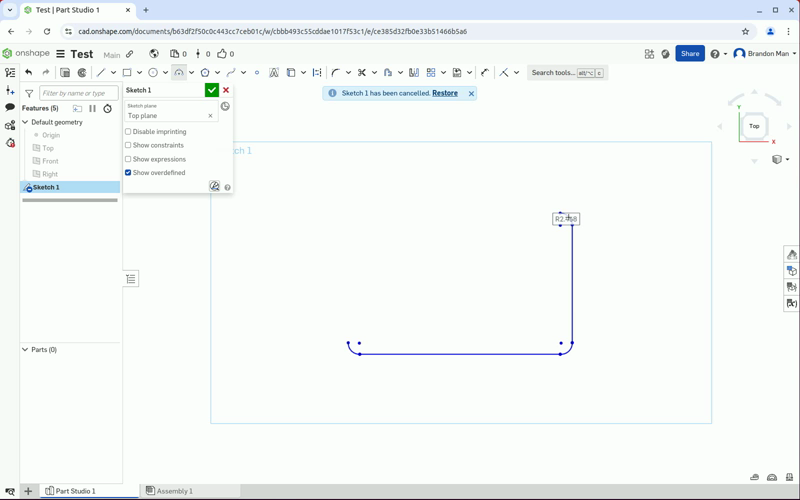
key(l)
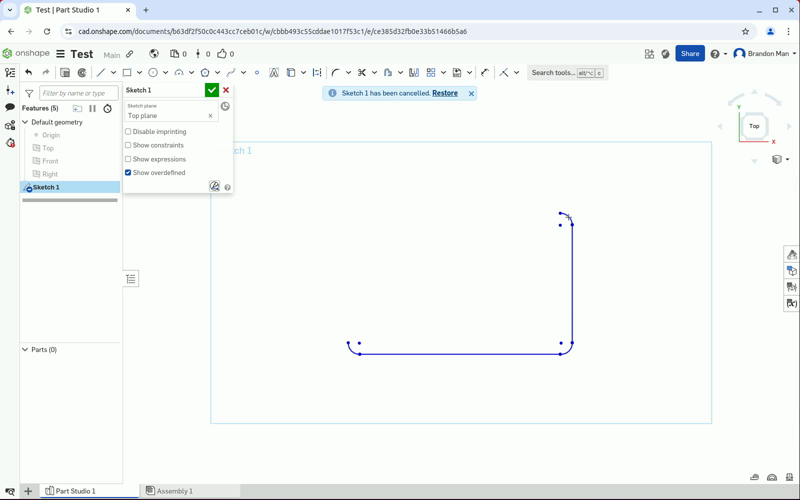
mouse_move(560, 213)
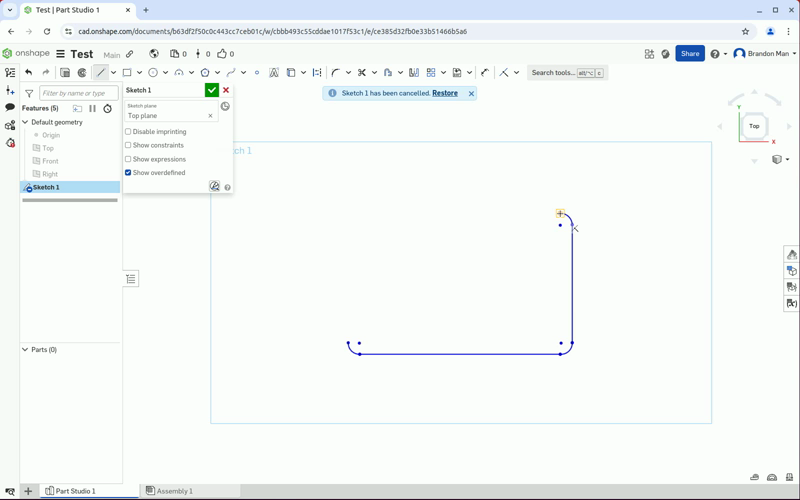
click(560, 213)
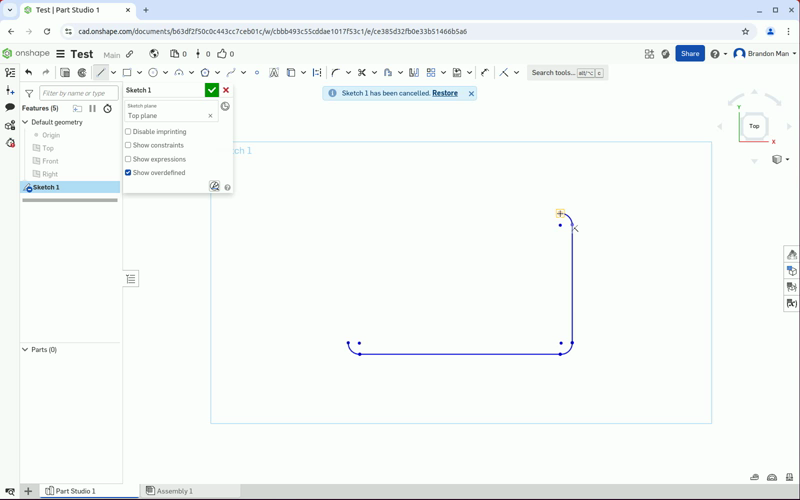
key_down(shift)
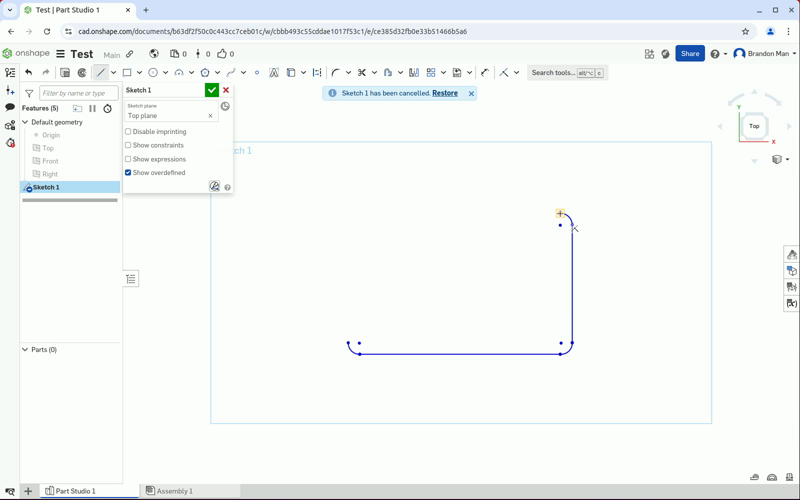
mouse_move(359, 213)
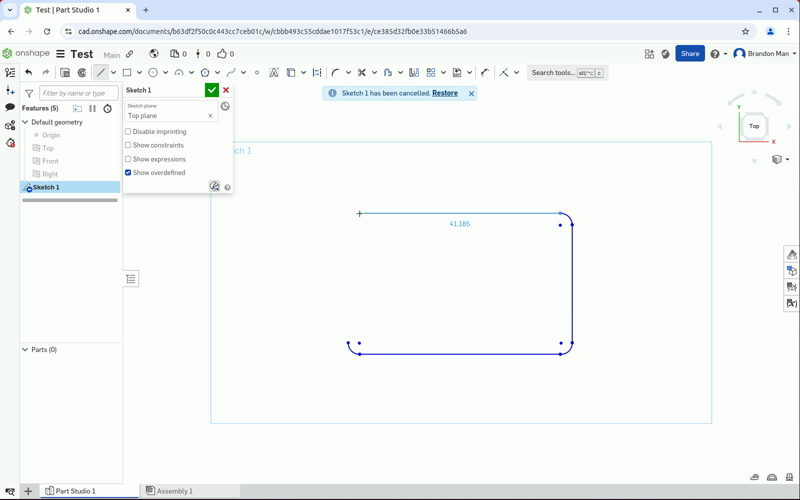
click(359, 213)
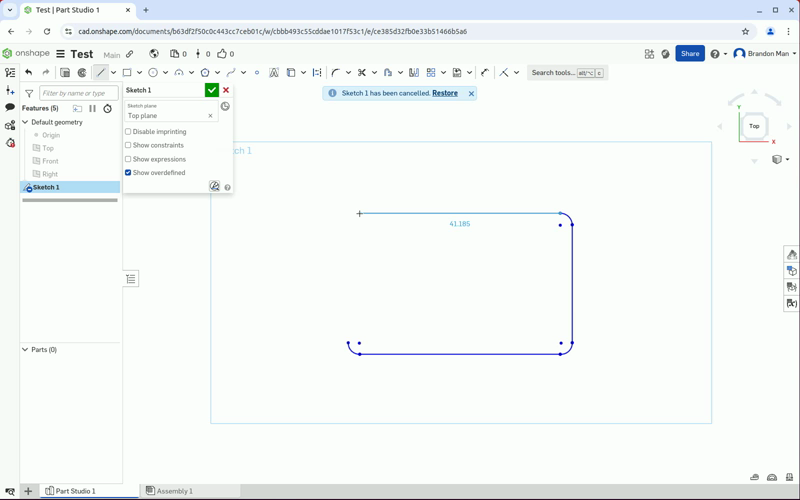
key_up(shift)
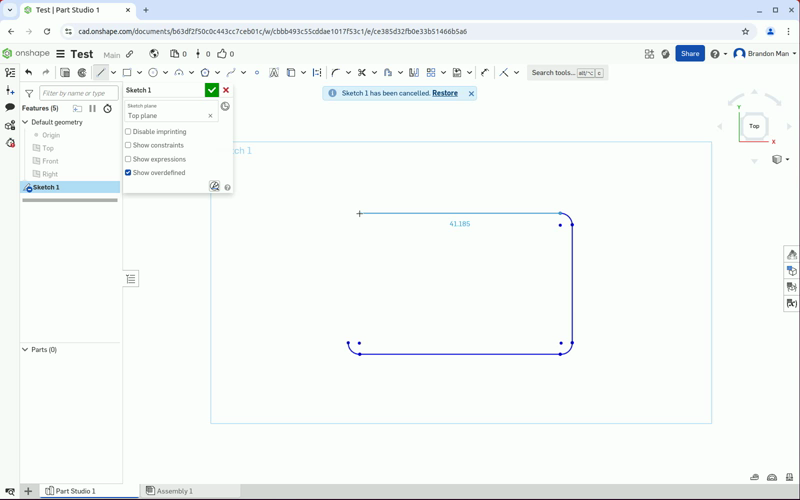
key(esc)
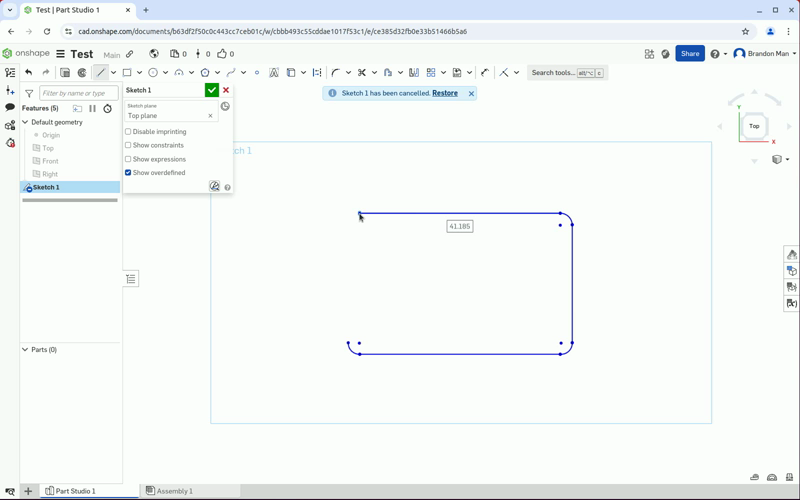
key(a)
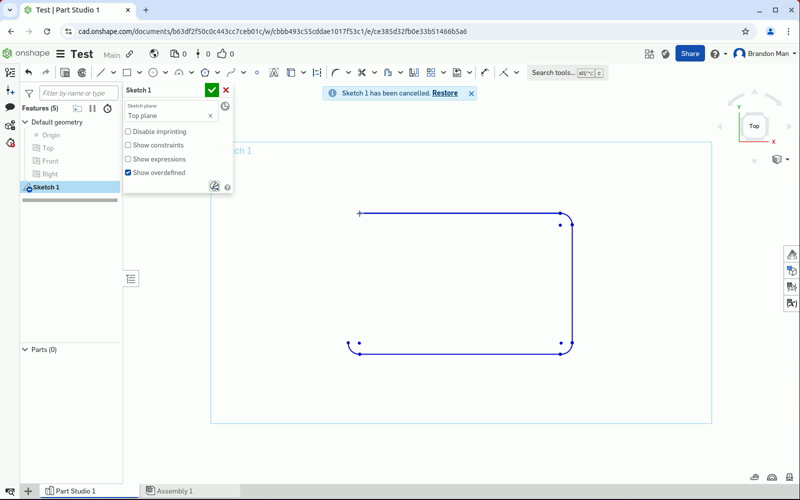
mouse_move(359, 213)
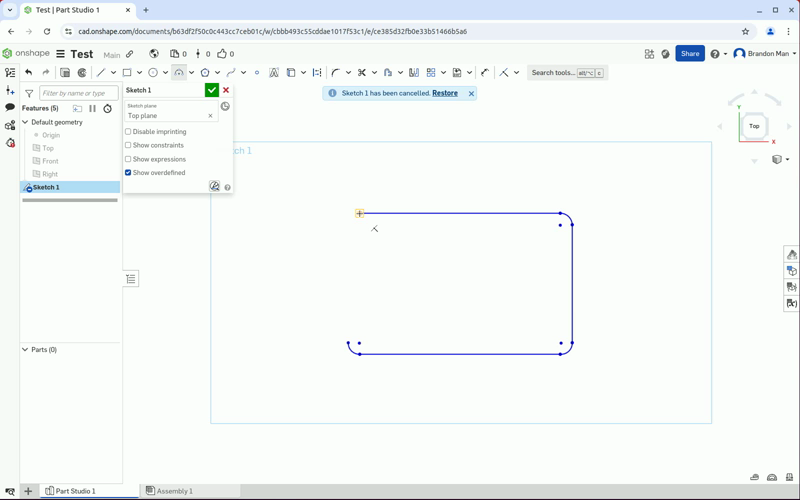
click(359, 213)
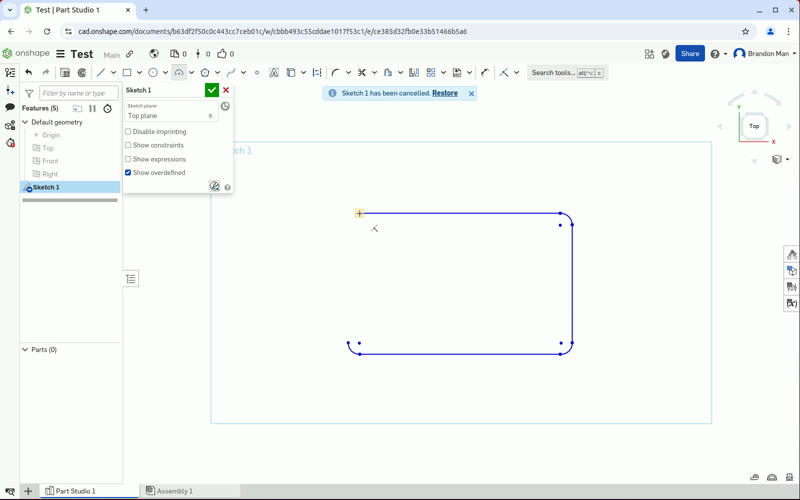
key_down(shift)
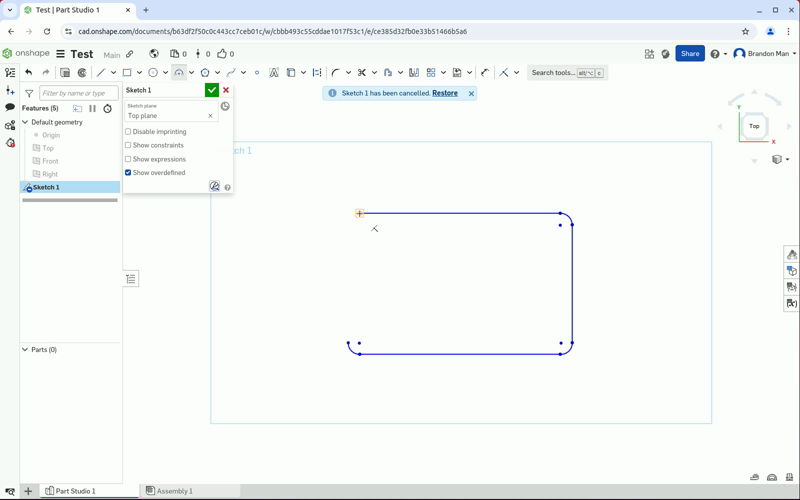
mouse_move(348, 224)
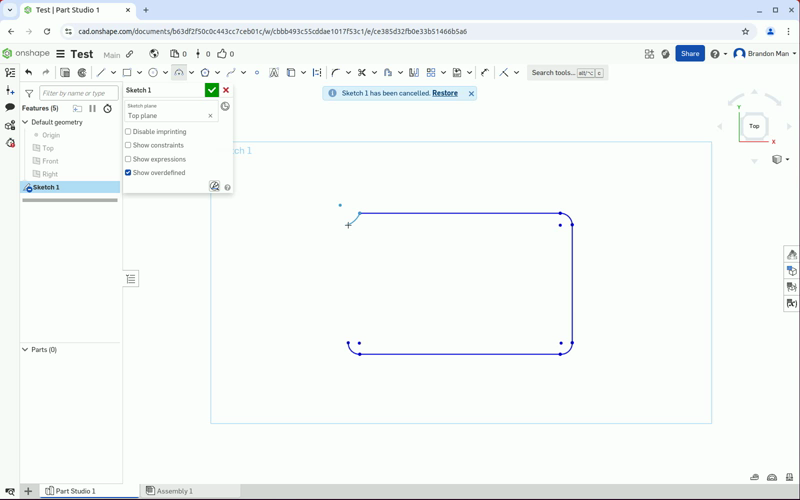
click(348, 224)
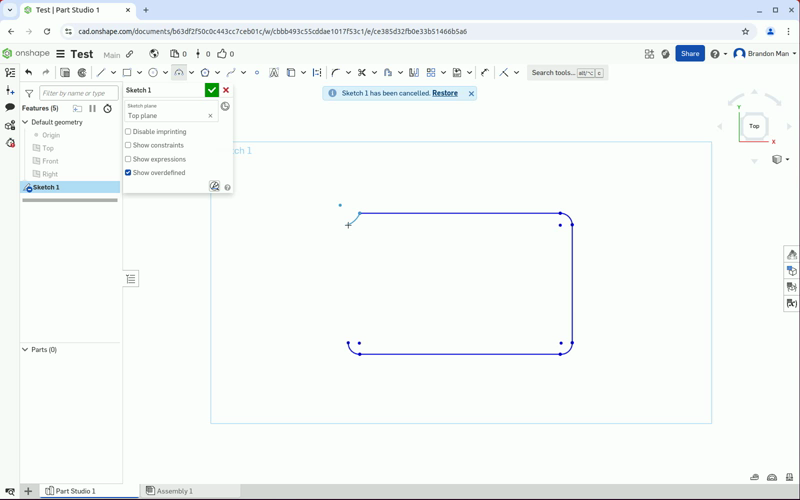
mouse_move(351, 216)
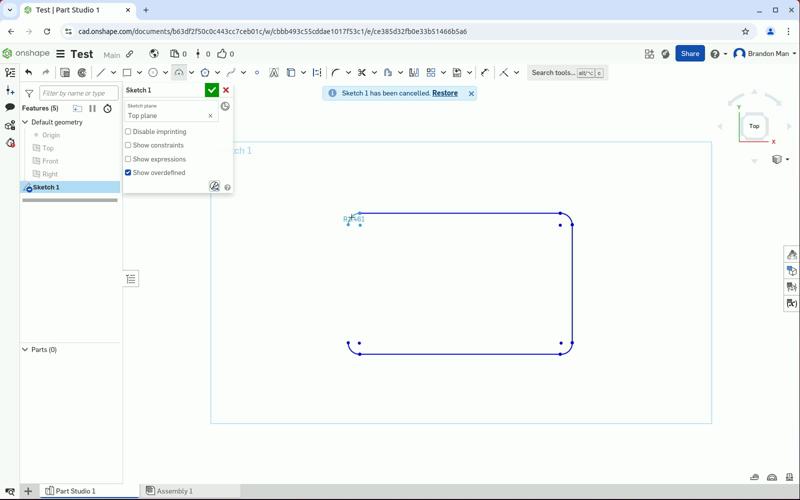
click(351, 216)
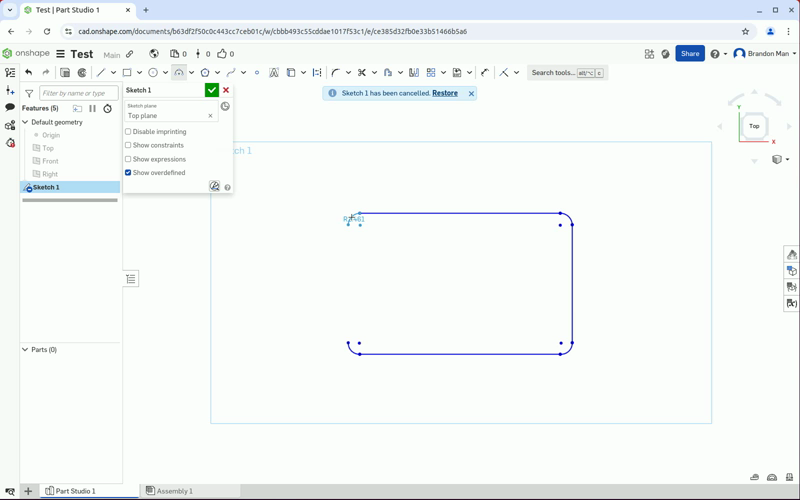
key_up(shift)
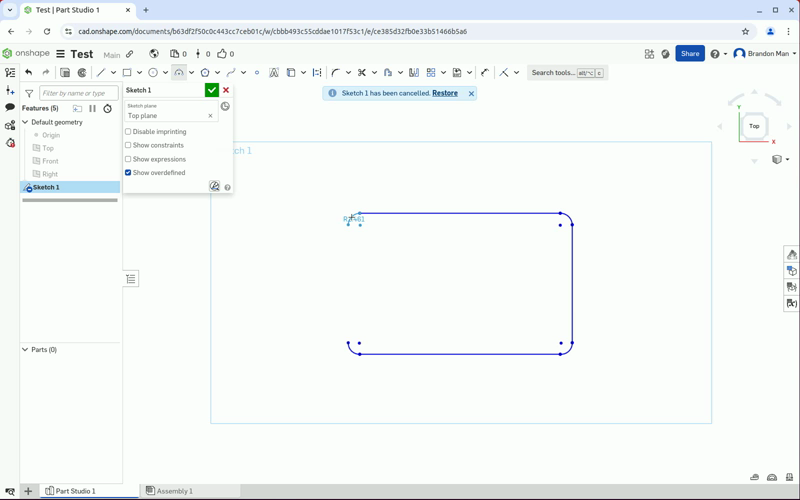
key(esc)
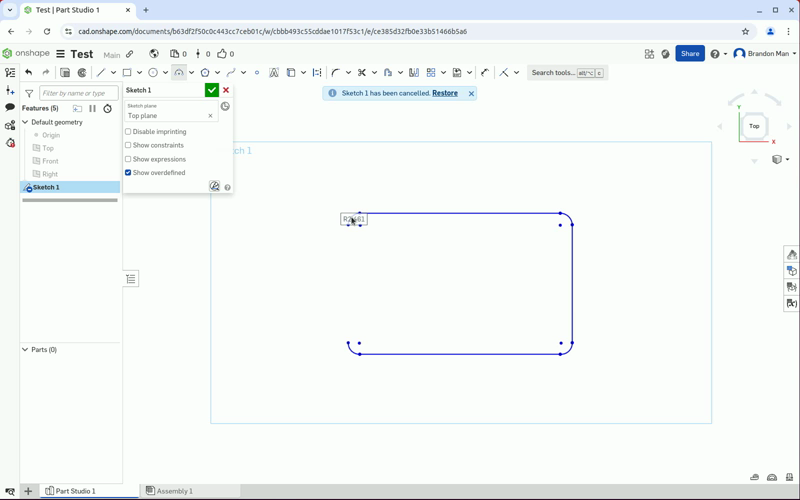
key(l)
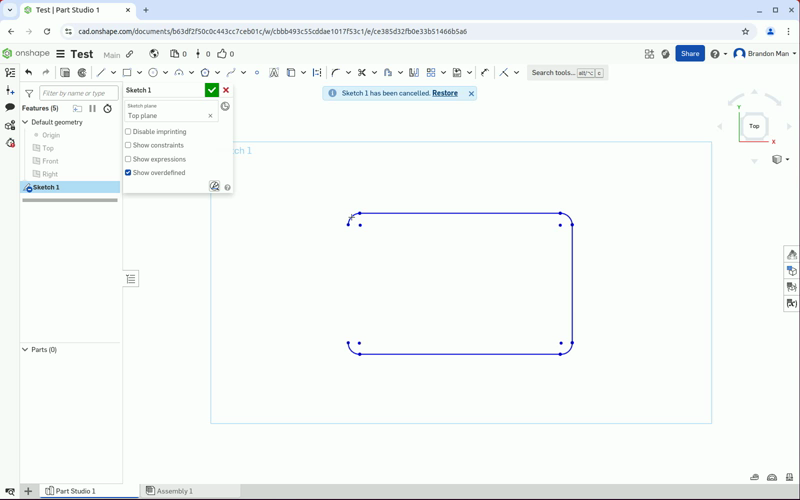
mouse_move(348, 224)
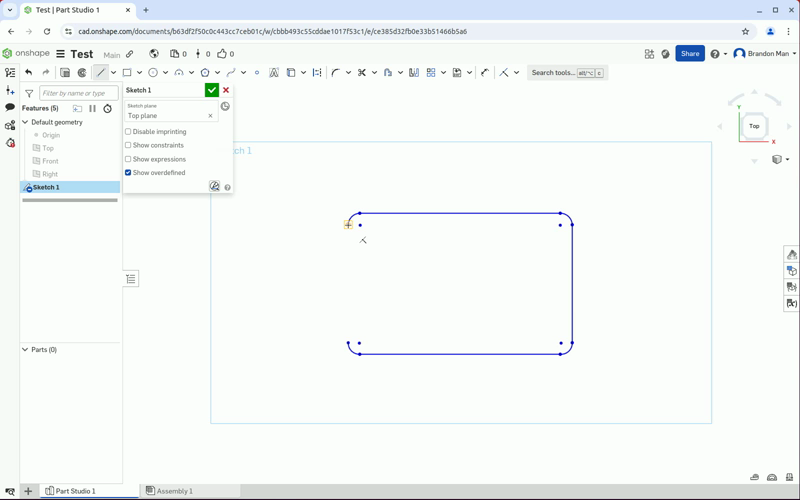
click(348, 224)
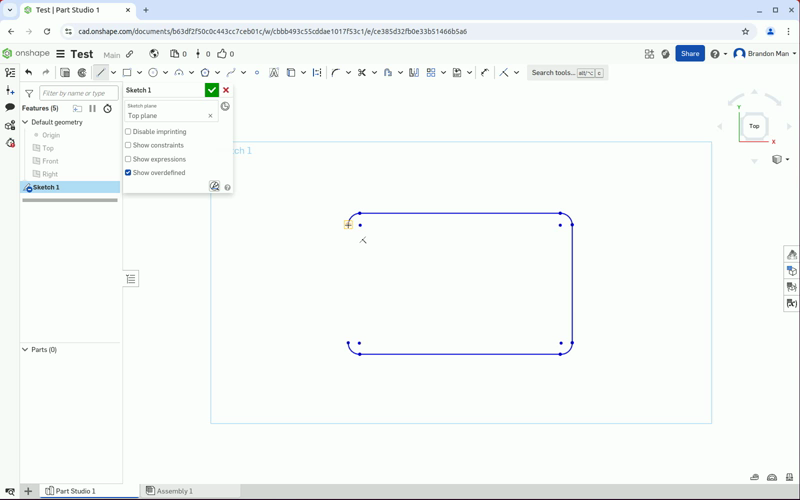
key_down(shift)
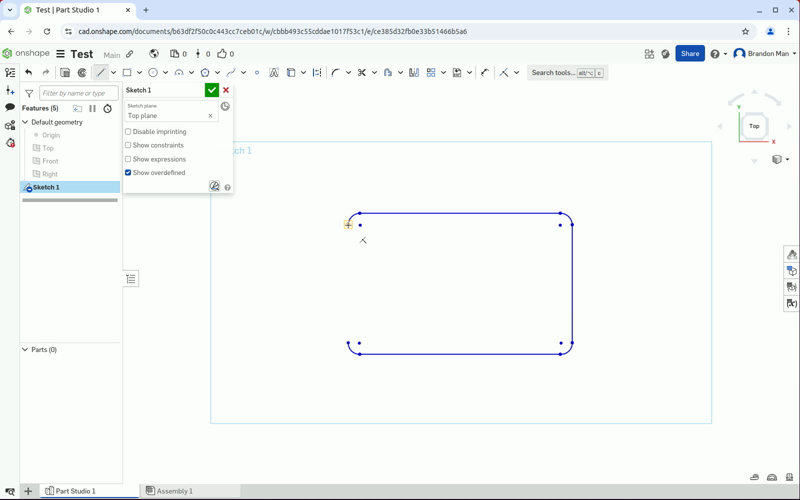
mouse_move(348, 342)
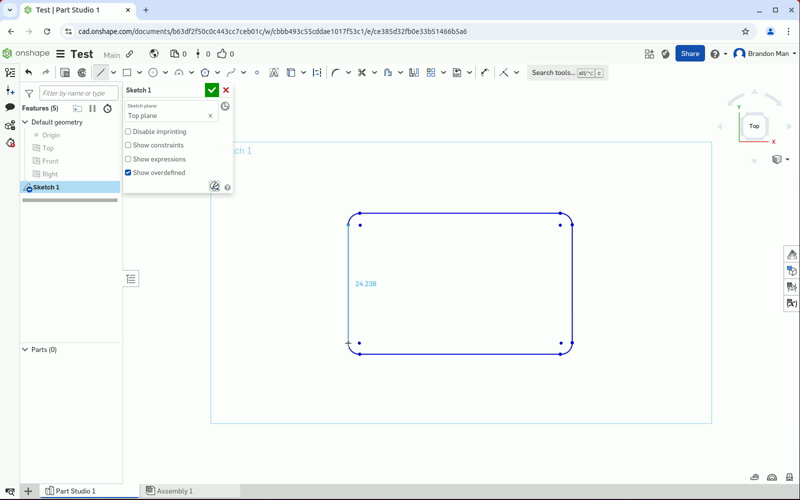
key_up(shift)
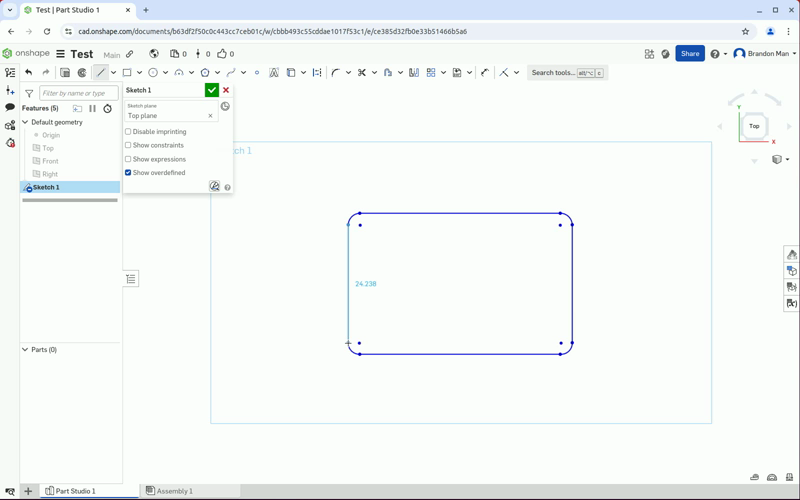
click(348, 342)
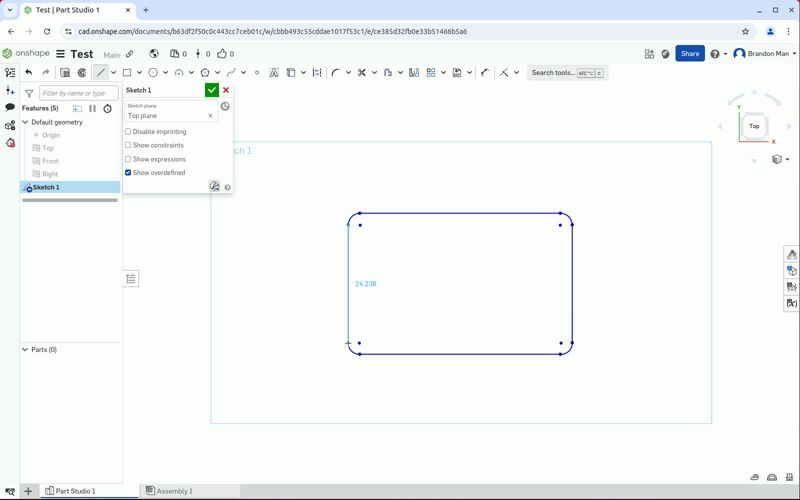
key(esc)
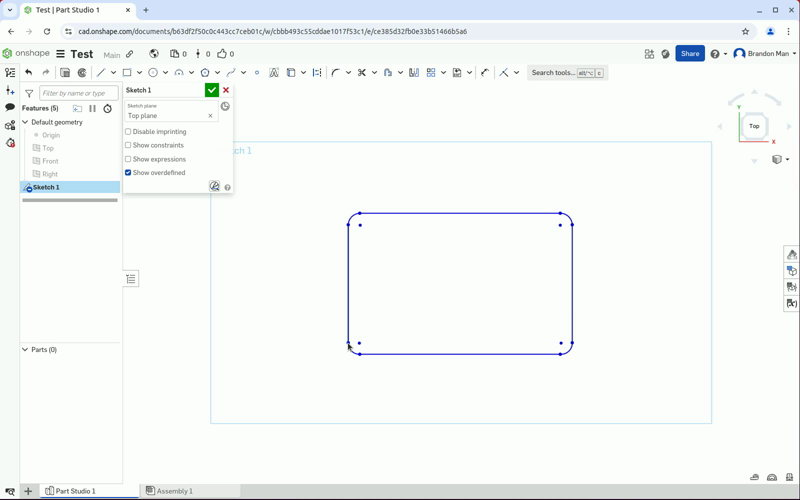
key(c)
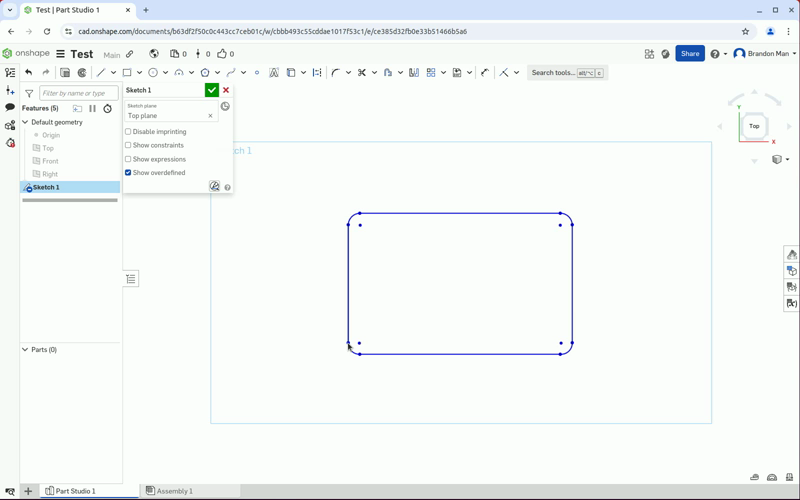
key_down(shift)
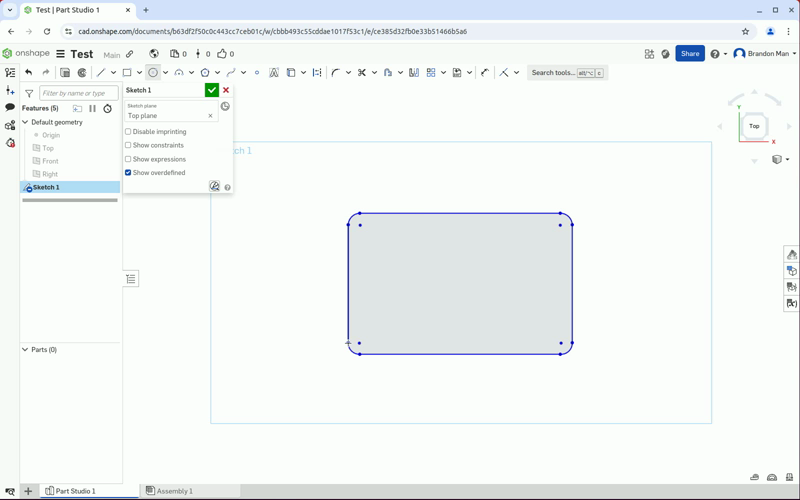
mouse_move(359, 342)
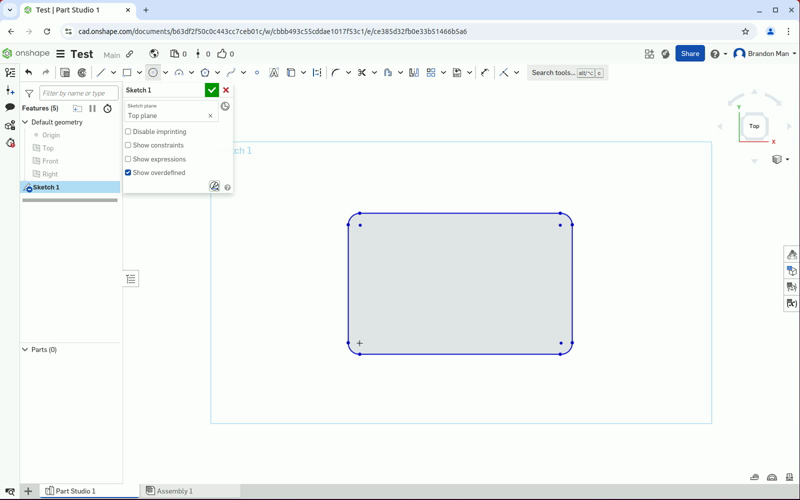
click(359, 342)
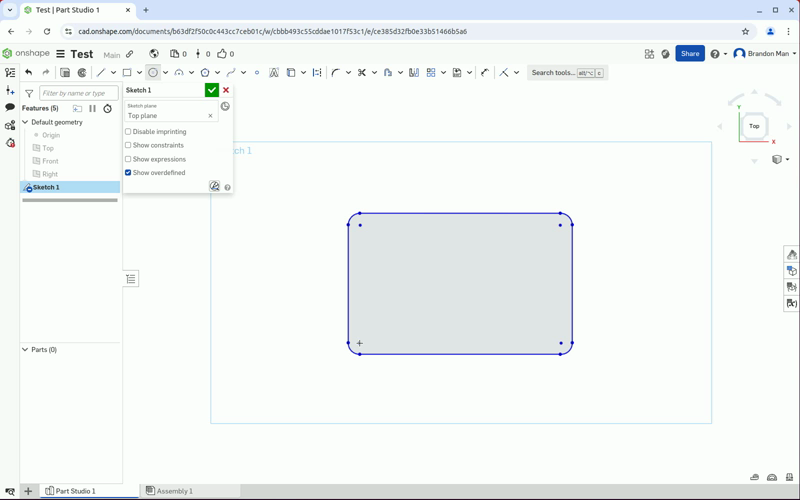
key_up(shift)
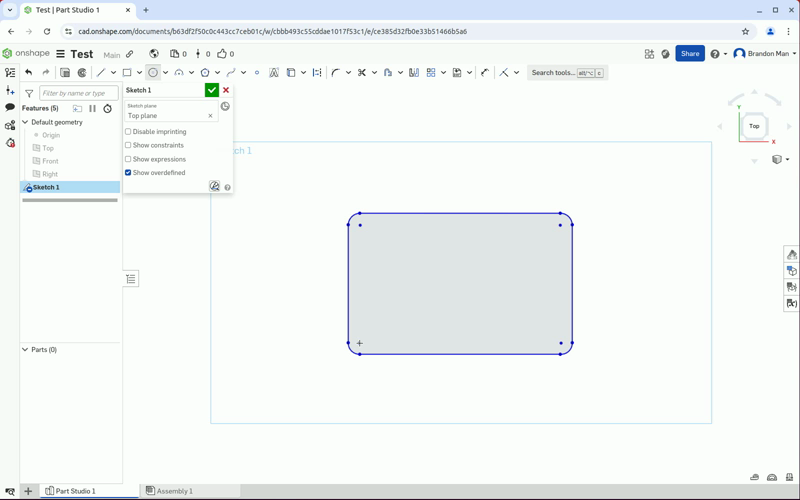
mouse_move(364, 342)
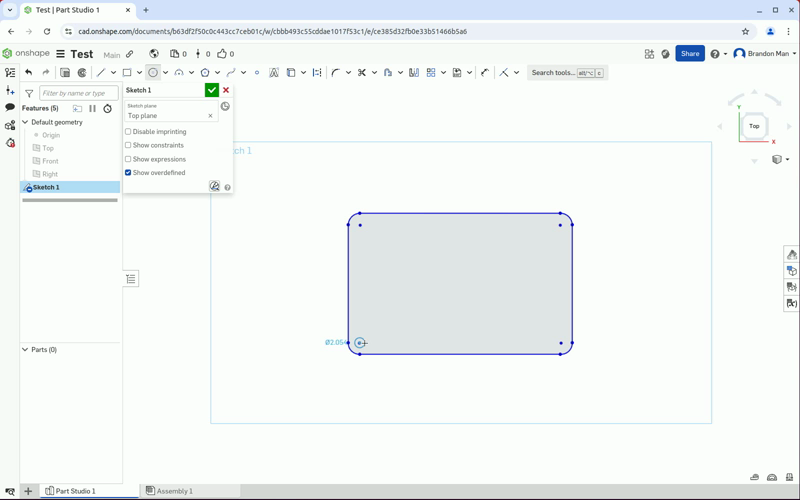
click(364, 342)
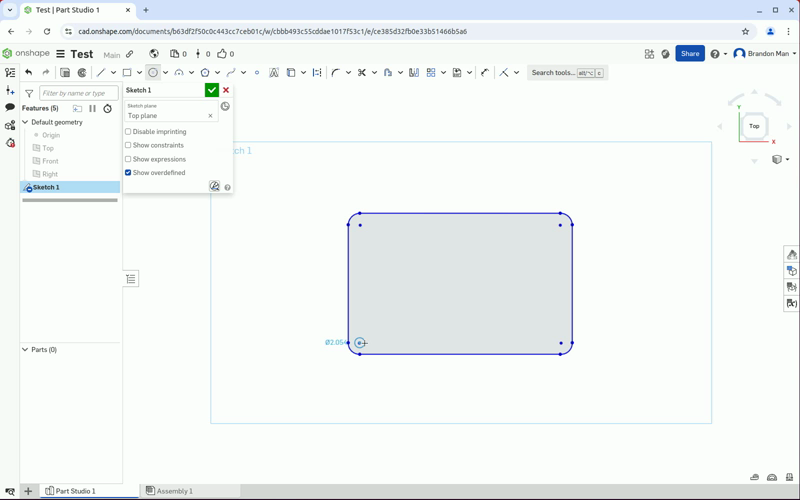
key(esc)
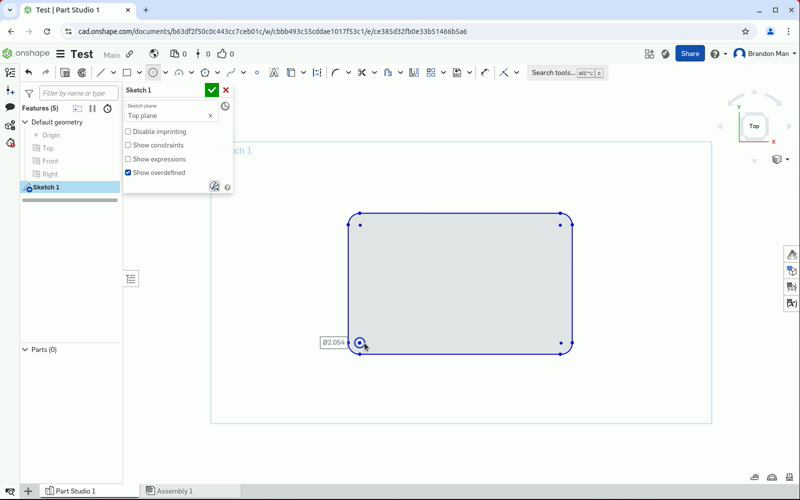
key(c)
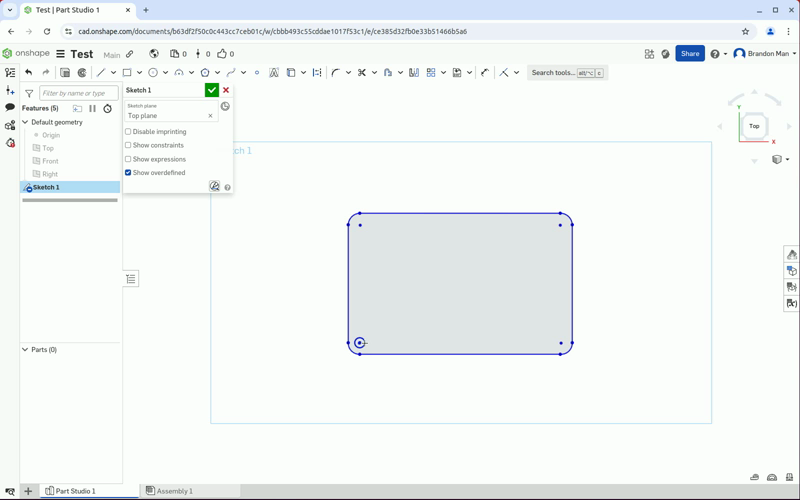
key_down(shift)
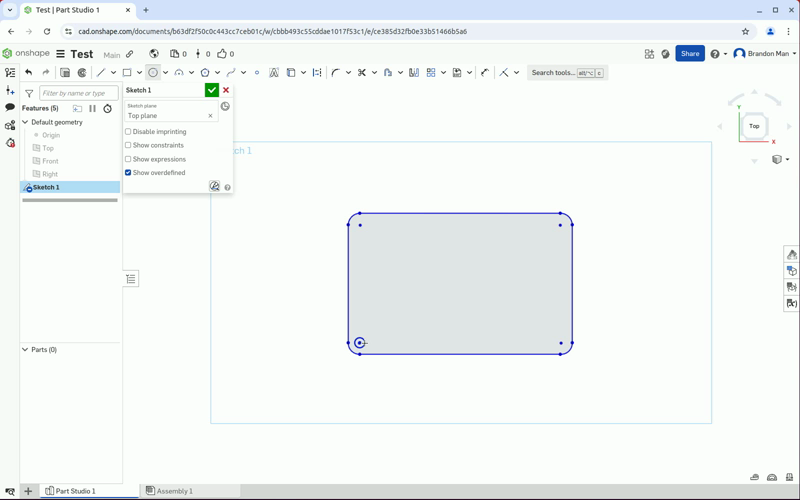
mouse_move(359, 224)
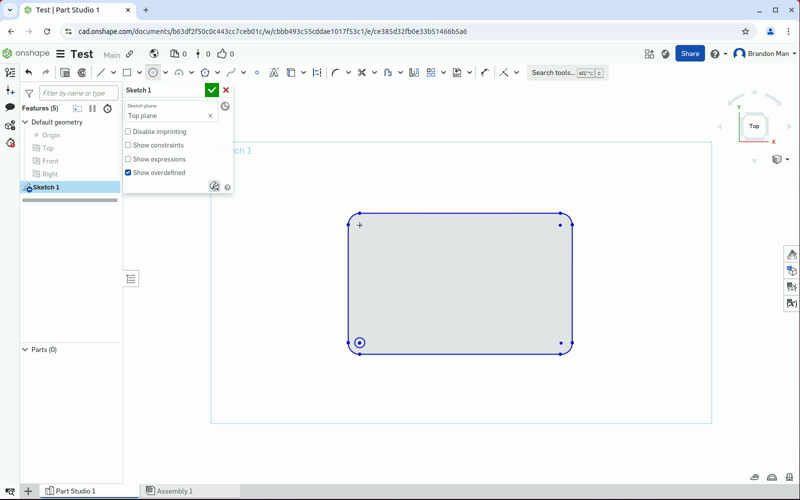
click(359, 224)
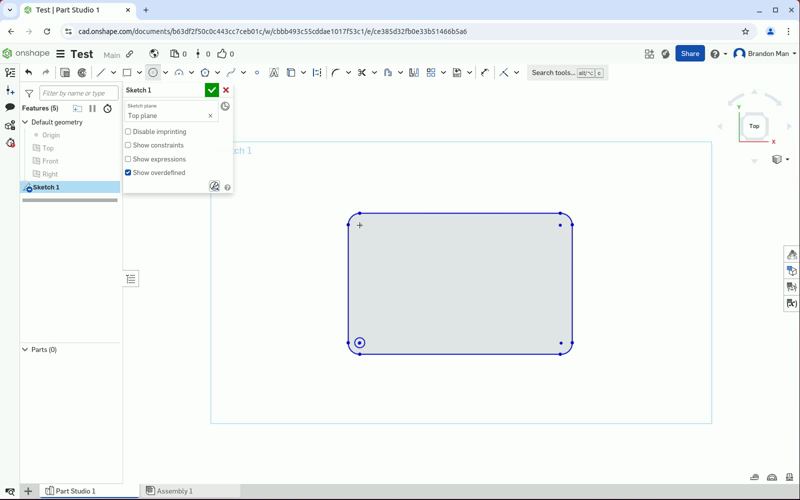
key_up(shift)
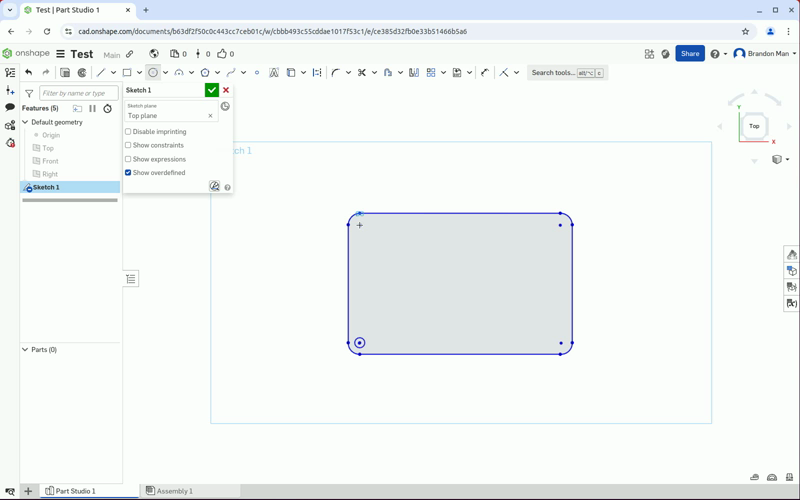
mouse_move(364, 224)
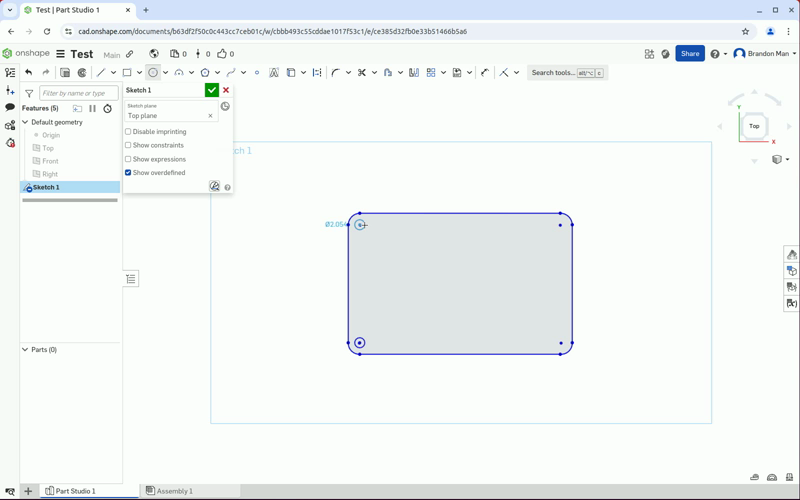
click(364, 224)
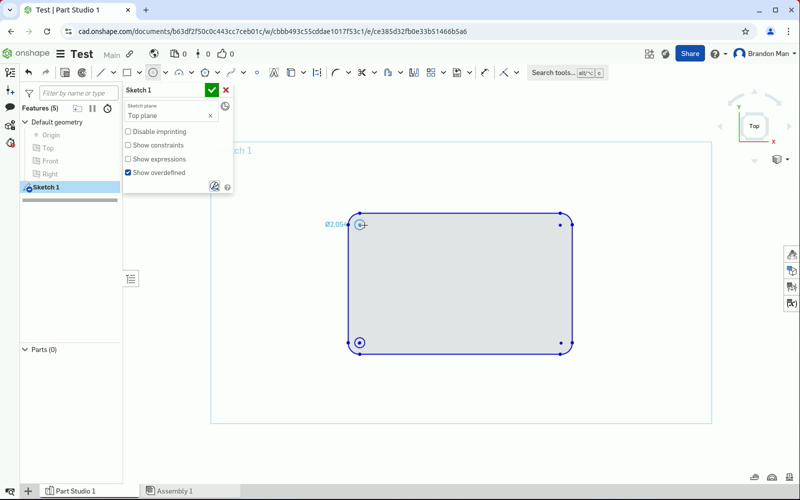
key(esc)
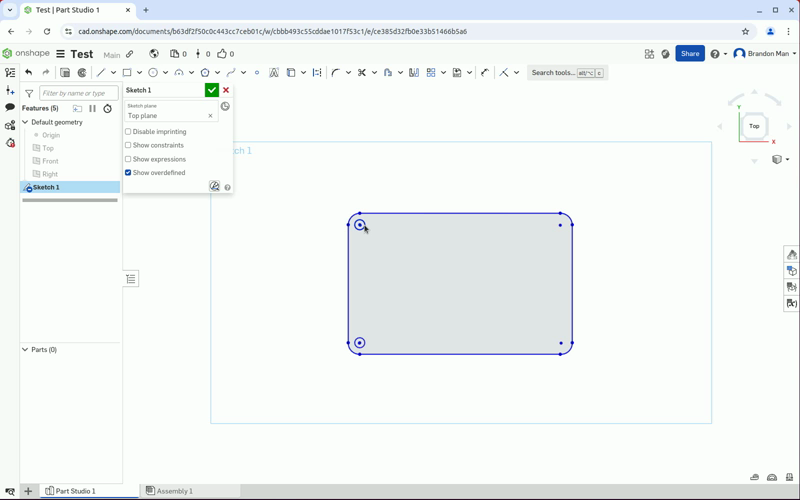
key(c)
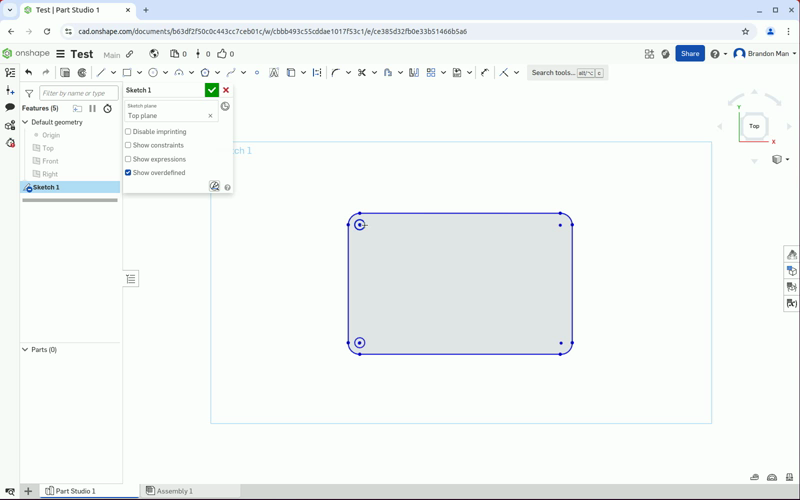
key_down(shift)
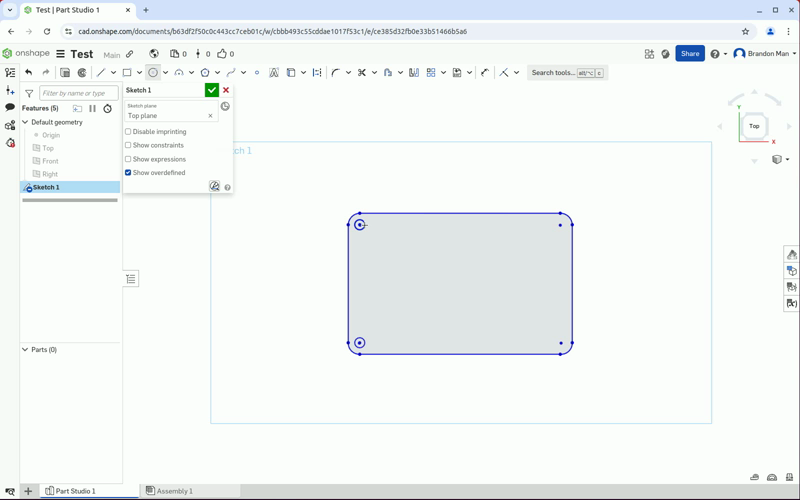
mouse_move(560, 342)
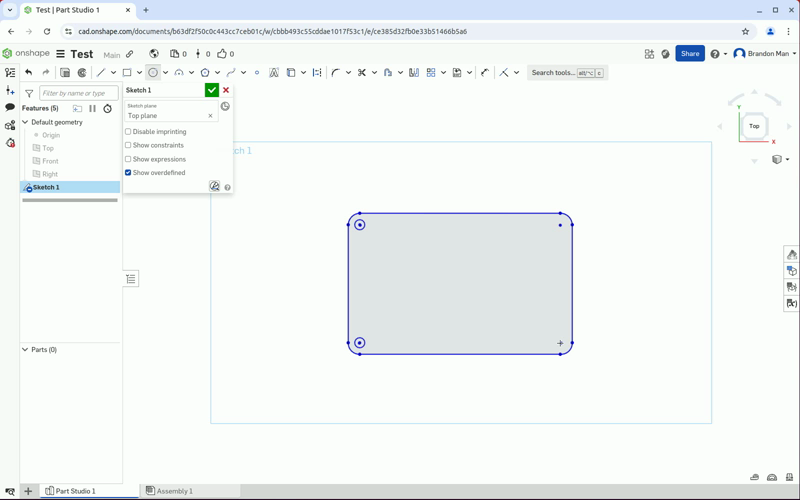
click(560, 342)
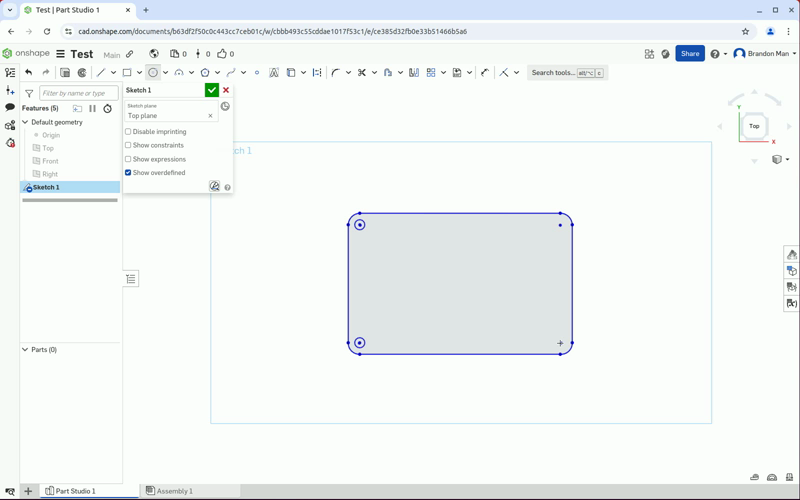
key_up(shift)
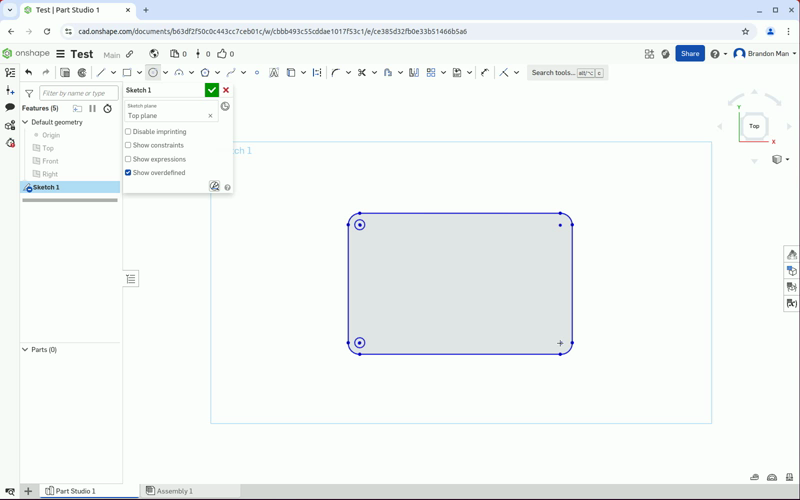
mouse_move(565, 342)
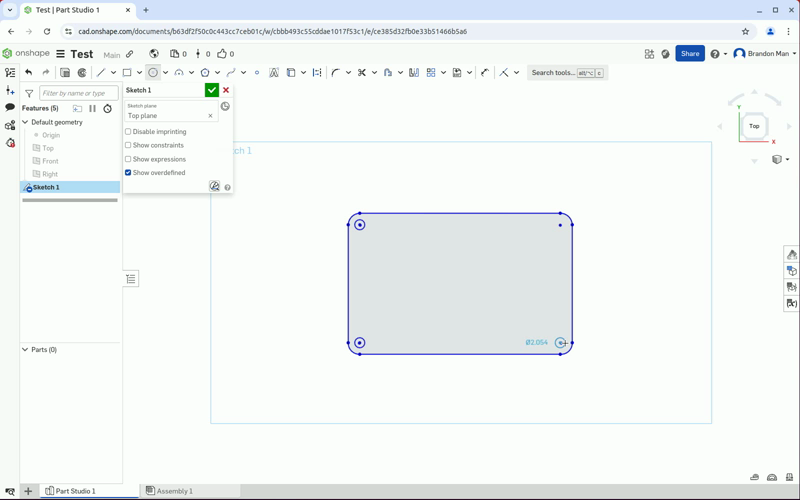
click(565, 342)
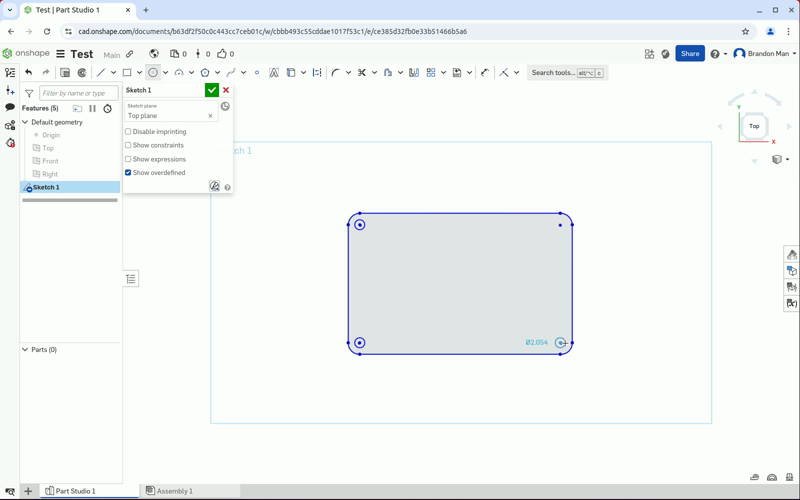
key(esc)
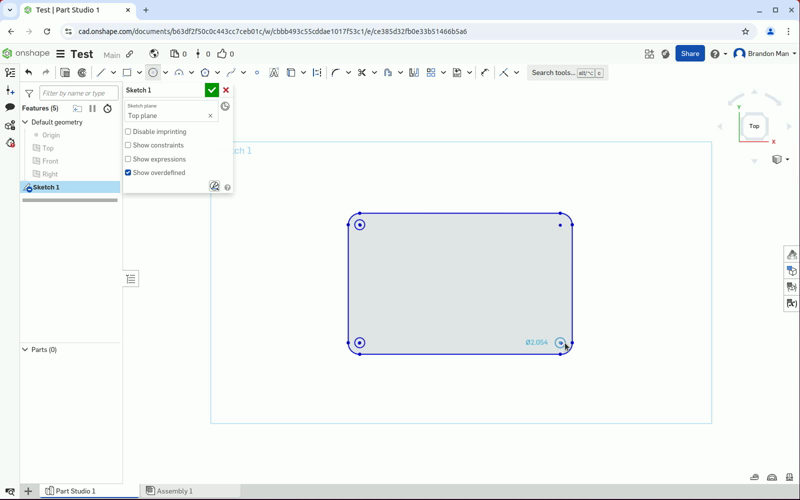
key(c)
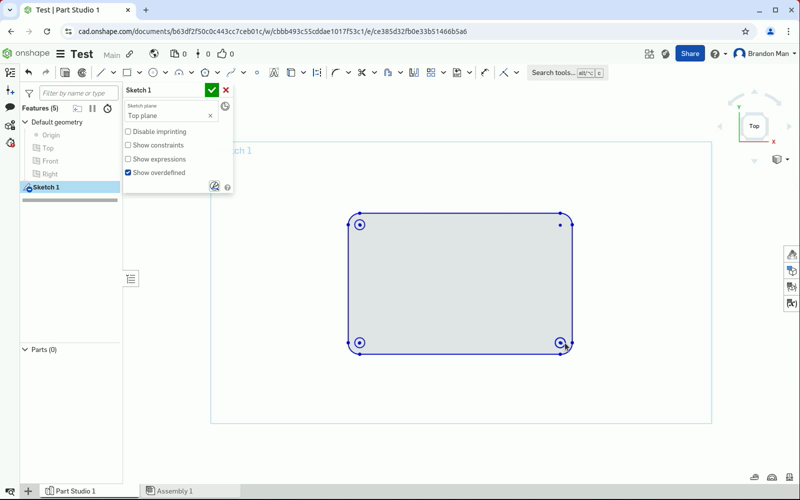
key_down(shift)
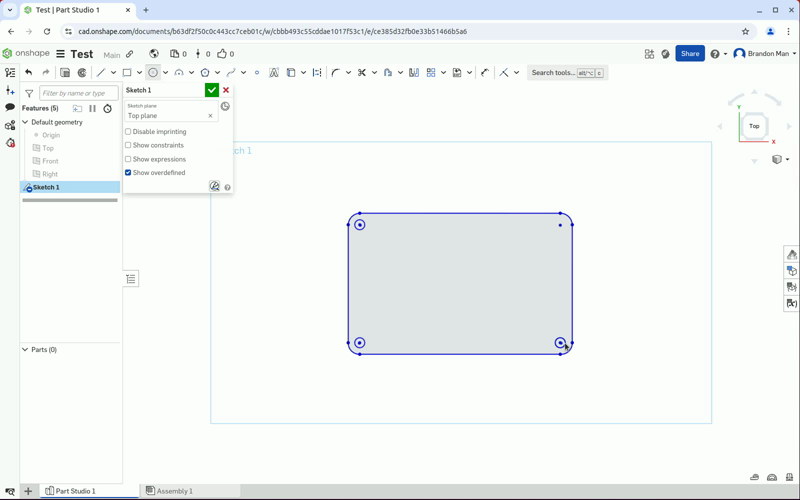
mouse_move(560, 224)
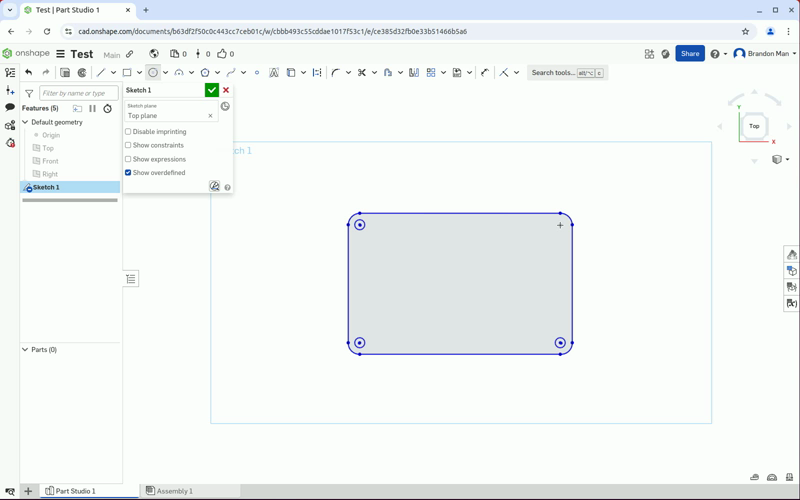
click(560, 224)
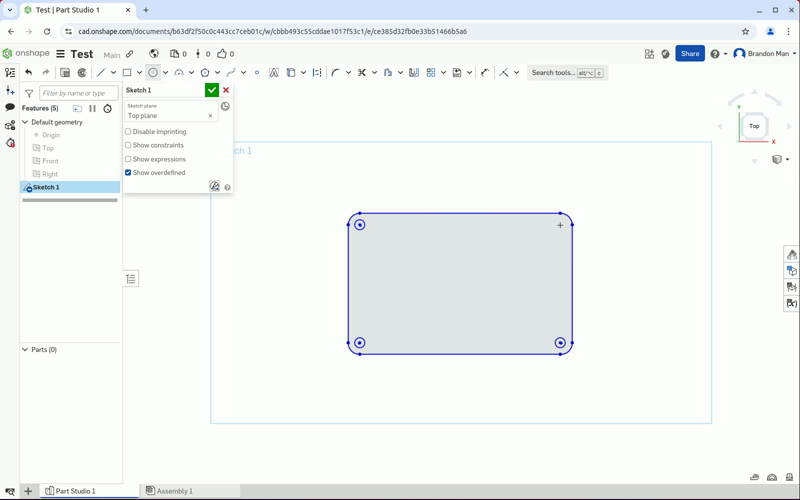
key_up(shift)
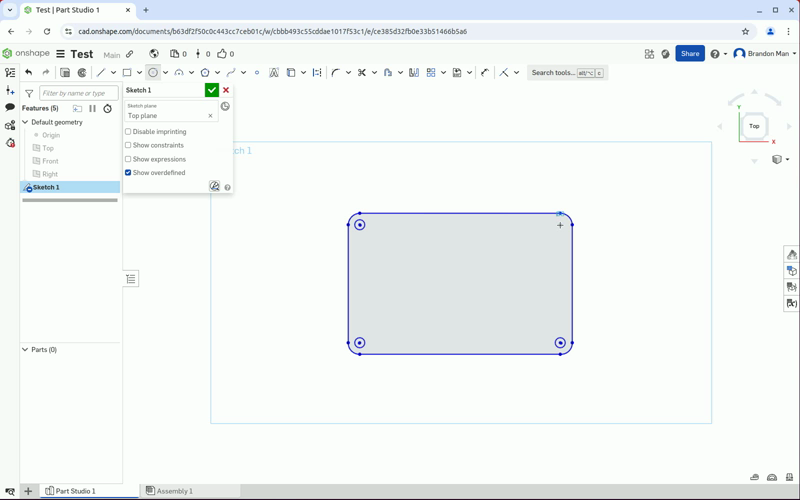
mouse_move(565, 224)
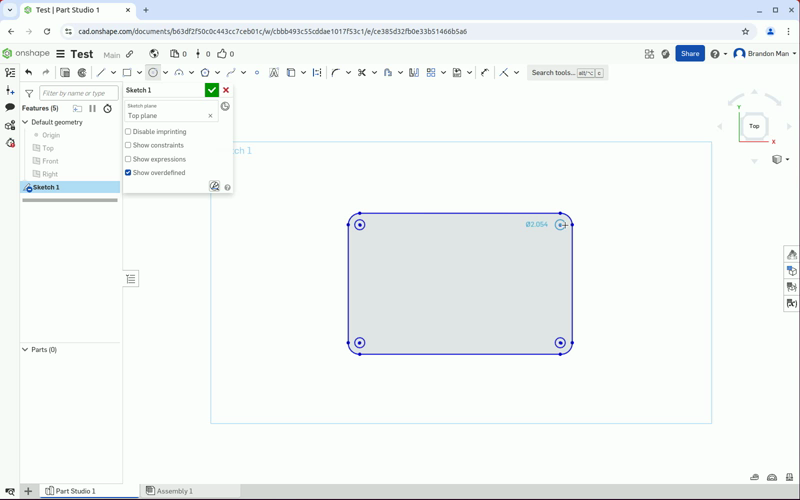
click(565, 224)
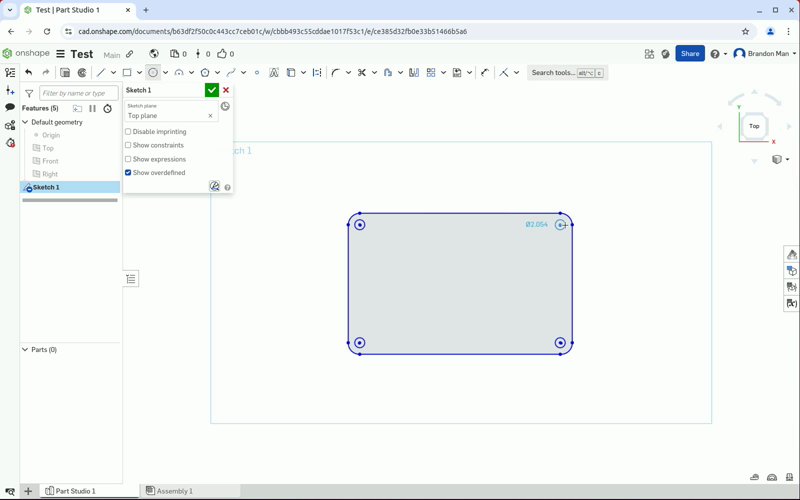
key(esc)
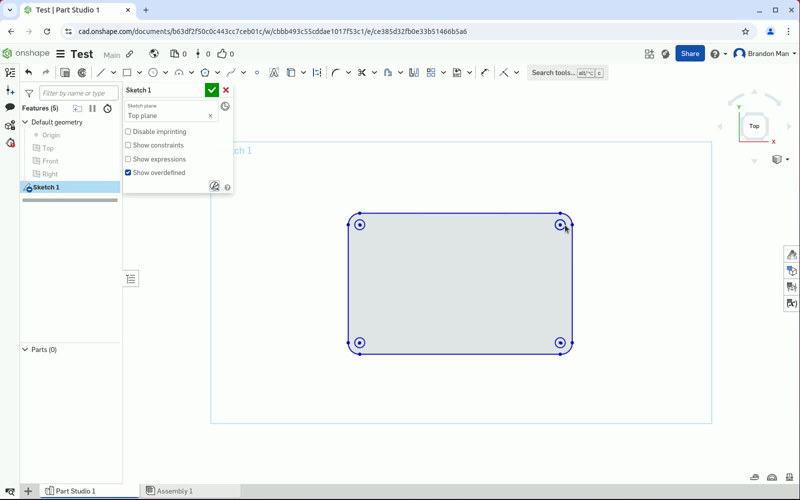
mouse_move(475, 246)
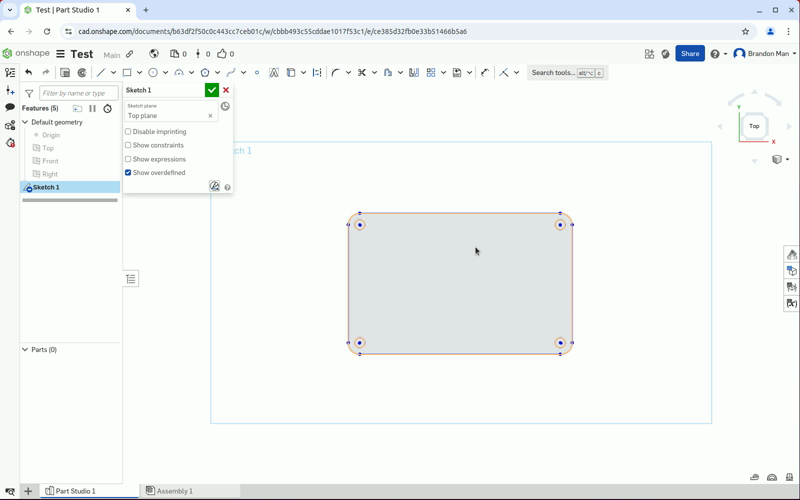
click(475, 246)
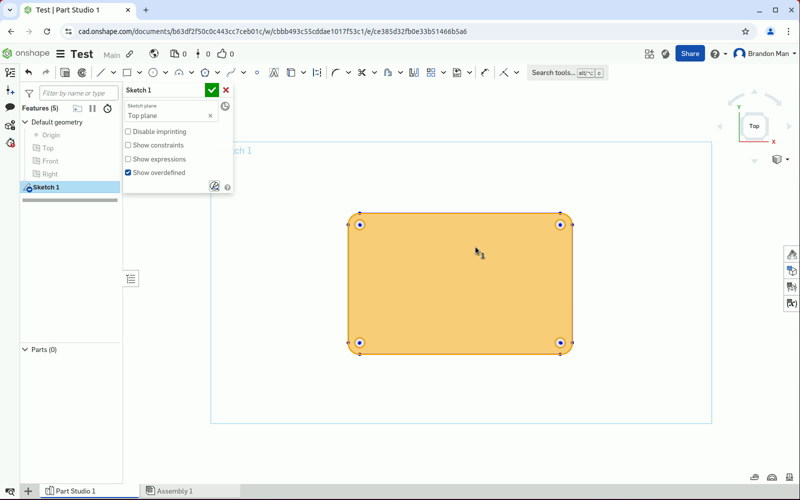
mouse_move(73, 352)
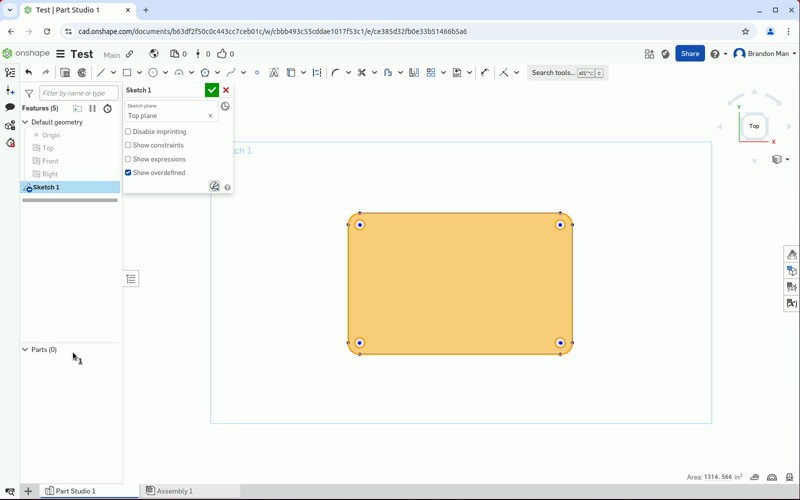
key(shift+y)
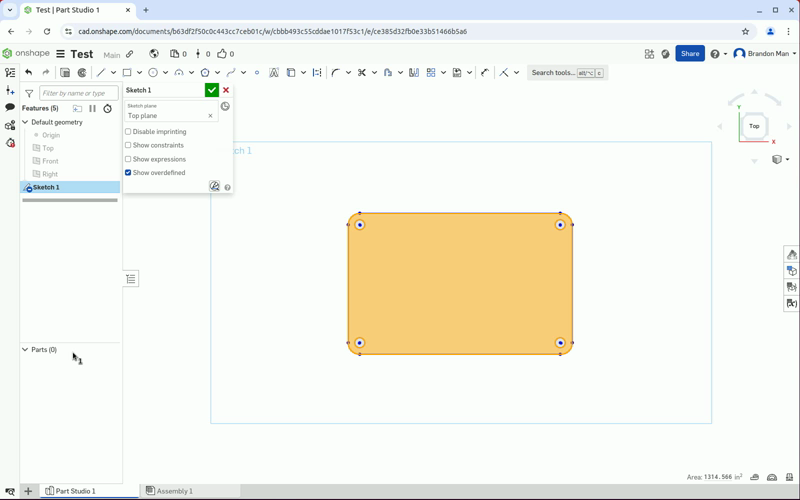
key(shift+e)
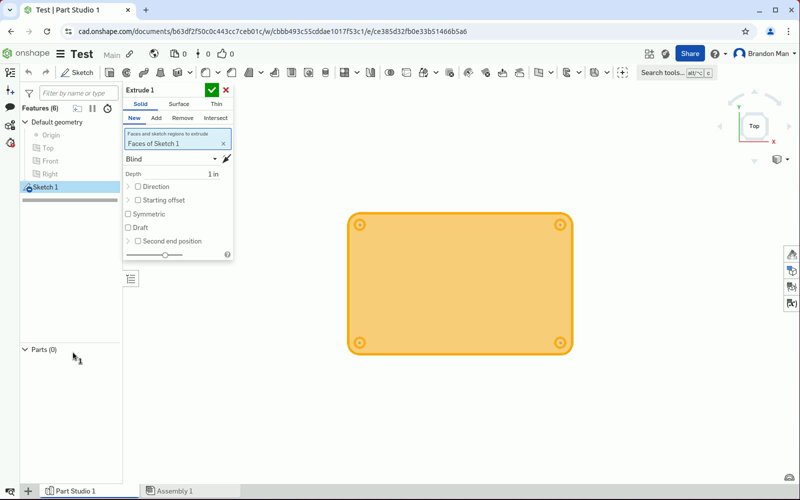
mouse_move(143, 106)
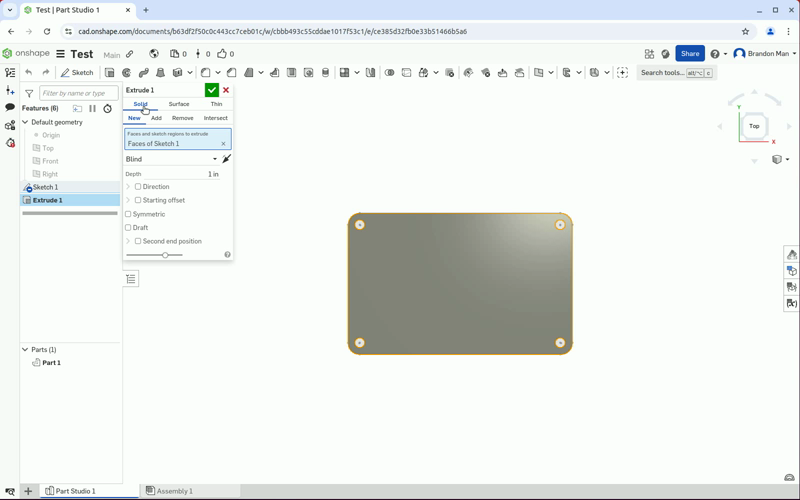
click(143, 106)
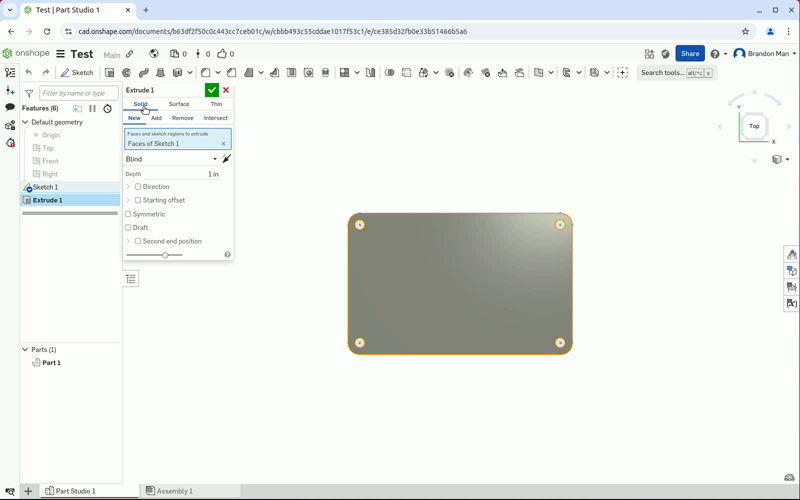
mouse_move(137, 120)
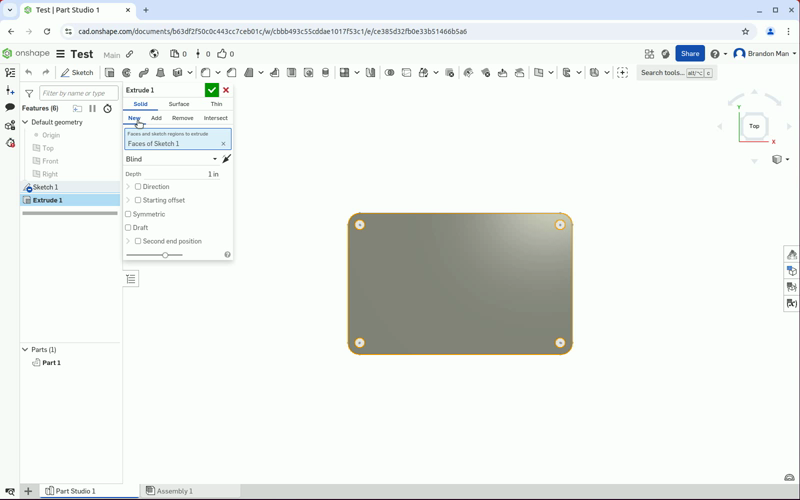
click(137, 120)
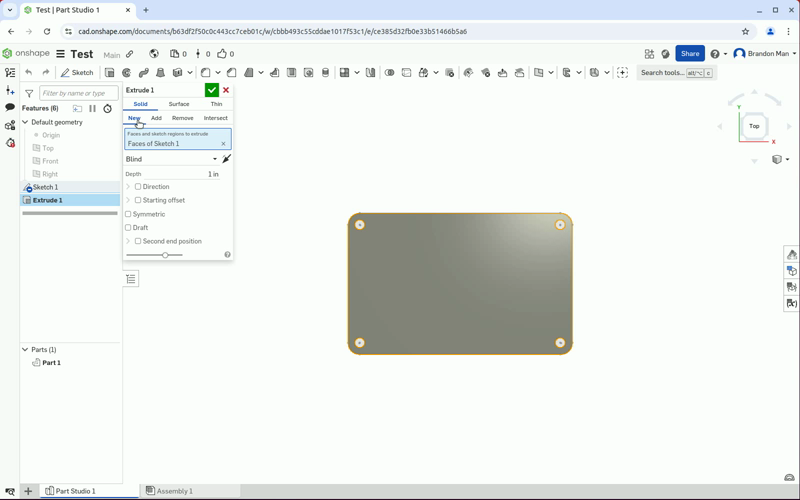
key(tab, 4)
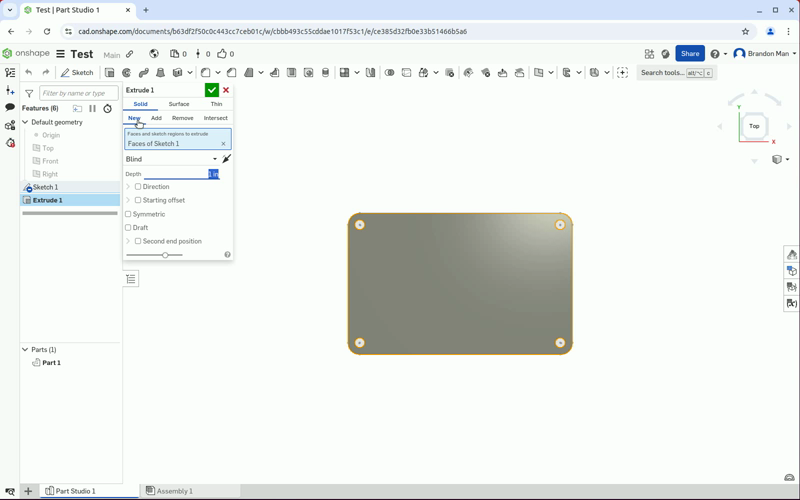
text(1.926)
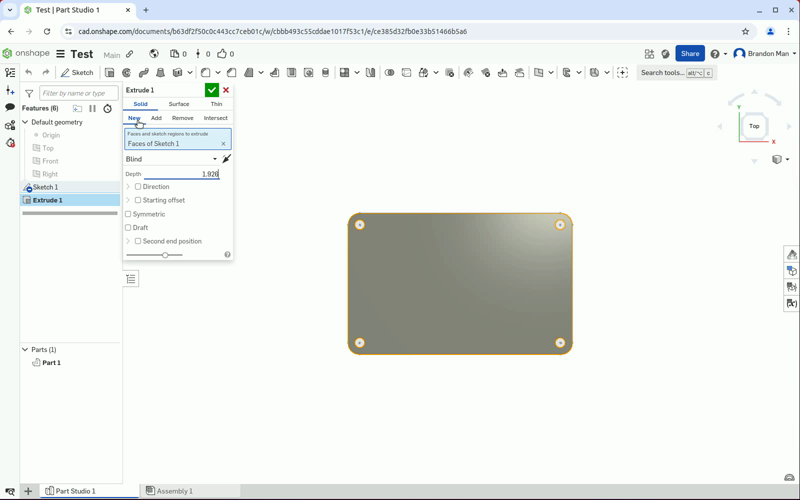
key(enter)
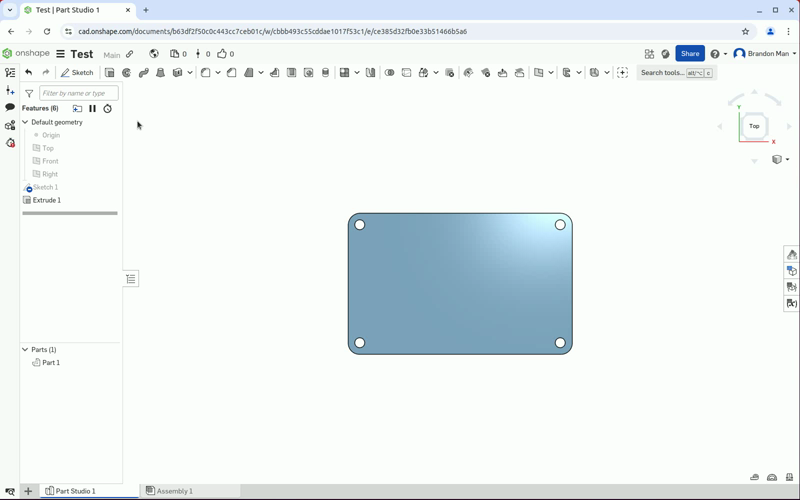
key(shift+h)
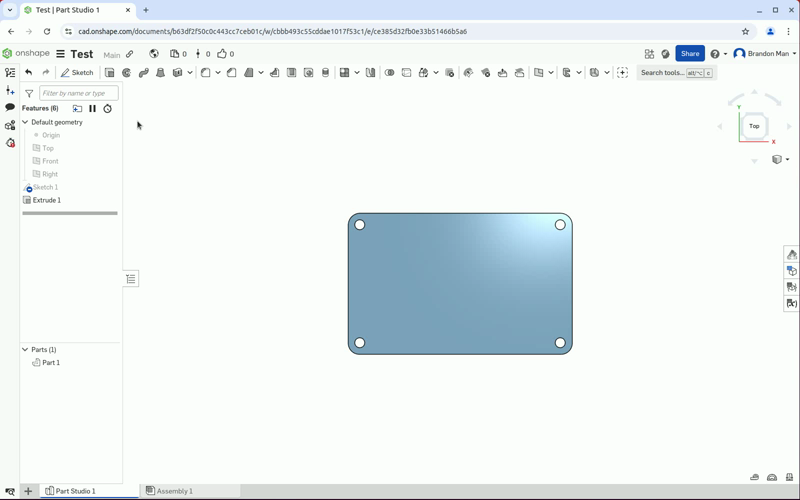
key(shift+h)
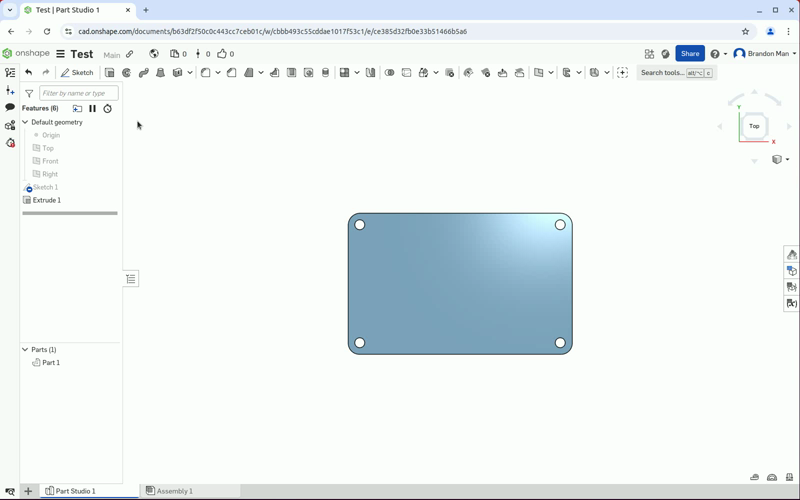
mouse_move(73, 189)
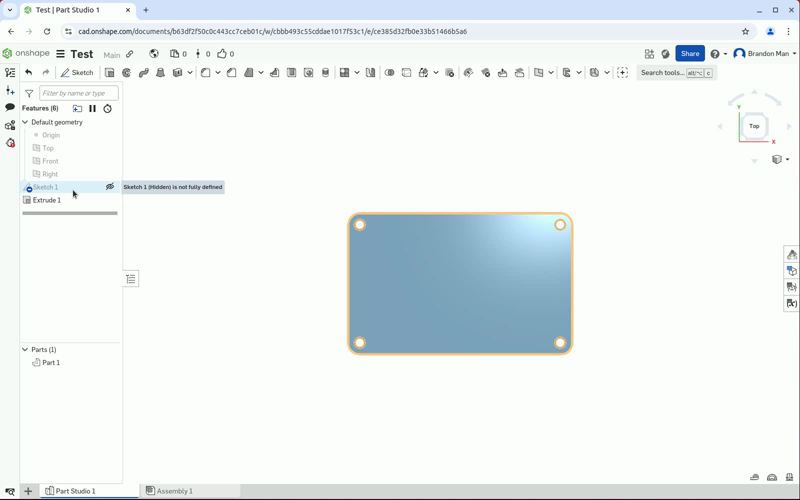
click(73, 189)
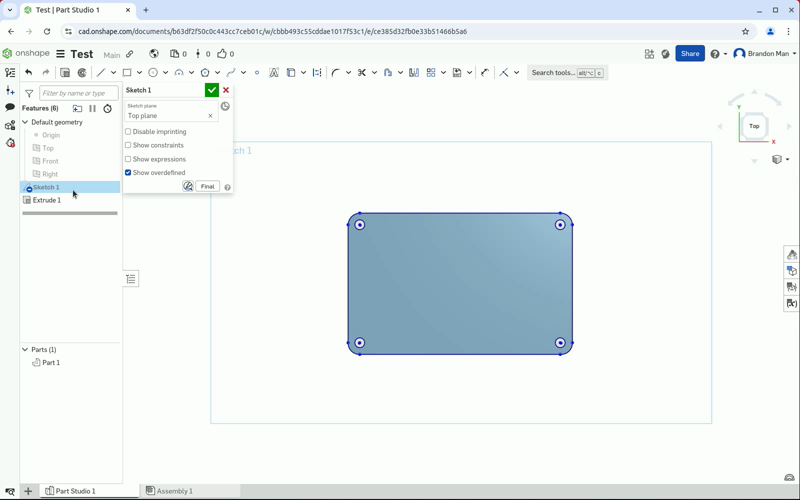
mouse_move(229, 92)
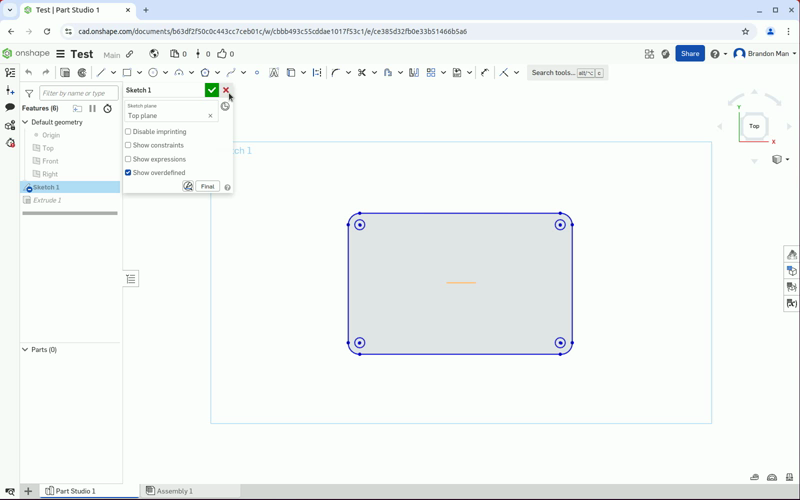
click(229, 92)
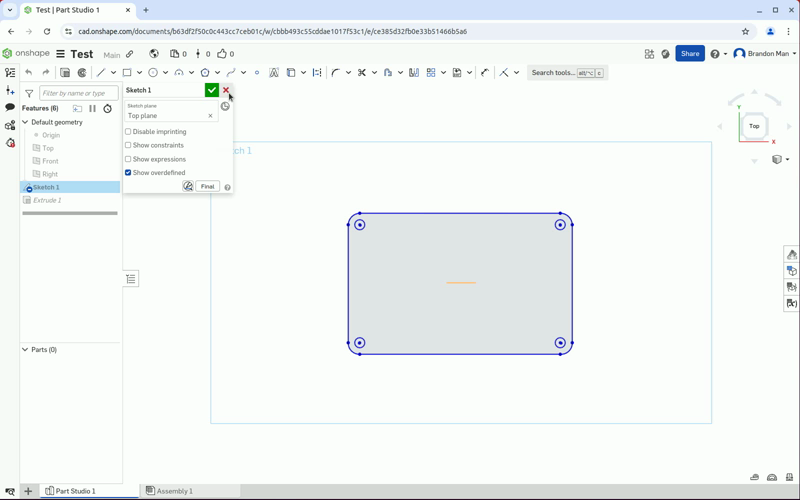
key(shift+s)
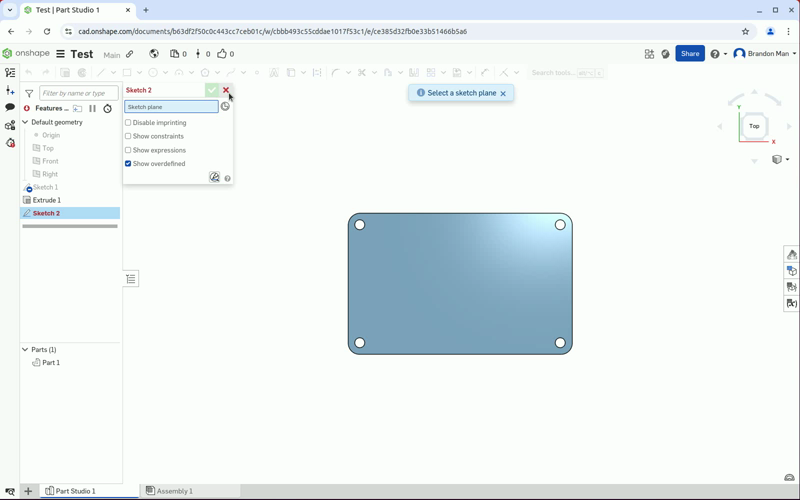
mouse_move(73, 150)
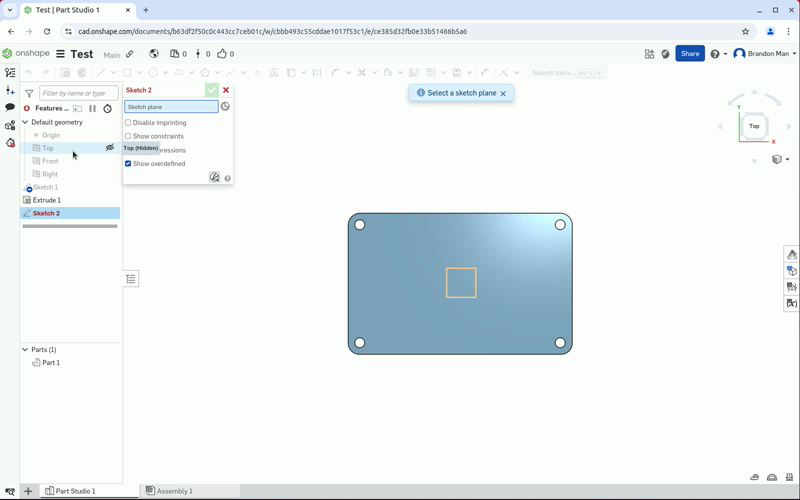
click(73, 150)
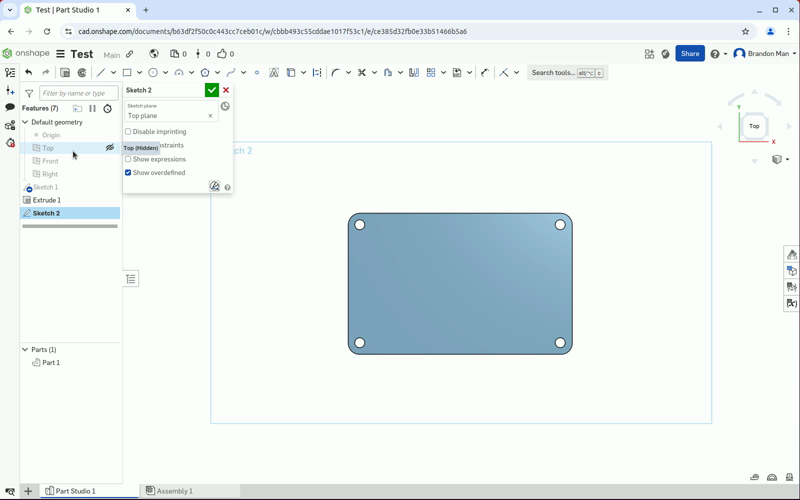
mouse_move(73, 352)
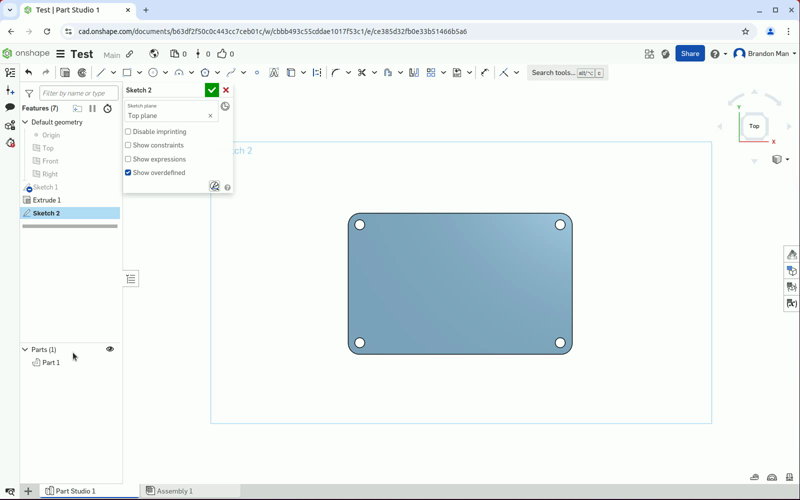
key(y)
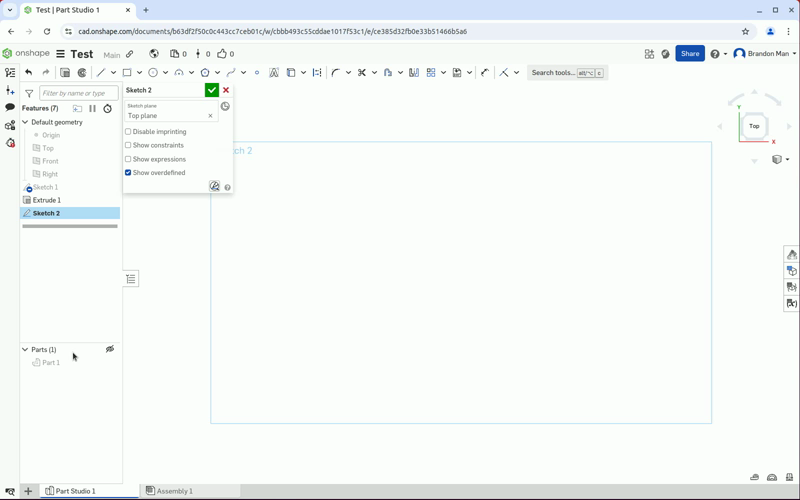
key(a)
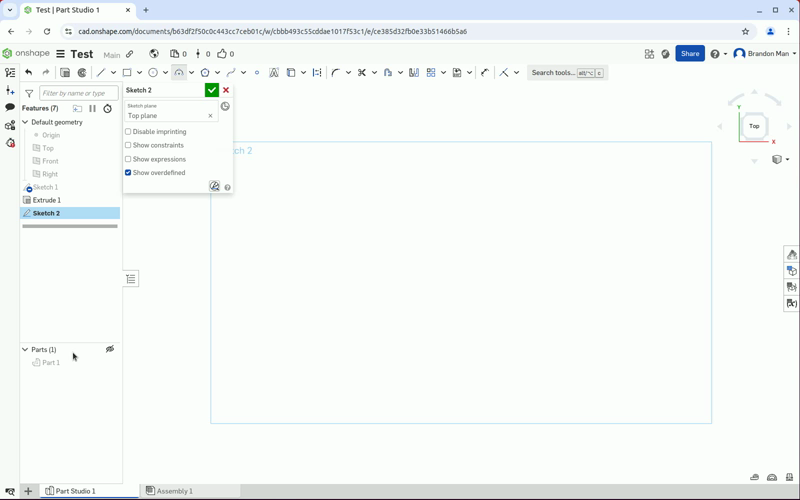
key_down(shift)
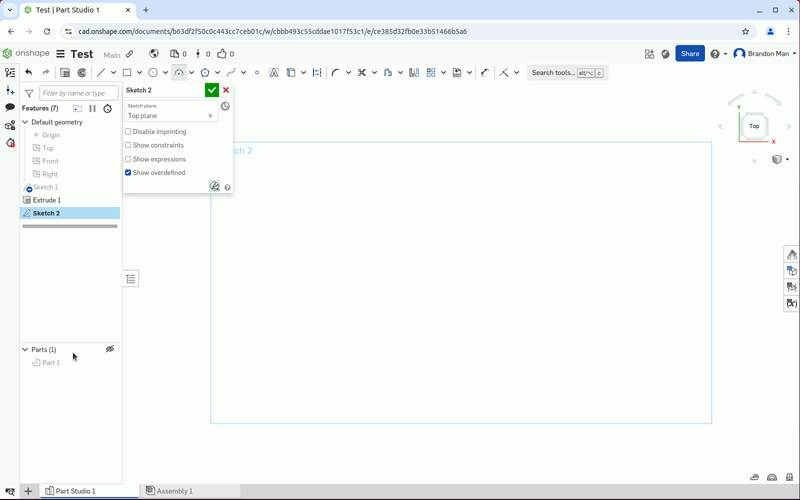
mouse_move(365, 333)
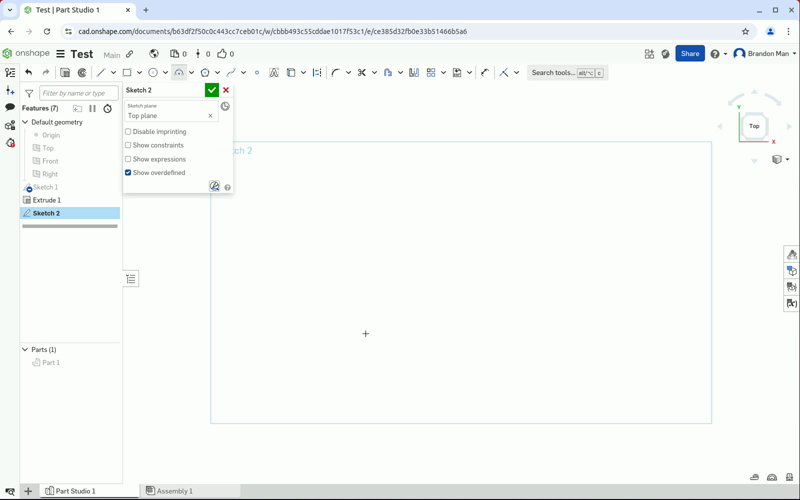
click(365, 333)
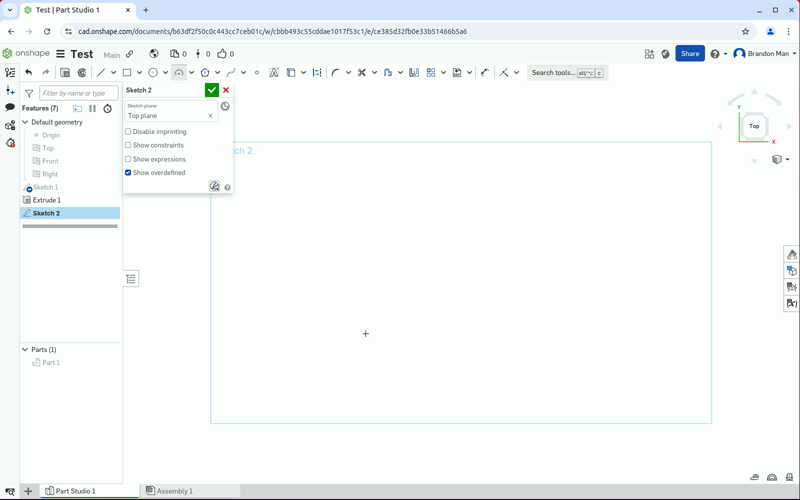
key_up(shift)
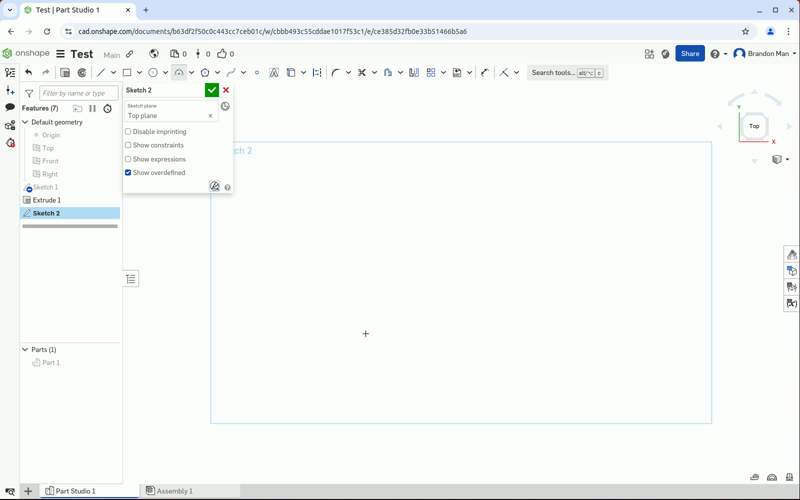
key_down(shift)
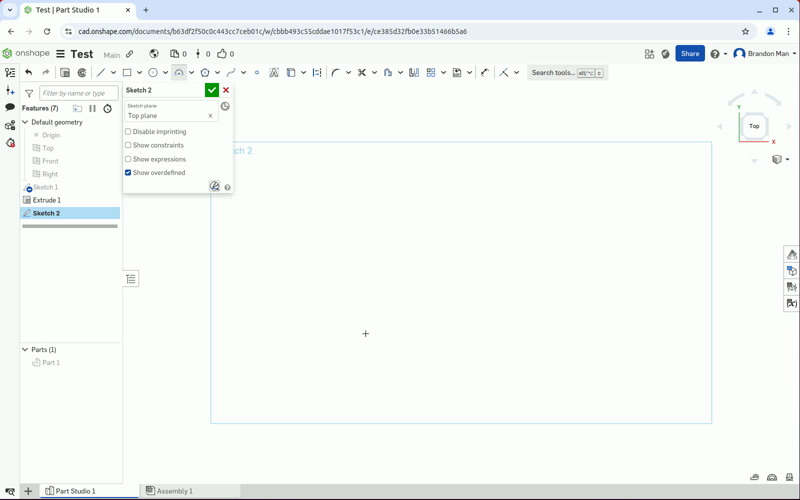
mouse_move(369, 337)
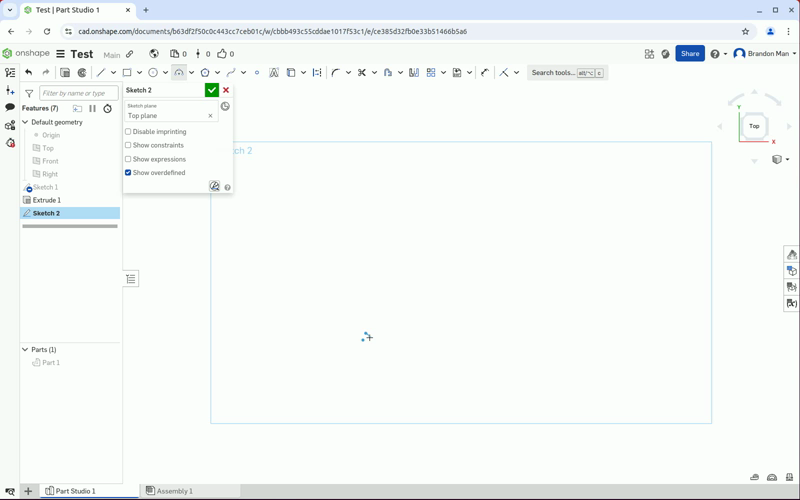
scroll(6)
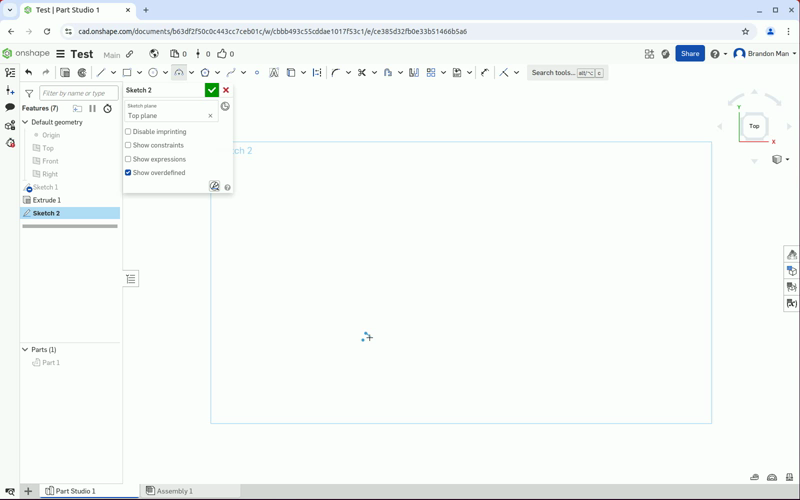
scroll(6)
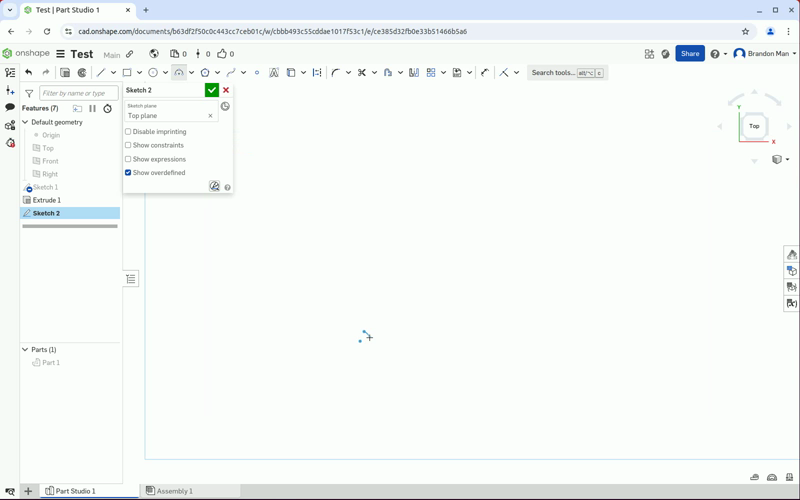
scroll(6)
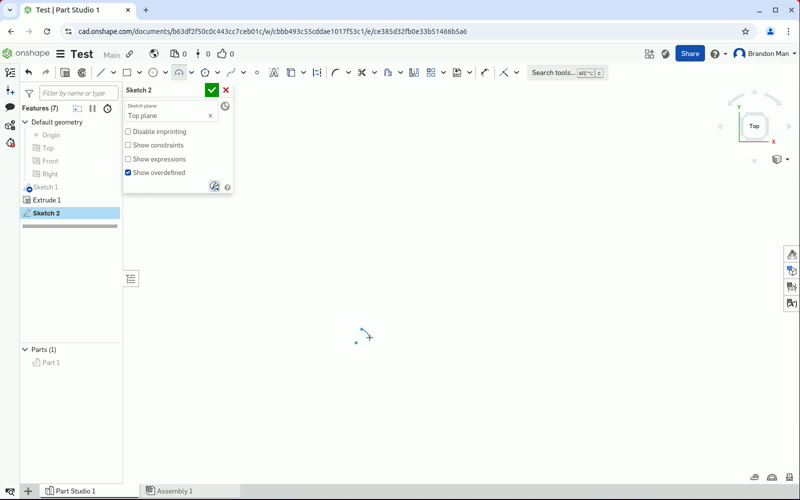
scroll(6)
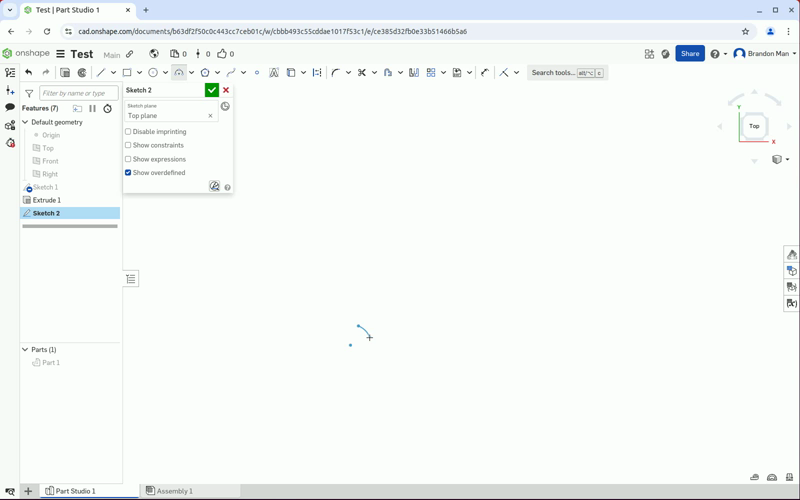
scroll(6)
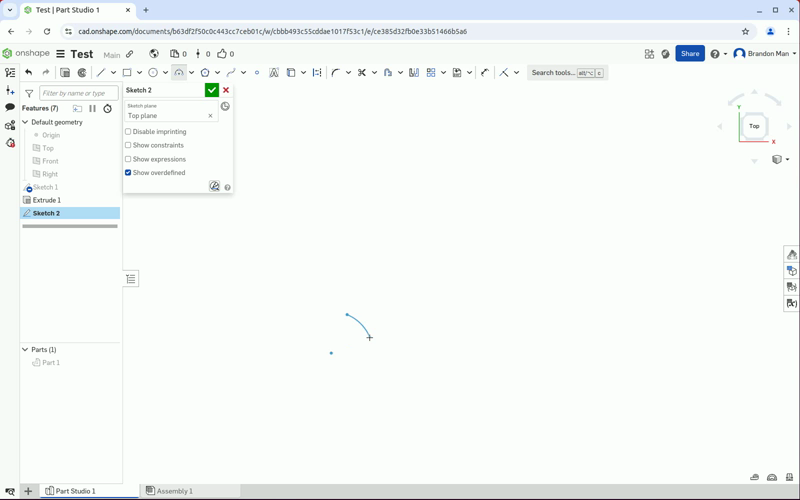
scroll(6)
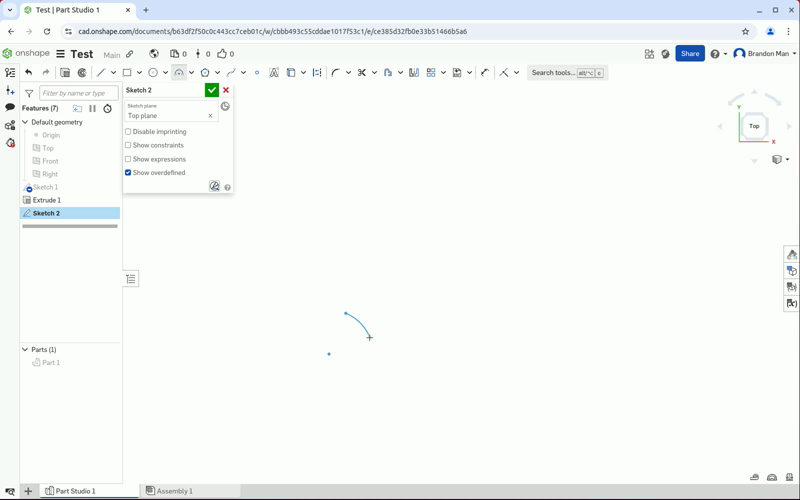
scroll(6)
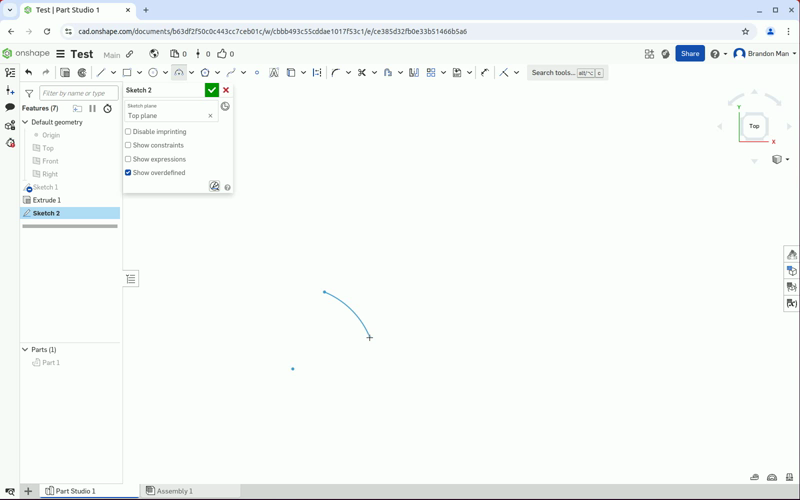
click(369, 337)
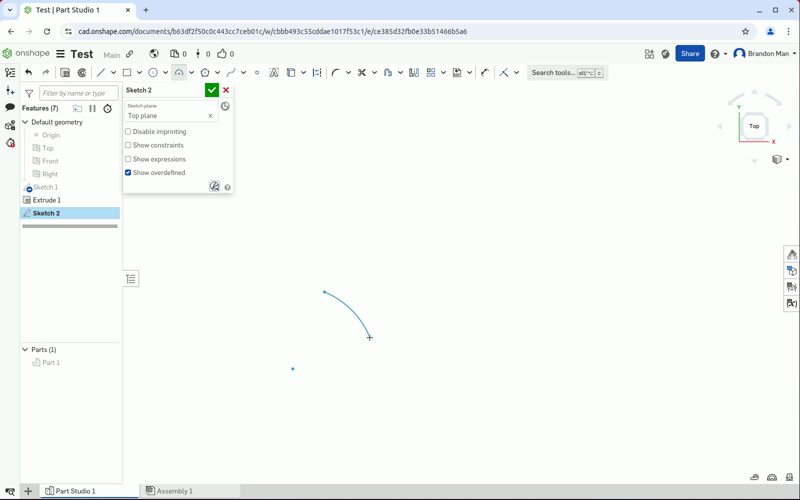
scroll(-6)
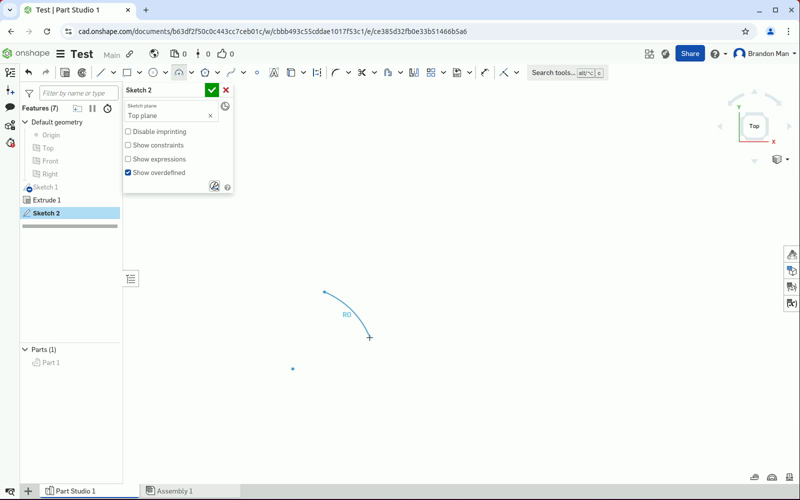
scroll(-6)
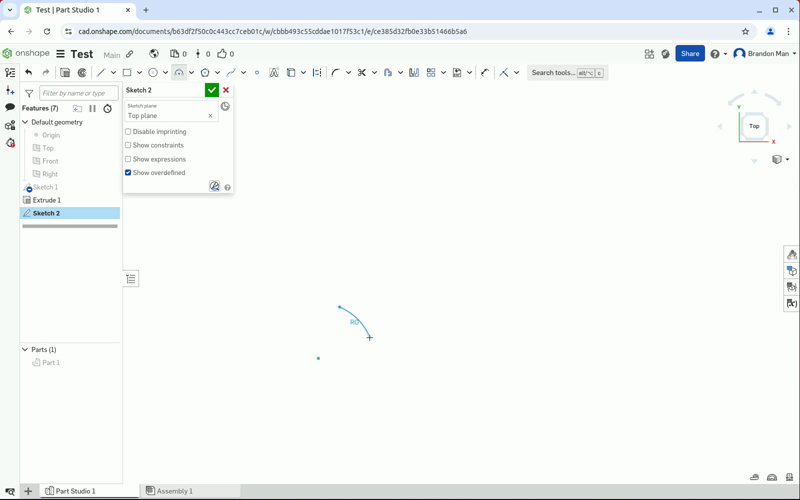
scroll(-6)
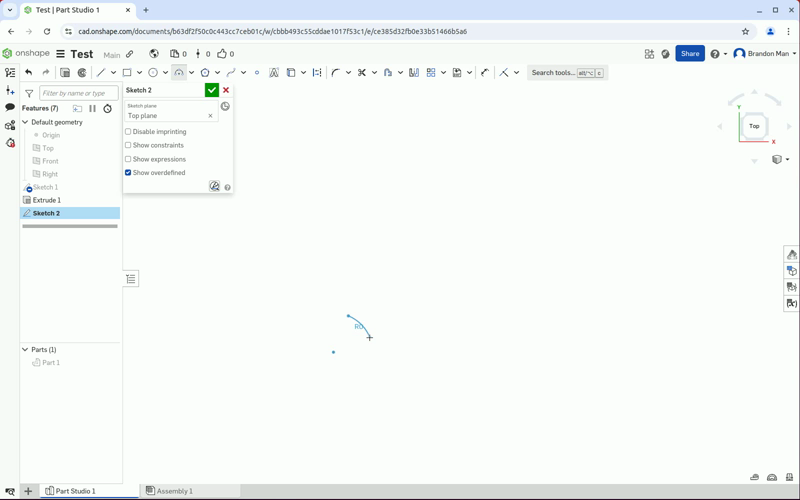
scroll(-6)
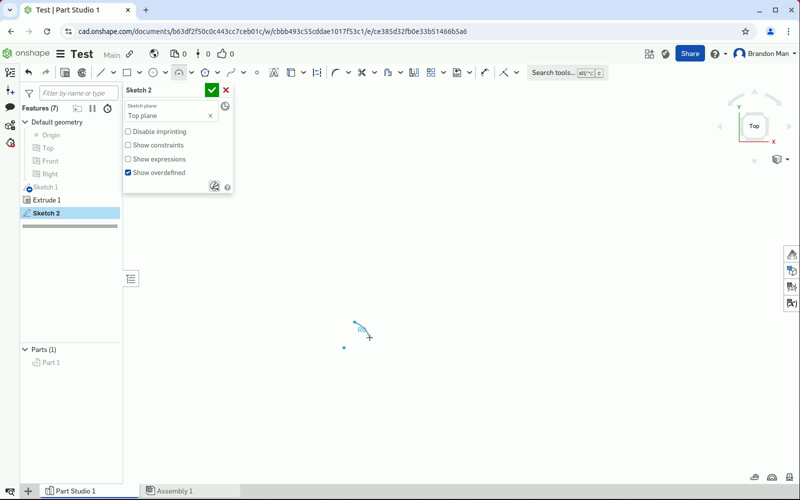
scroll(-6)
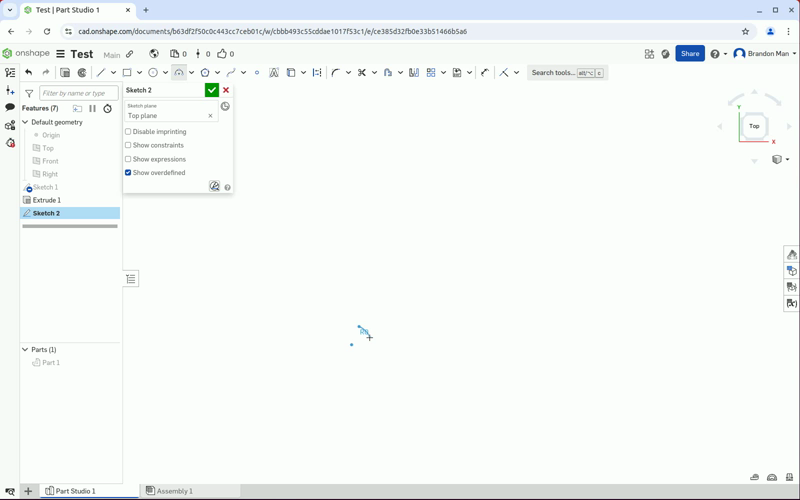
scroll(-6)
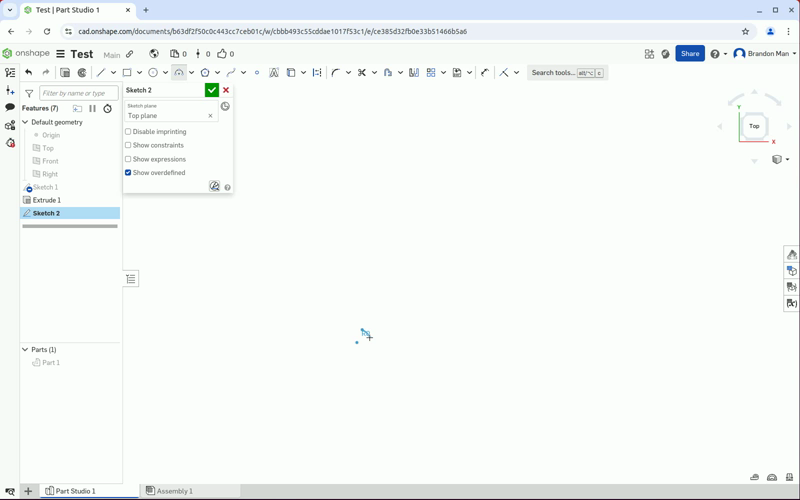
scroll(-6)
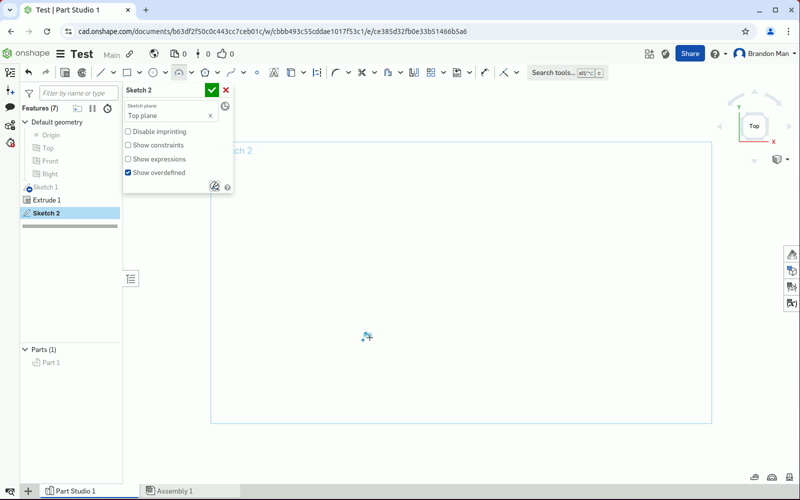
mouse_move(366, 336)
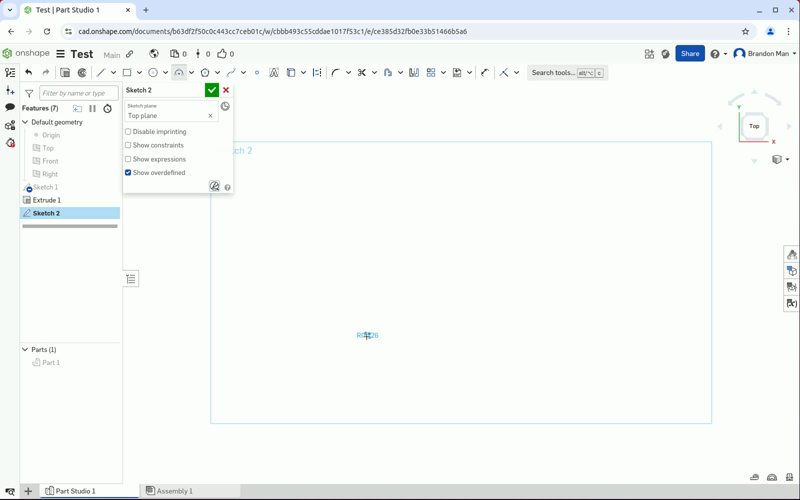
scroll(6)
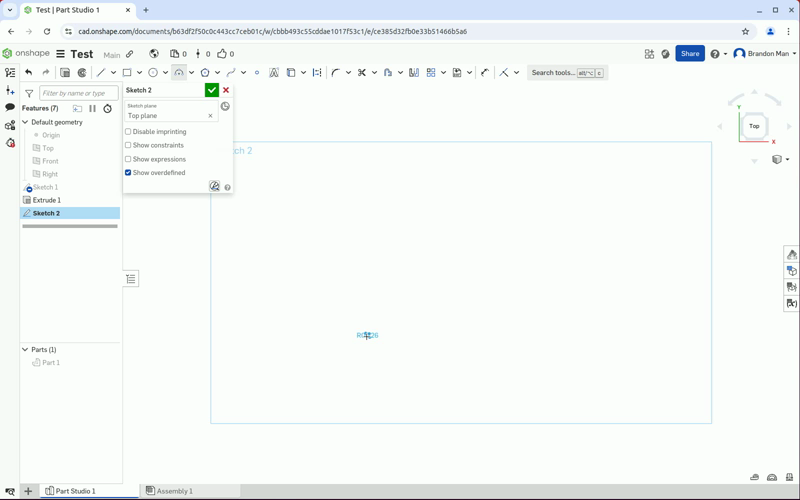
scroll(6)
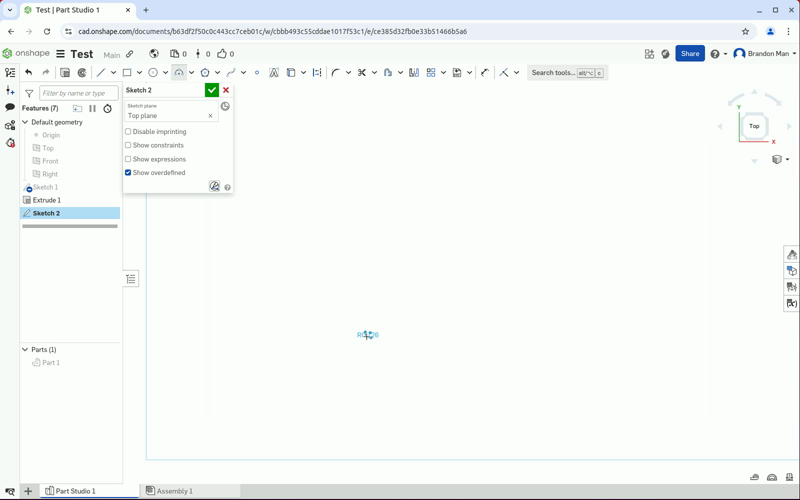
scroll(6)
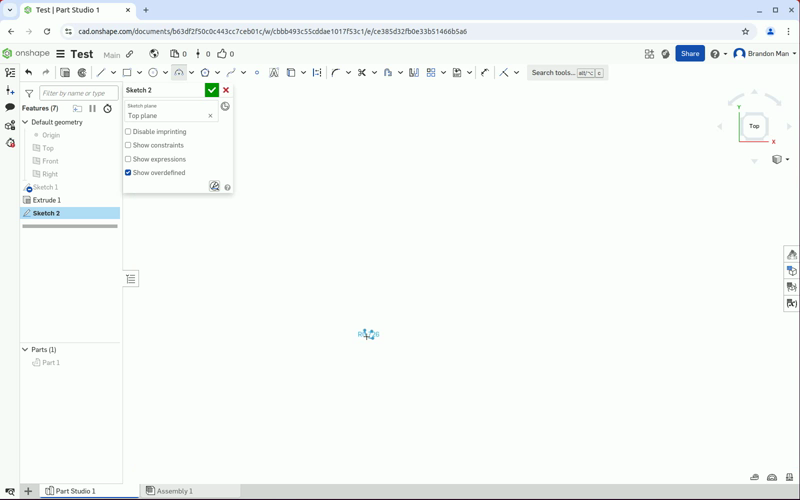
scroll(6)
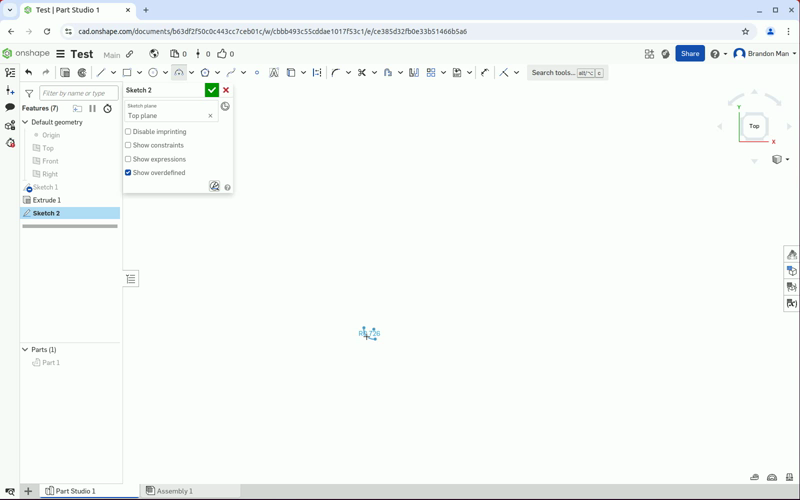
scroll(6)
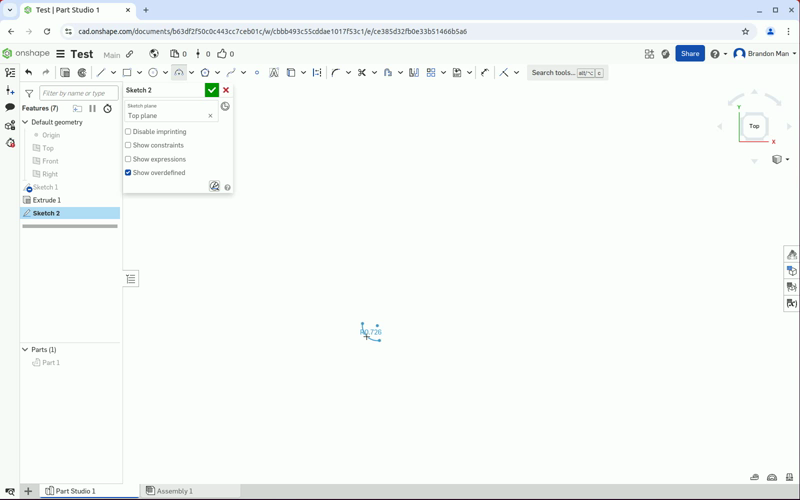
scroll(6)
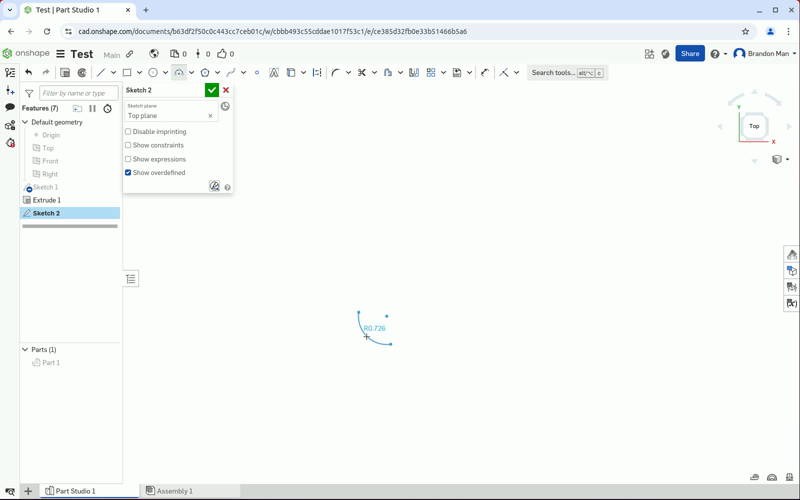
scroll(6)
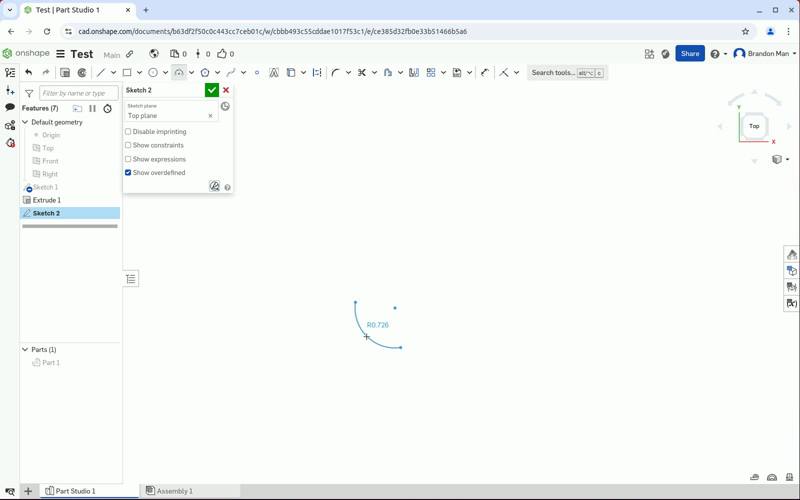
click(366, 336)
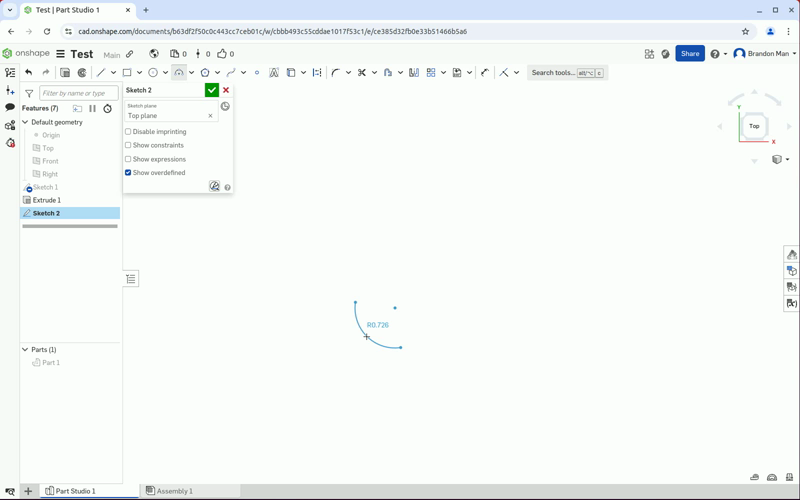
scroll(-6)
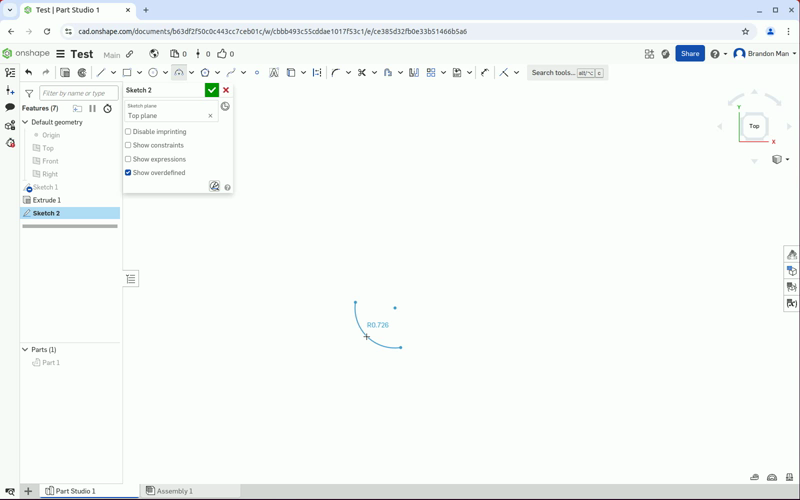
scroll(-6)
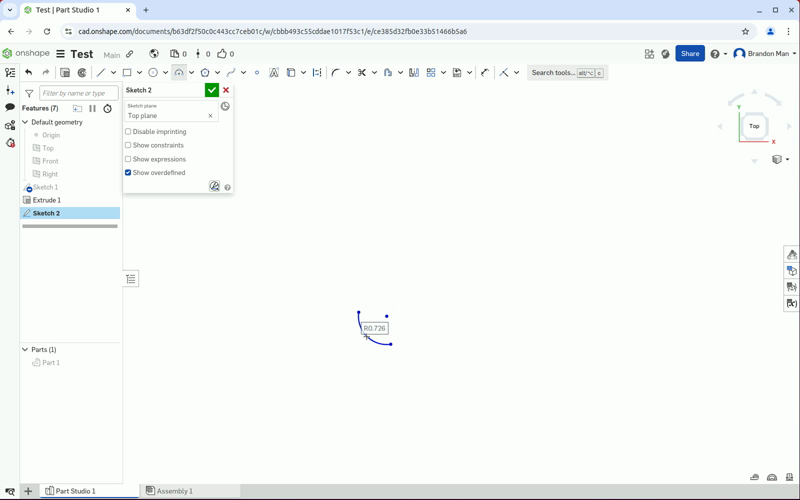
scroll(-6)
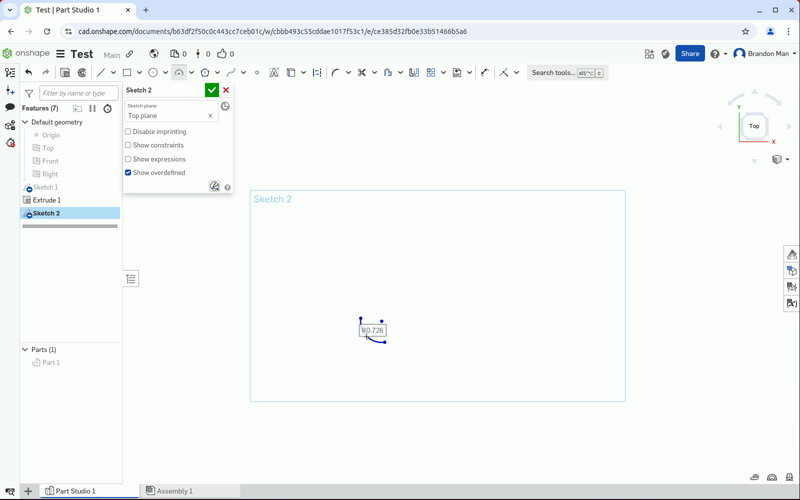
scroll(-6)
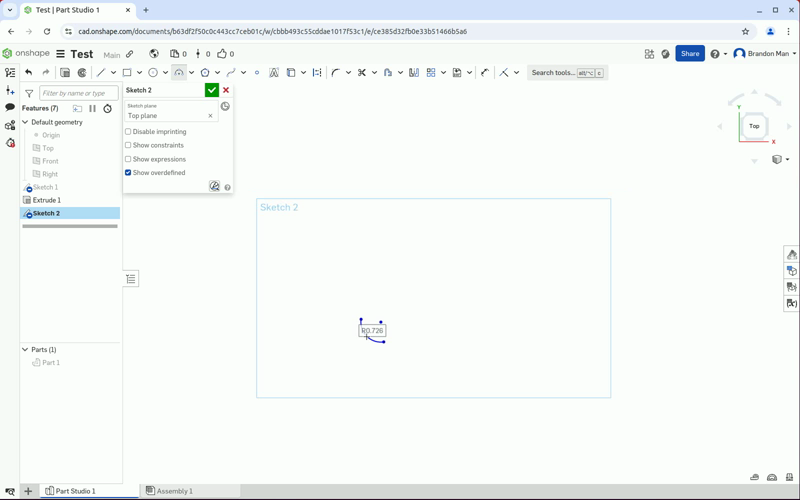
scroll(-6)
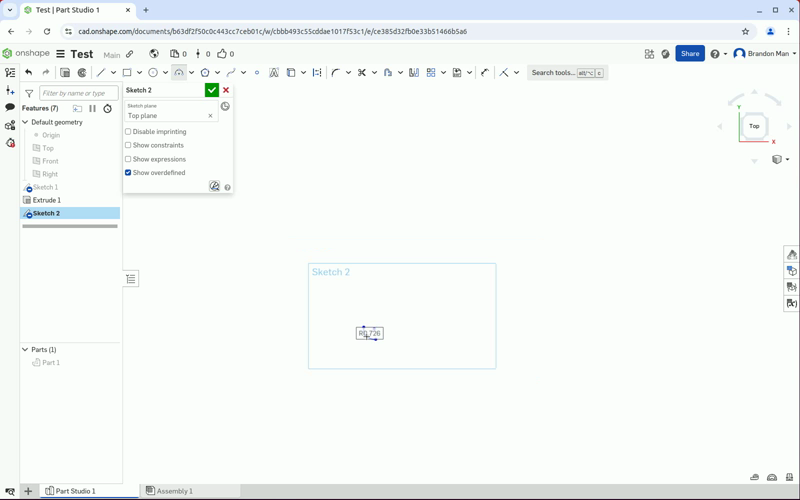
scroll(-6)
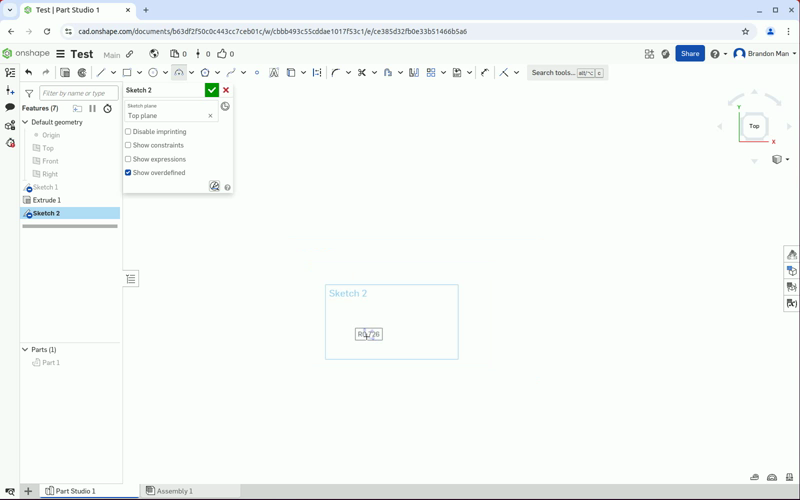
scroll(-6)
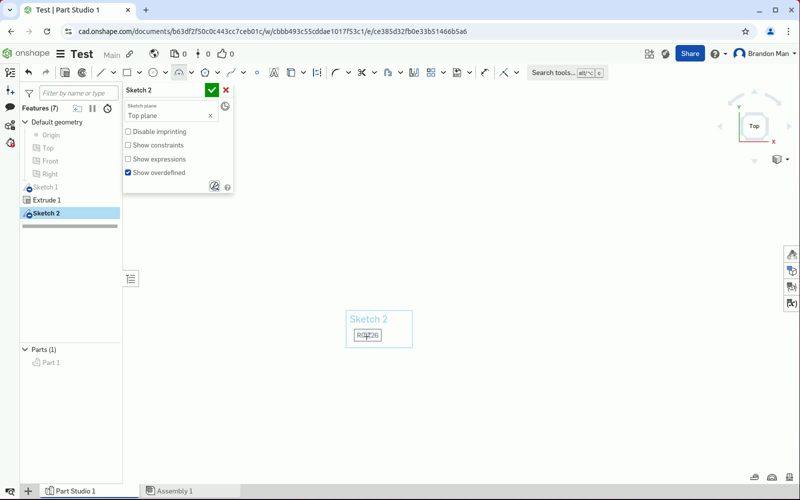
key_up(shift)
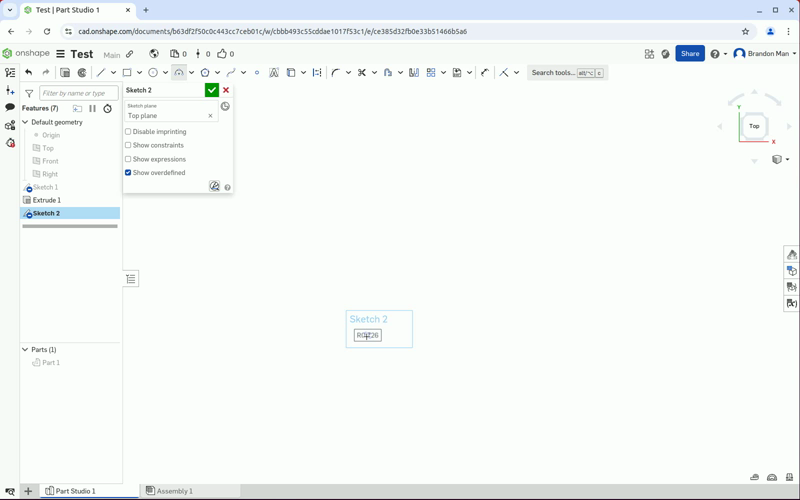
key(esc)
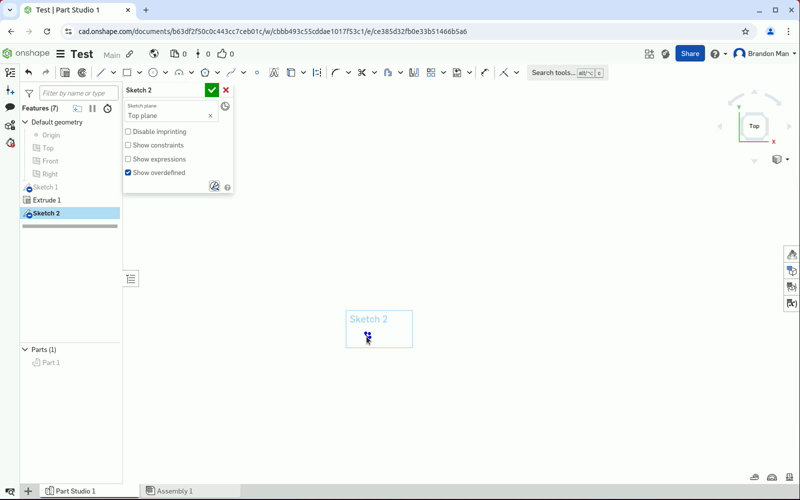
key(l)
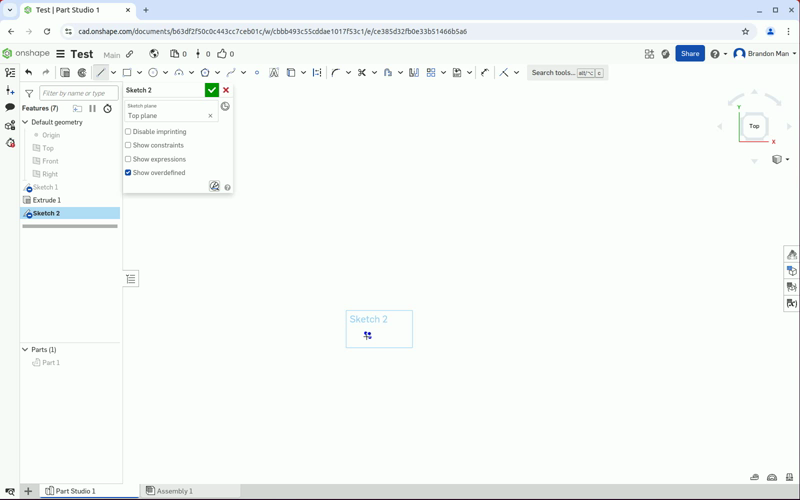
mouse_move(369, 337)
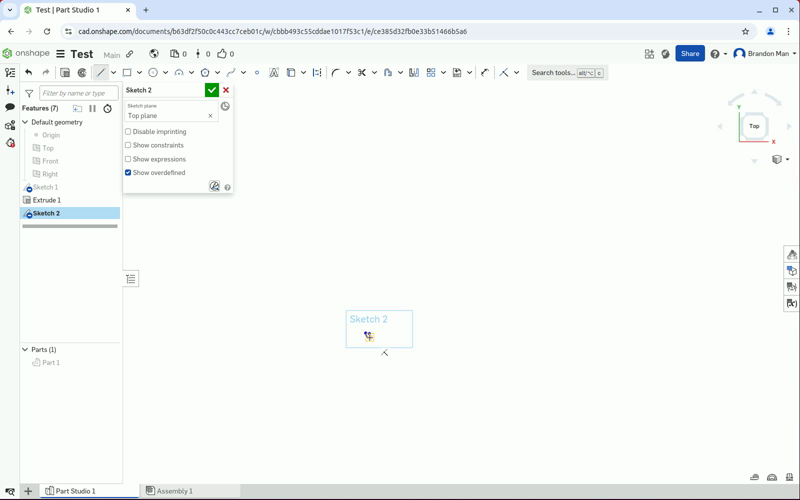
scroll(6)
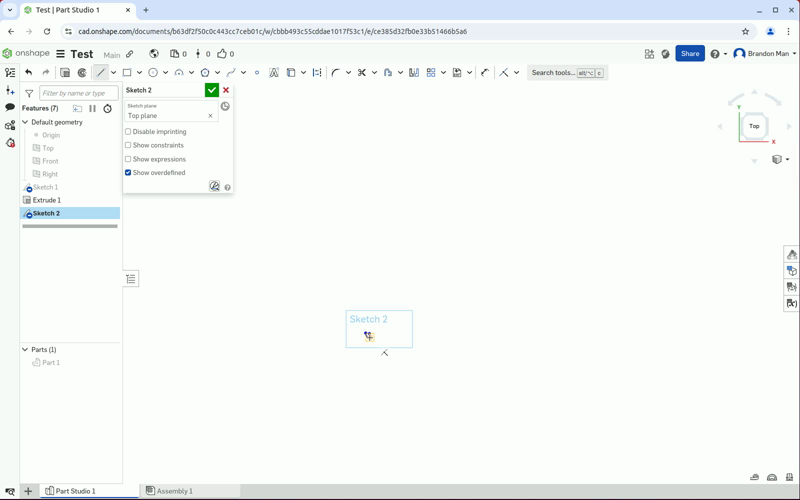
scroll(6)
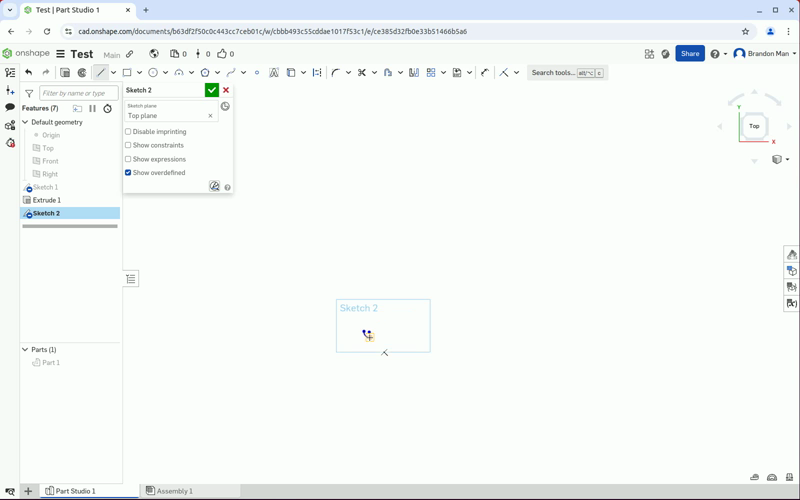
scroll(6)
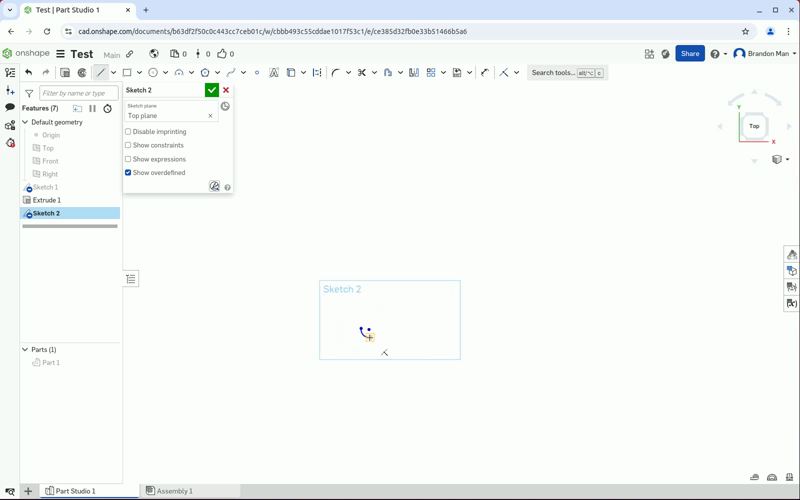
scroll(6)
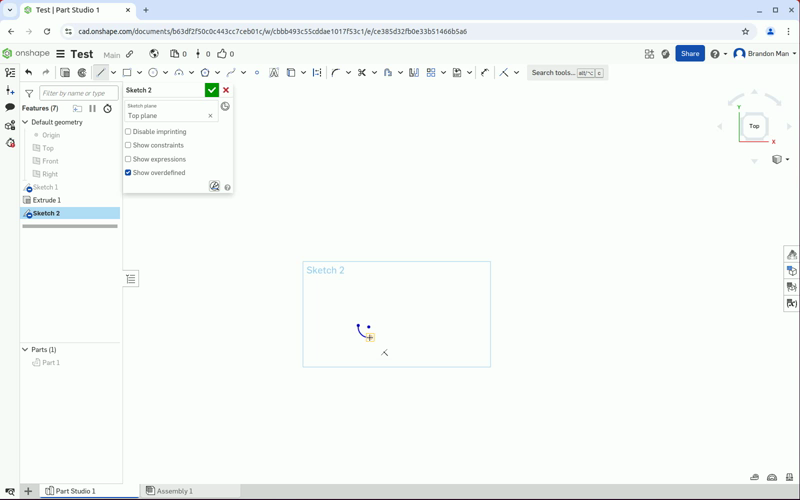
scroll(6)
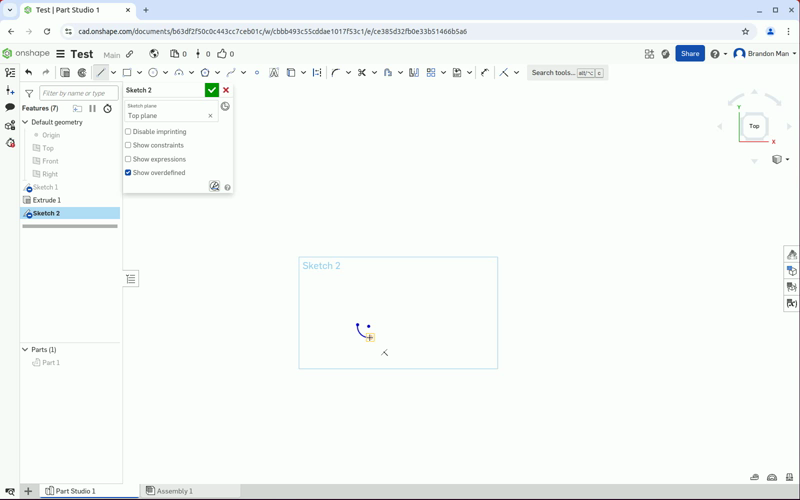
scroll(6)
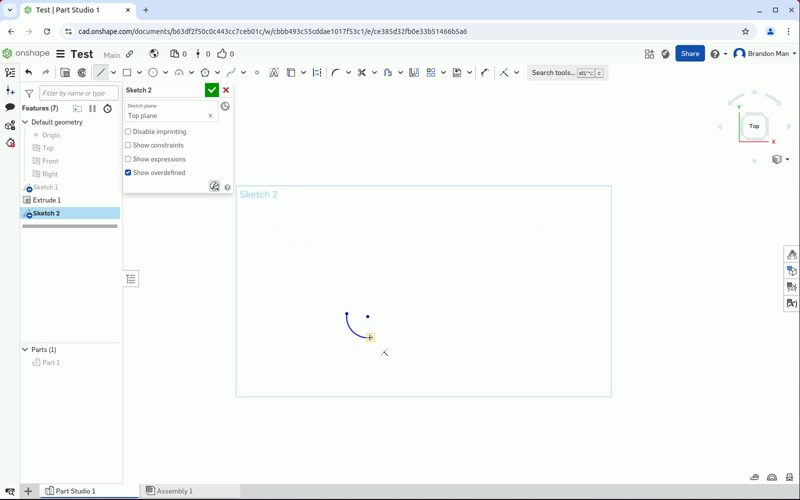
scroll(6)
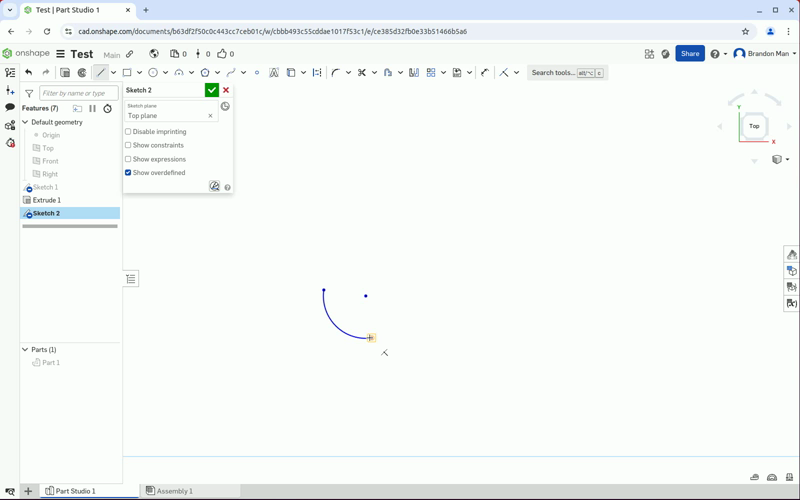
click(369, 337)
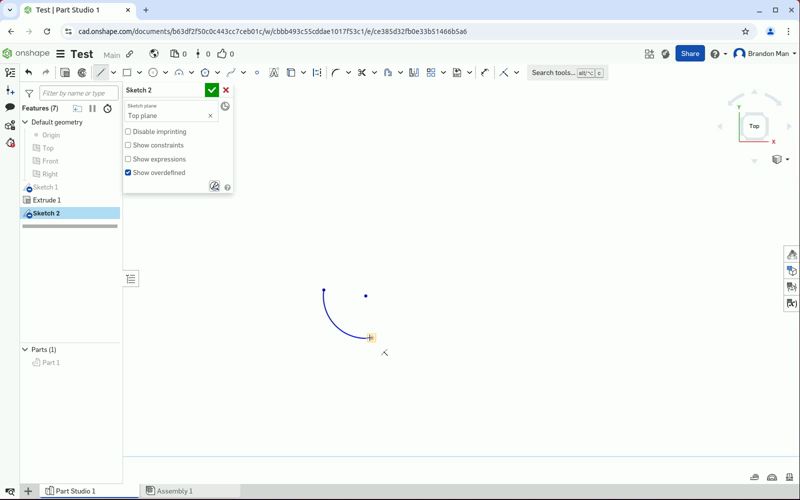
scroll(-6)
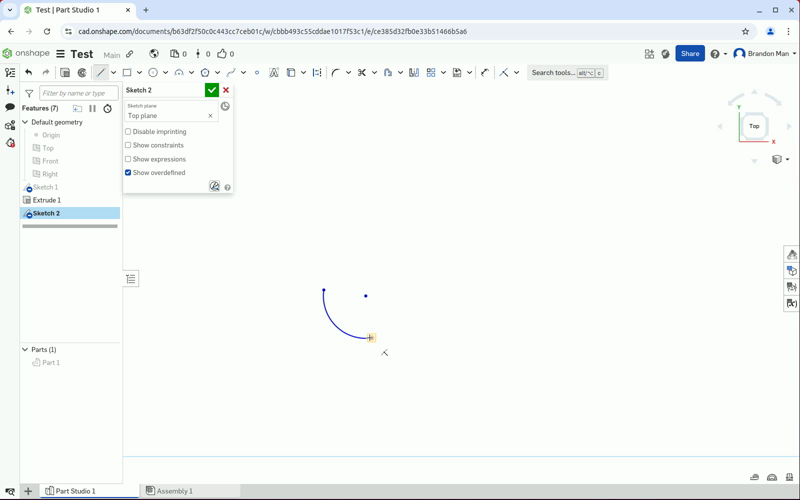
scroll(-6)
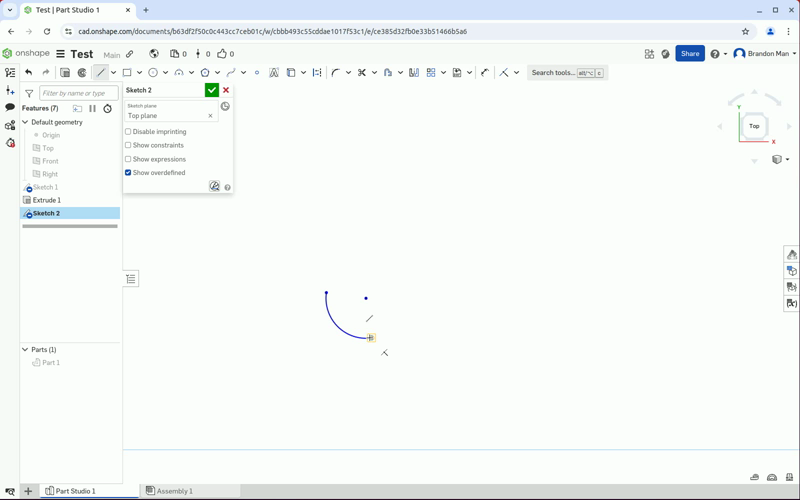
scroll(-6)
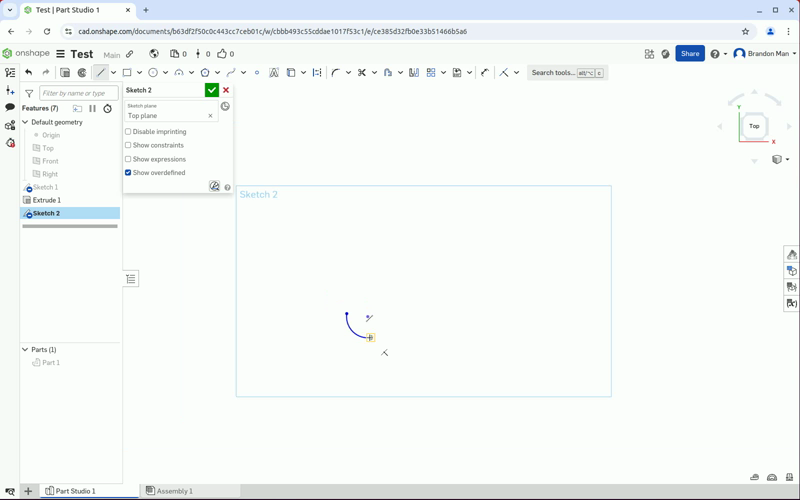
scroll(-6)
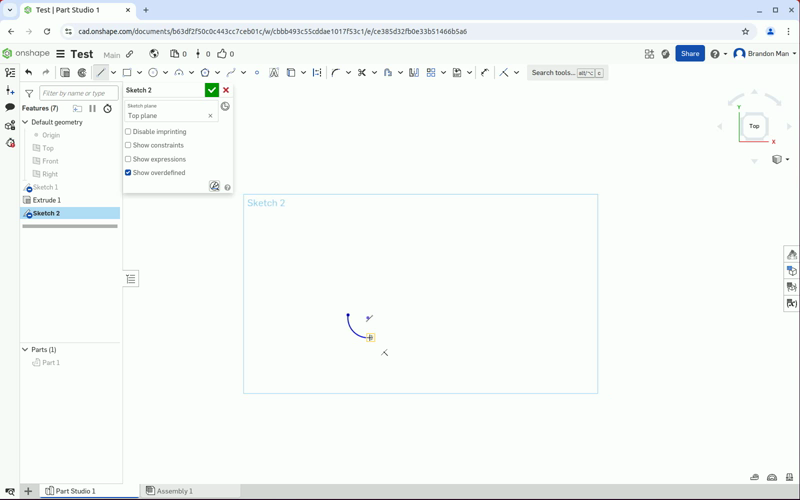
scroll(-6)
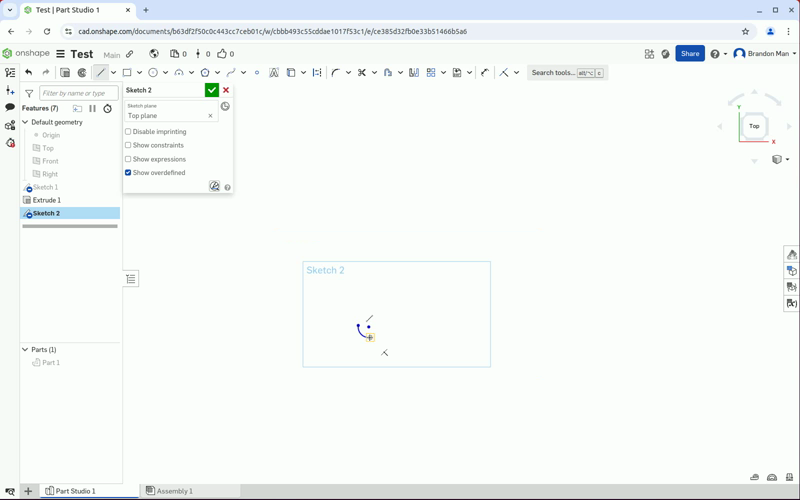
scroll(-6)
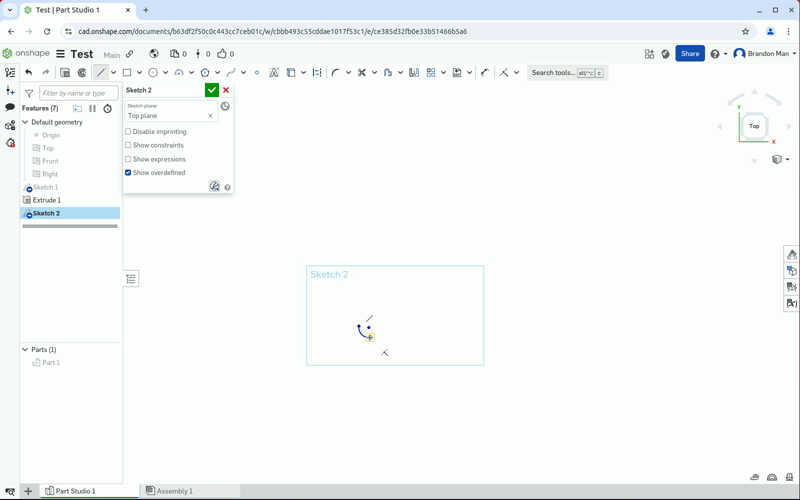
scroll(-6)
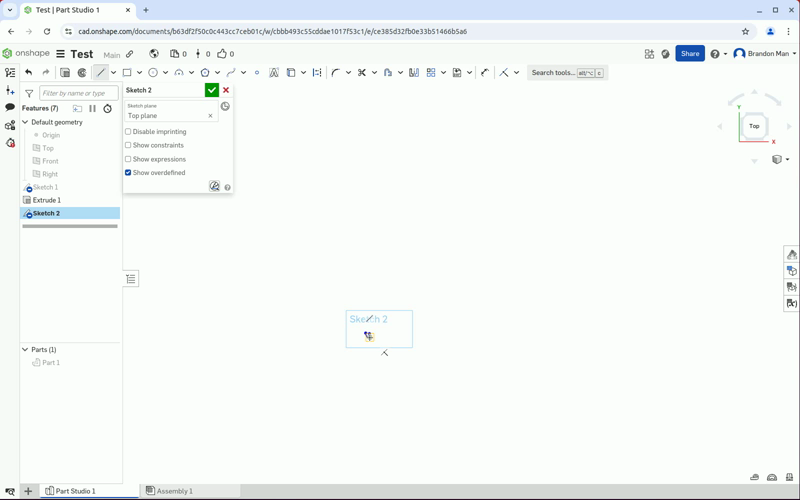
key_down(shift)
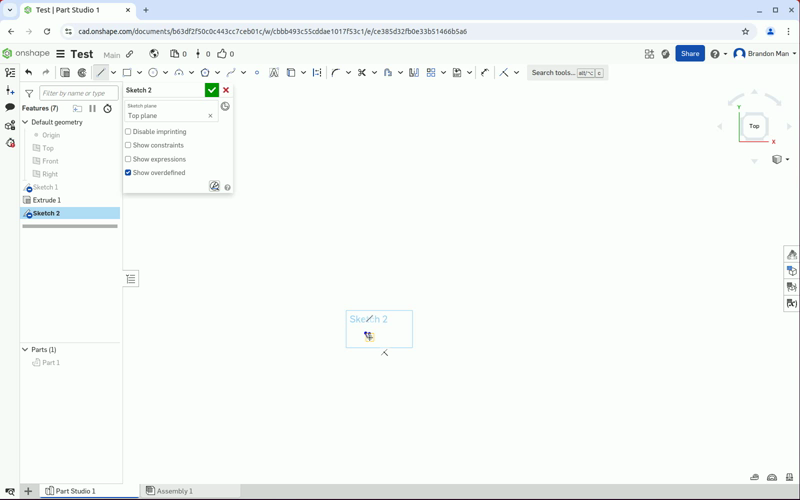
mouse_move(549, 337)
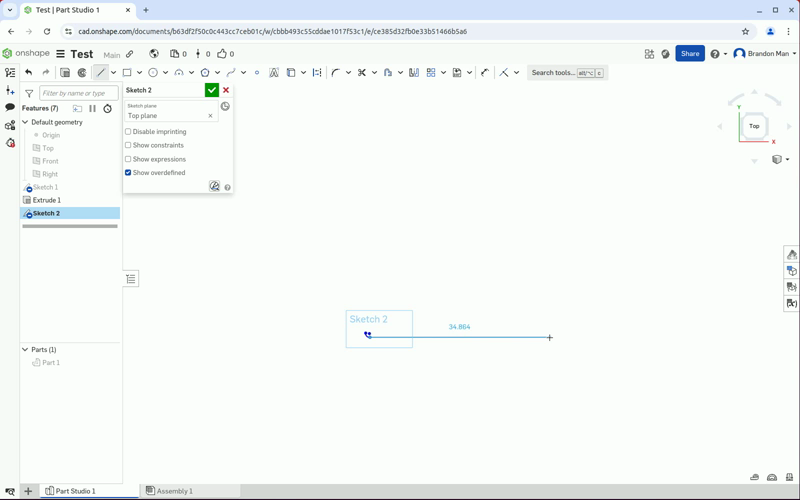
click(549, 337)
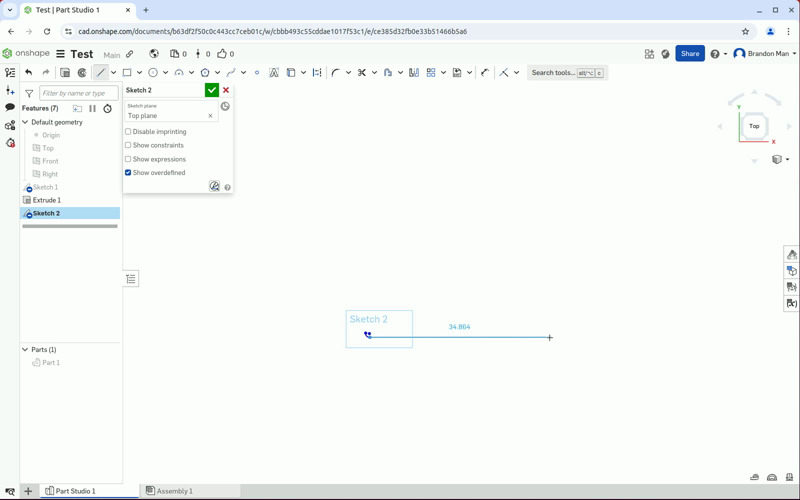
key_up(shift)
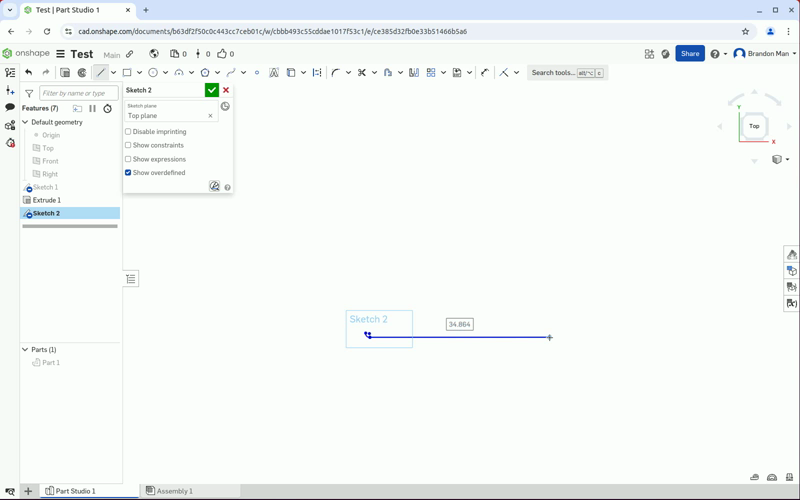
key(esc)
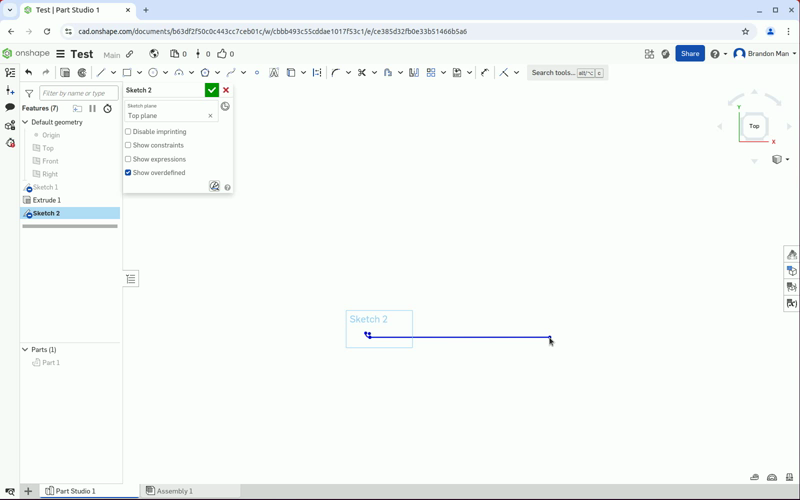
key(a)
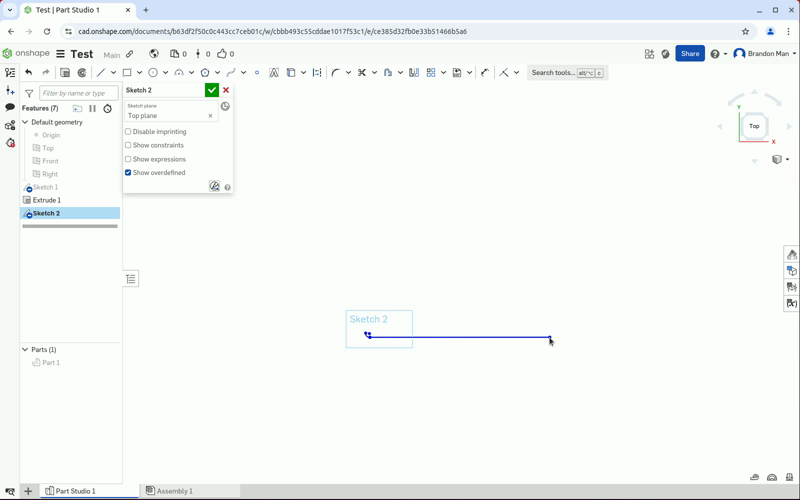
mouse_move(549, 337)
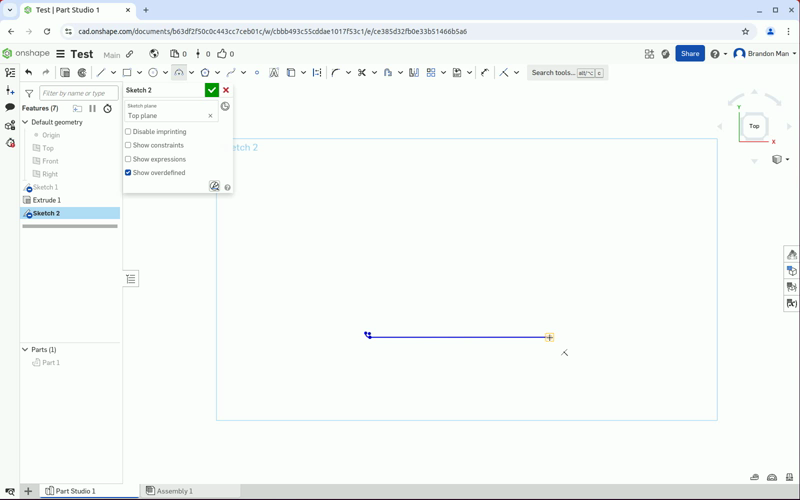
click(549, 337)
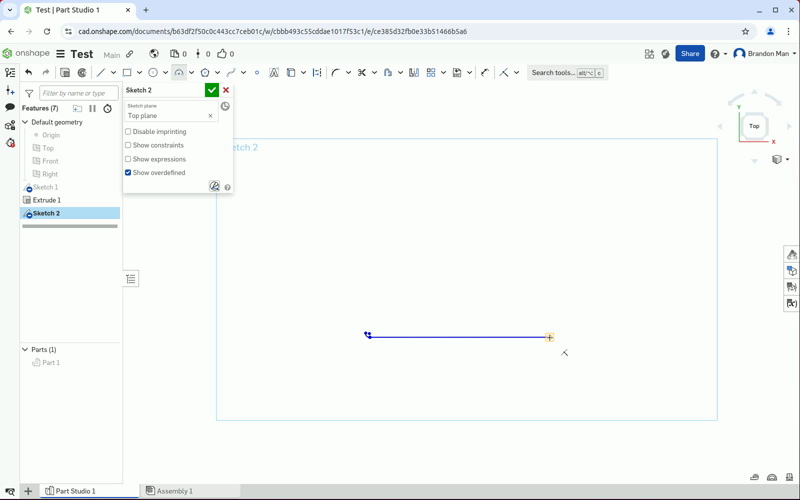
key_down(shift)
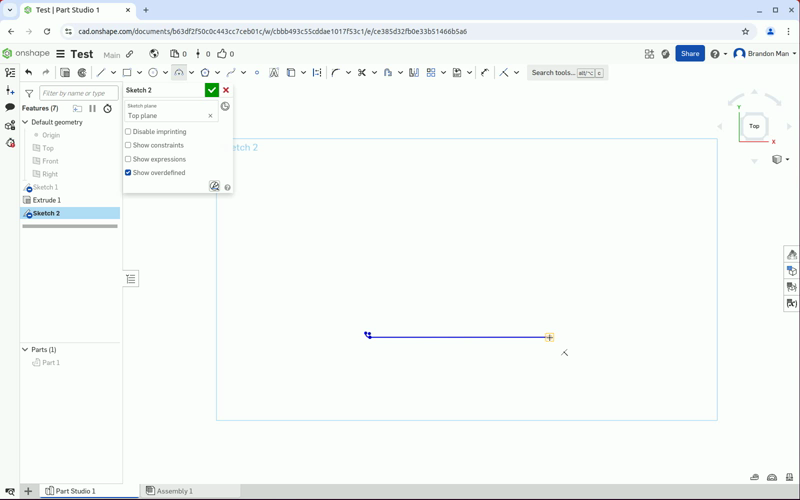
mouse_move(553, 333)
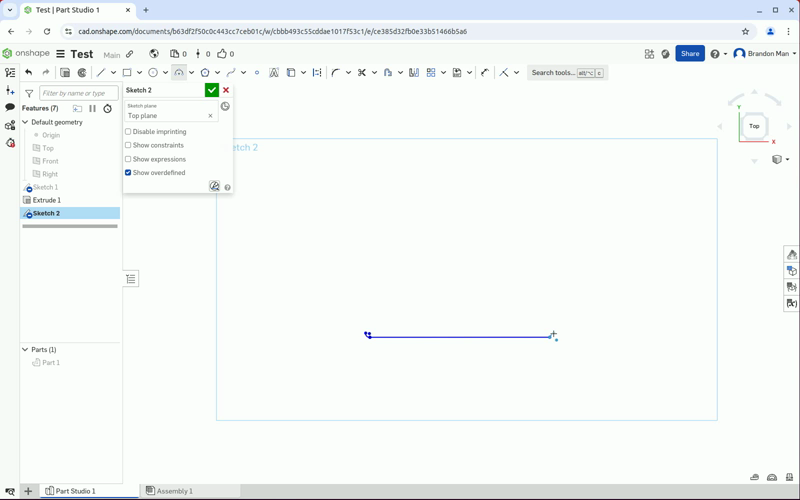
scroll(6)
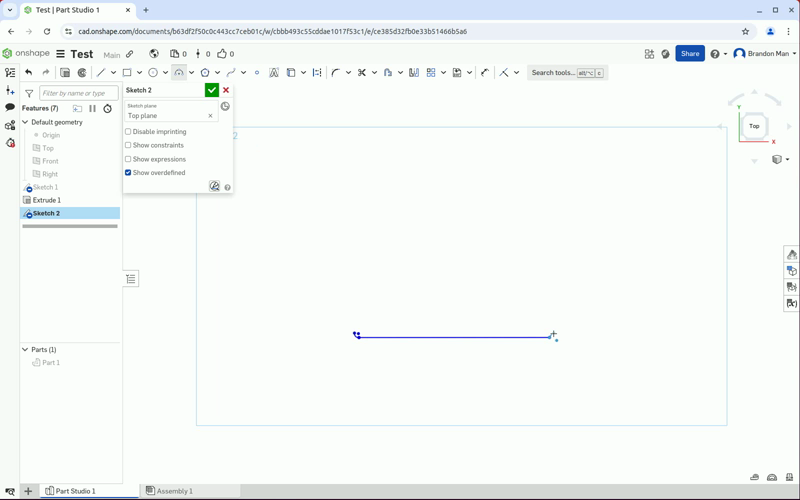
scroll(6)
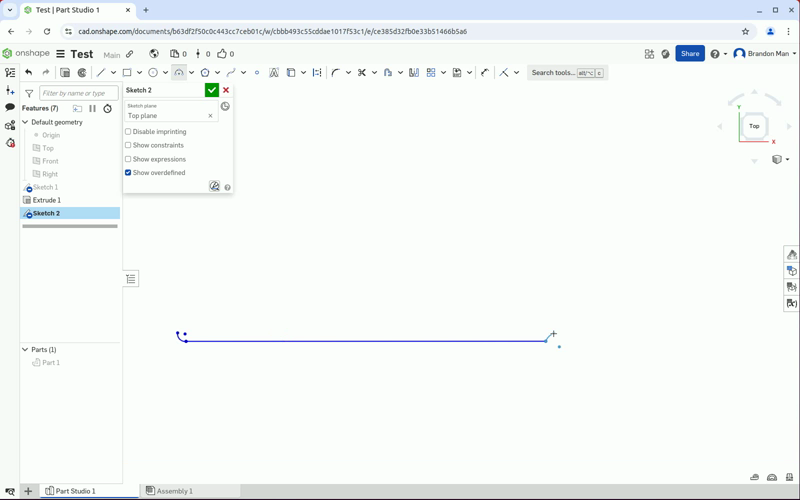
scroll(6)
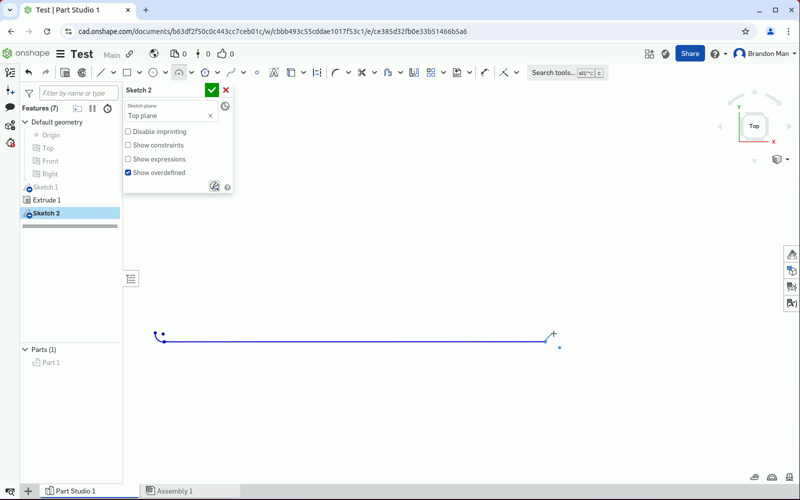
scroll(6)
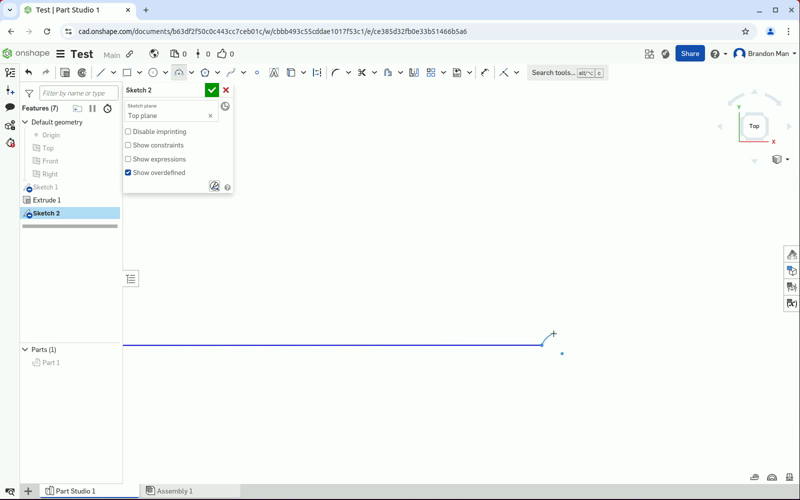
scroll(6)
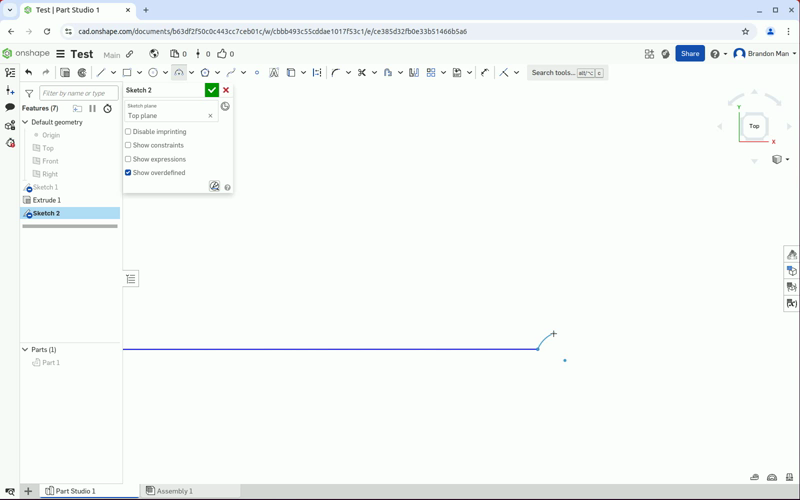
scroll(6)
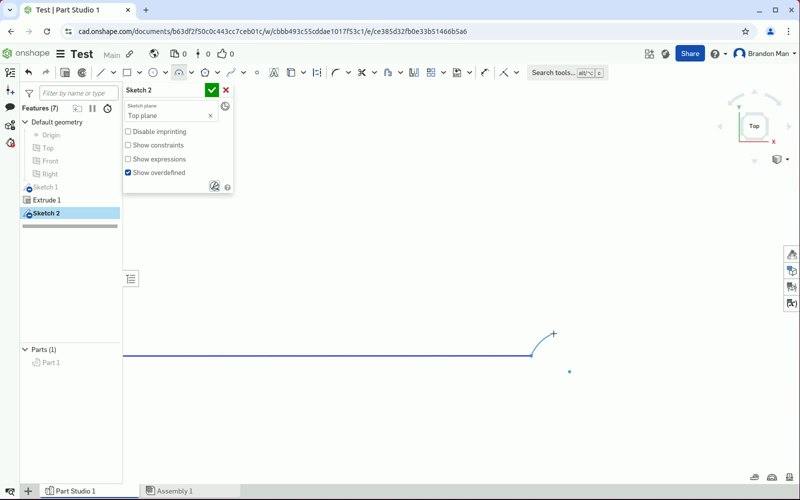
scroll(6)
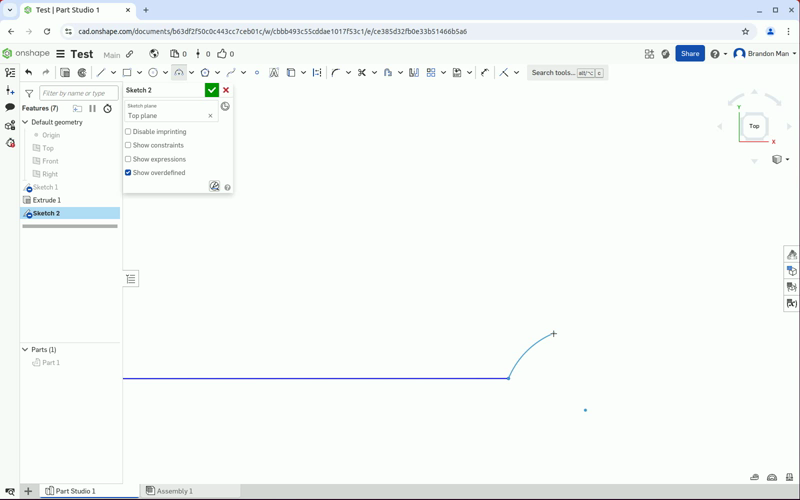
click(553, 333)
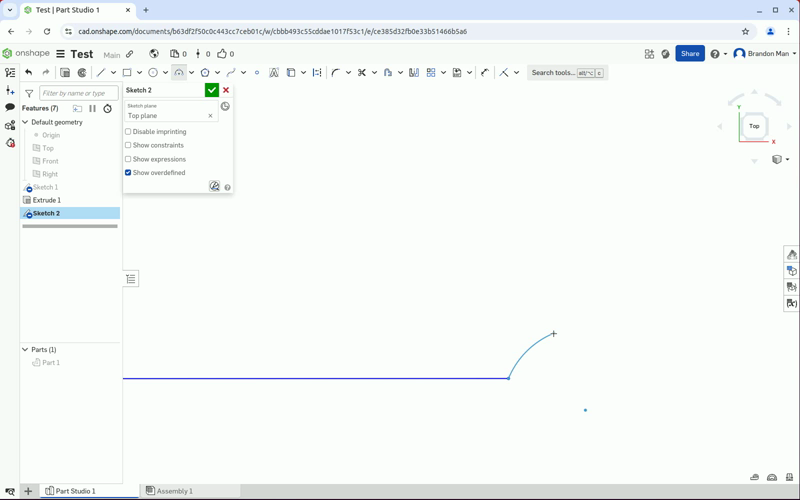
scroll(-6)
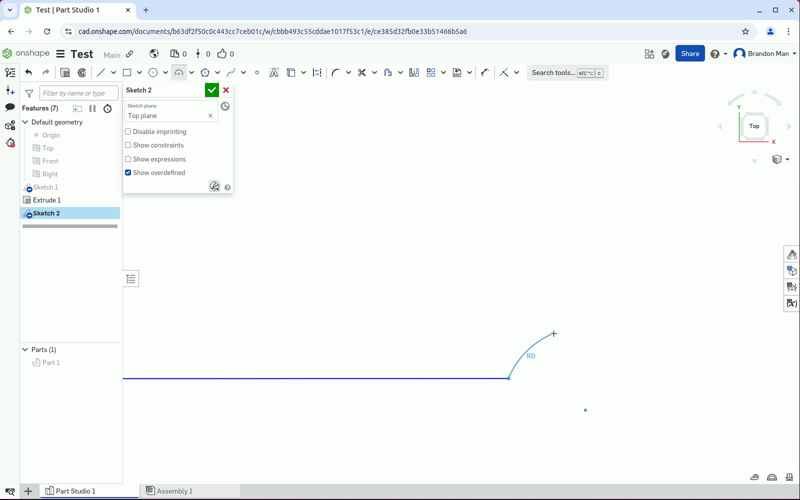
scroll(-6)
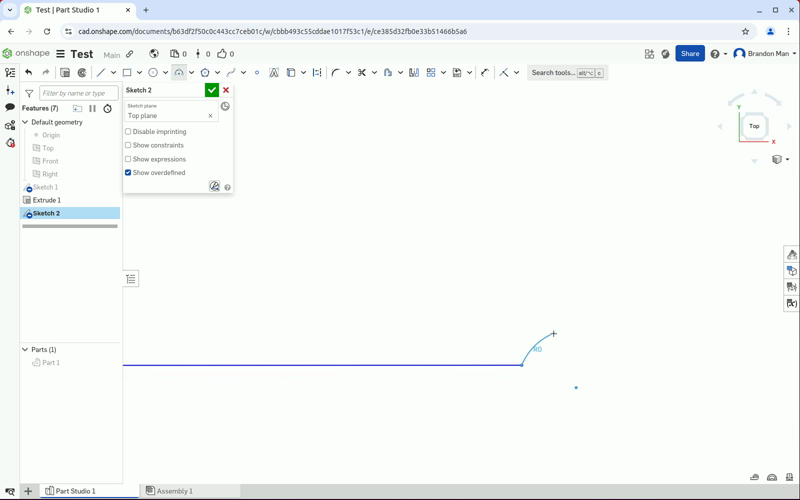
scroll(-6)
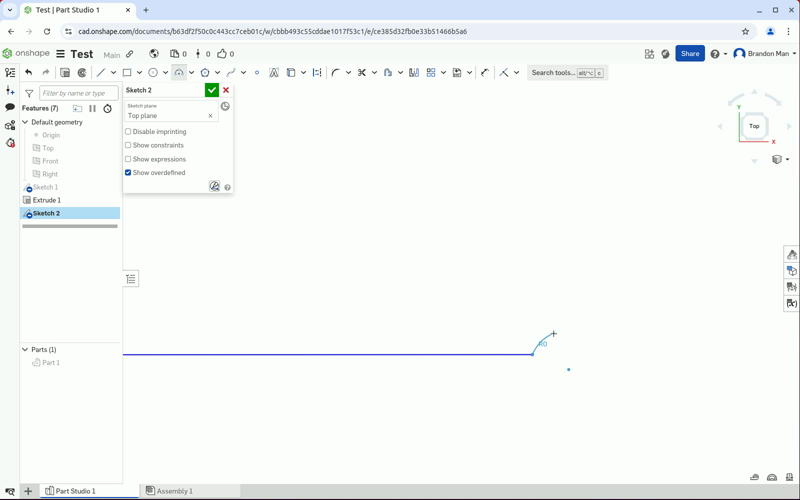
scroll(-6)
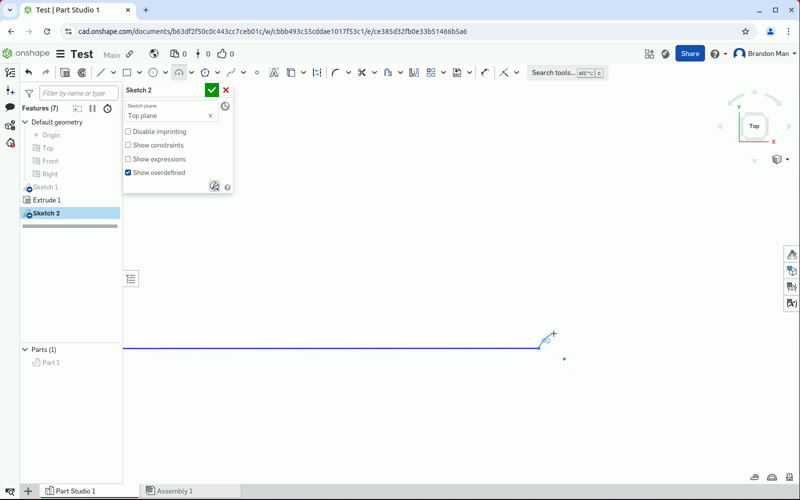
scroll(-6)
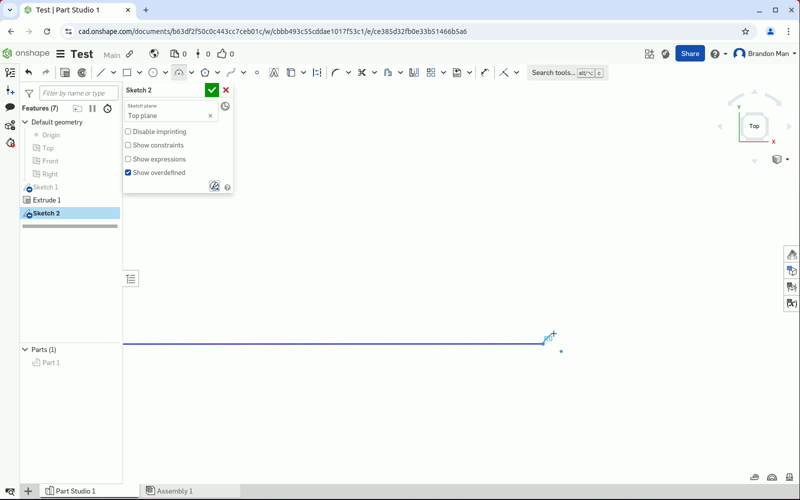
scroll(-6)
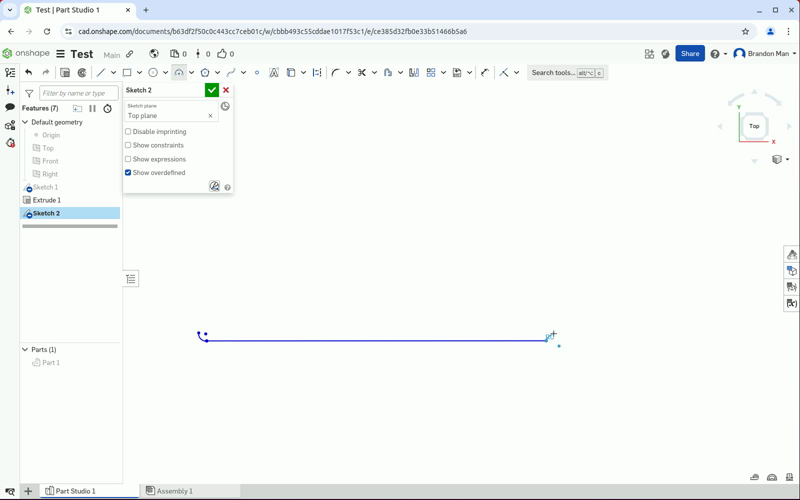
scroll(-6)
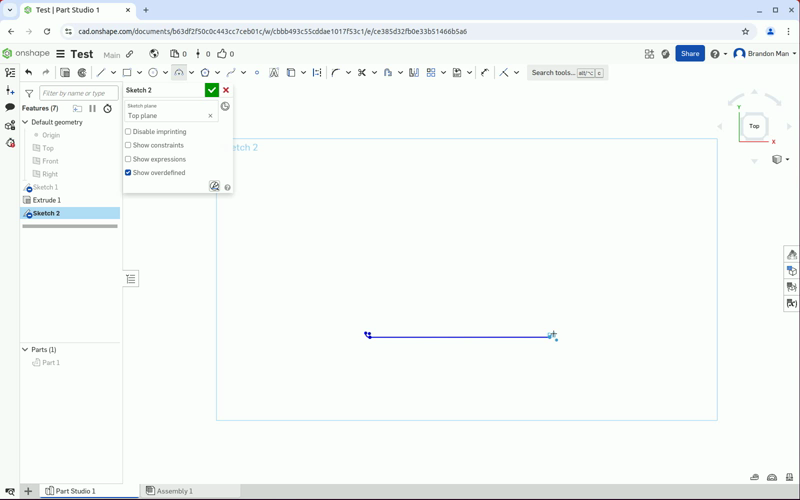
mouse_move(552, 336)
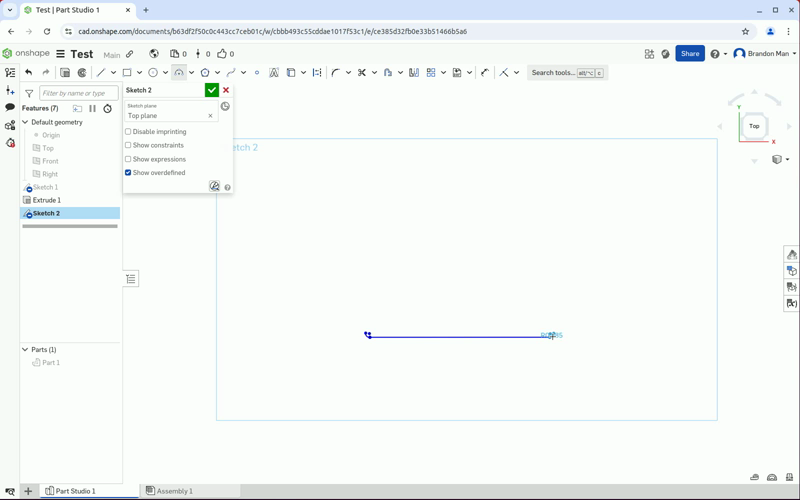
scroll(6)
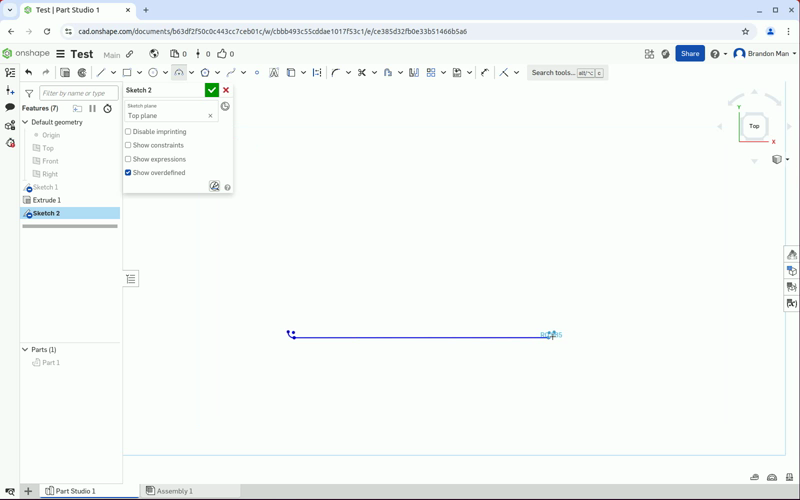
scroll(6)
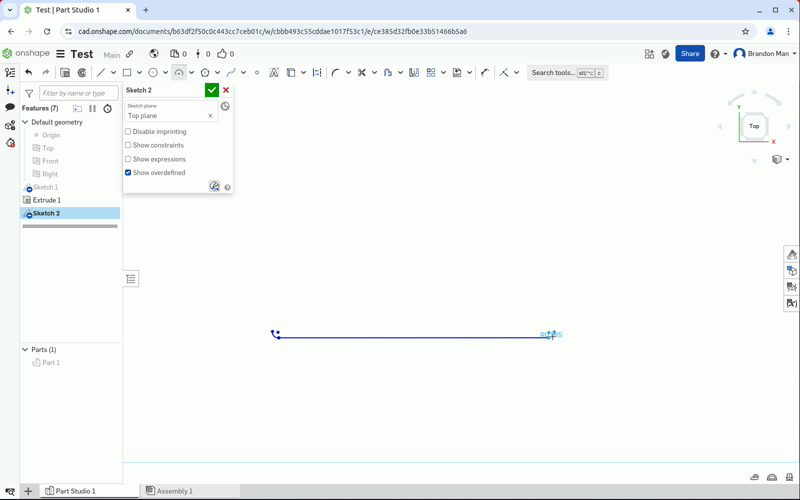
scroll(6)
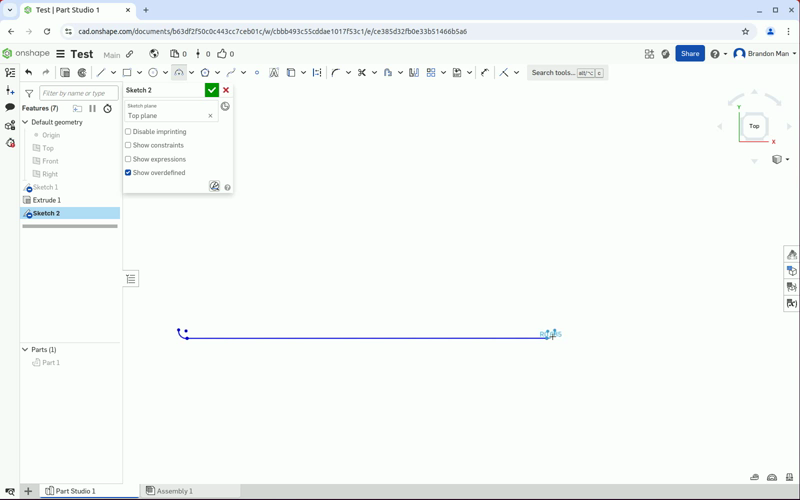
scroll(6)
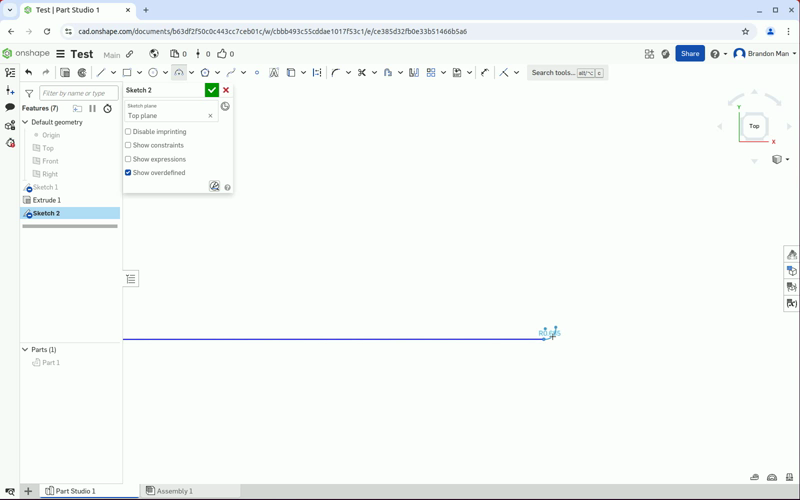
scroll(6)
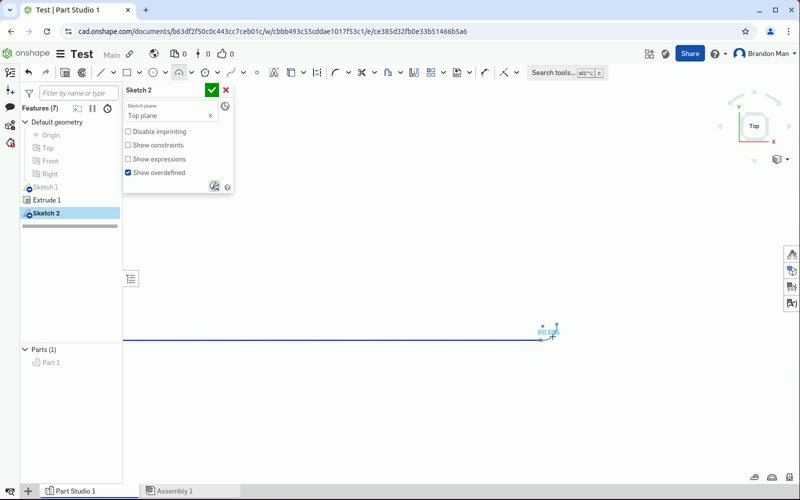
scroll(6)
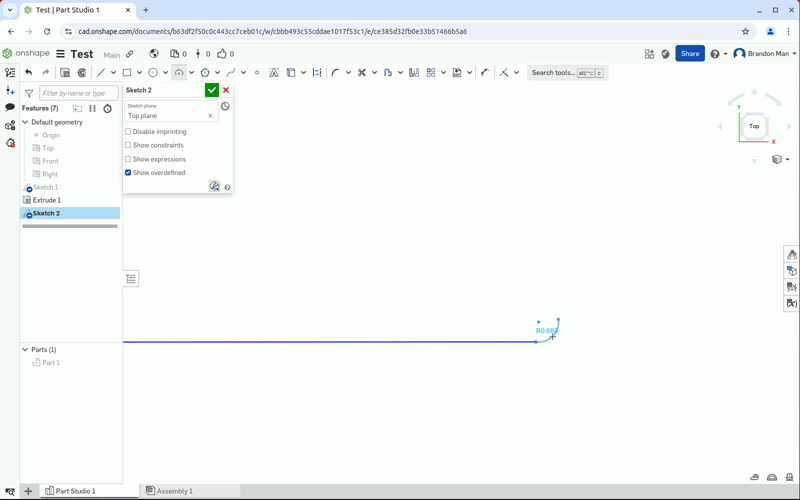
scroll(6)
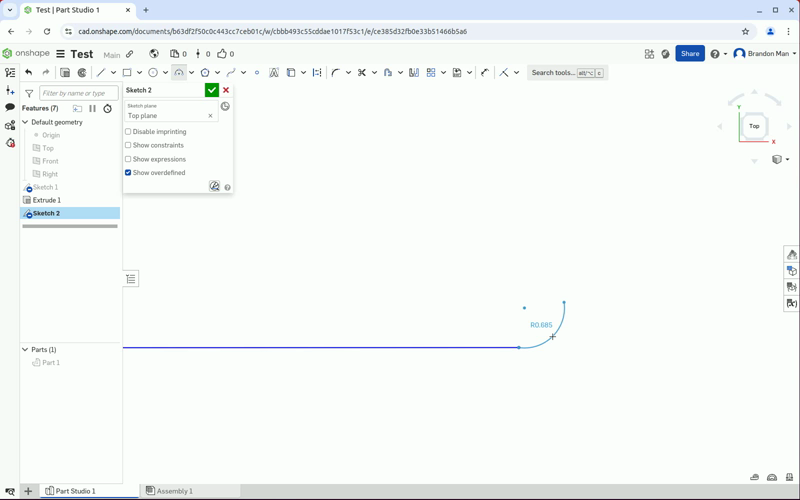
click(552, 336)
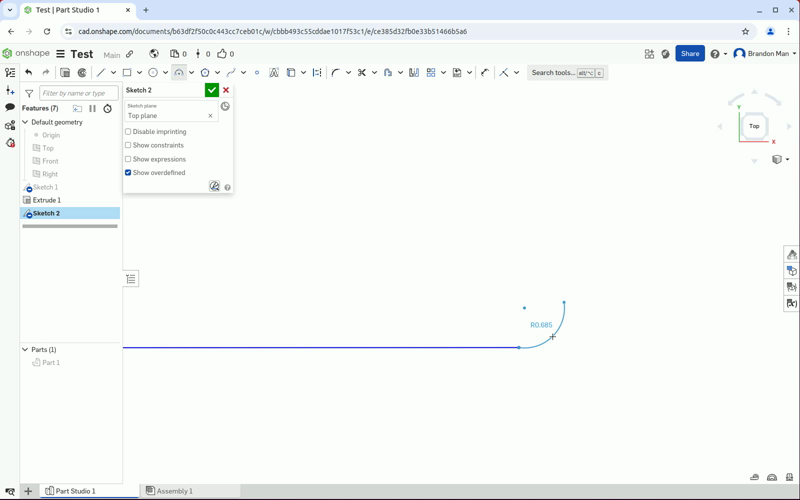
scroll(-6)
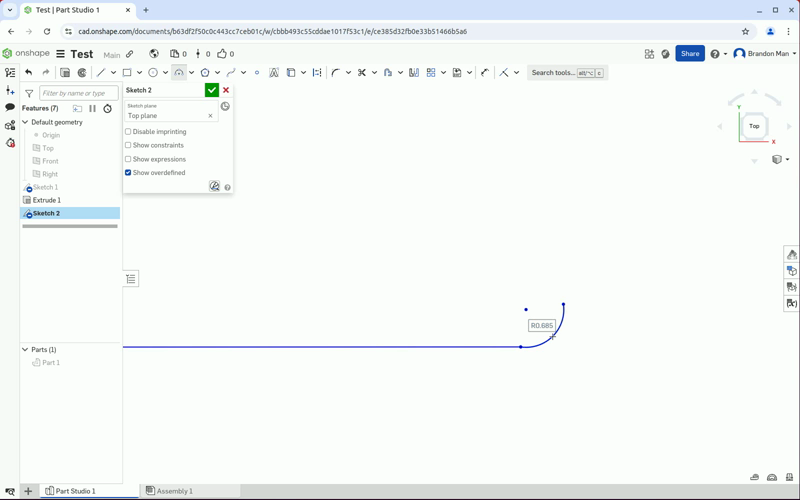
scroll(-6)
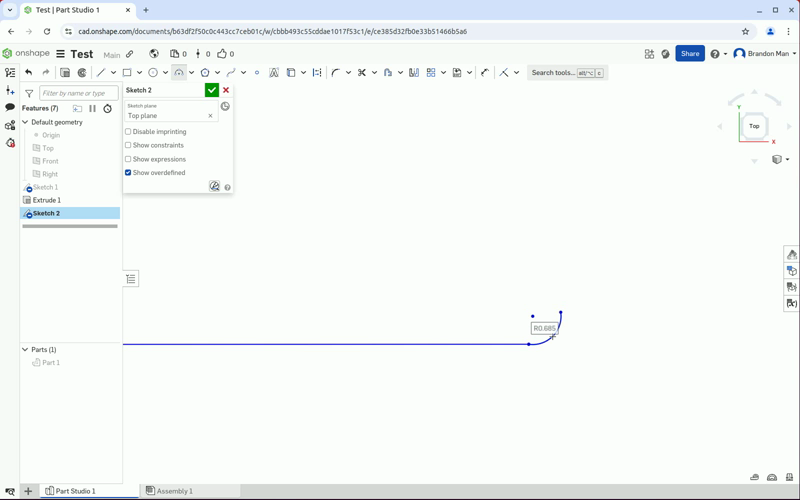
scroll(-6)
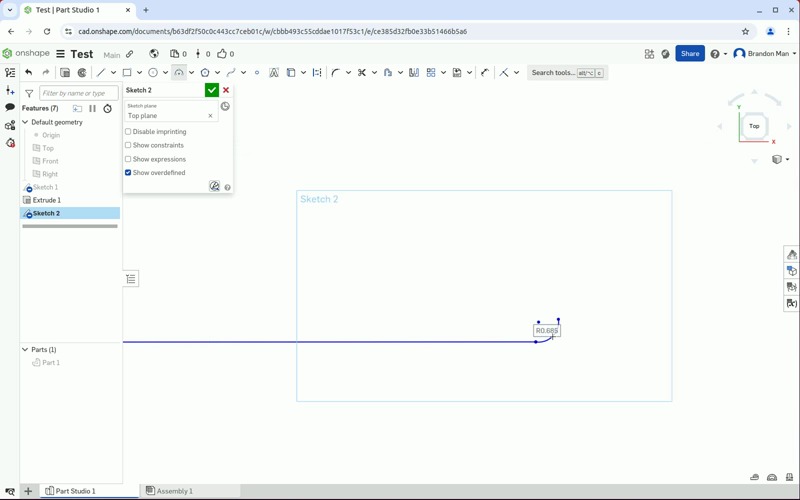
scroll(-6)
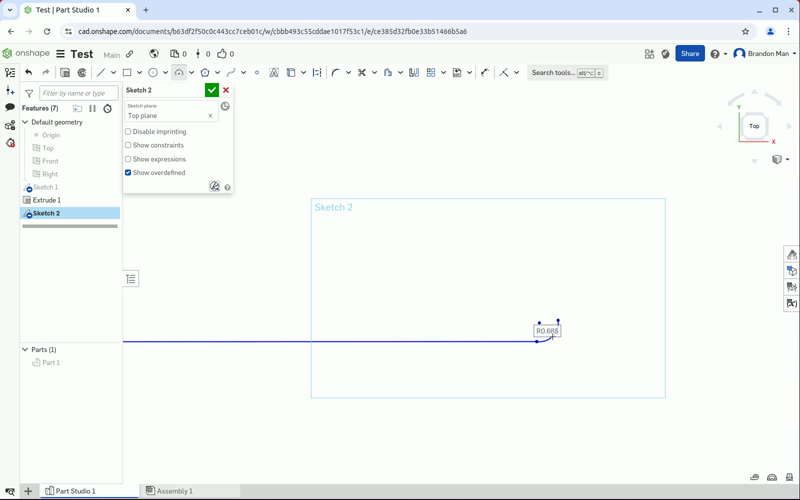
scroll(-6)
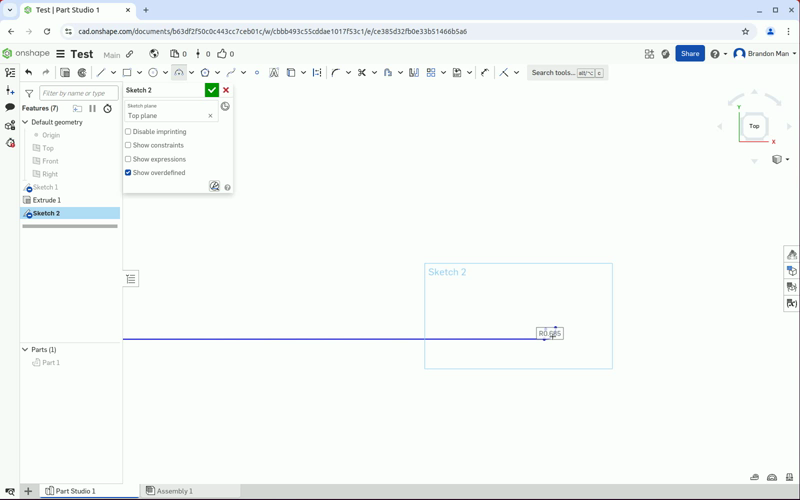
scroll(-6)
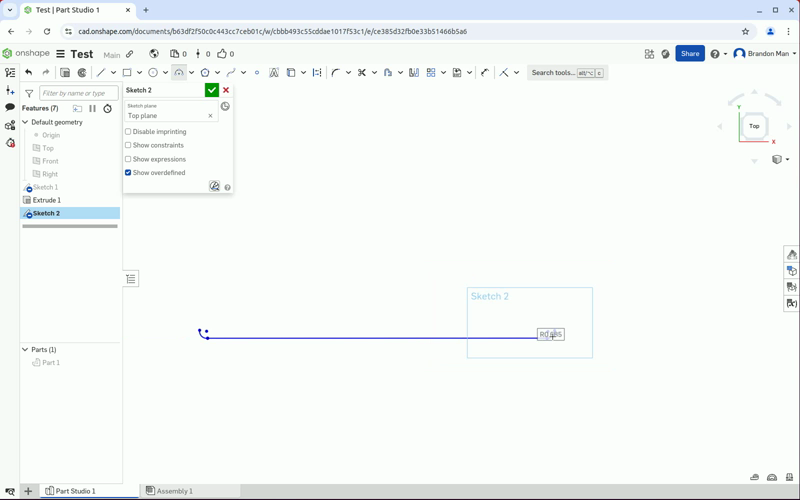
scroll(-6)
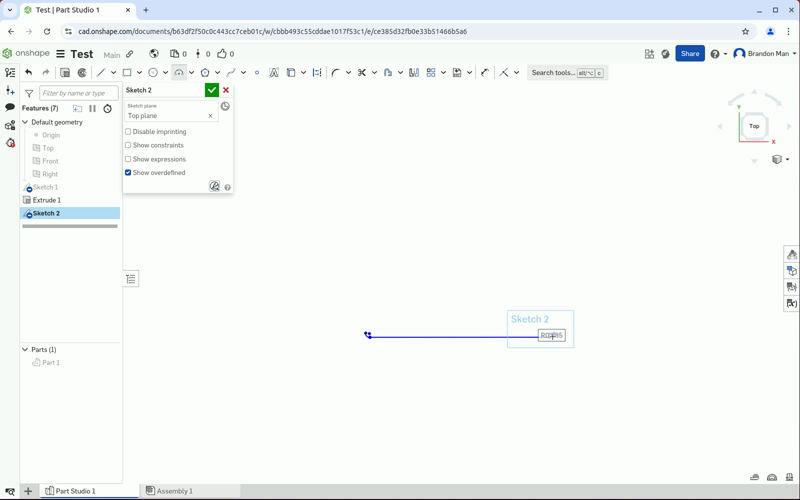
key_up(shift)
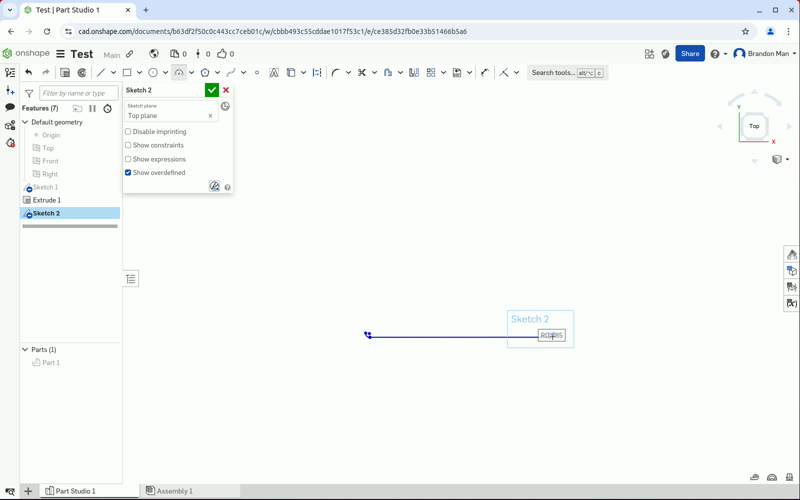
key(esc)
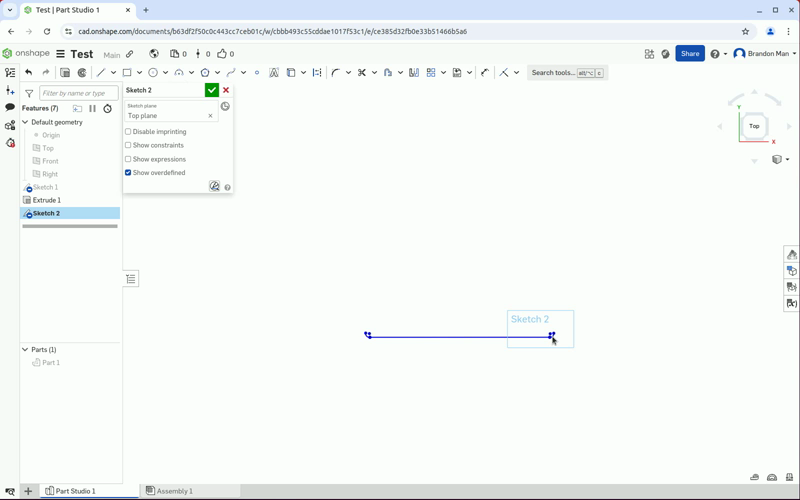
key(l)
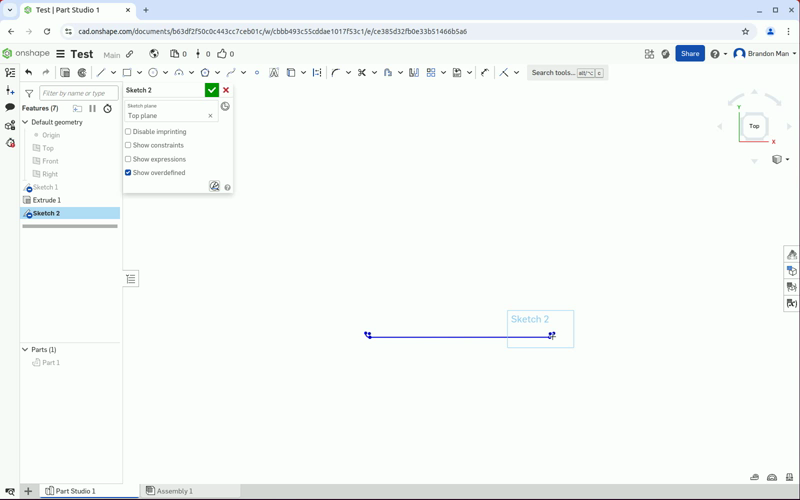
mouse_move(553, 333)
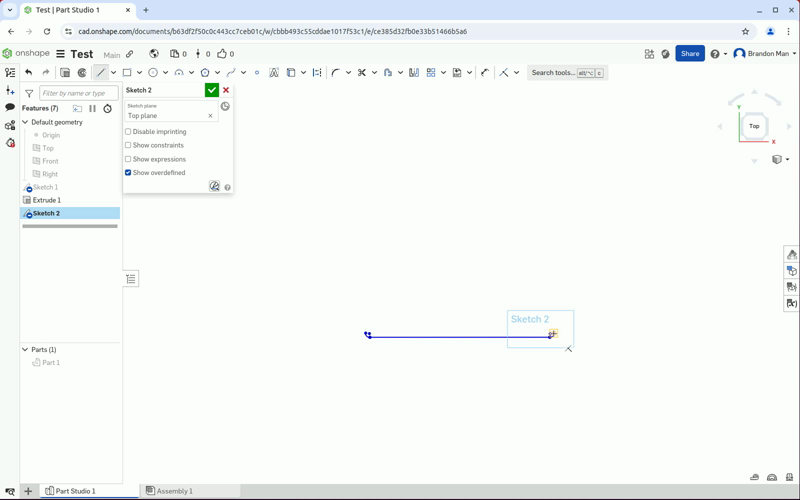
scroll(6)
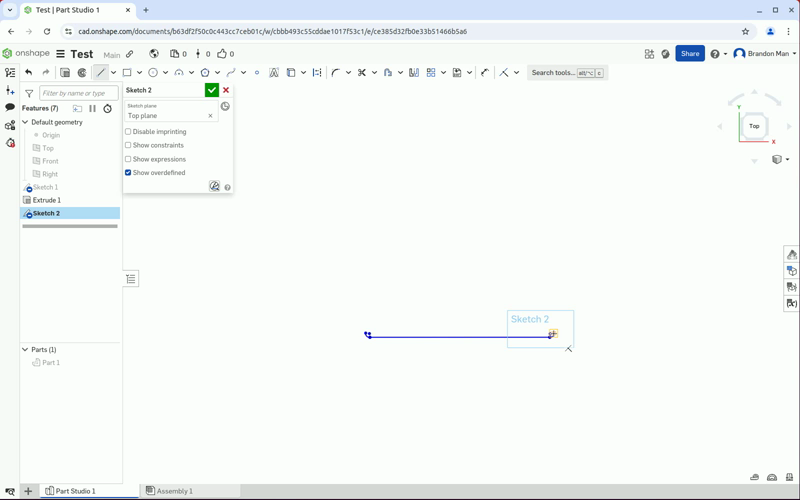
scroll(6)
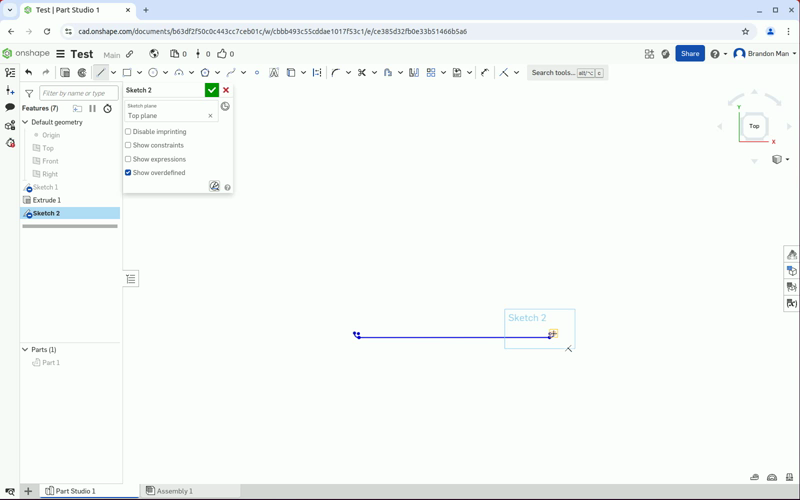
scroll(6)
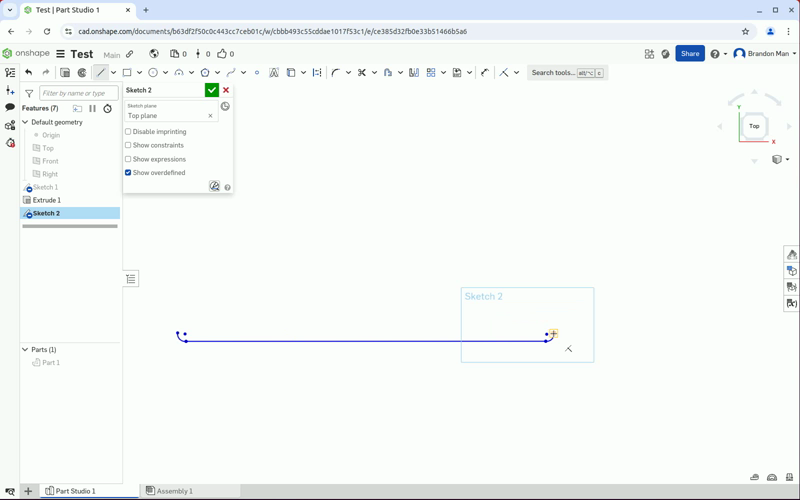
scroll(6)
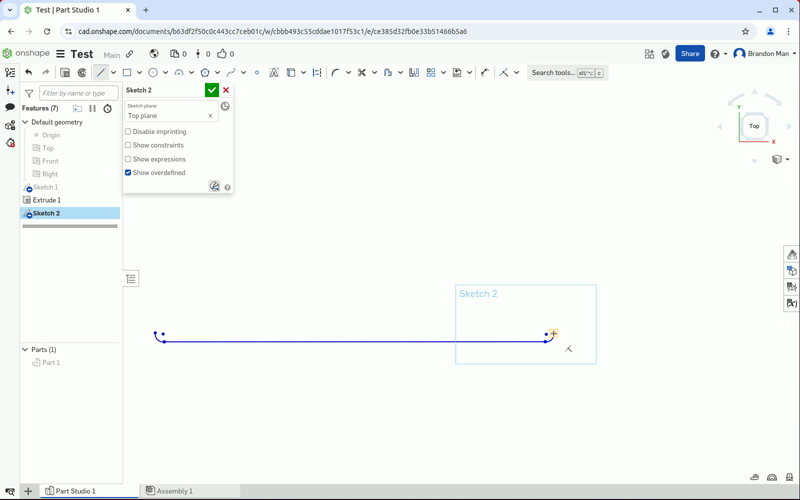
scroll(6)
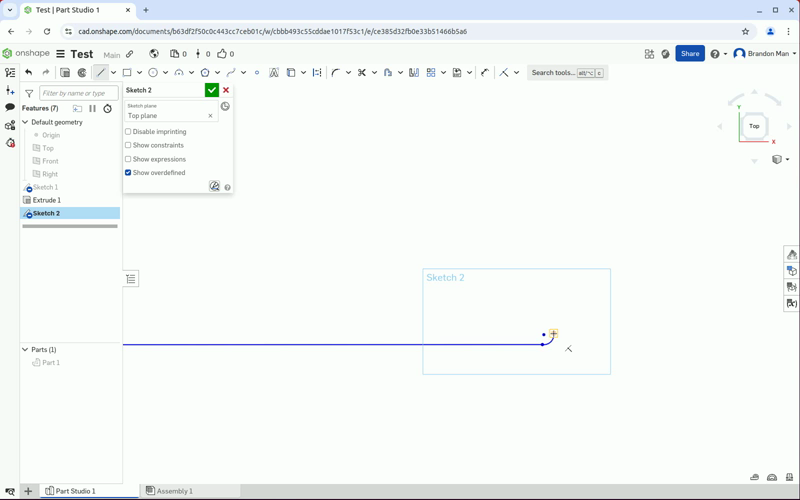
scroll(6)
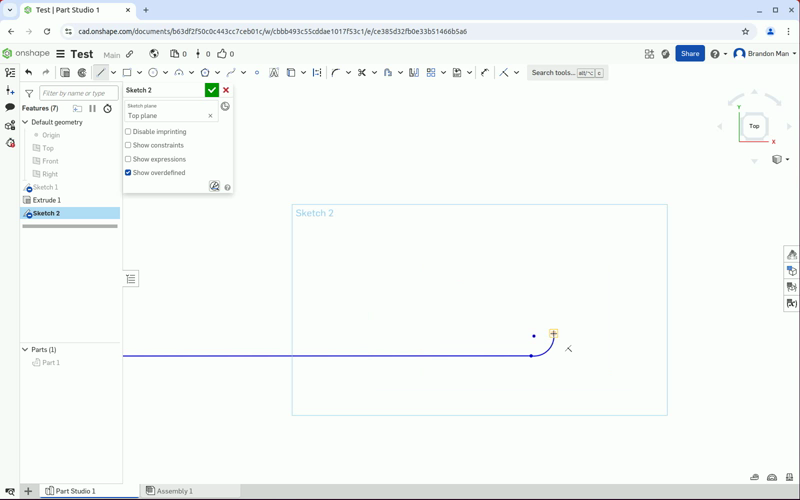
scroll(6)
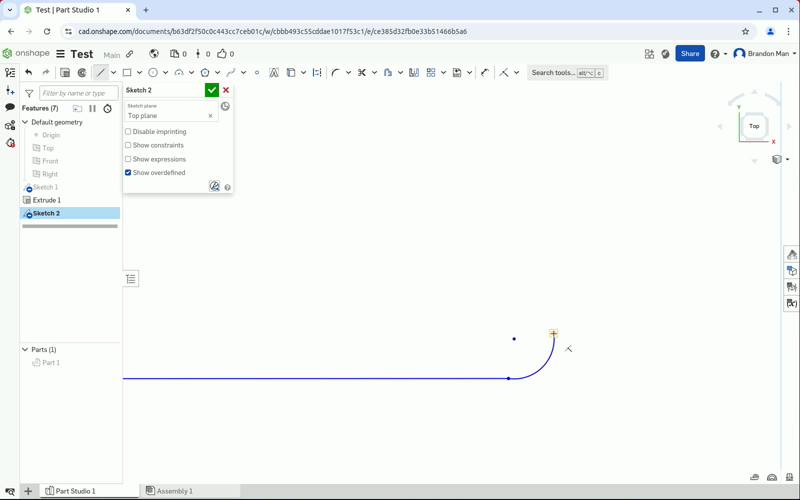
click(553, 333)
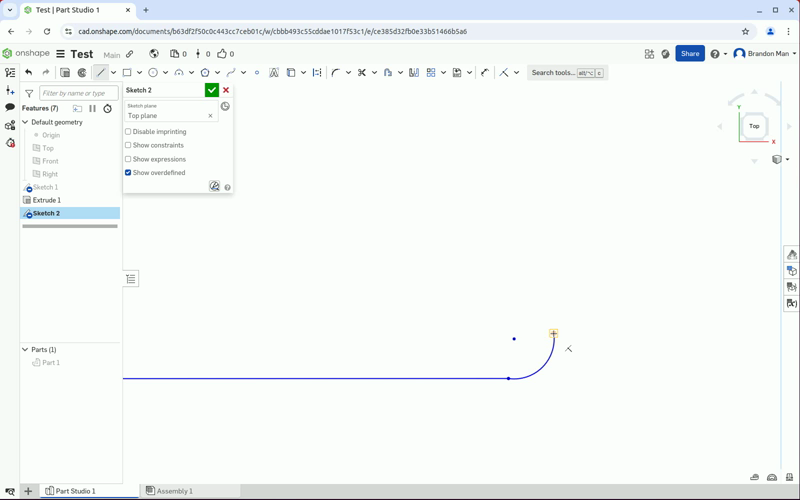
scroll(-6)
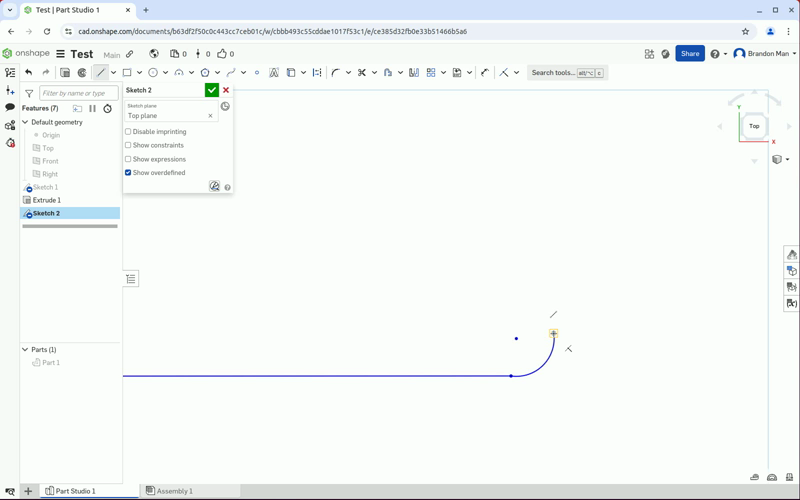
scroll(-6)
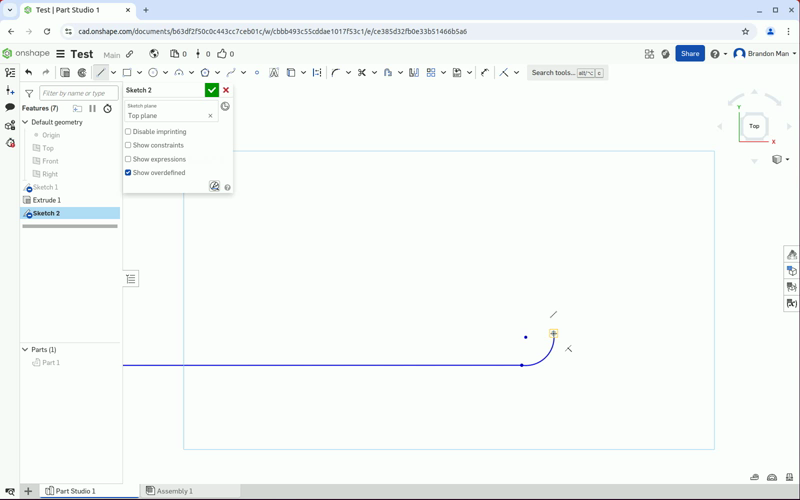
scroll(-6)
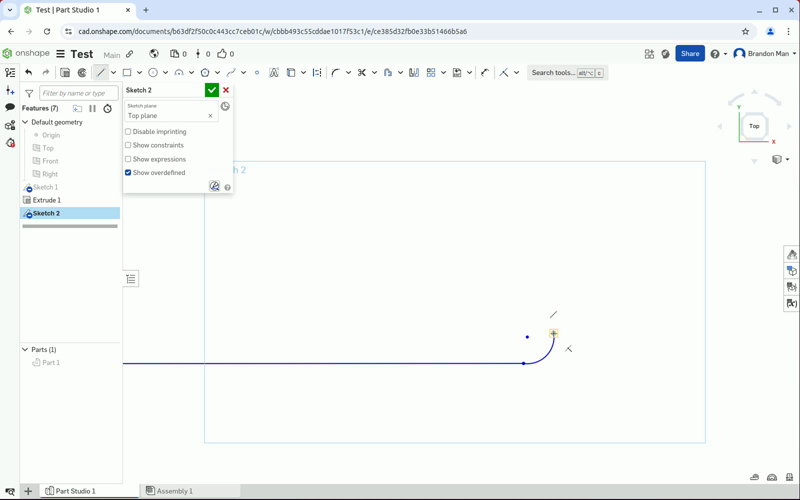
scroll(-6)
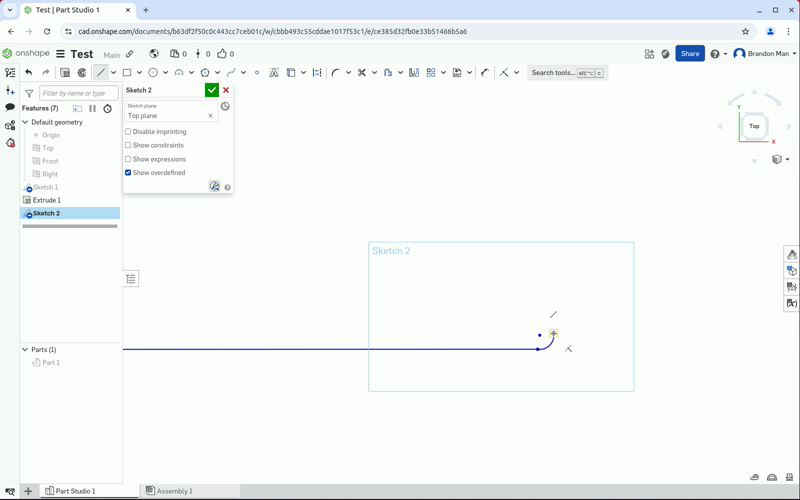
scroll(-6)
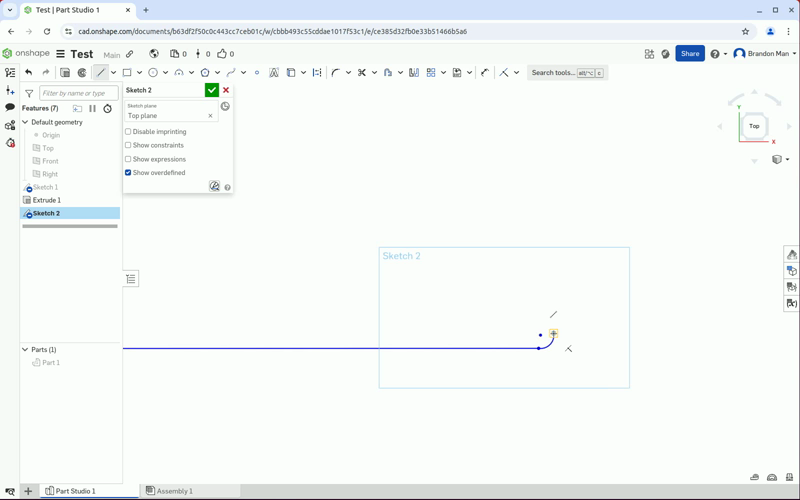
scroll(-6)
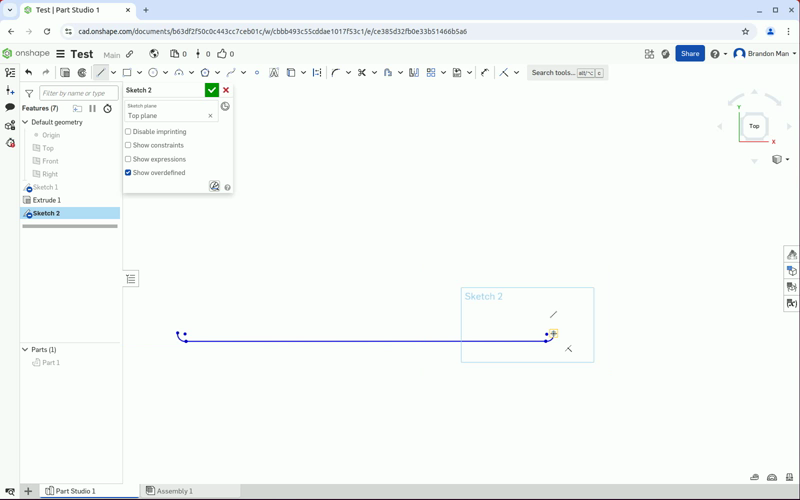
scroll(-6)
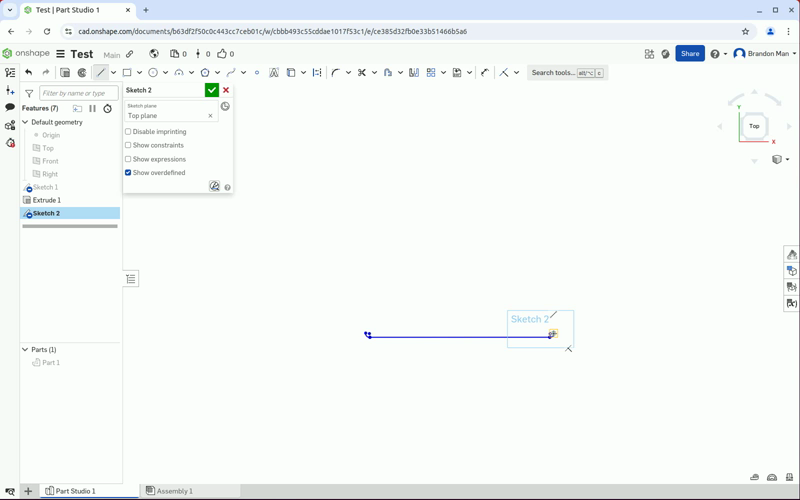
key_down(shift)
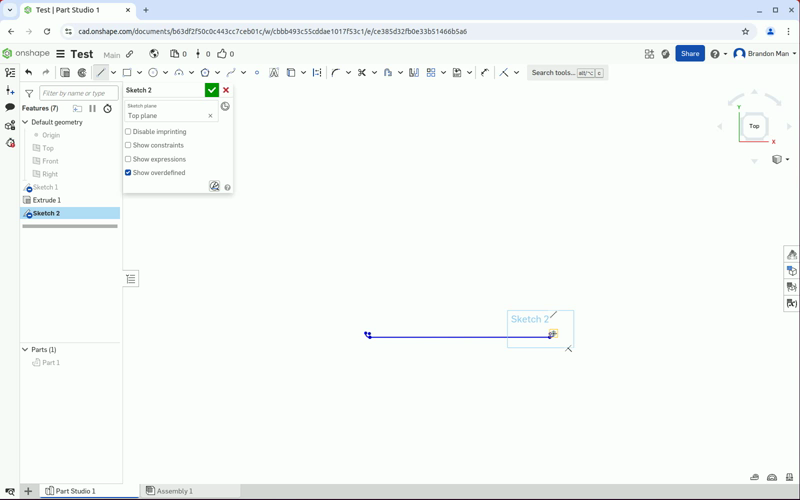
mouse_move(553, 232)
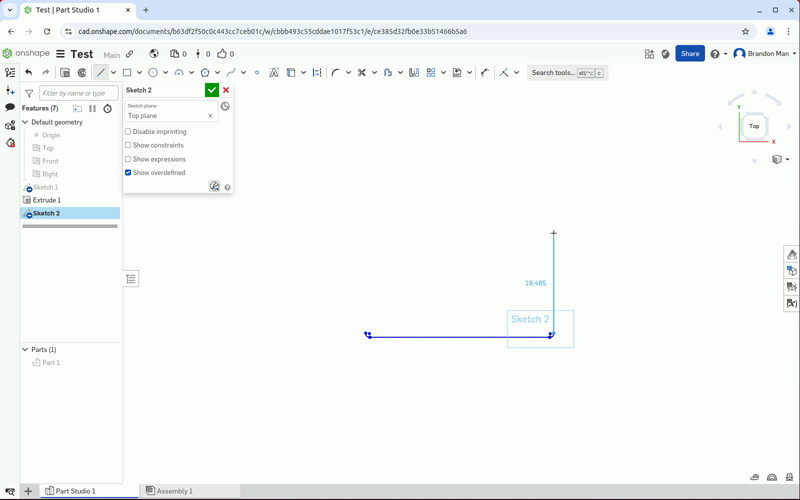
click(553, 232)
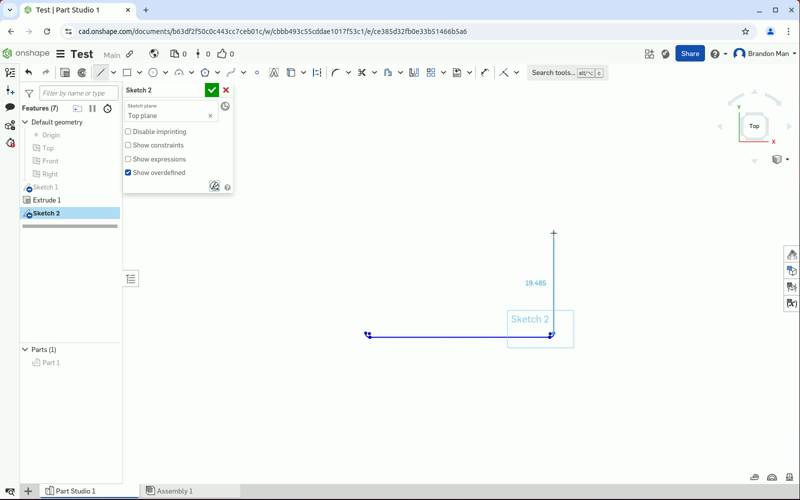
key_up(shift)
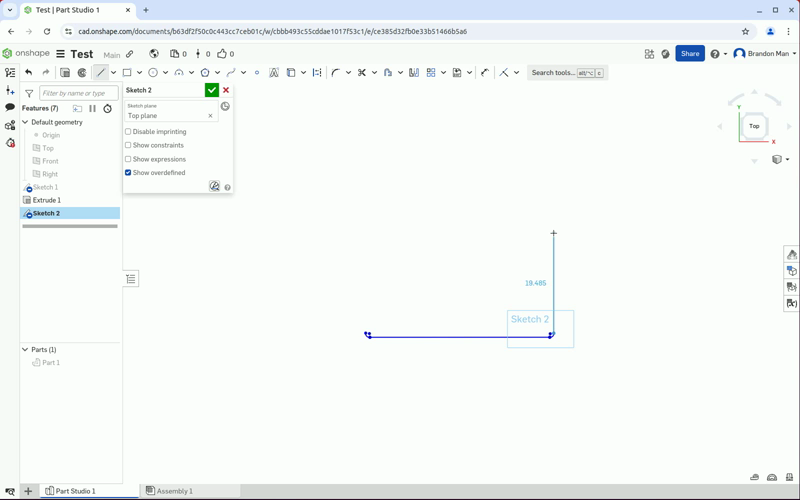
key(esc)
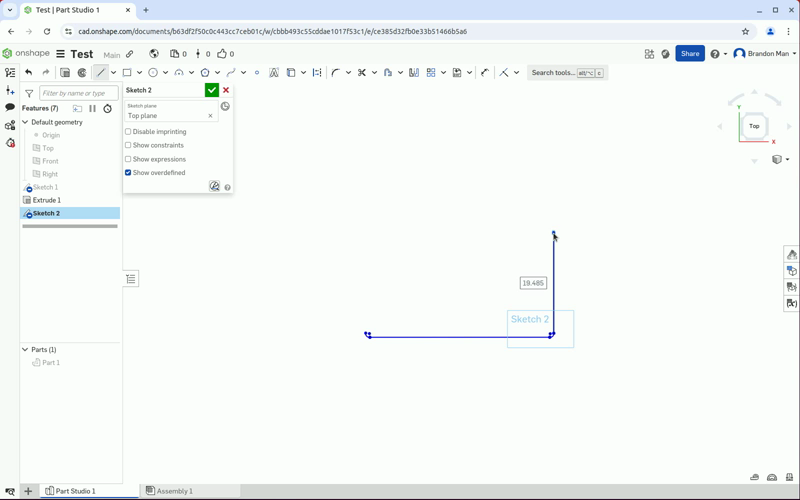
key(a)
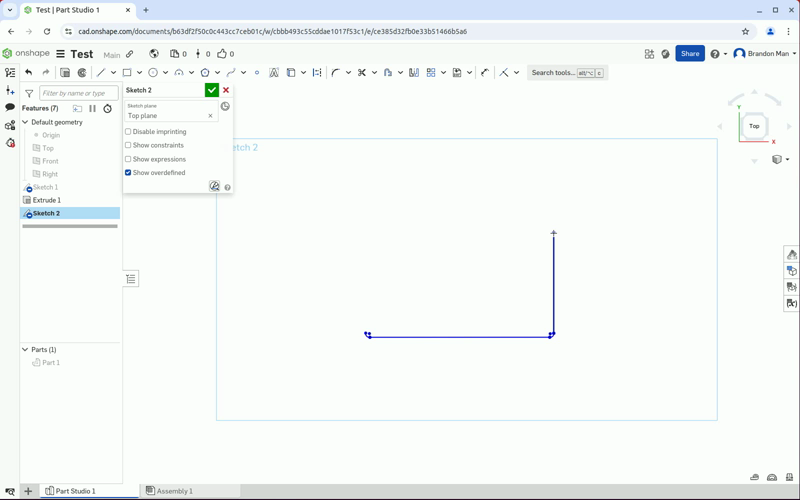
mouse_move(553, 232)
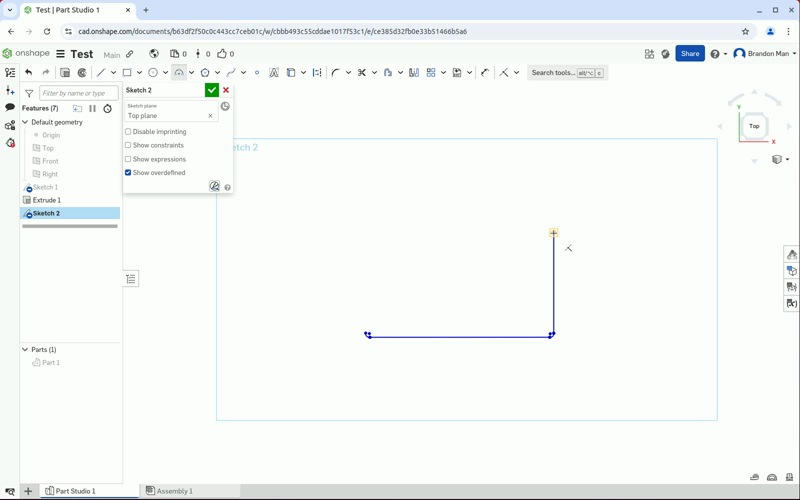
click(553, 232)
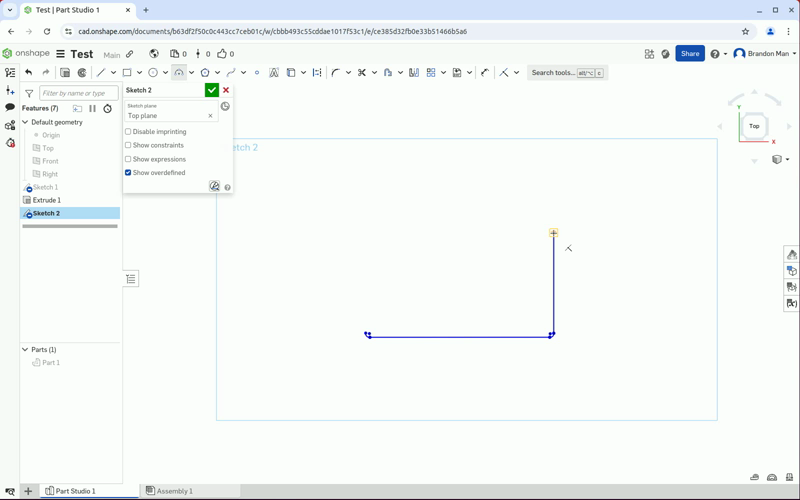
key_down(shift)
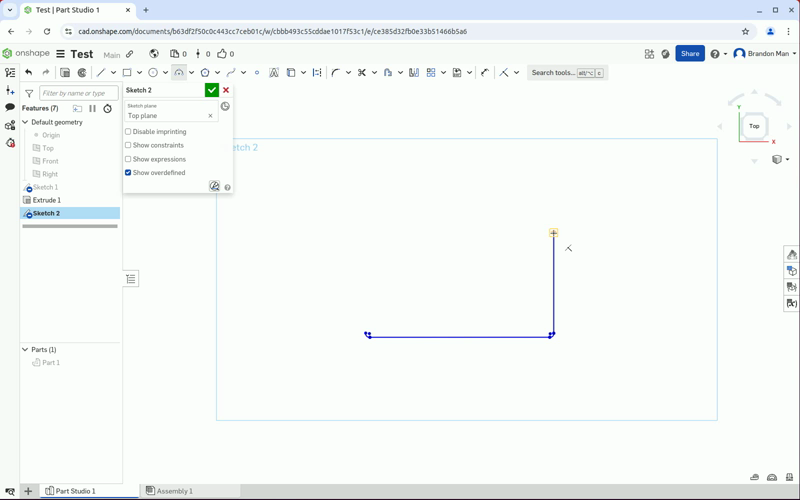
mouse_move(549, 230)
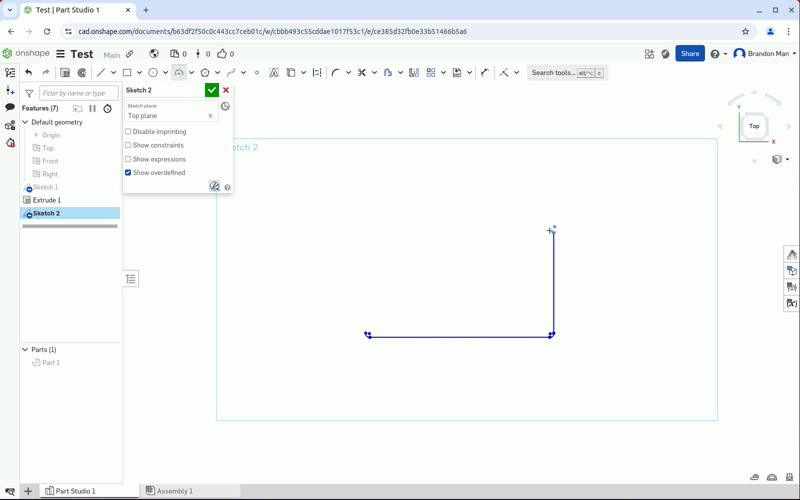
scroll(6)
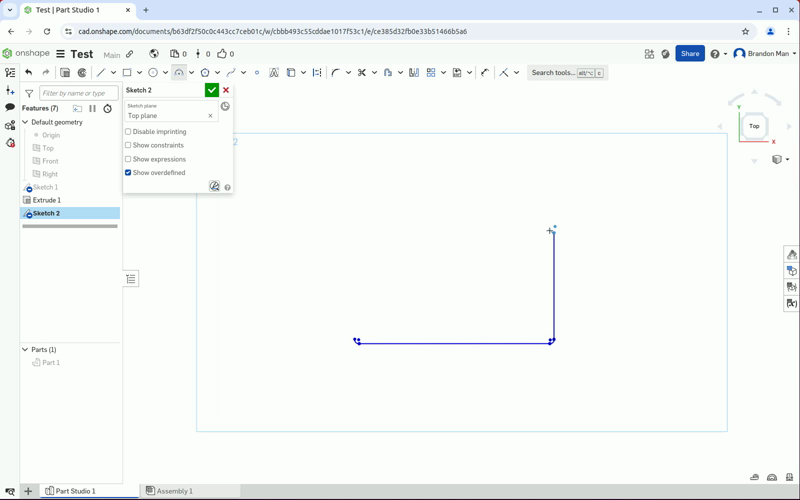
scroll(6)
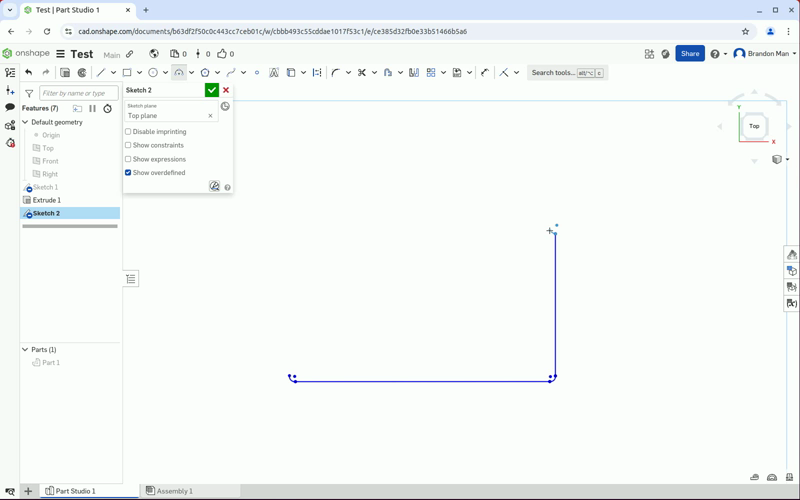
scroll(6)
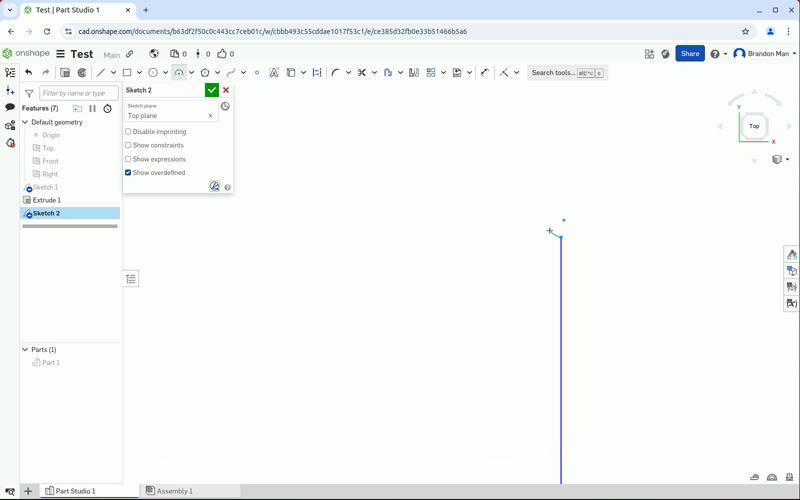
scroll(6)
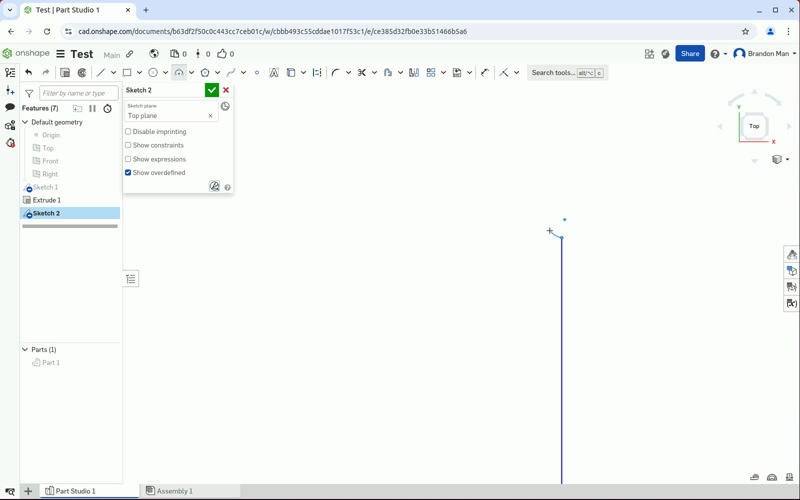
scroll(6)
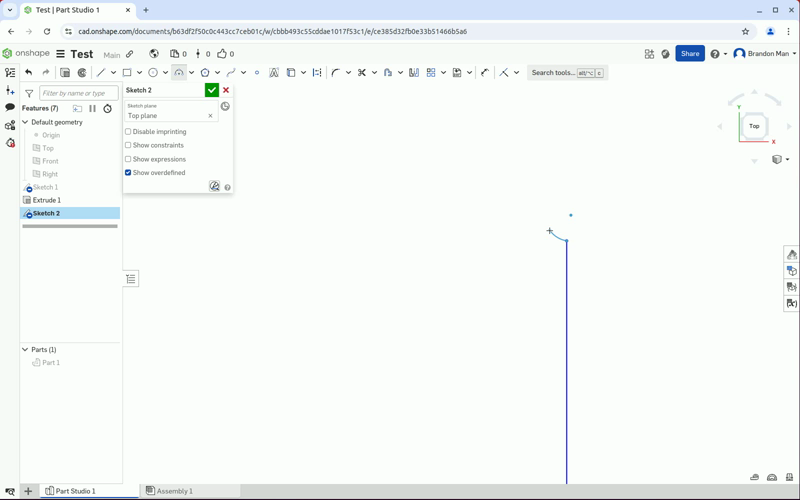
scroll(6)
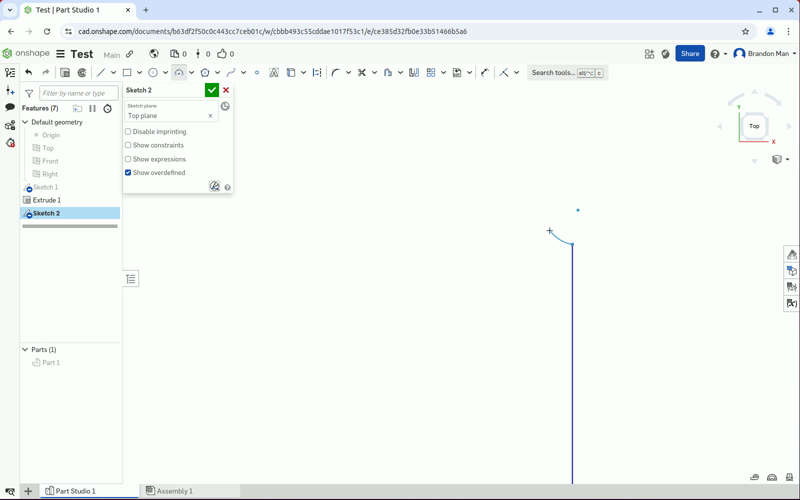
scroll(6)
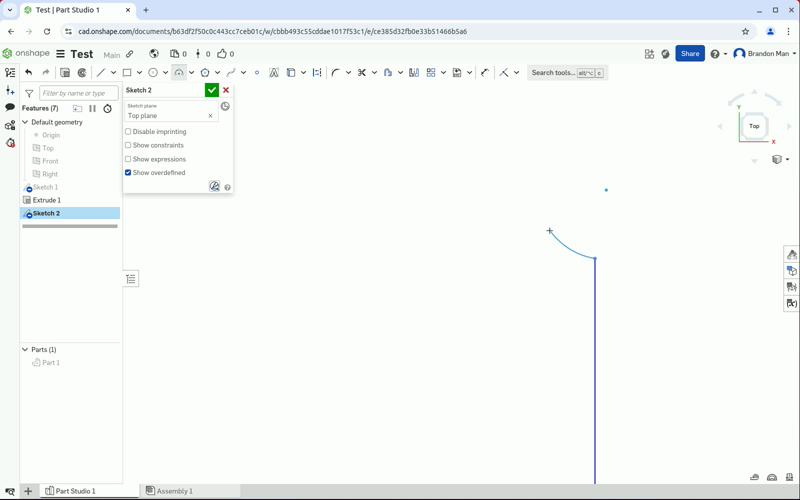
click(549, 230)
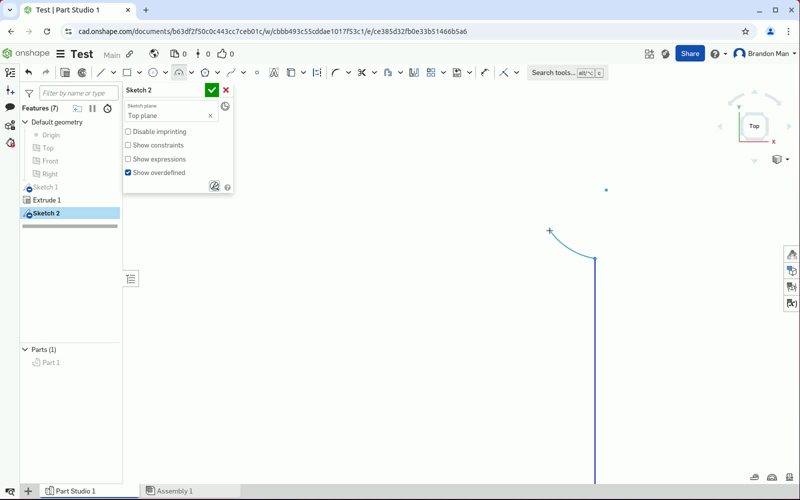
scroll(-6)
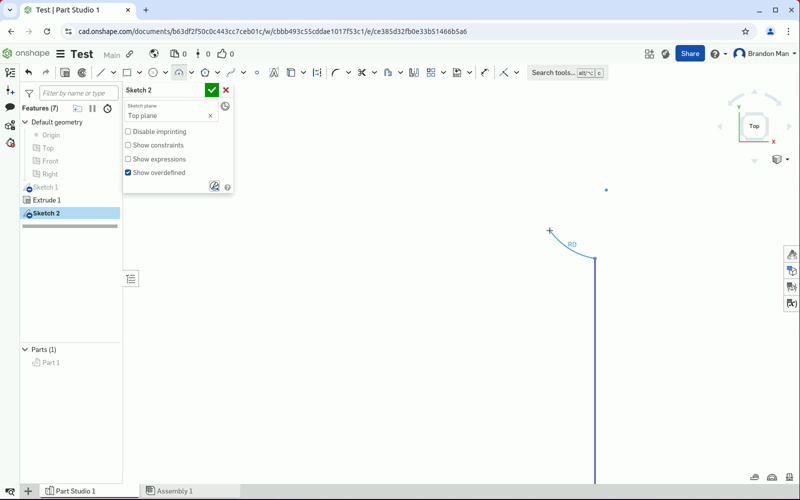
scroll(-6)
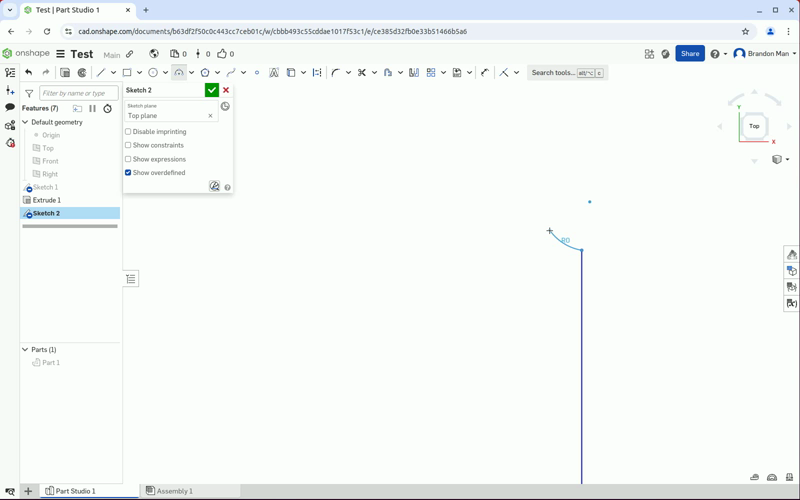
scroll(-6)
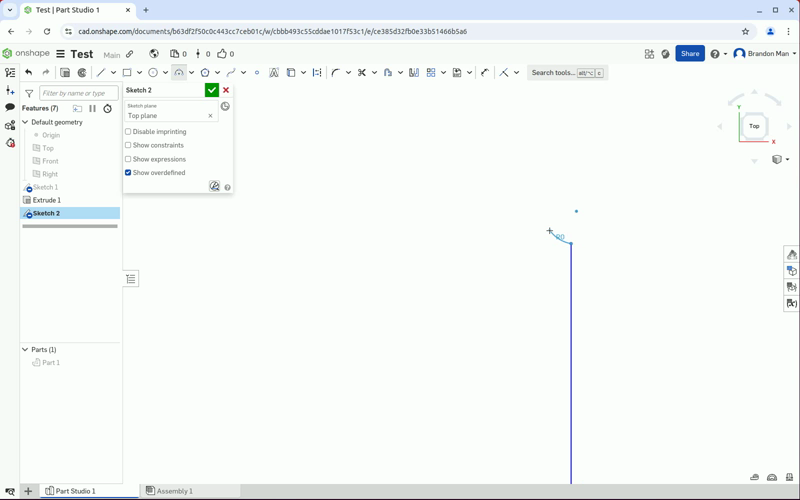
scroll(-6)
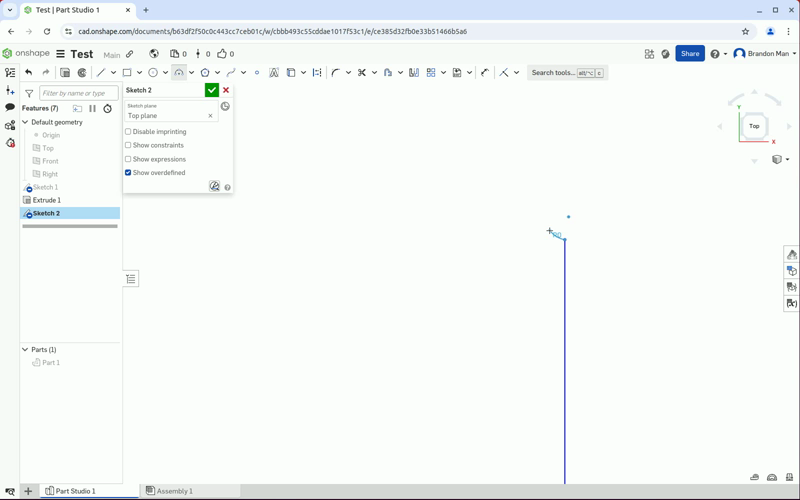
scroll(-6)
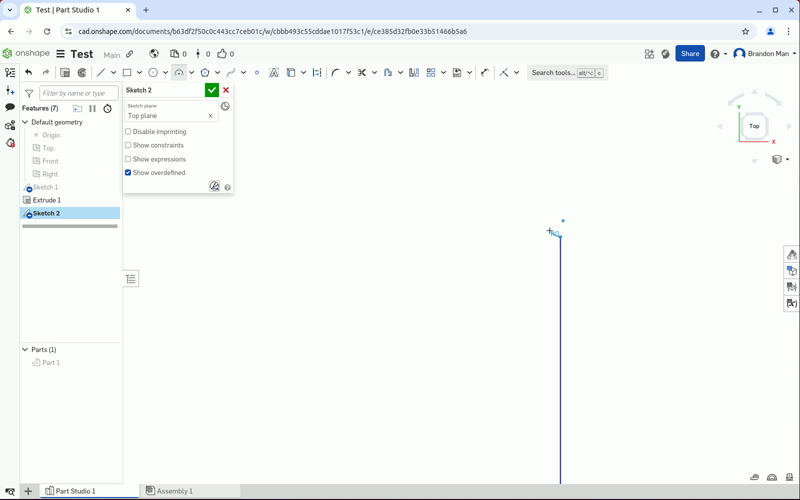
scroll(-6)
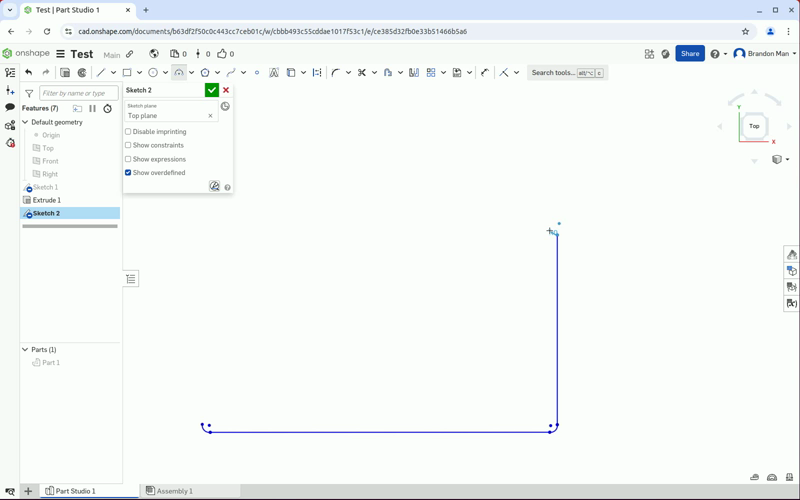
scroll(-6)
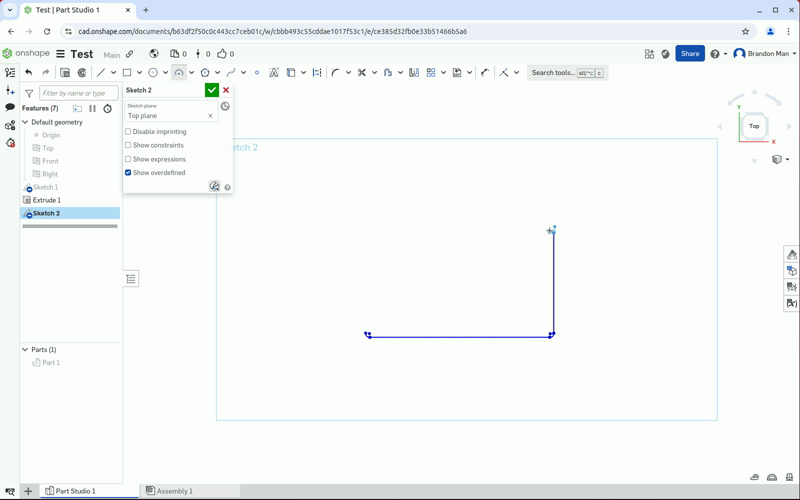
mouse_move(552, 230)
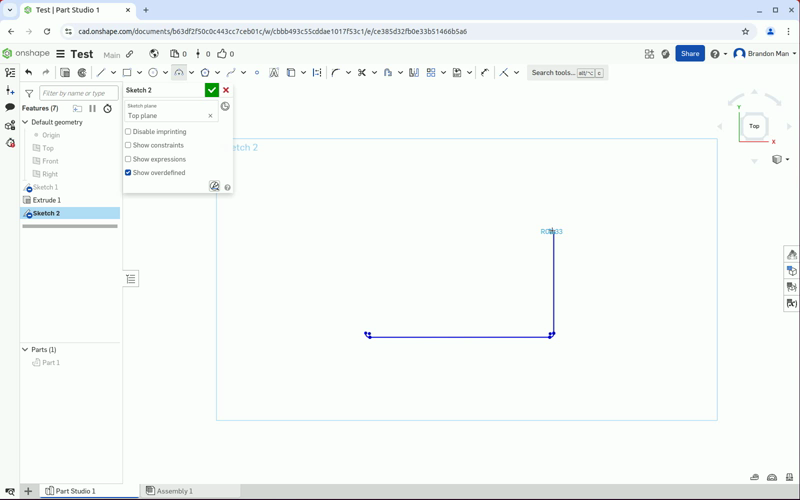
scroll(6)
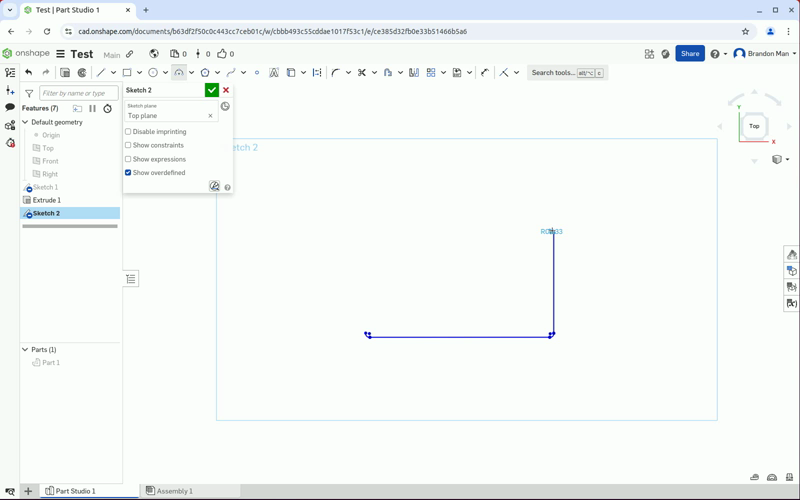
scroll(6)
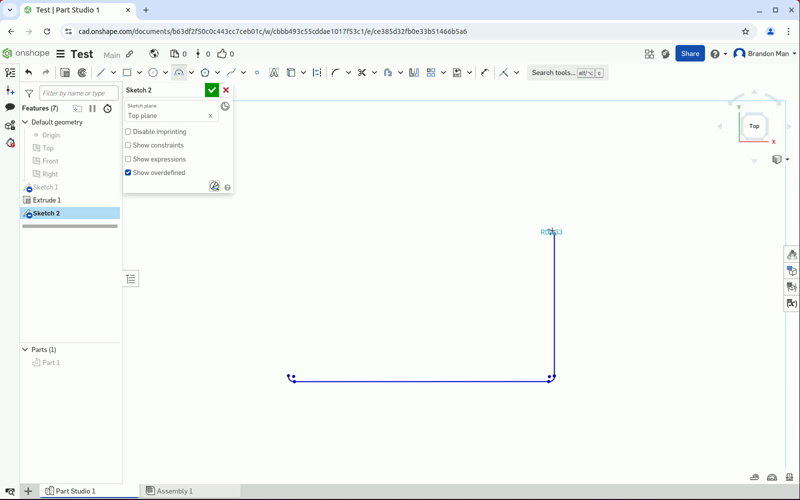
scroll(6)
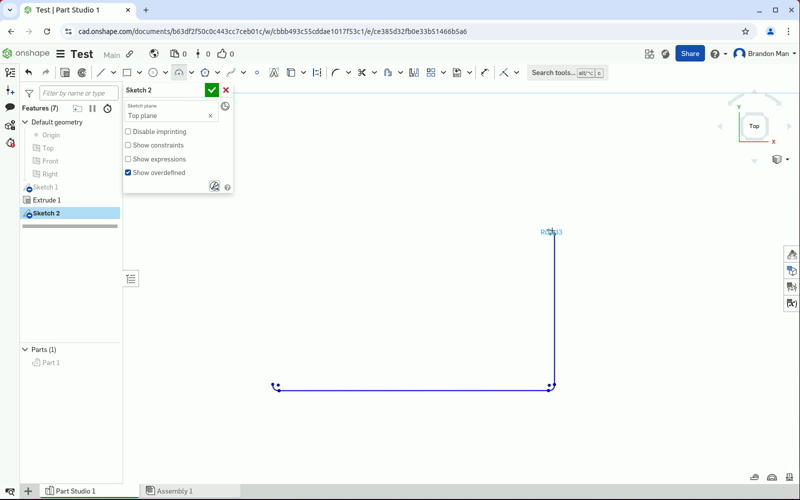
scroll(6)
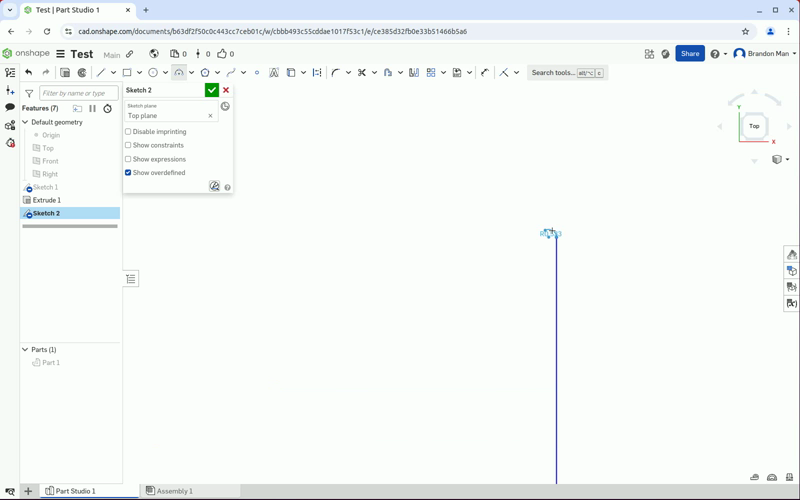
scroll(6)
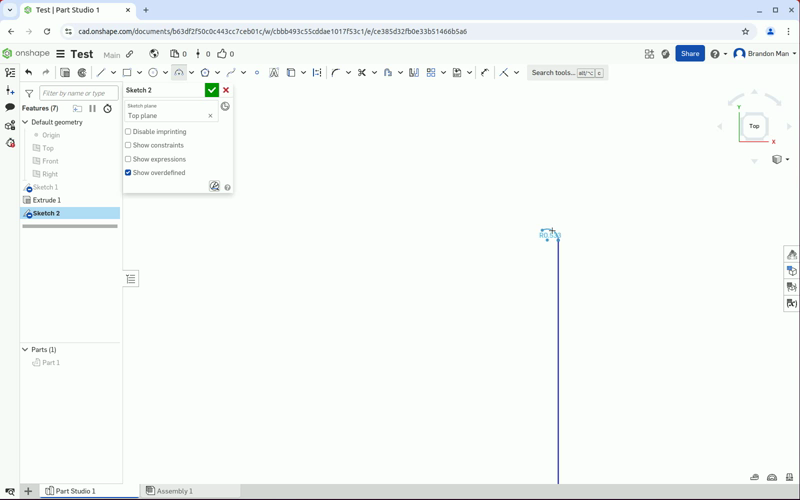
scroll(6)
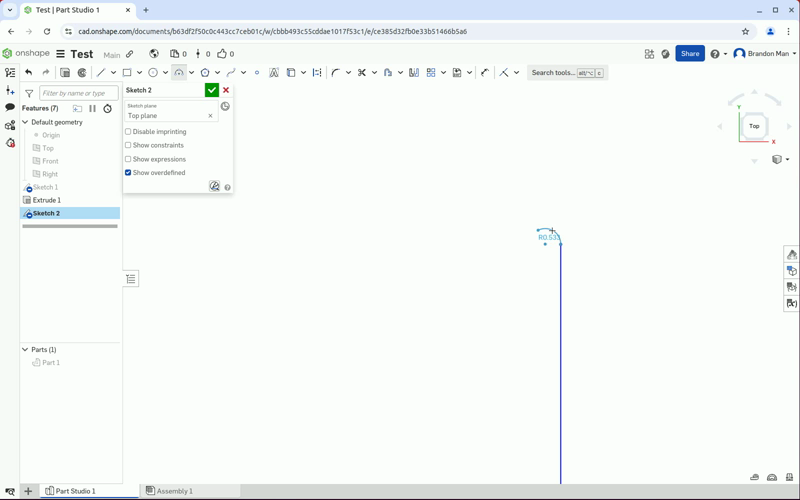
scroll(6)
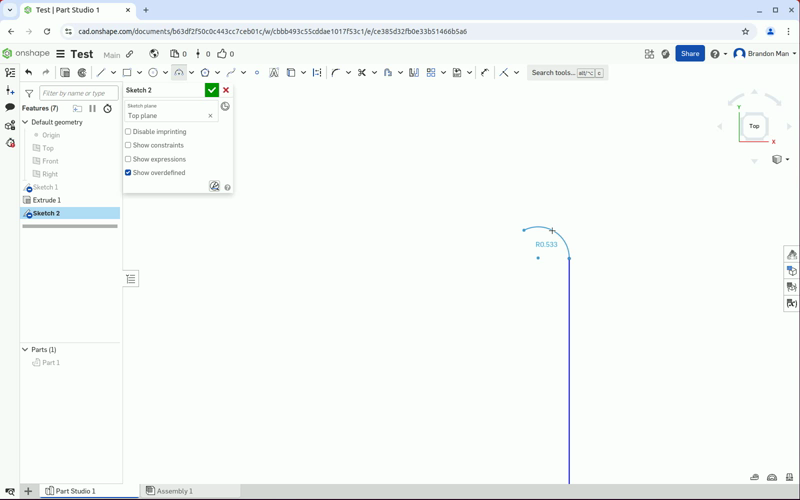
click(552, 230)
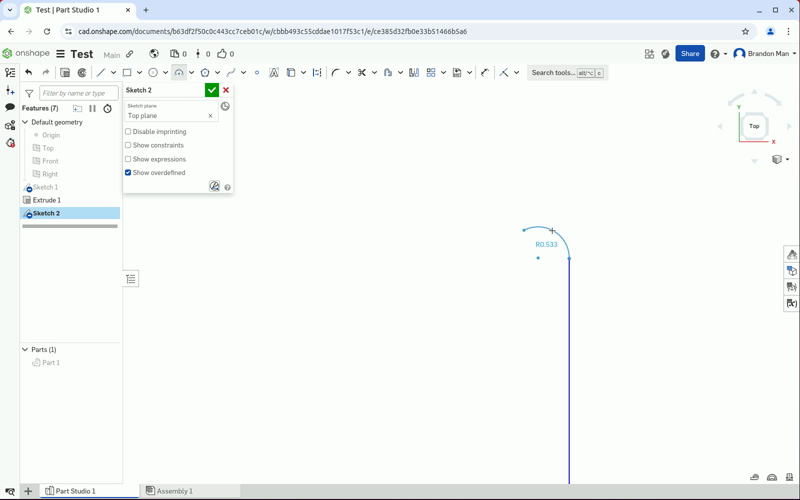
scroll(-6)
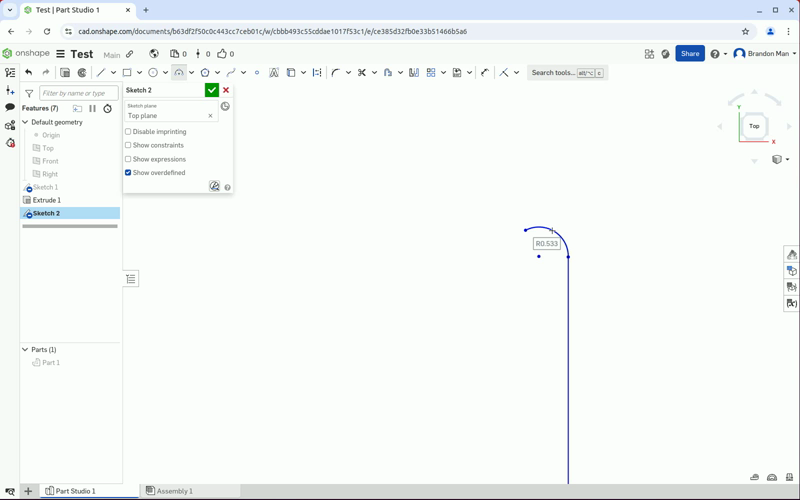
scroll(-6)
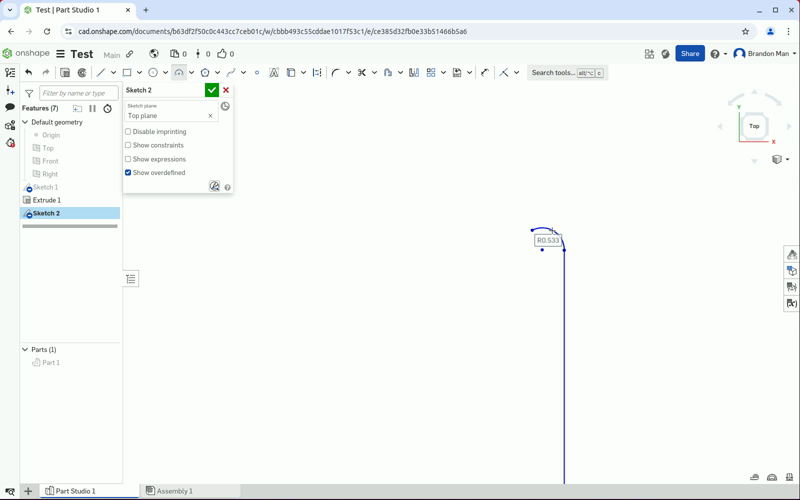
scroll(-6)
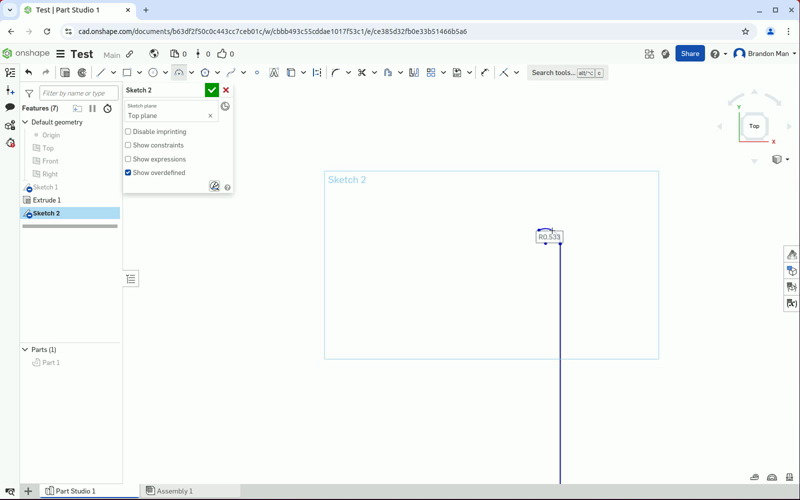
scroll(-6)
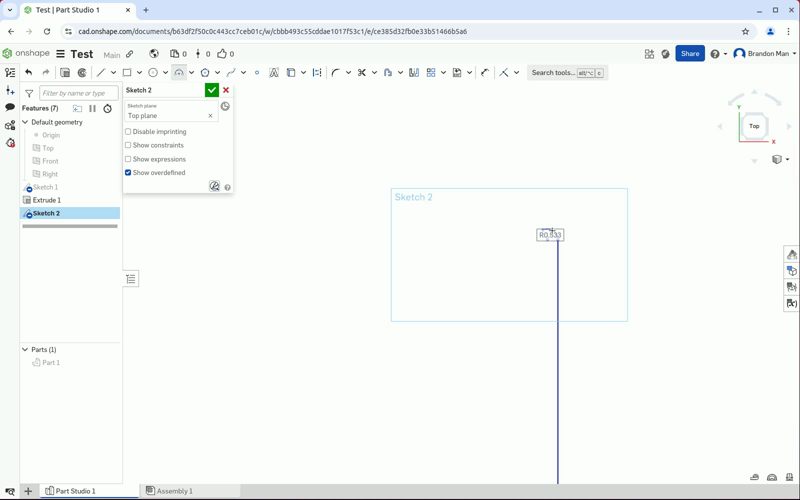
scroll(-6)
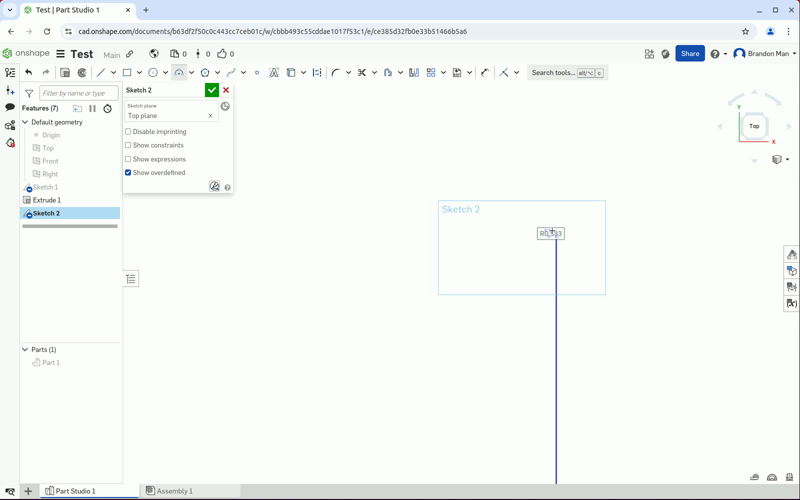
scroll(-6)
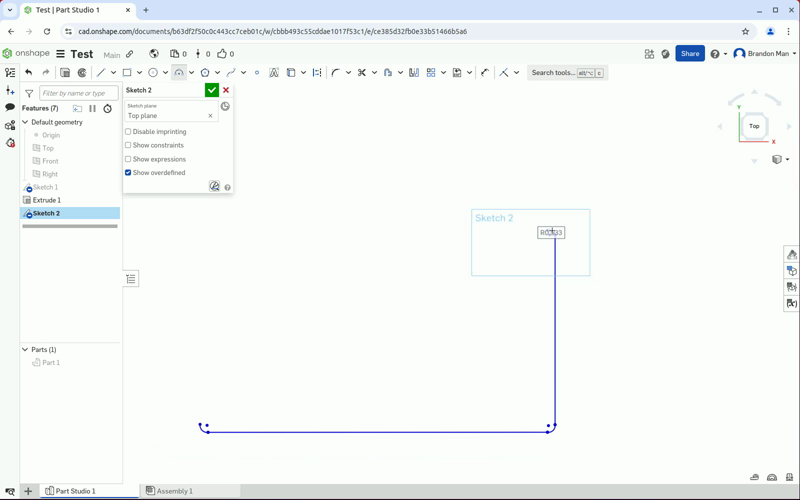
scroll(-6)
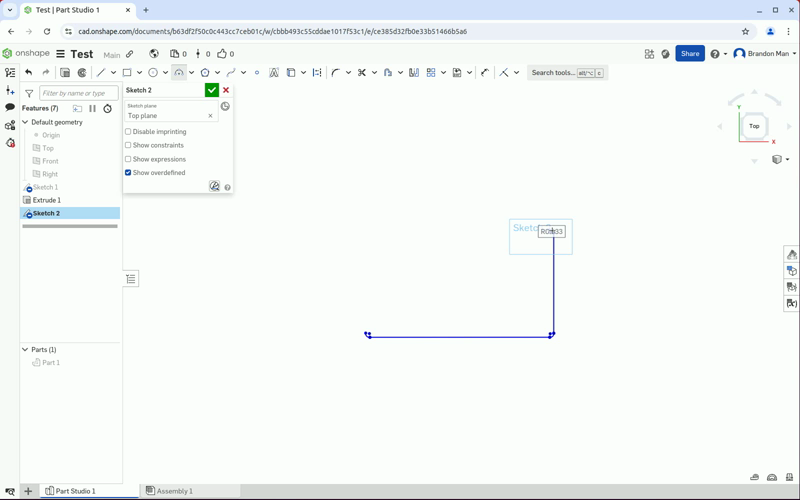
key_up(shift)
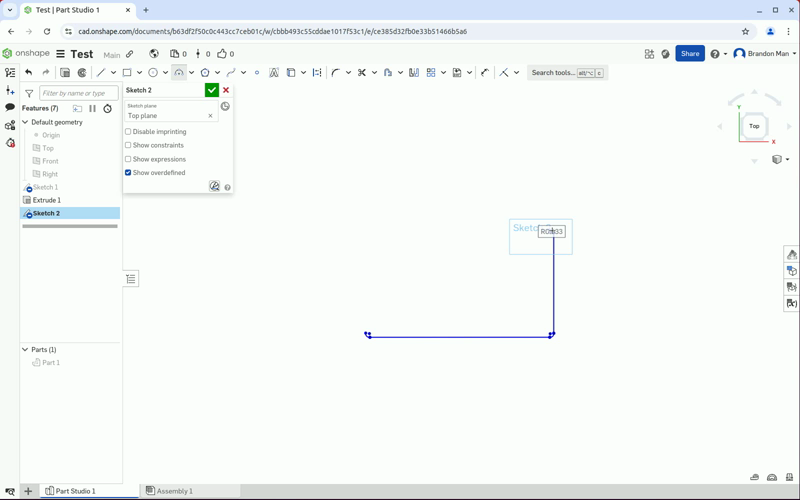
key(esc)
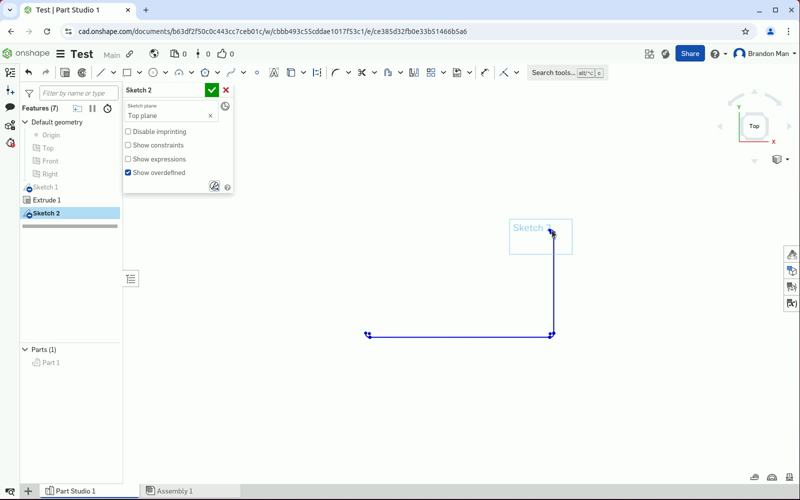
key(l)
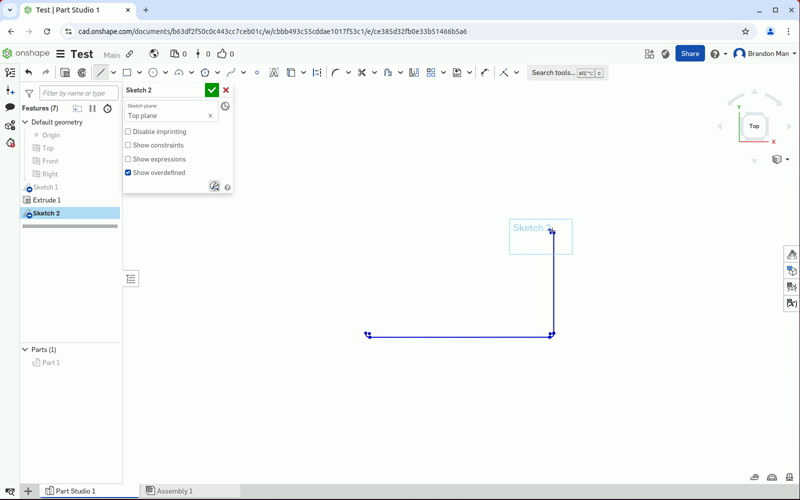
mouse_move(549, 230)
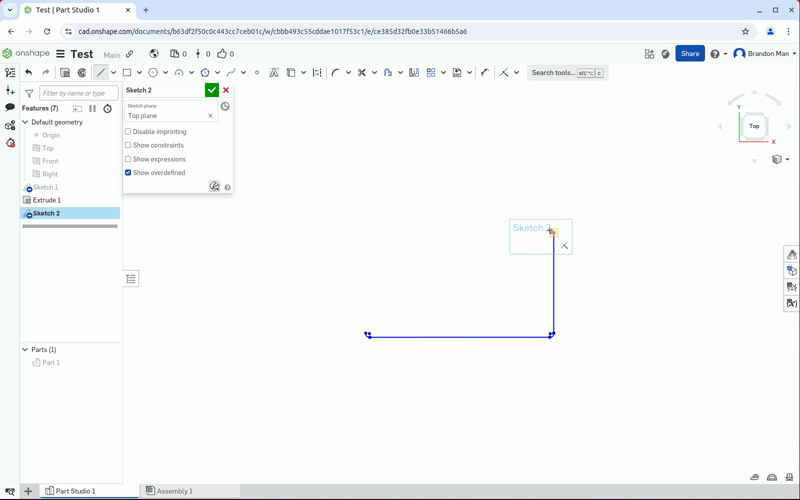
scroll(6)
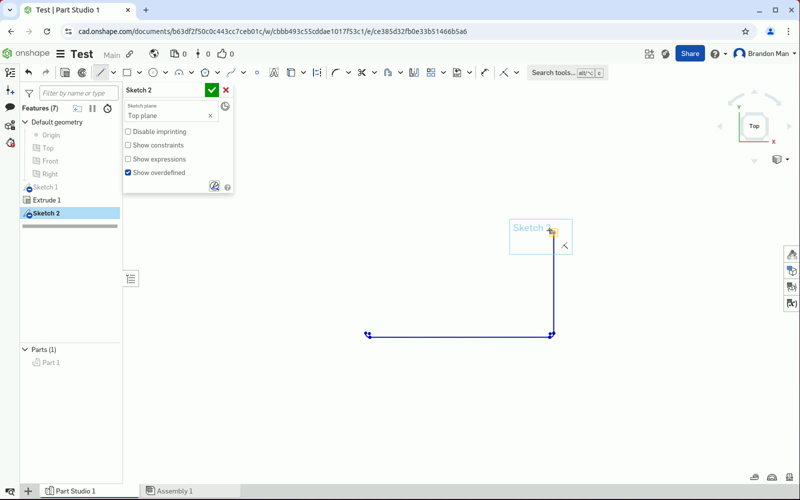
scroll(6)
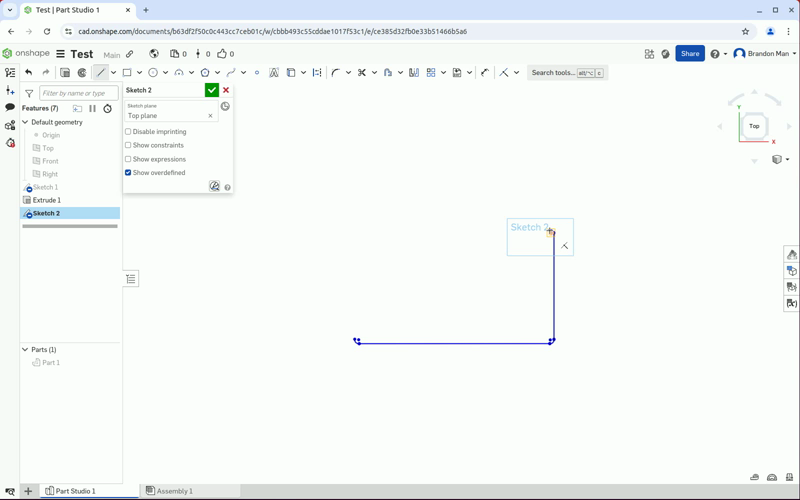
scroll(6)
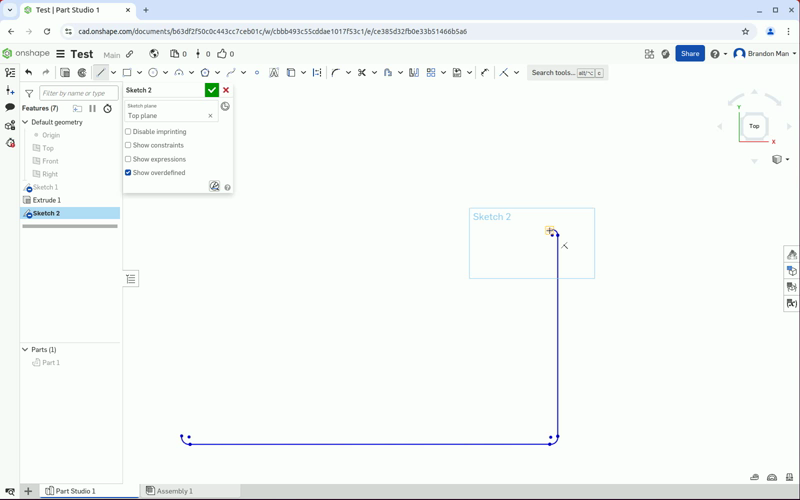
scroll(6)
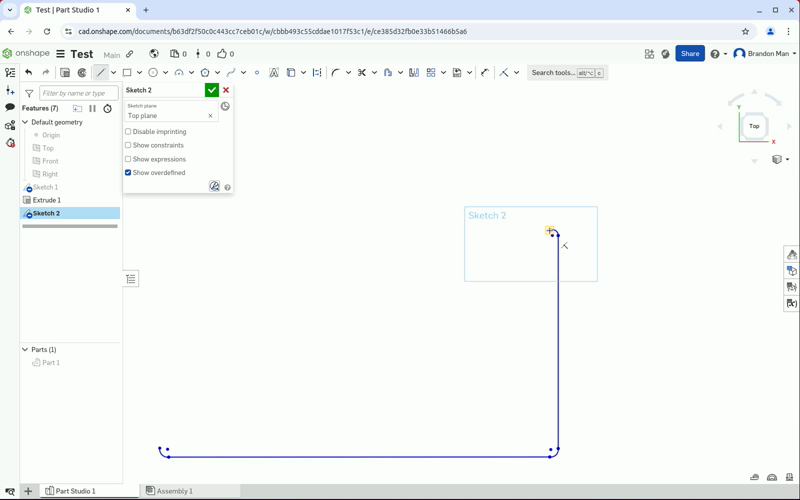
scroll(6)
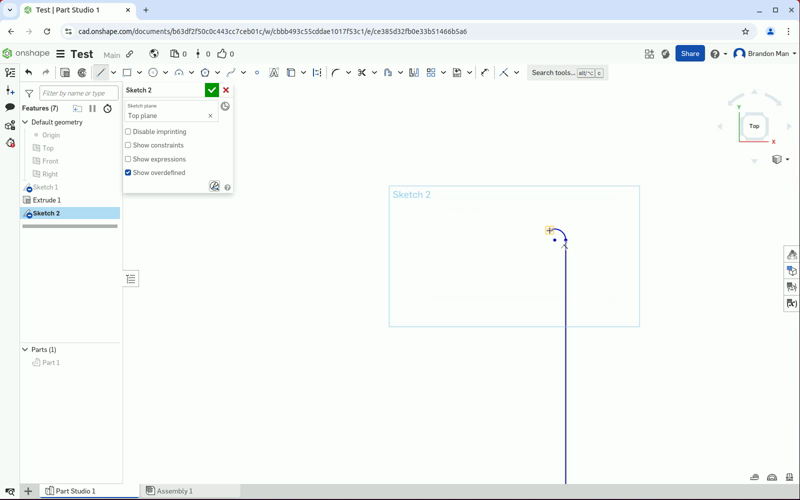
scroll(6)
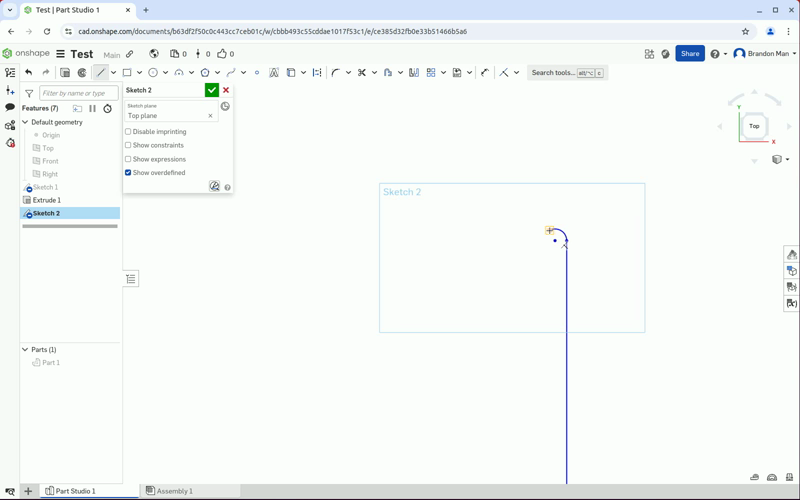
scroll(6)
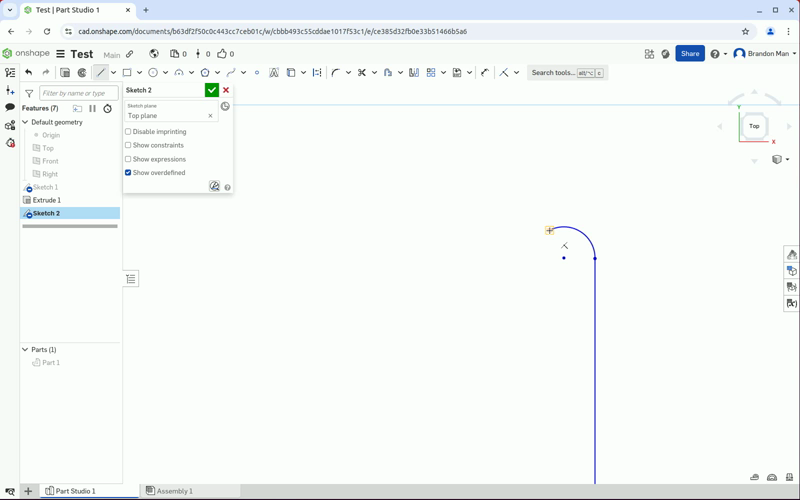
click(549, 230)
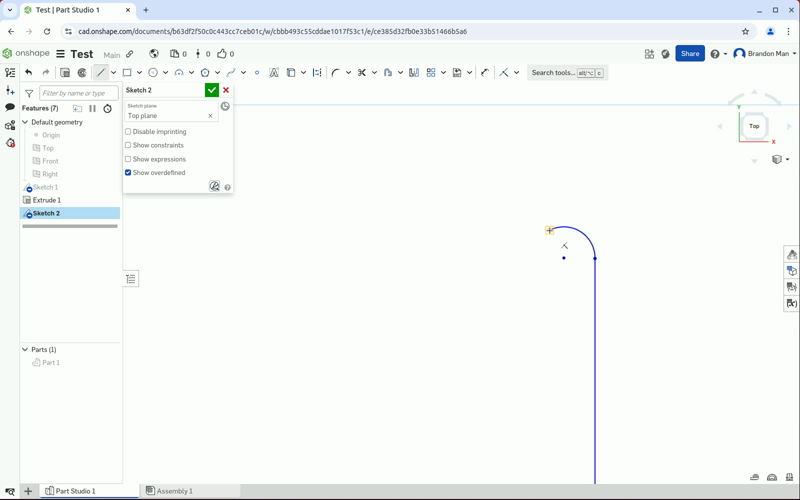
scroll(-6)
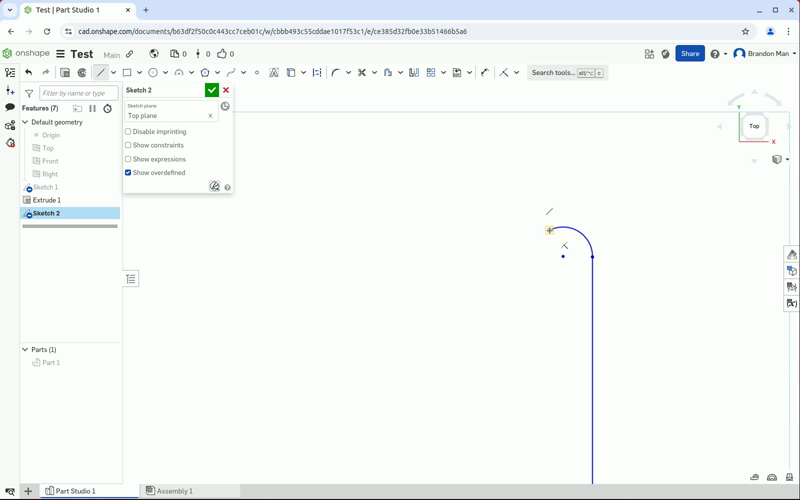
scroll(-6)
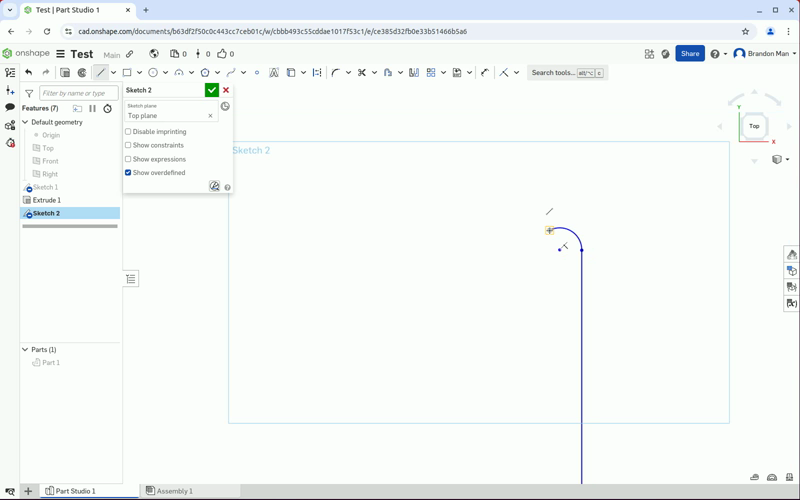
scroll(-6)
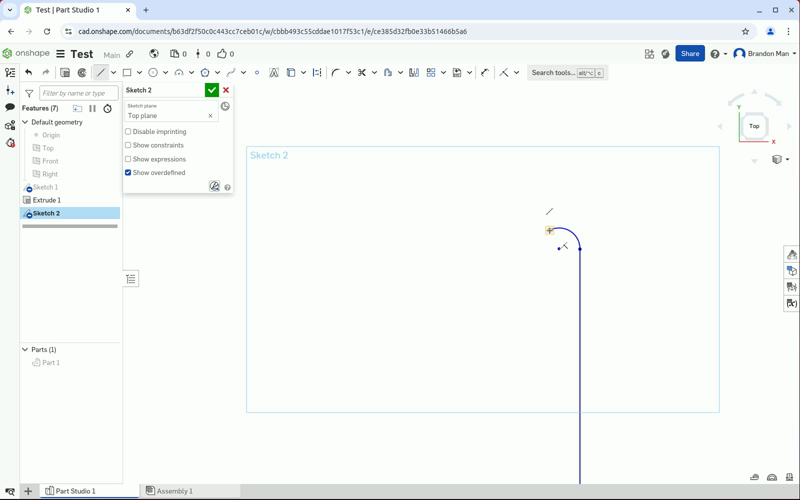
scroll(-6)
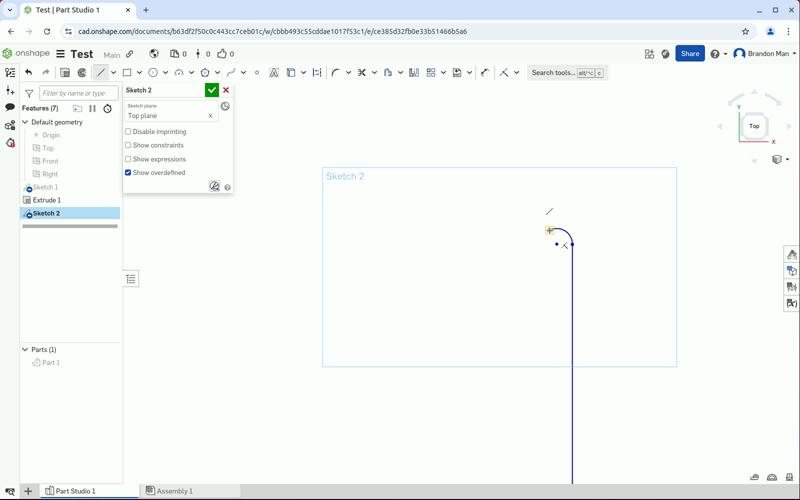
scroll(-6)
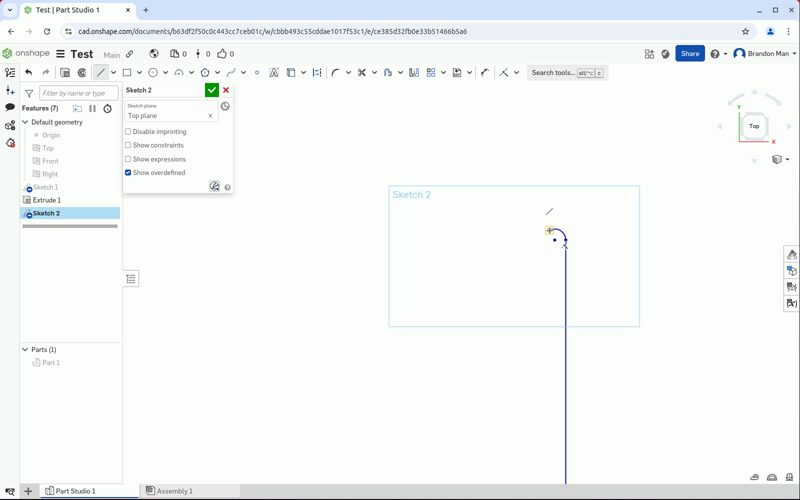
scroll(-6)
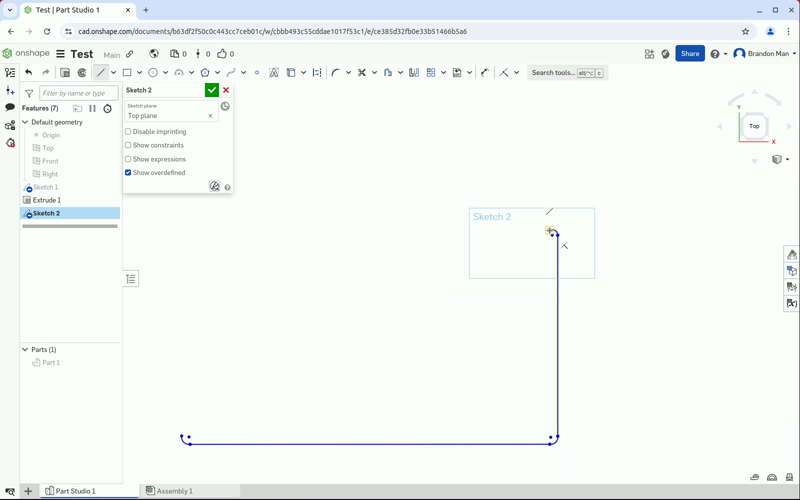
scroll(-6)
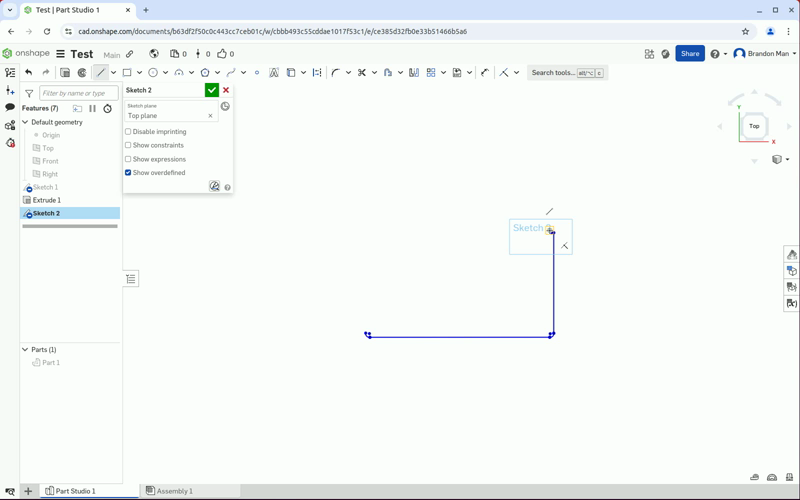
key_down(shift)
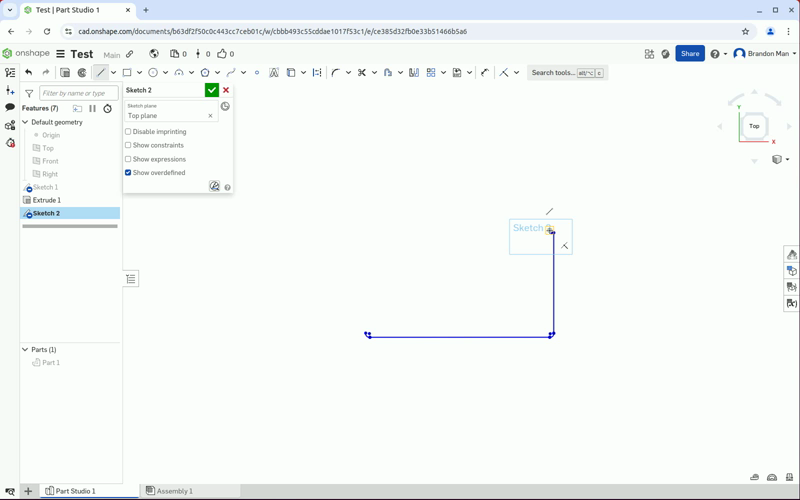
mouse_move(369, 230)
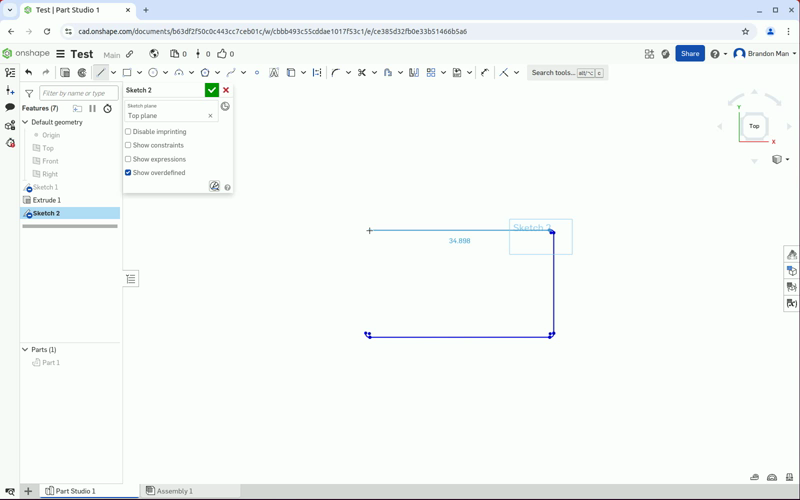
click(369, 230)
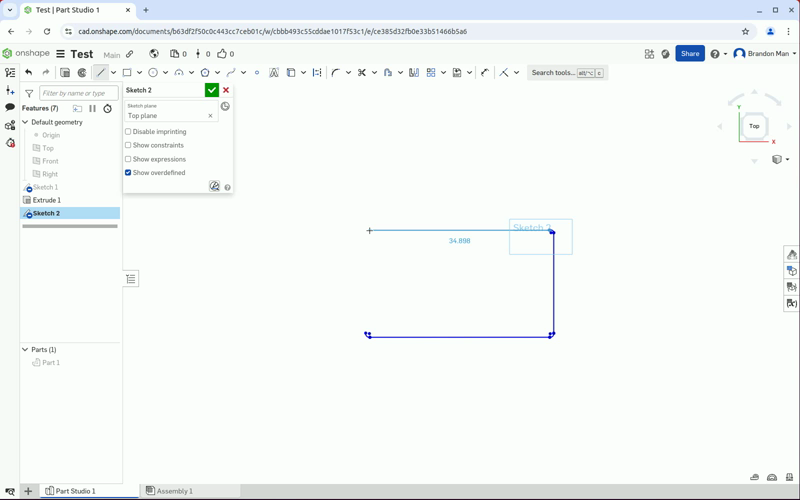
key_up(shift)
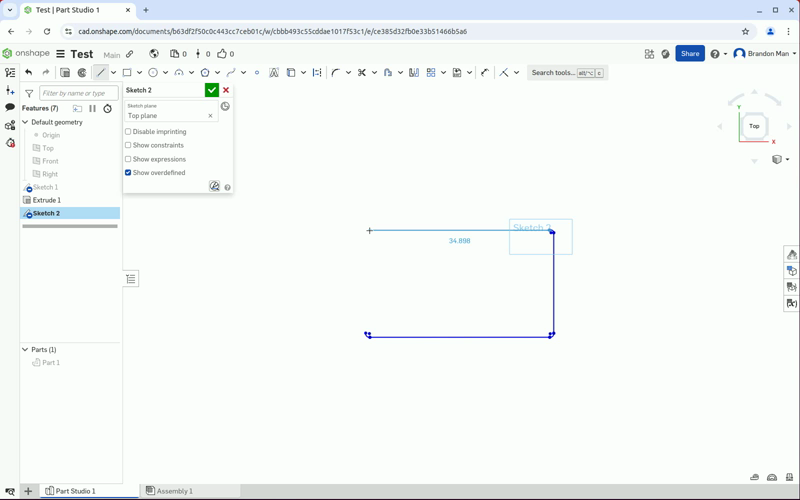
key(esc)
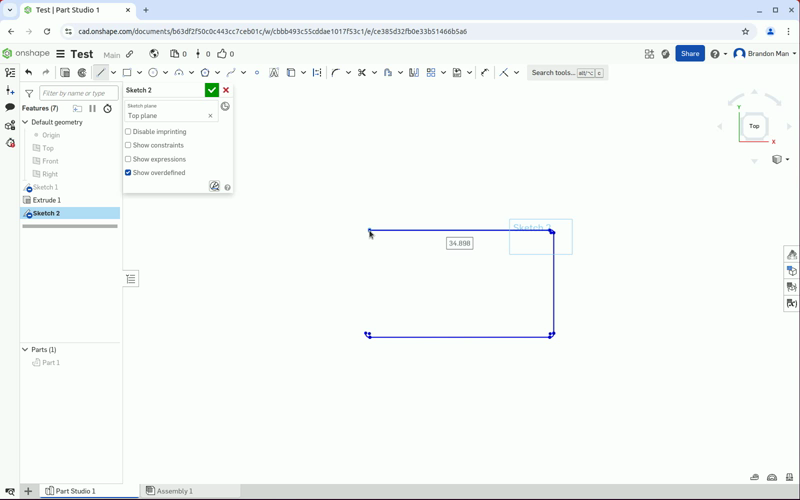
key(a)
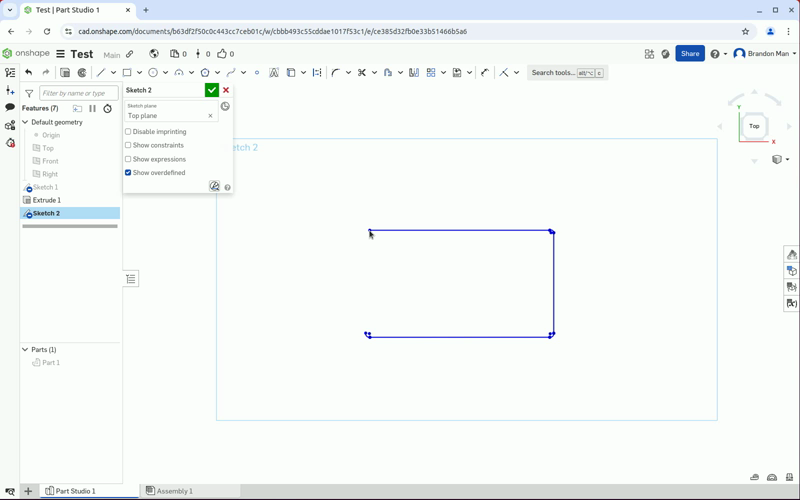
mouse_move(369, 230)
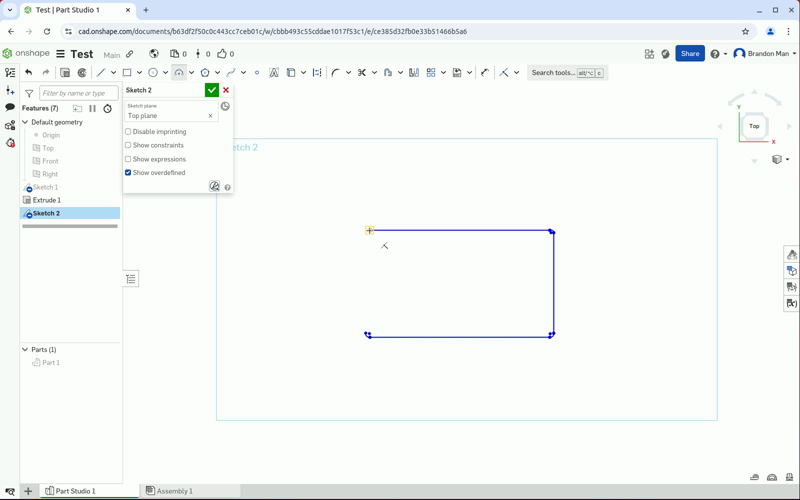
click(369, 230)
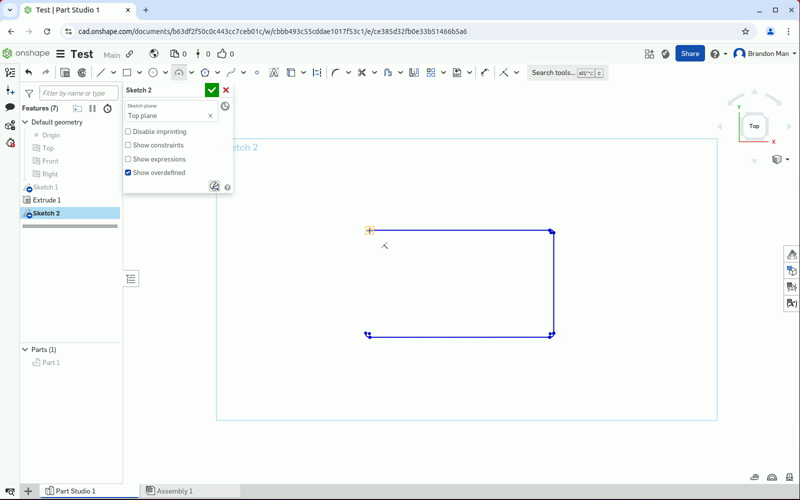
key_down(shift)
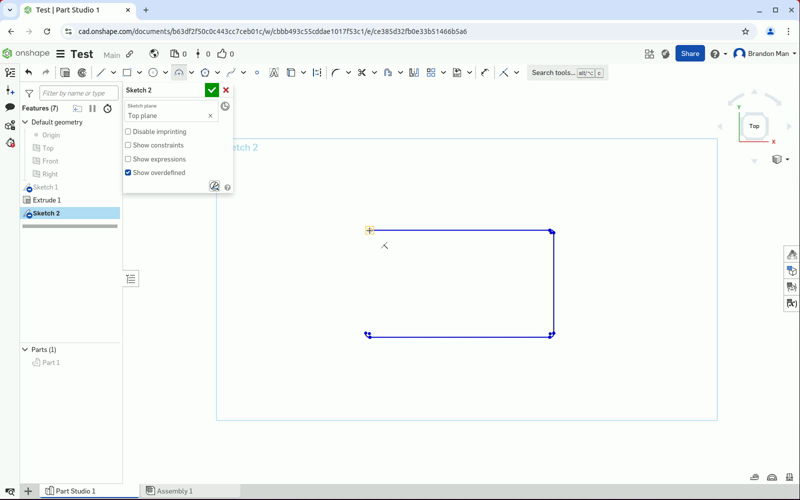
mouse_move(365, 232)
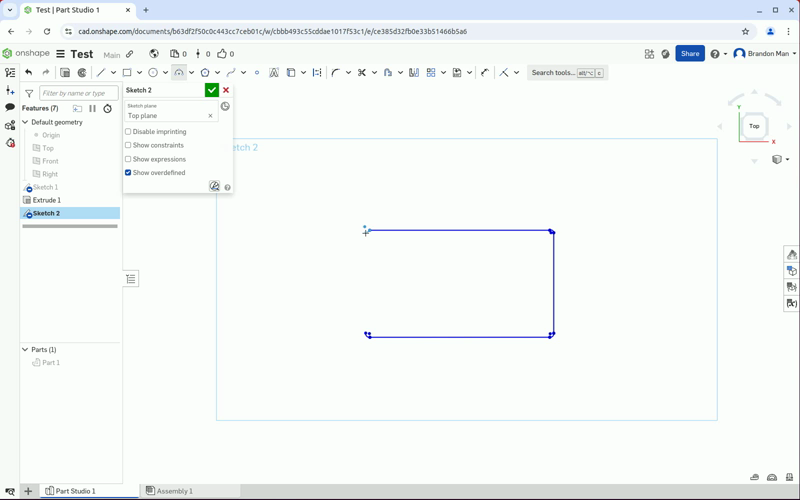
scroll(6)
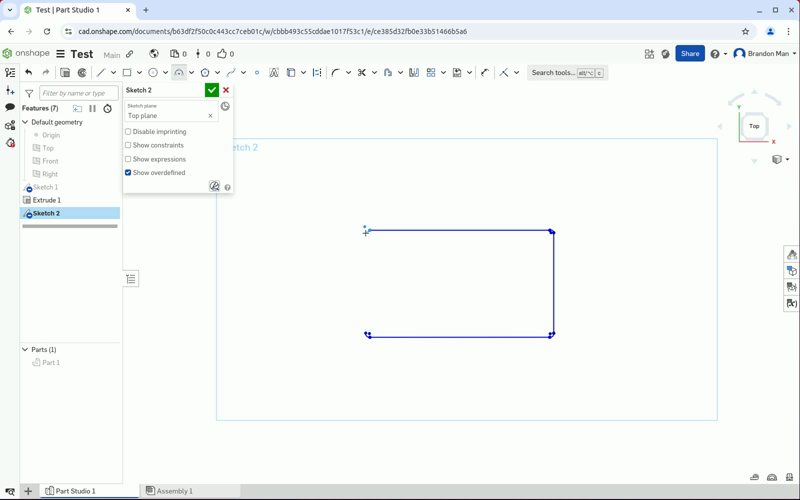
scroll(6)
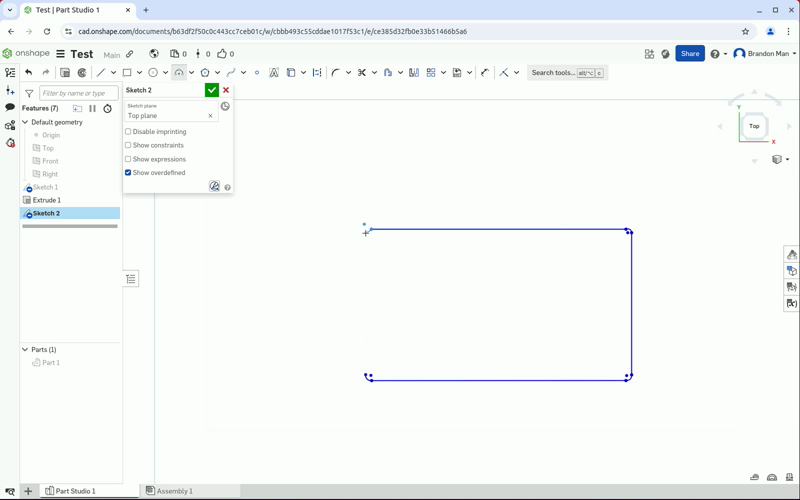
scroll(6)
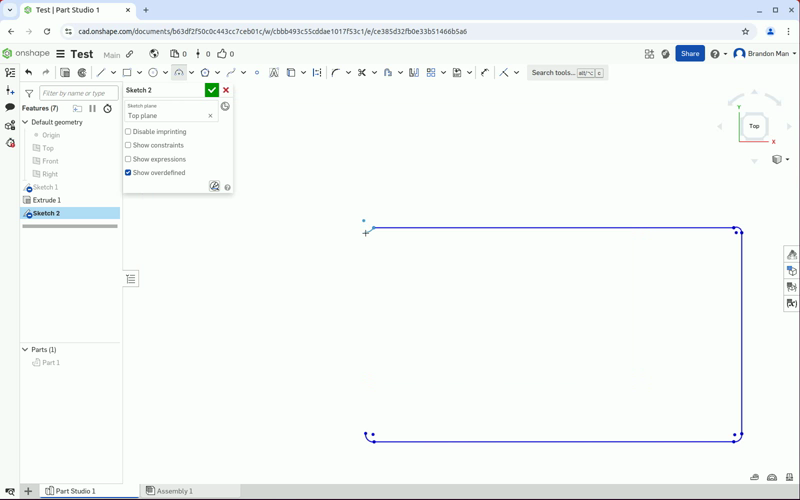
scroll(6)
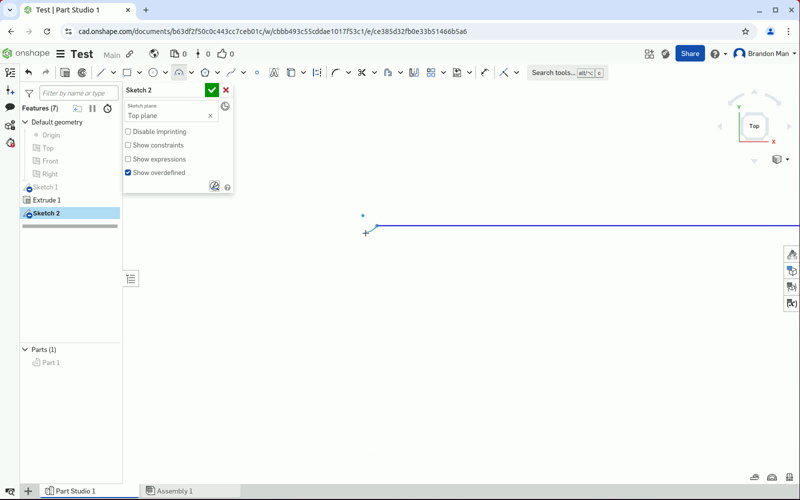
scroll(6)
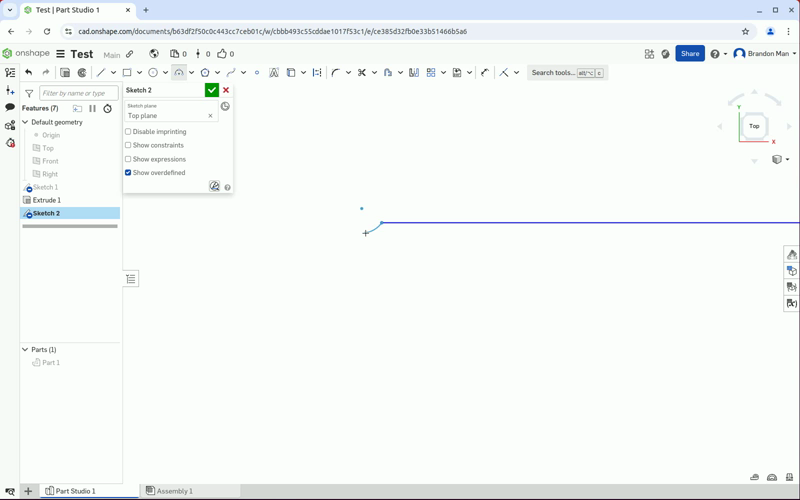
scroll(6)
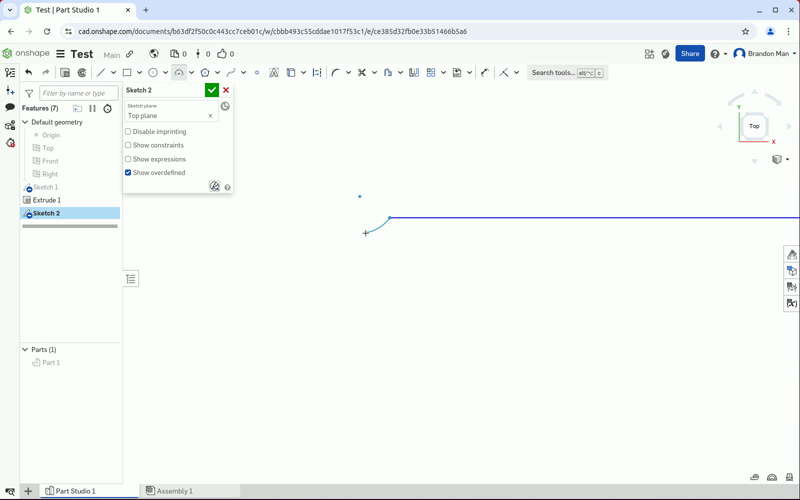
scroll(6)
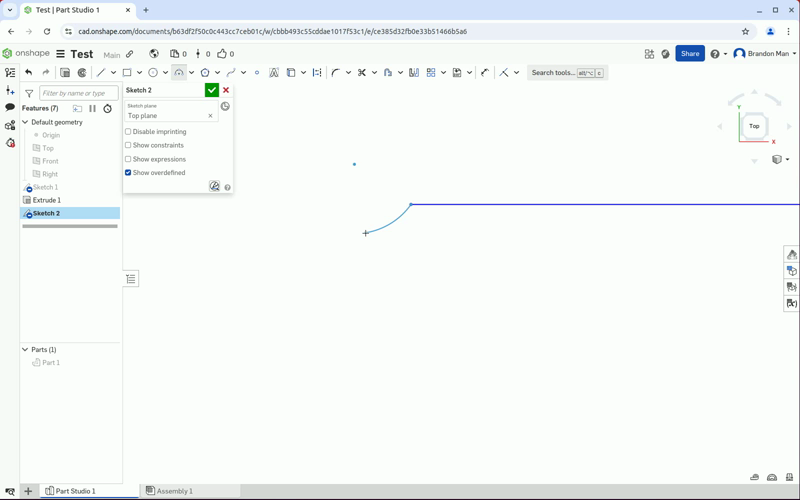
click(365, 232)
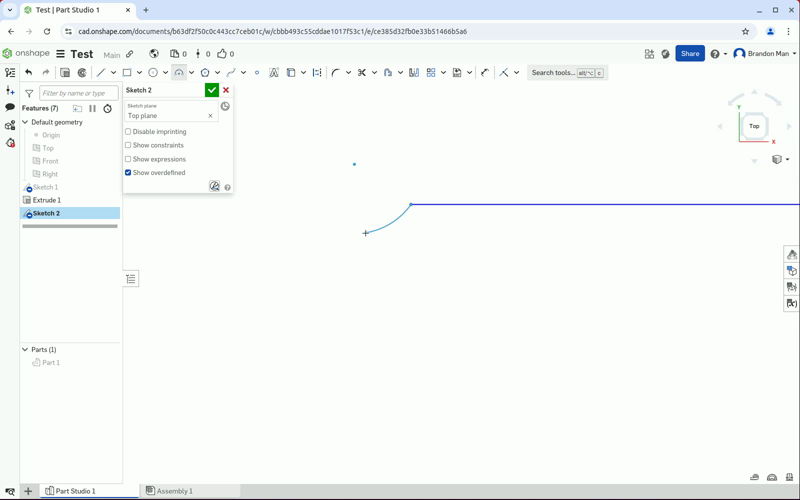
scroll(-6)
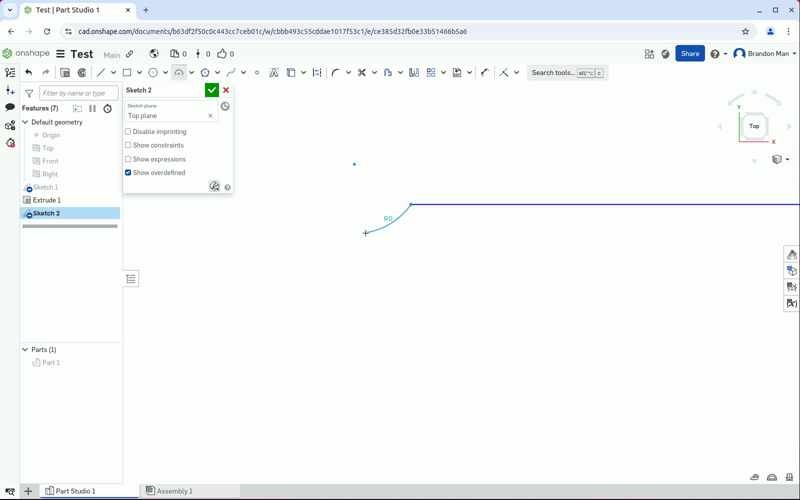
scroll(-6)
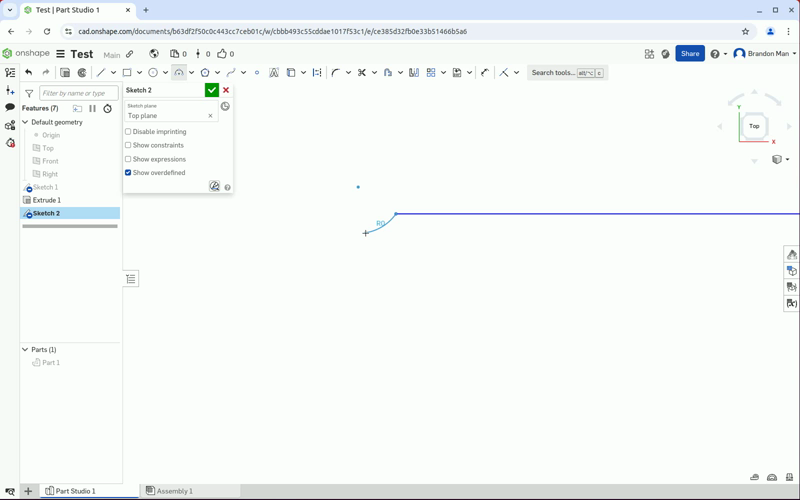
scroll(-6)
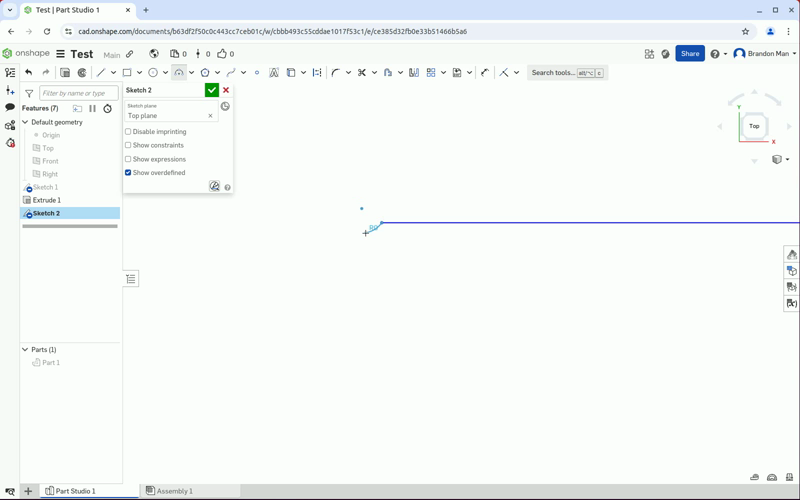
scroll(-6)
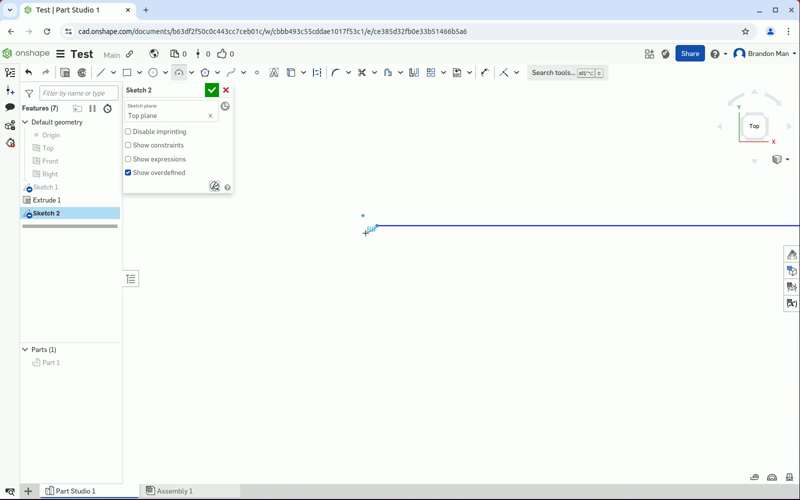
scroll(-6)
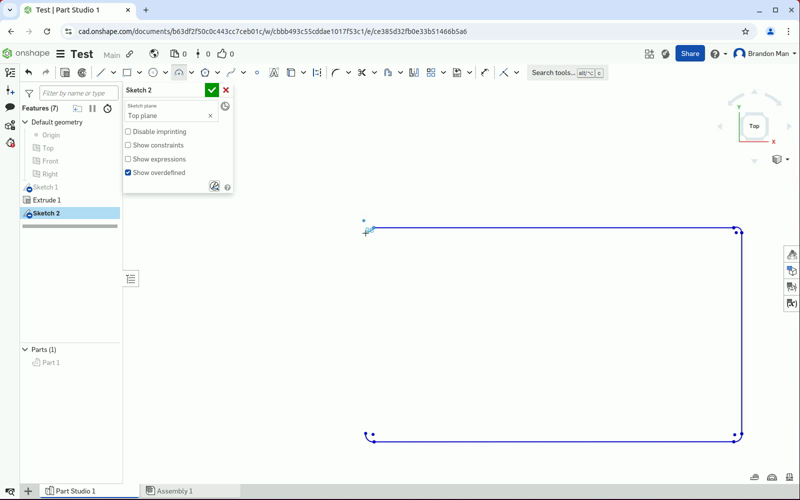
scroll(-6)
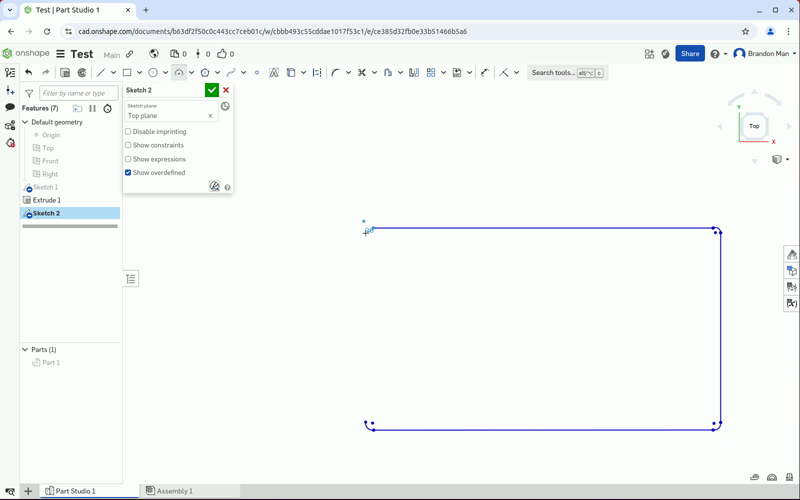
scroll(-6)
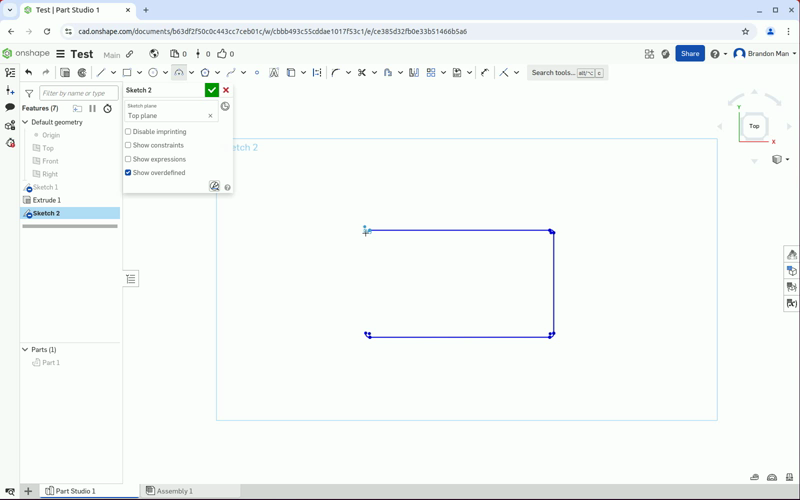
mouse_move(367, 230)
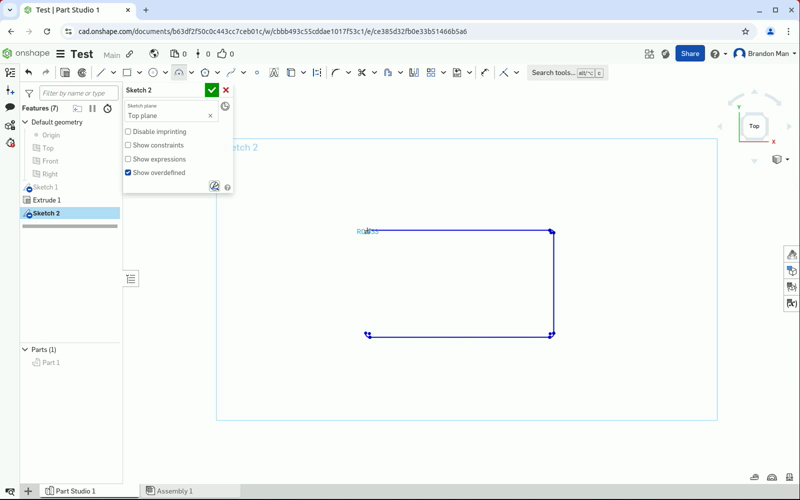
scroll(6)
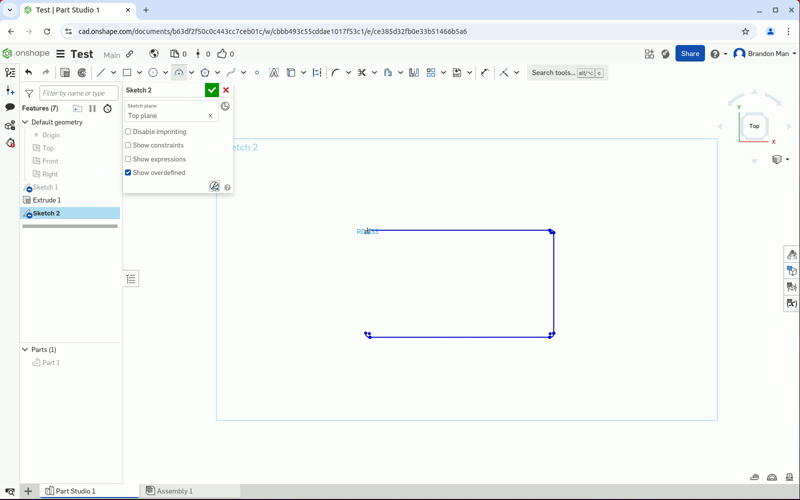
scroll(6)
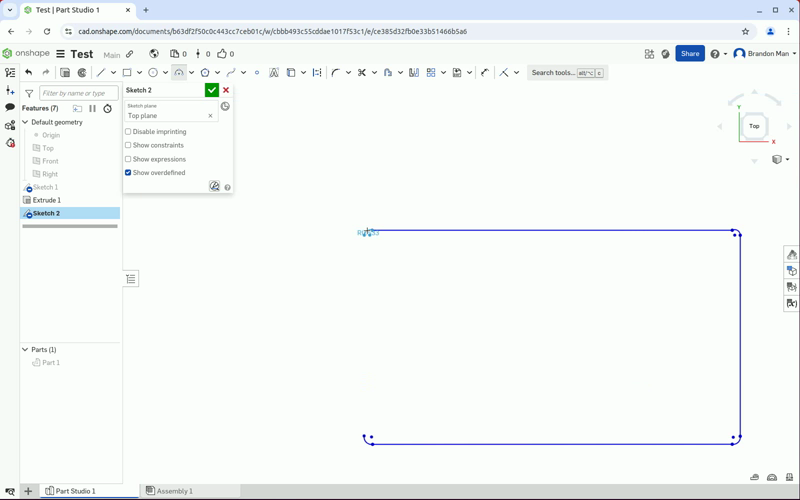
scroll(6)
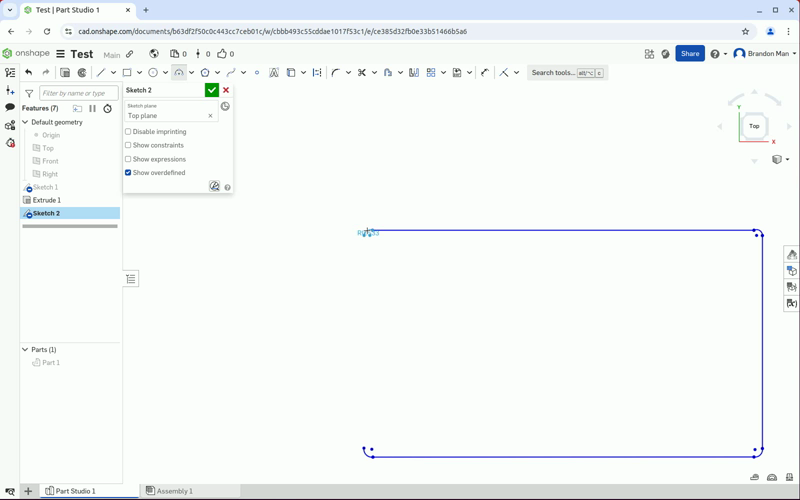
scroll(6)
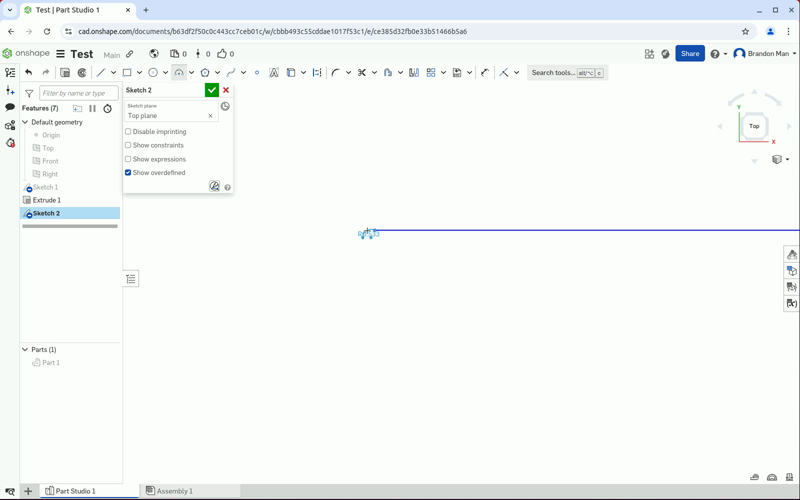
scroll(6)
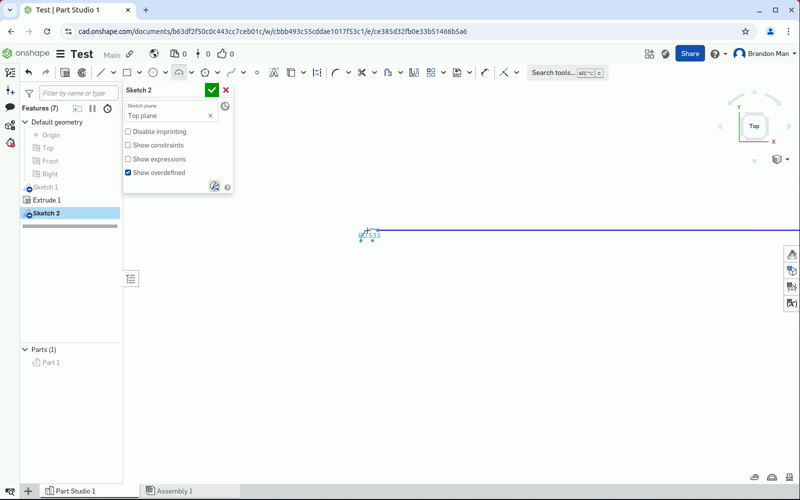
scroll(6)
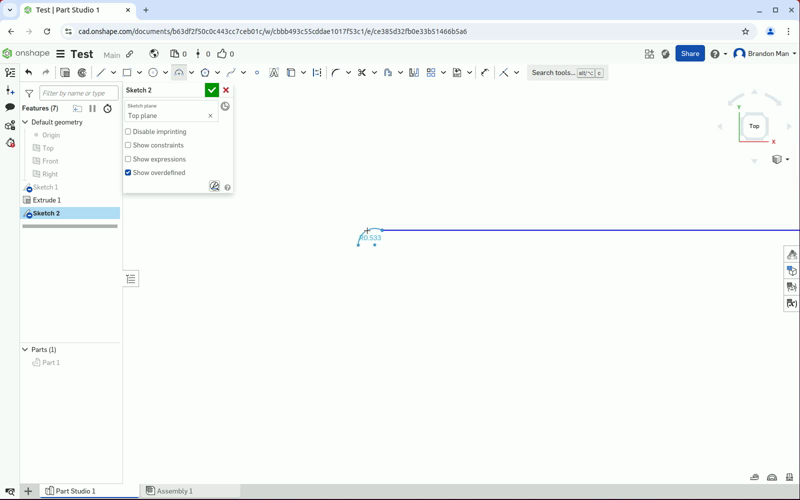
scroll(6)
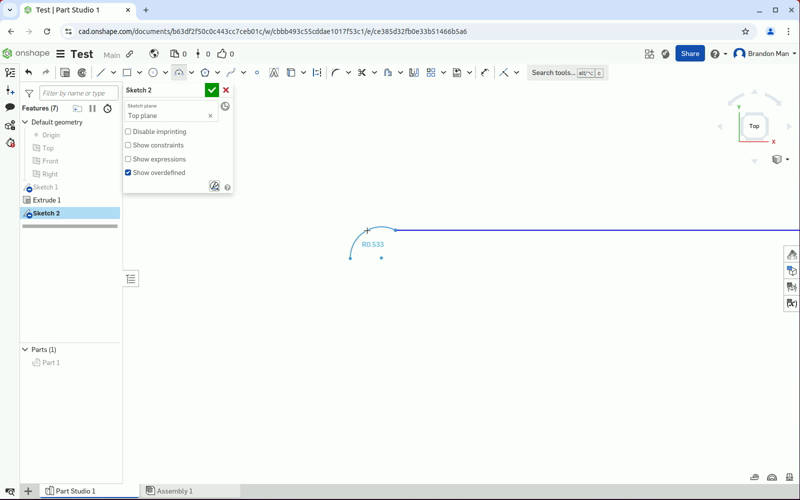
click(367, 230)
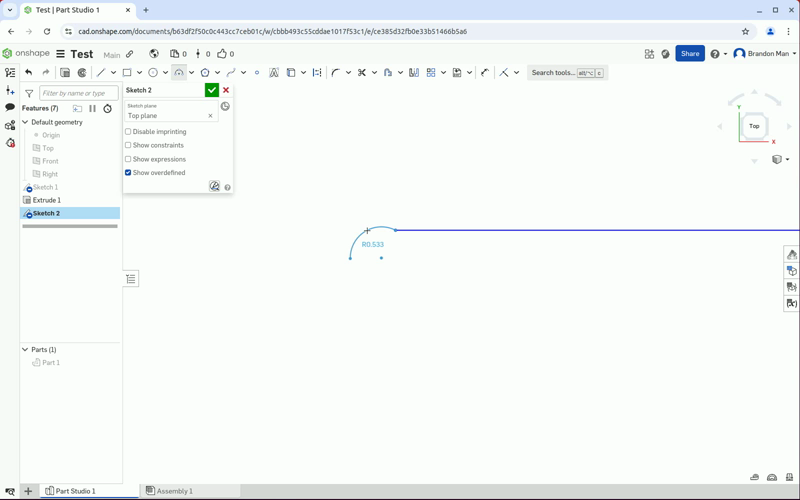
scroll(-6)
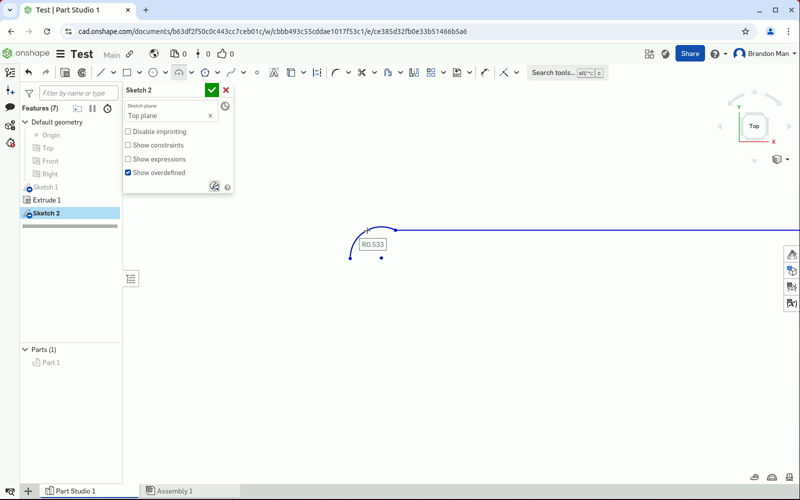
scroll(-6)
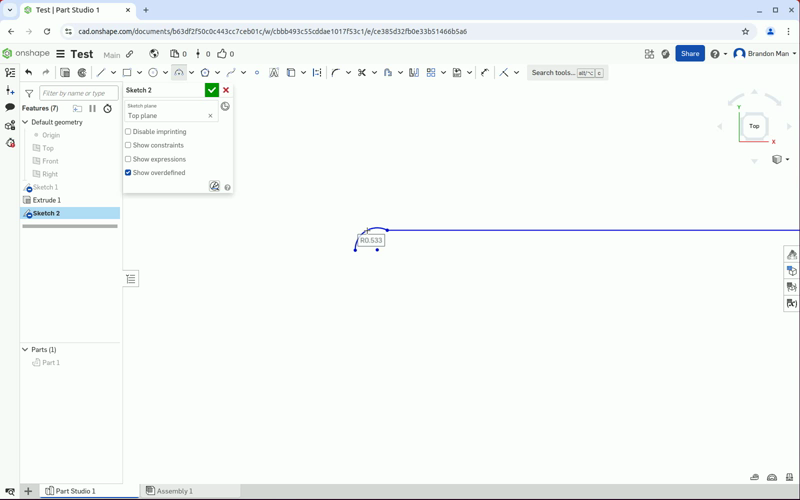
scroll(-6)
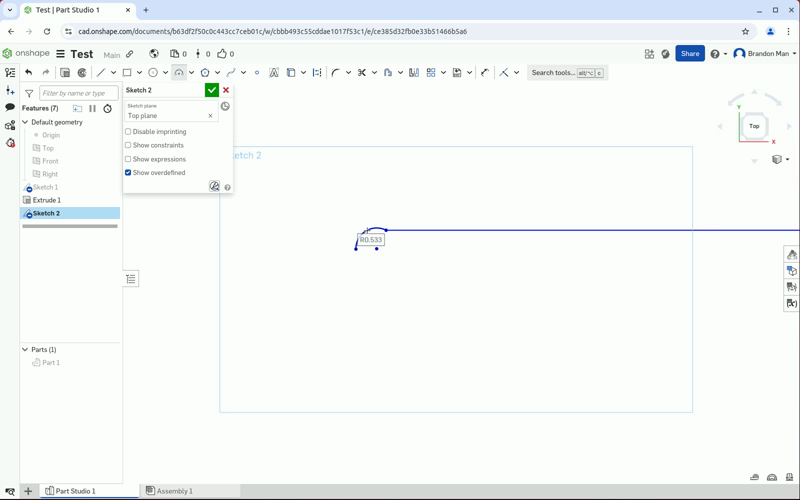
scroll(-6)
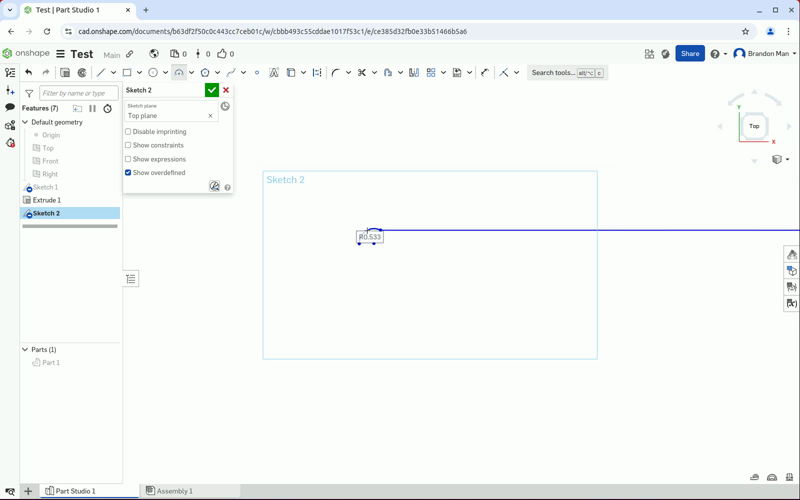
scroll(-6)
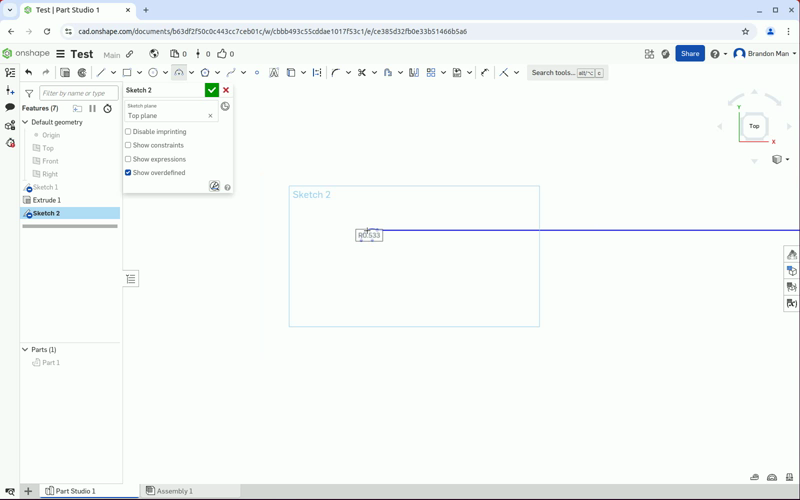
scroll(-6)
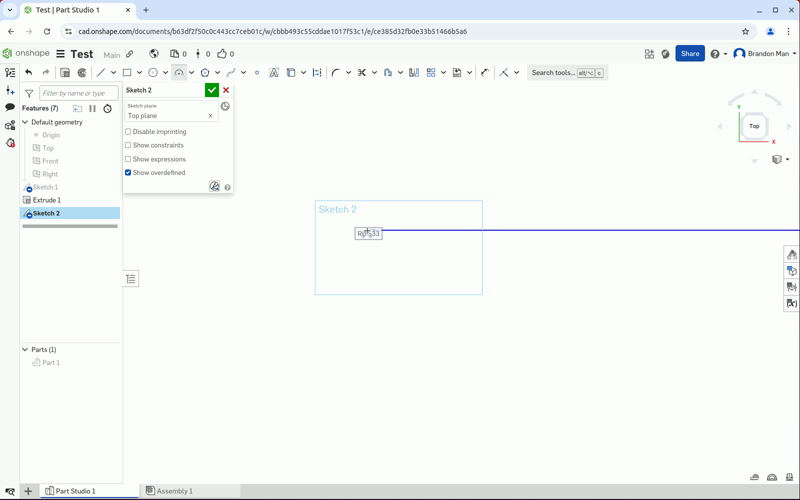
scroll(-6)
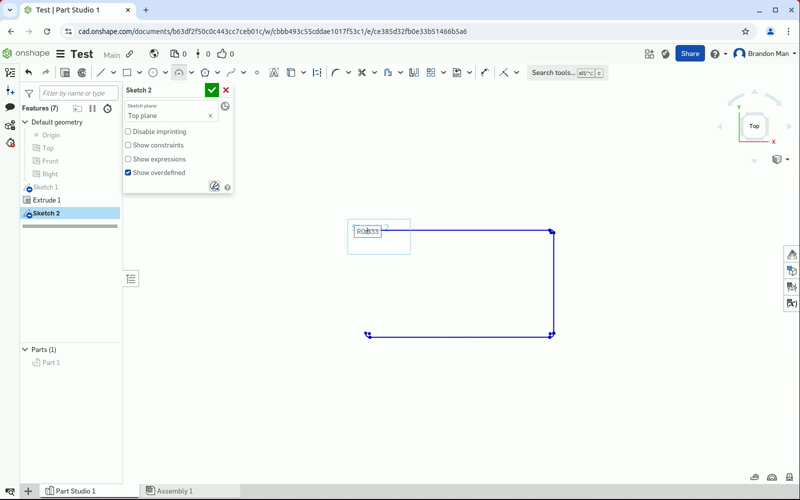
key_up(shift)
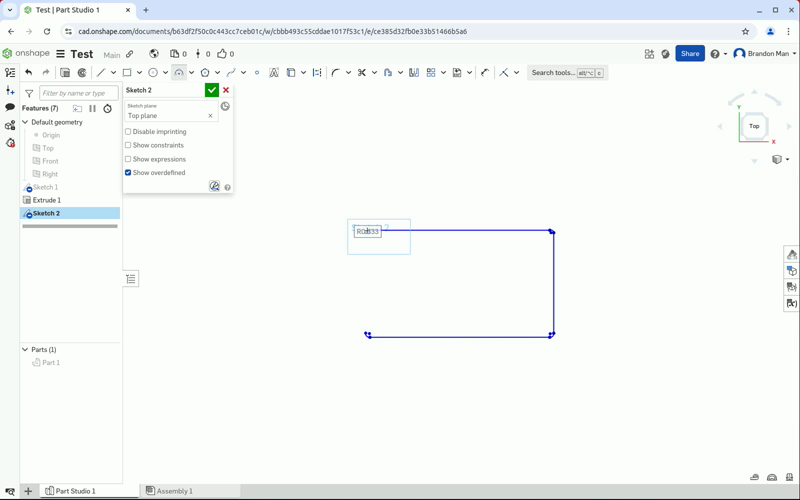
key(esc)
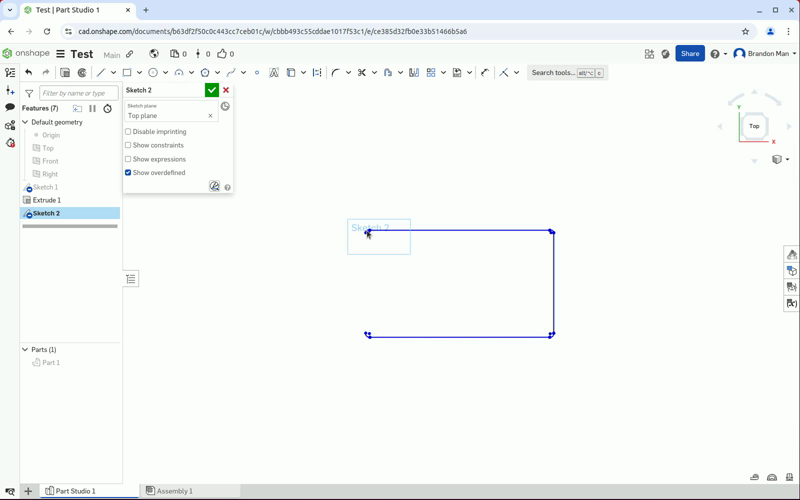
key(l)
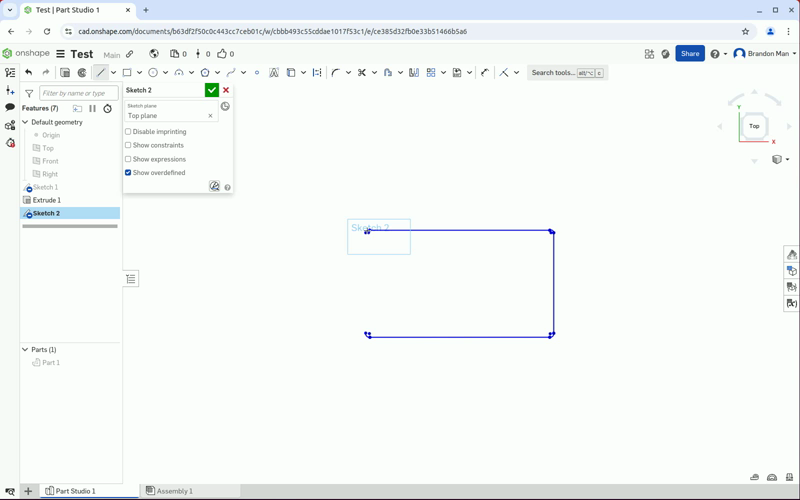
mouse_move(365, 232)
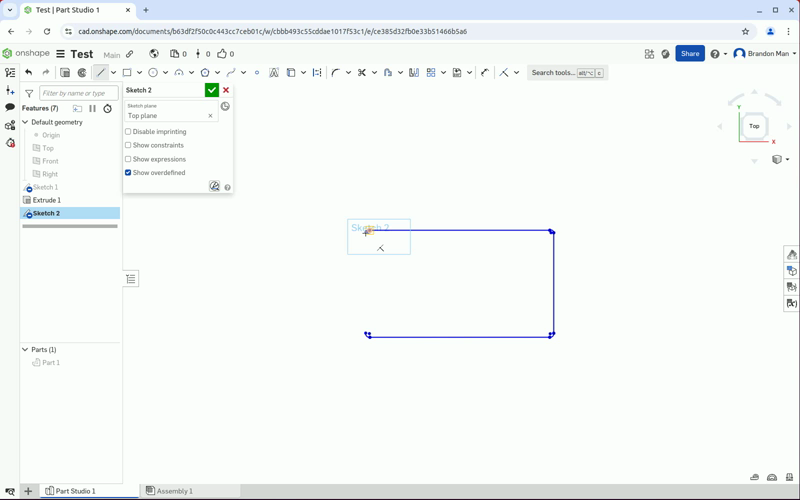
scroll(6)
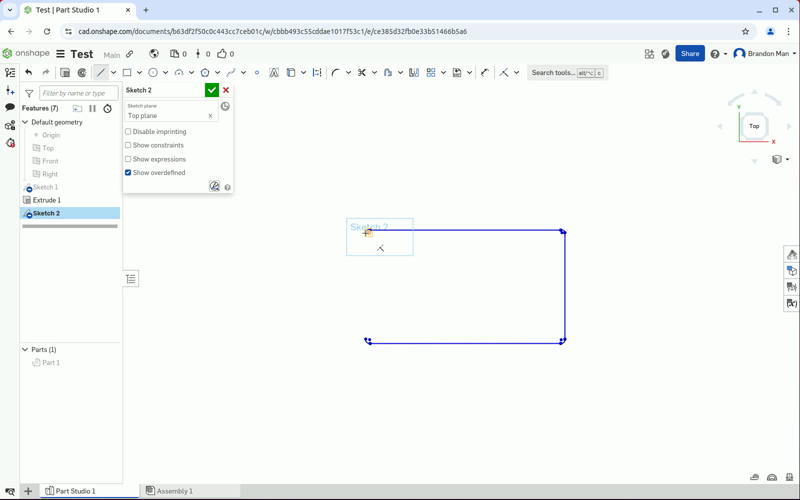
scroll(6)
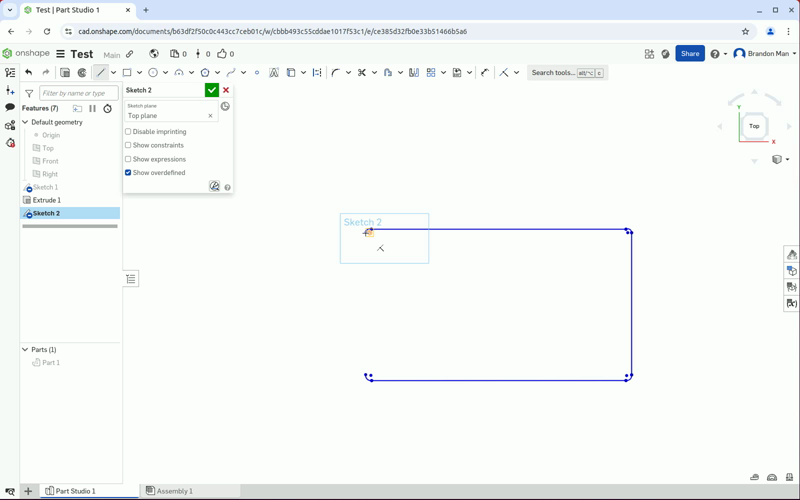
scroll(6)
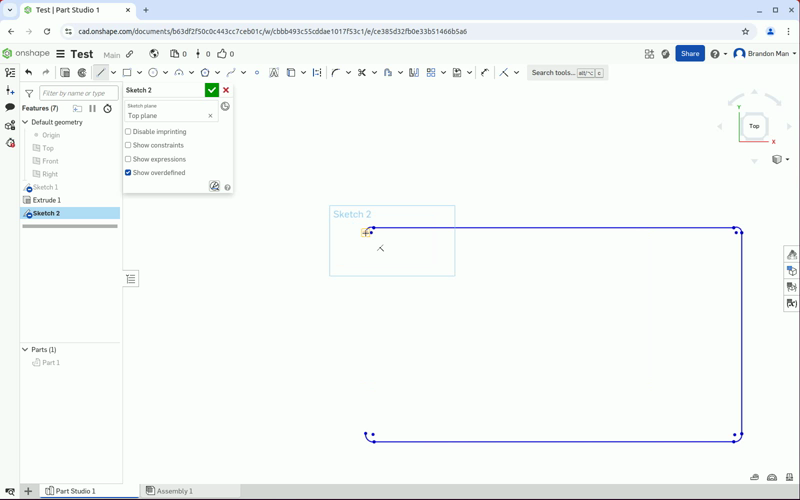
scroll(6)
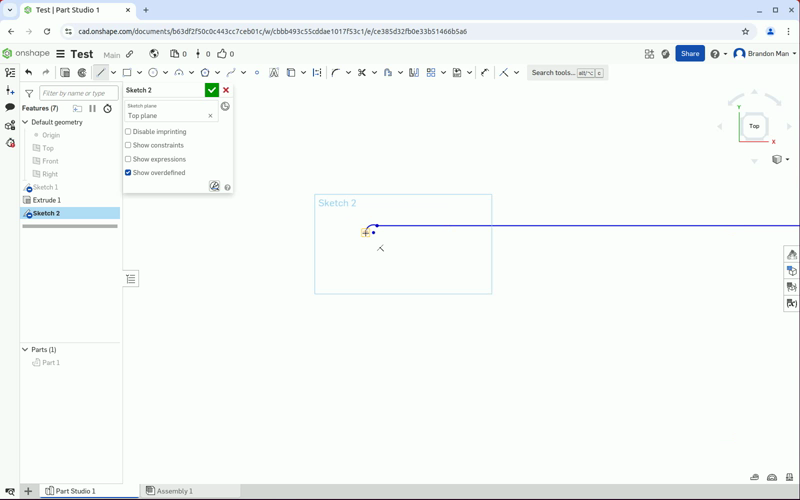
scroll(6)
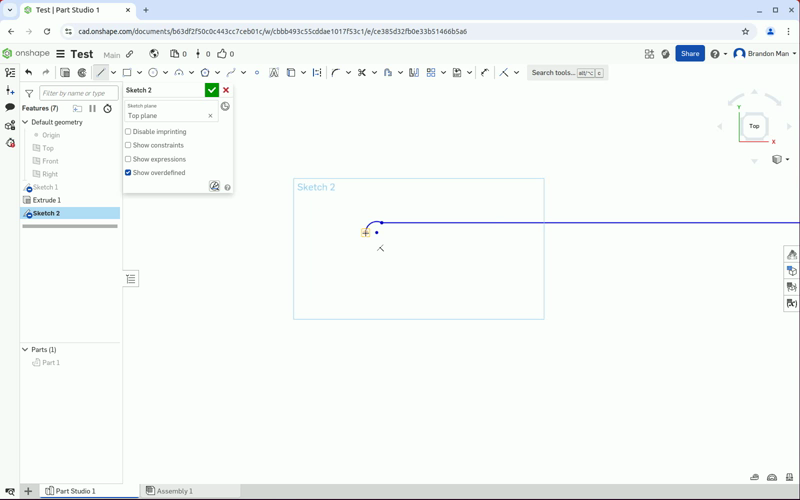
scroll(6)
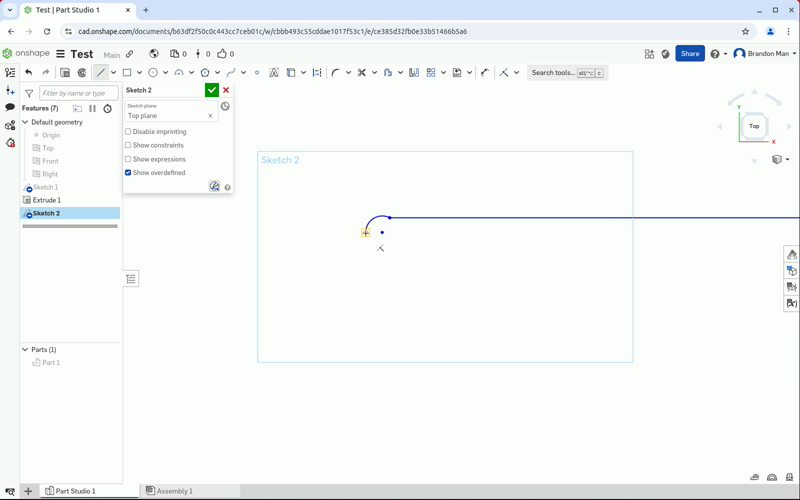
scroll(6)
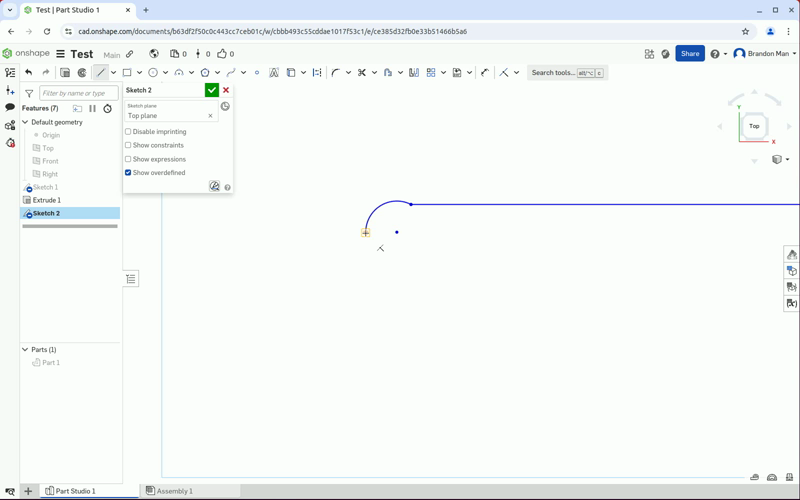
click(365, 232)
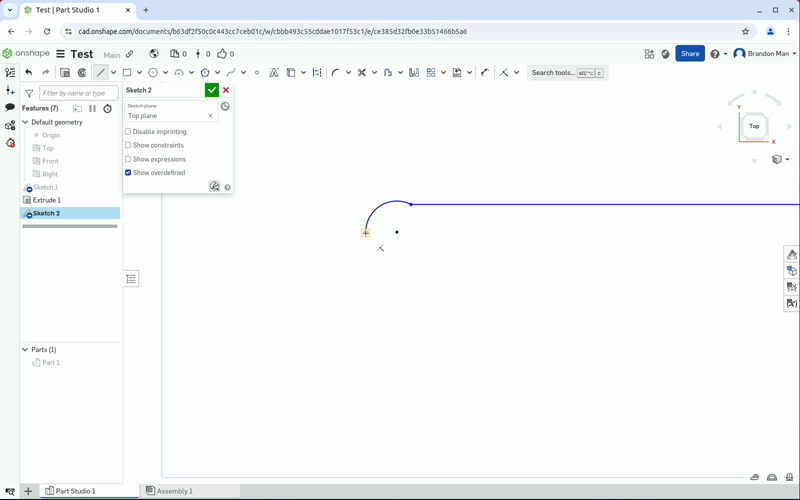
scroll(-6)
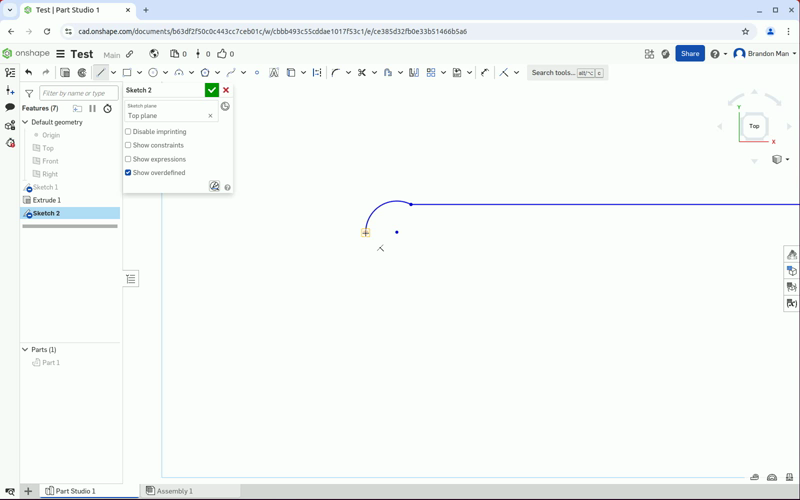
scroll(-6)
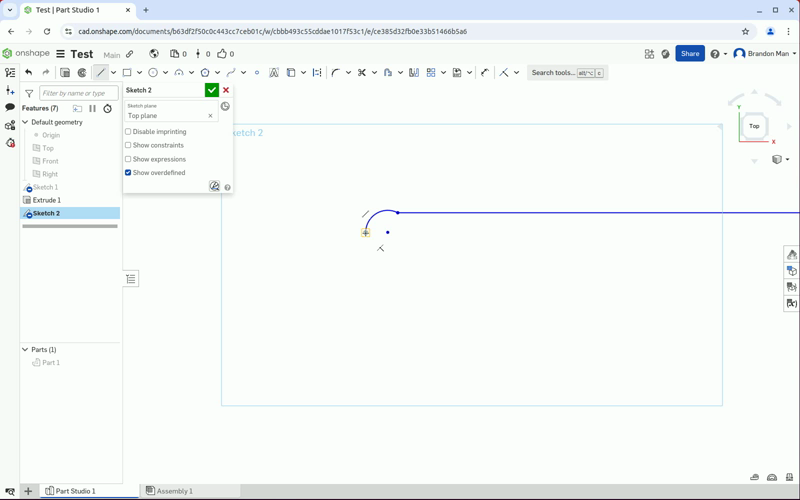
scroll(-6)
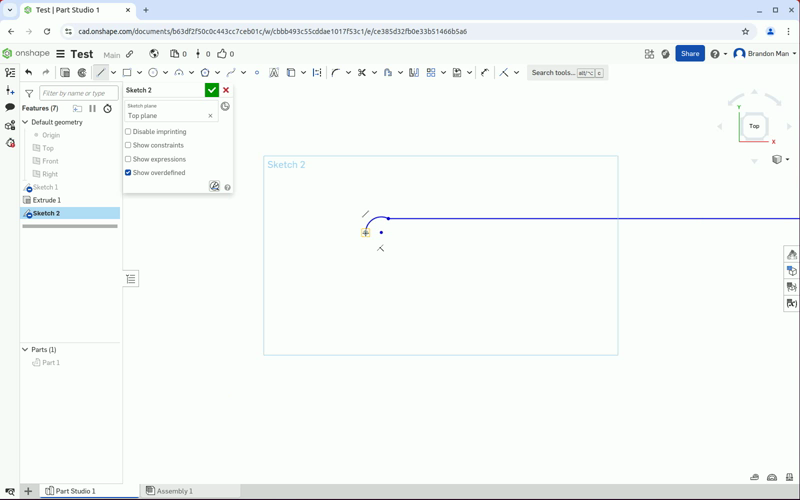
scroll(-6)
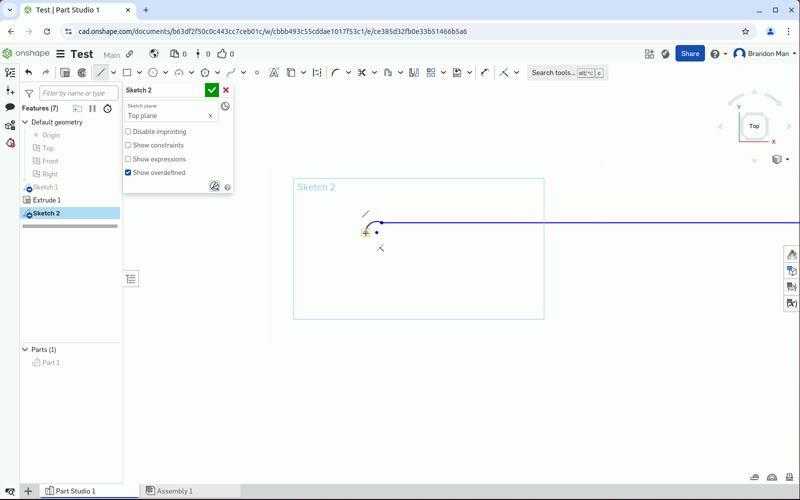
scroll(-6)
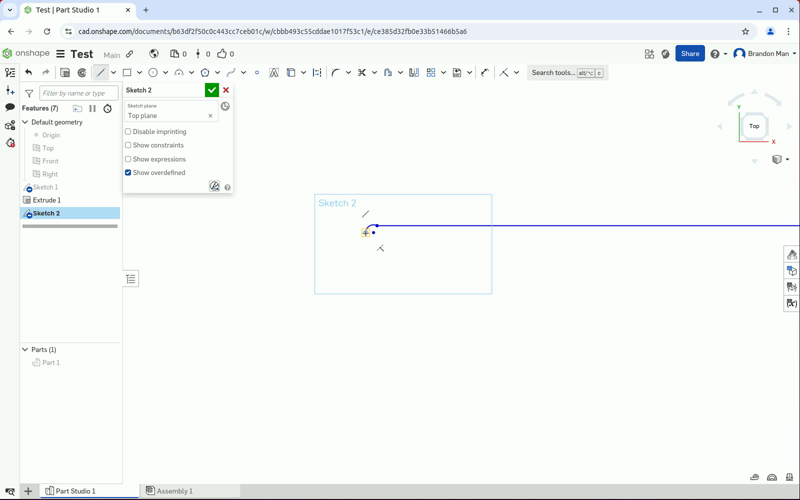
scroll(-6)
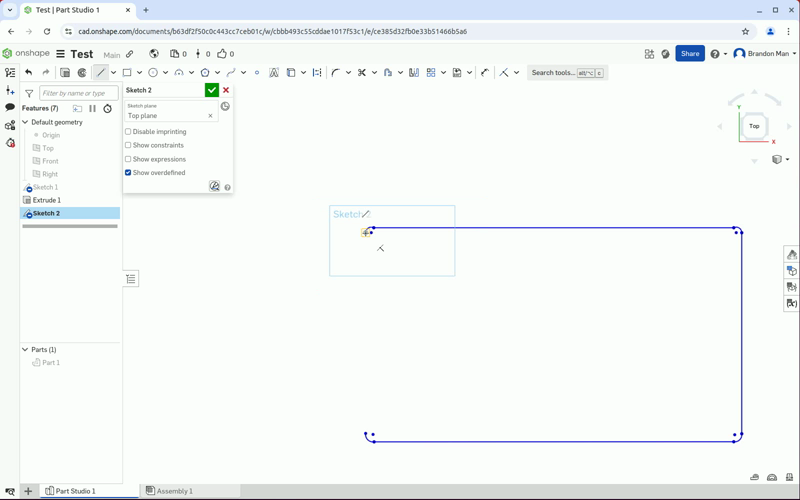
scroll(-6)
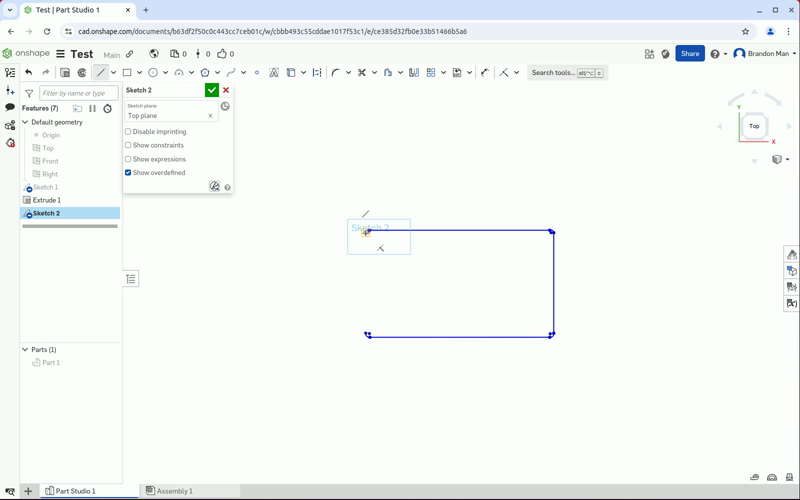
key_down(shift)
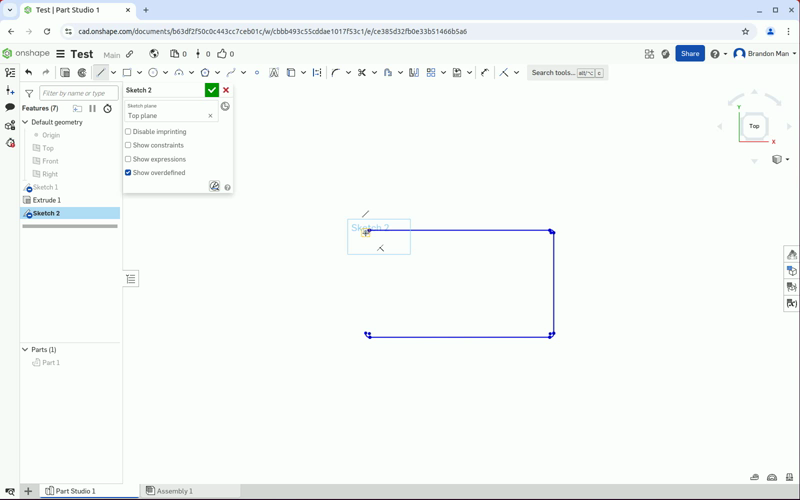
mouse_move(365, 333)
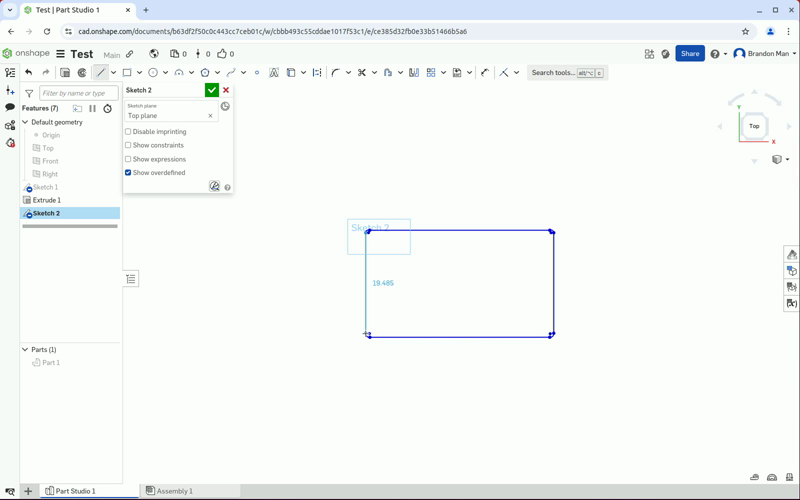
scroll(6)
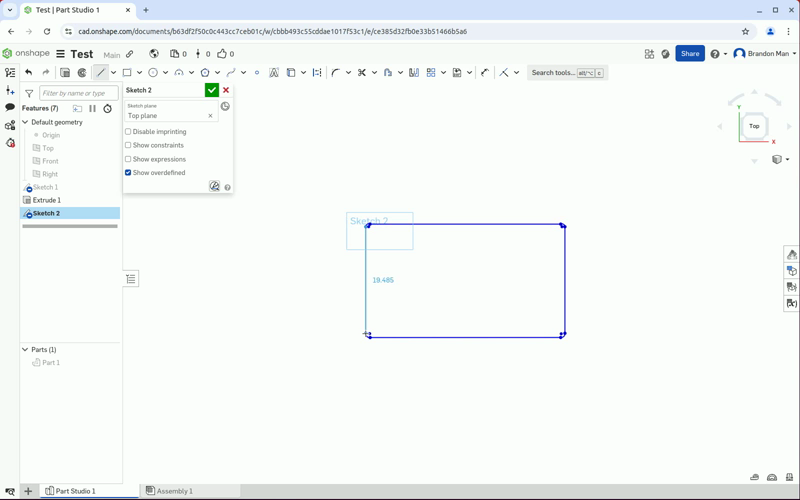
scroll(6)
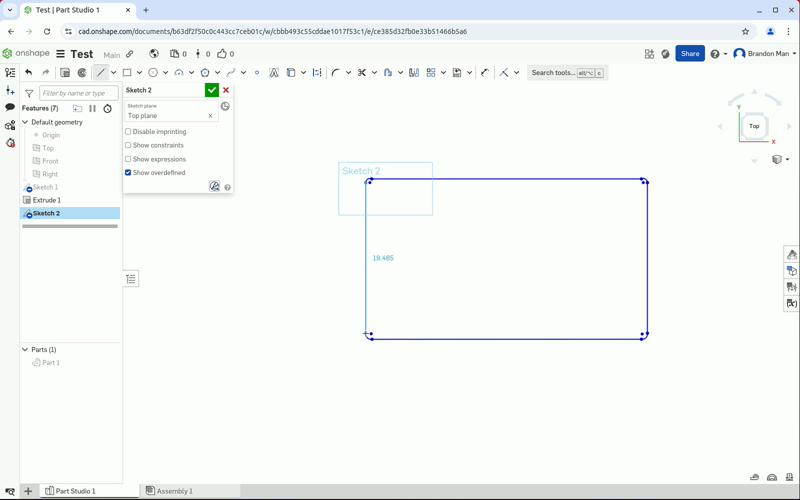
scroll(6)
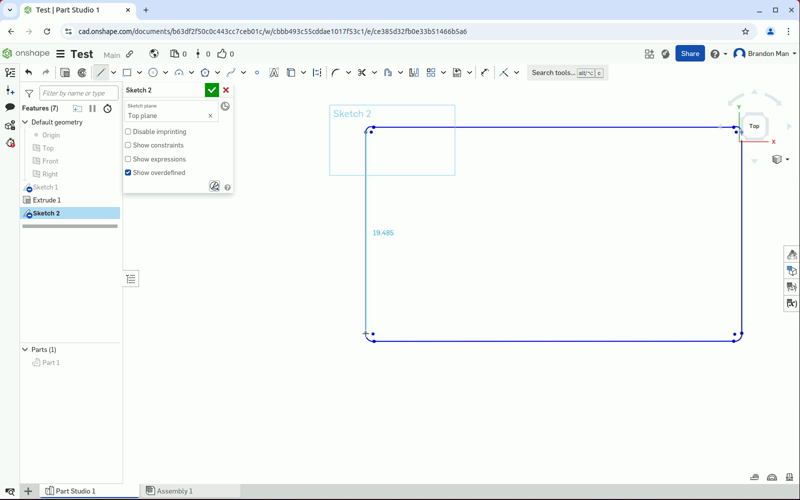
scroll(6)
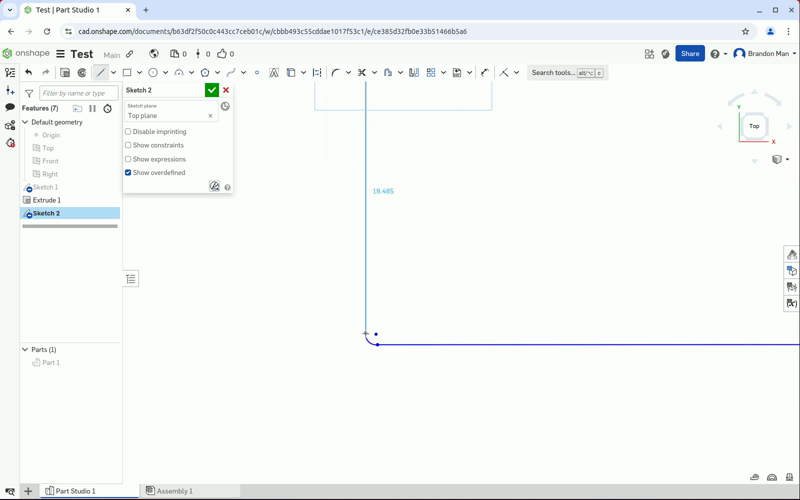
scroll(6)
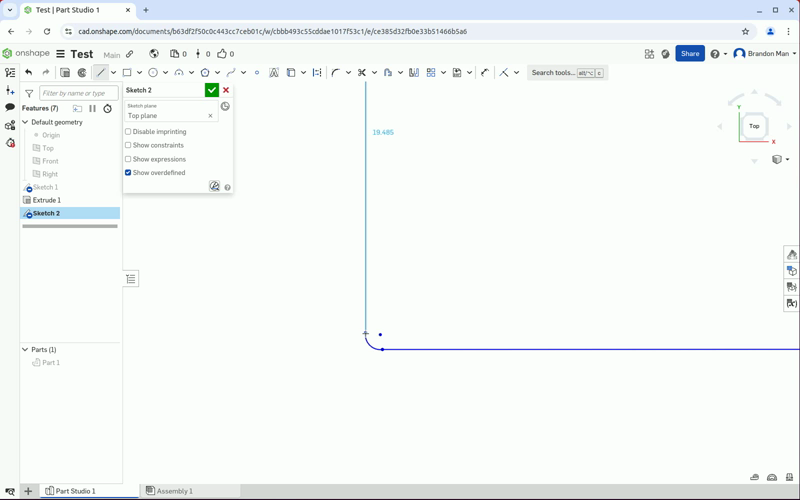
scroll(6)
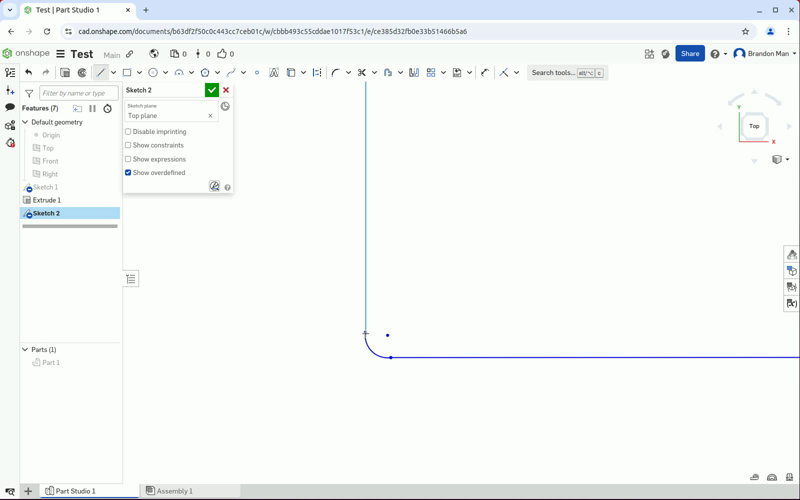
scroll(6)
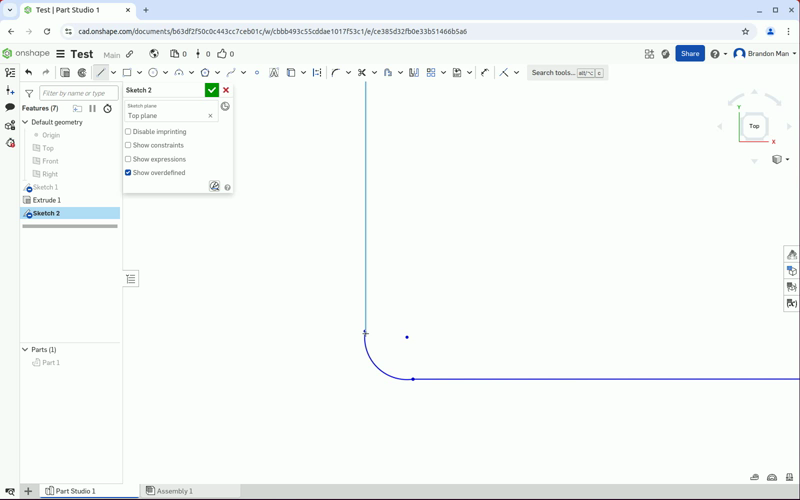
key_up(shift)
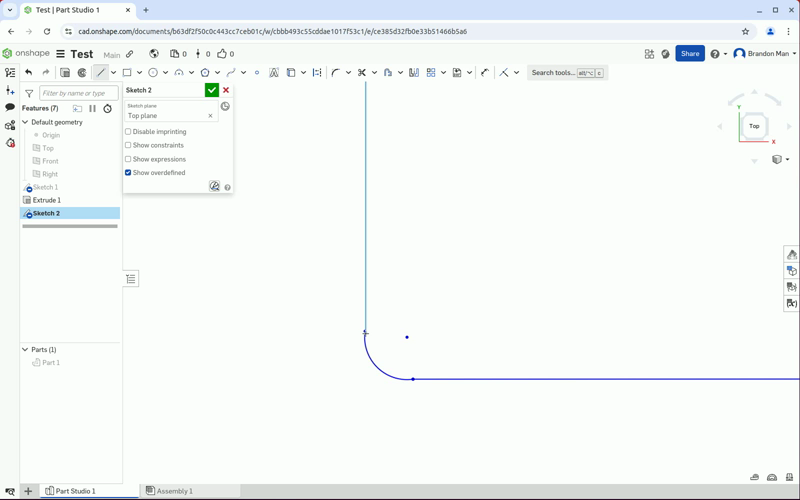
click(365, 333)
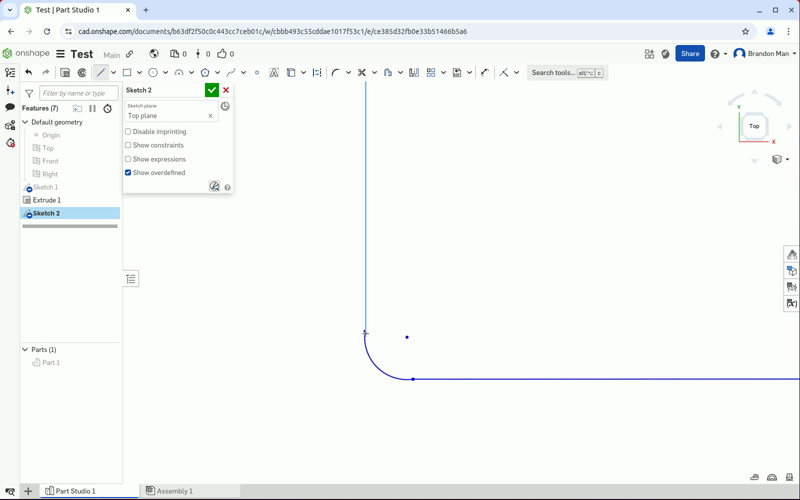
scroll(-6)
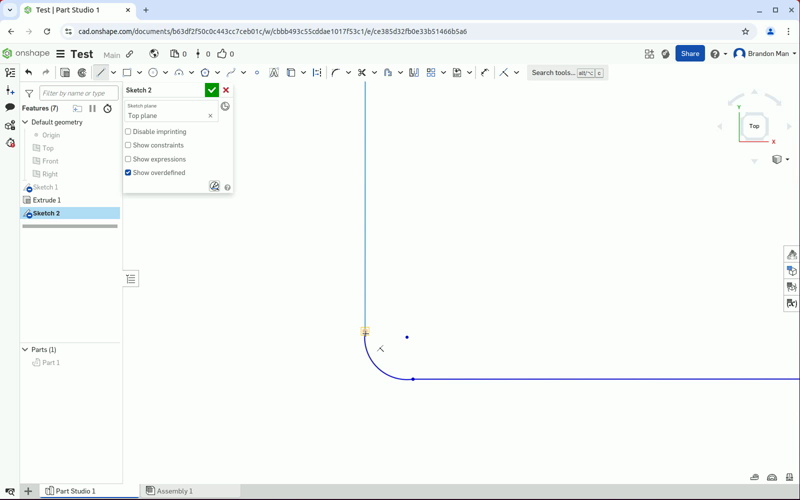
scroll(-6)
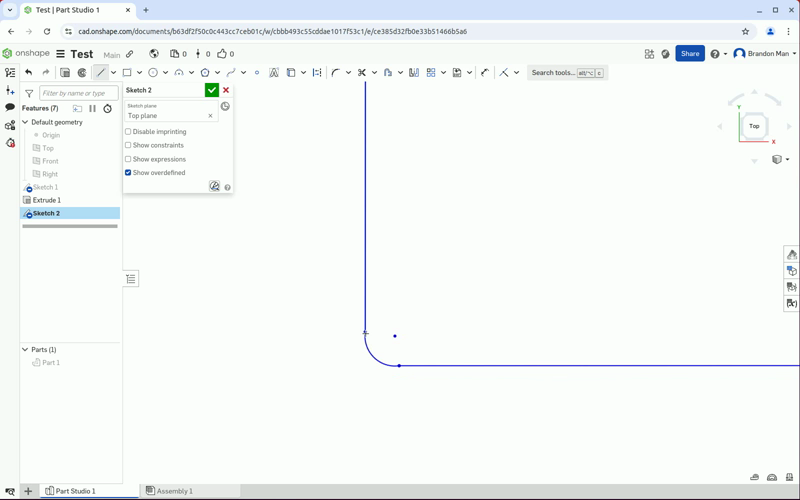
scroll(-6)
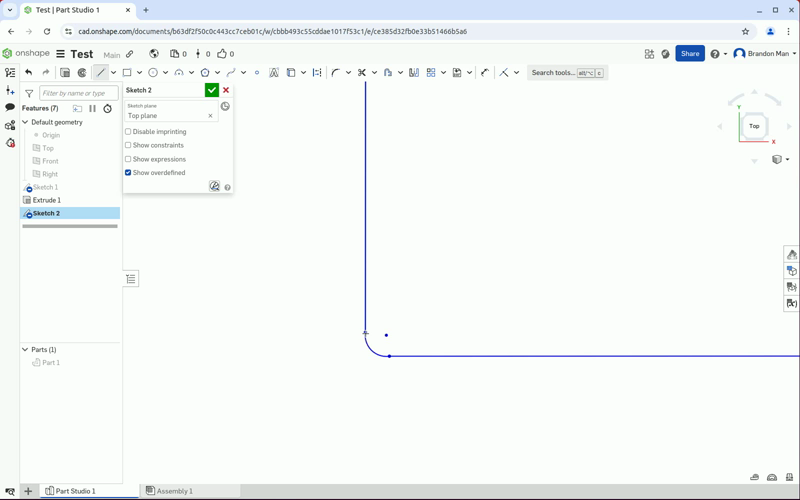
scroll(-6)
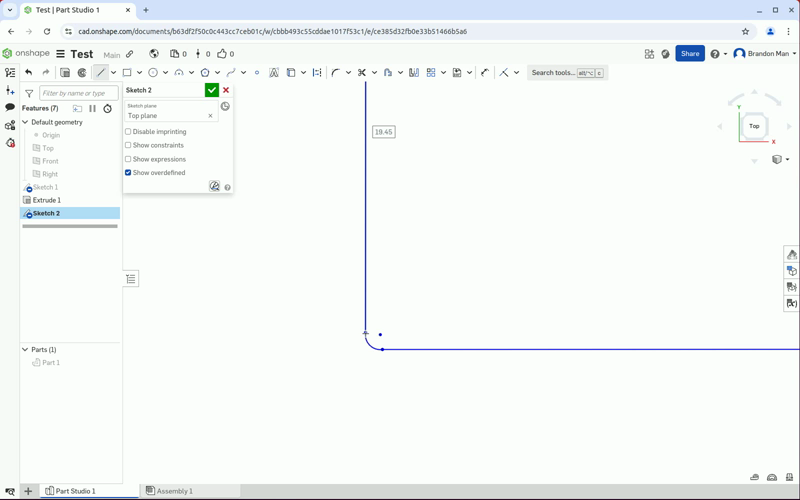
scroll(-6)
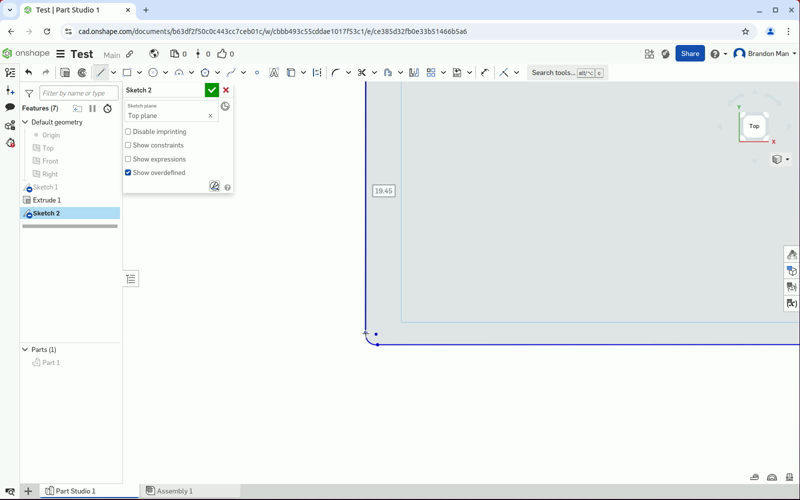
scroll(-6)
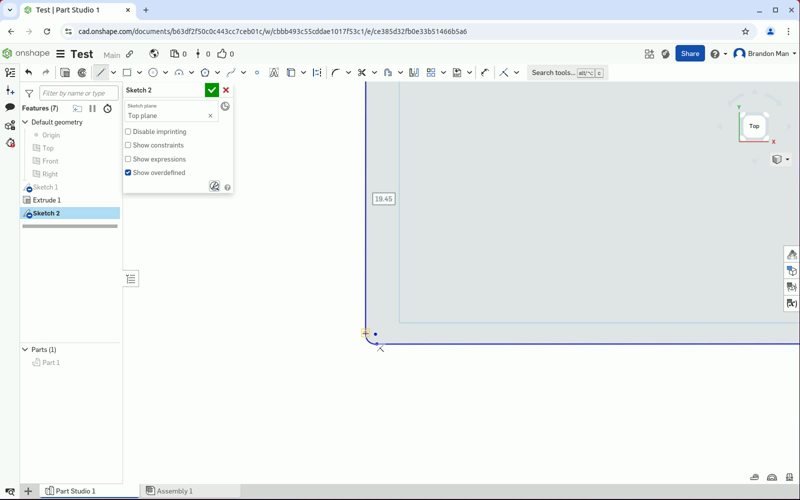
scroll(-6)
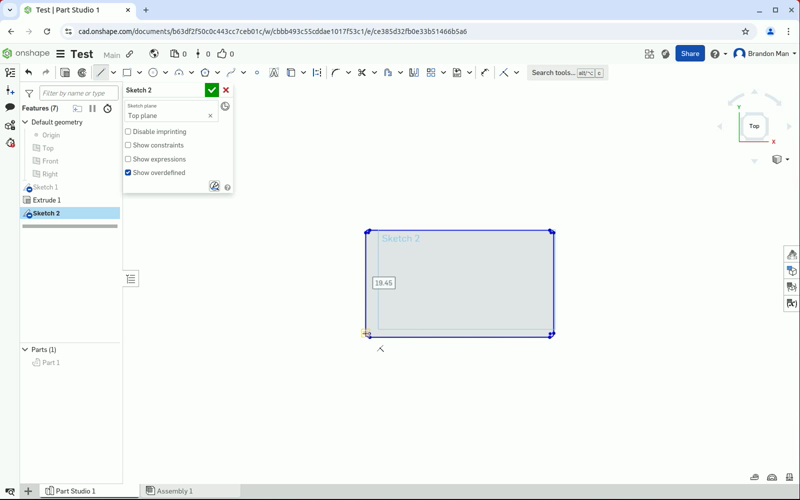
key(esc)
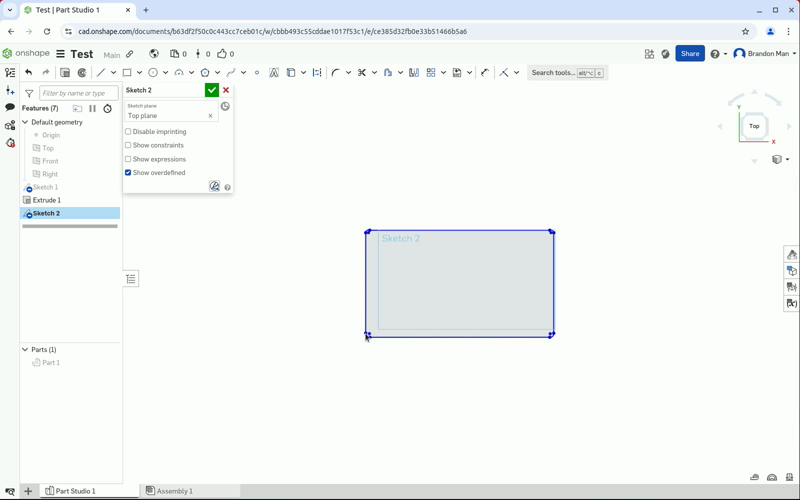
mouse_move(496, 319)
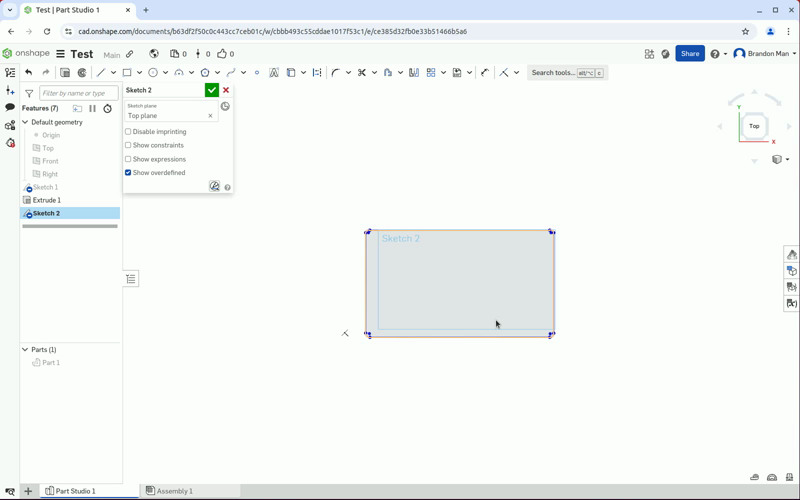
click(496, 319)
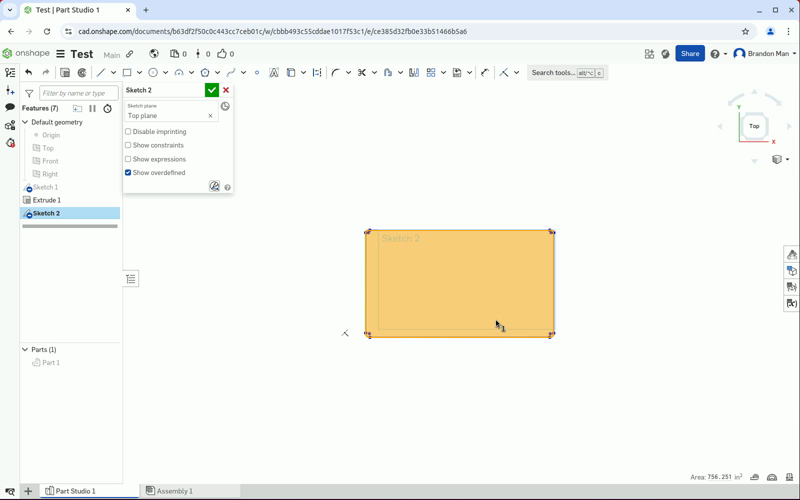
mouse_move(73, 352)
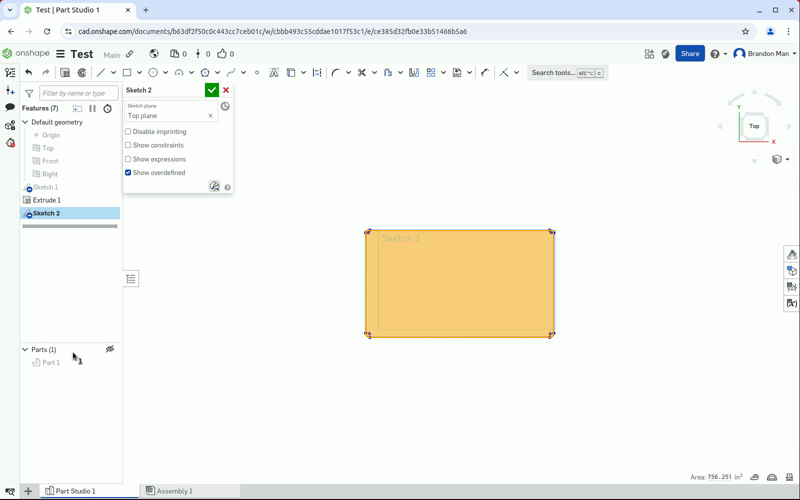
key(shift+y)
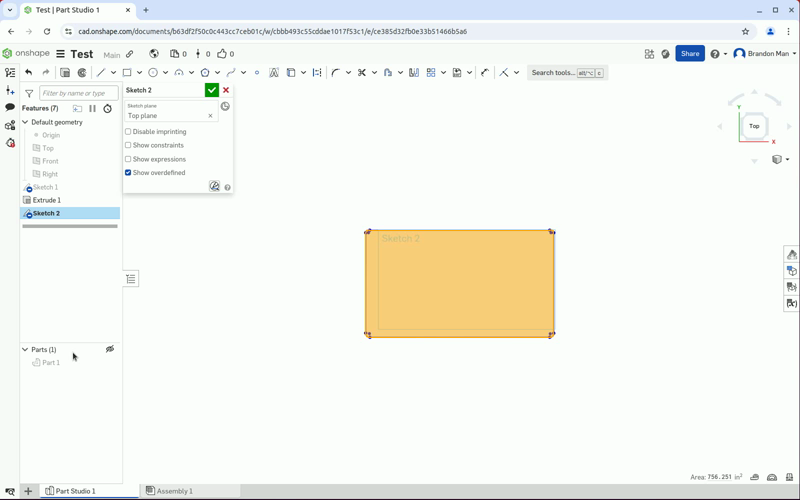
key(shift+e)
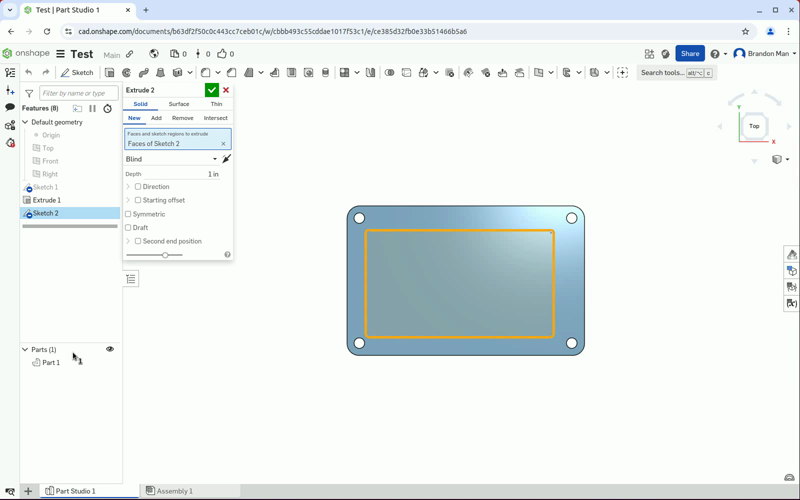
mouse_move(143, 106)
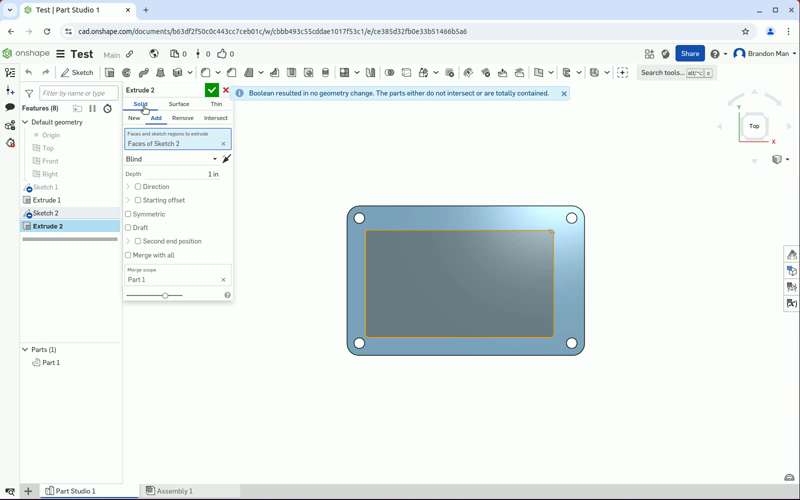
click(143, 106)
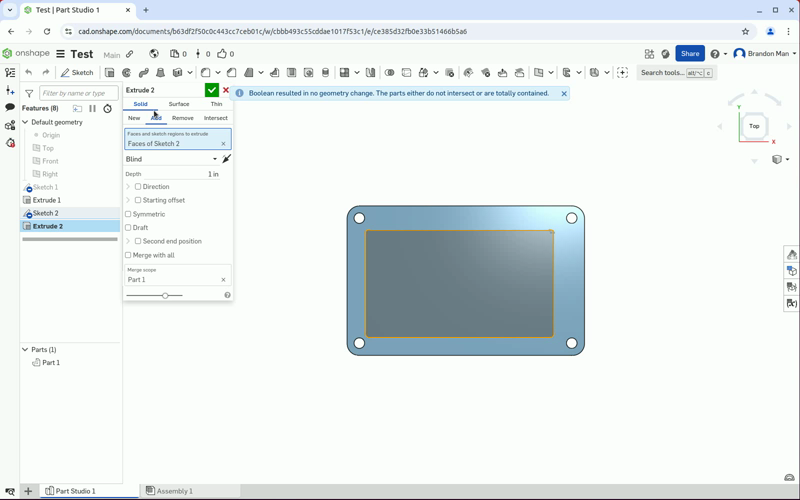
mouse_move(186, 120)
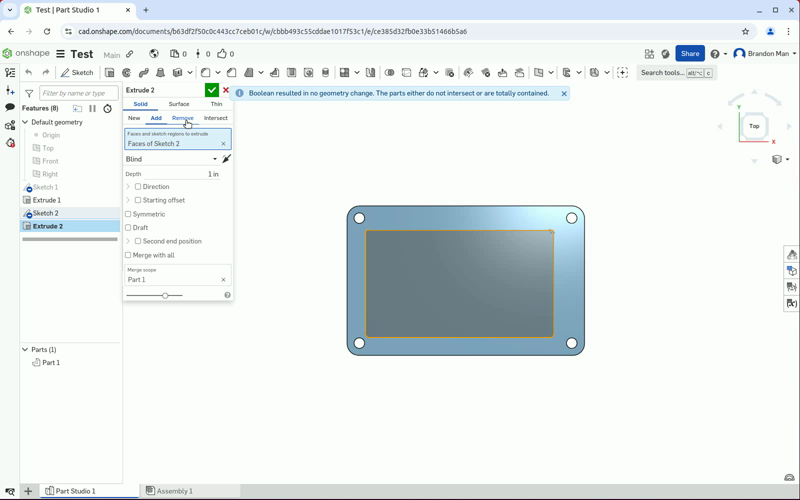
click(186, 120)
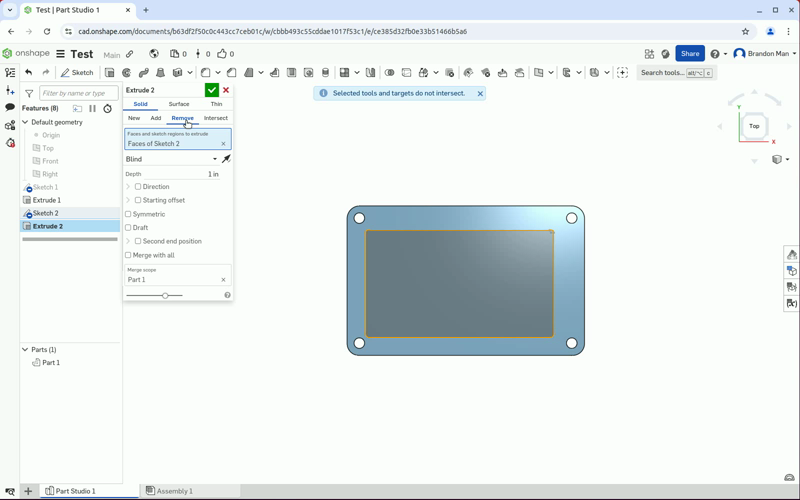
key(tab, 4)
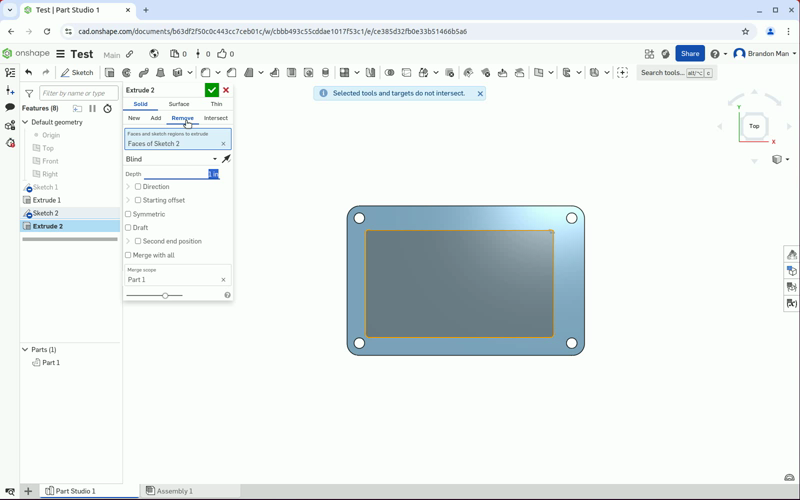
text(-0.963)
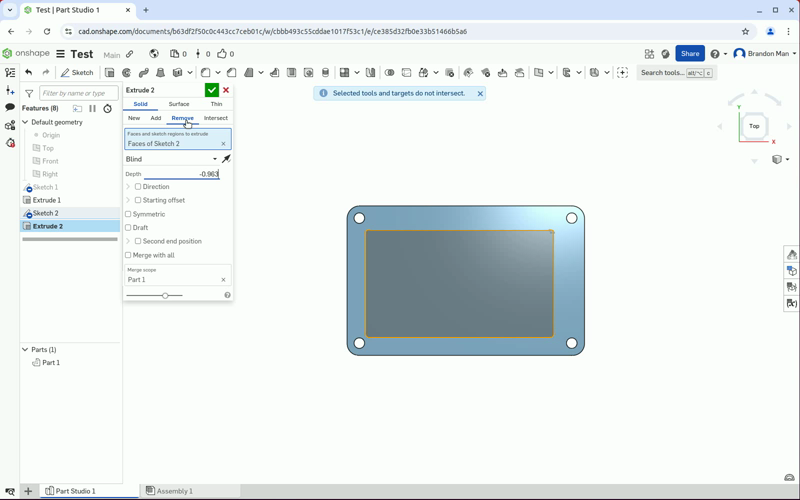
key(tab, 6)
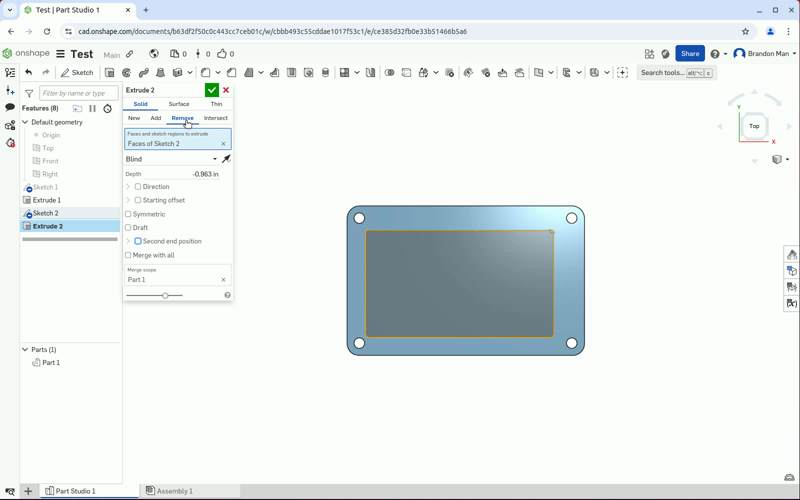
key(space)
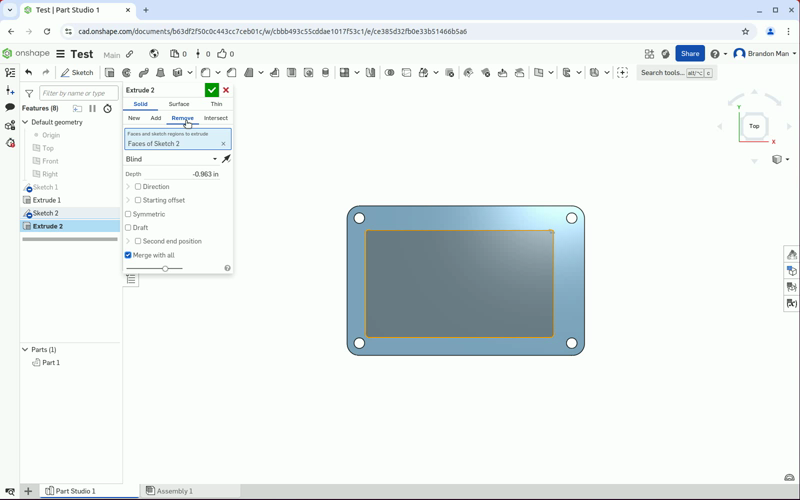
key(enter)
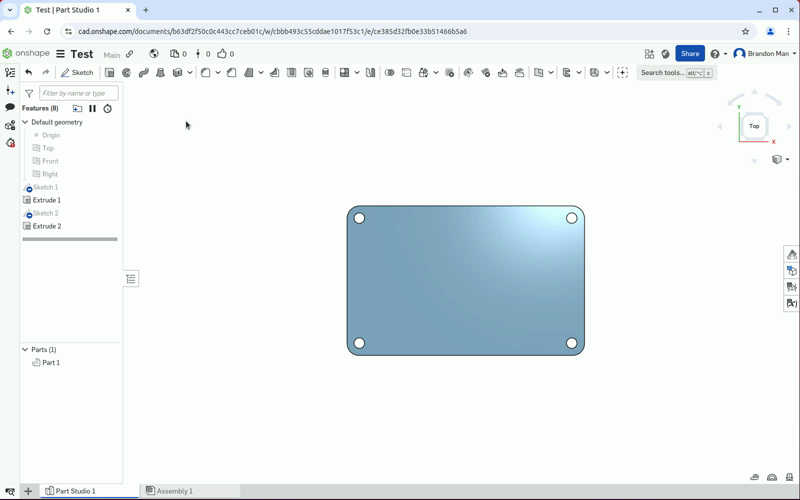
key(shift+h)
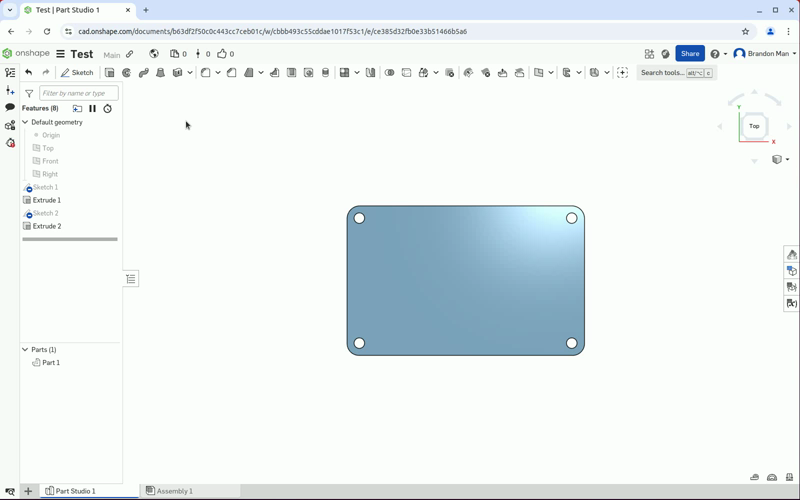
key(shift+h)
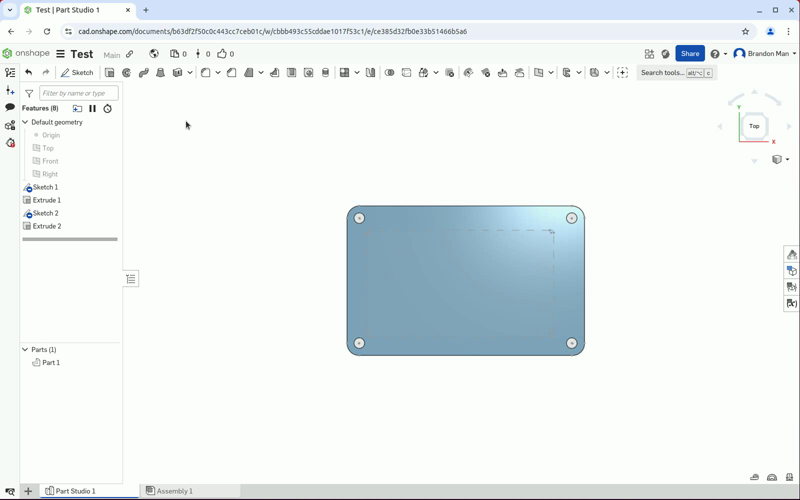
key(shift+7)
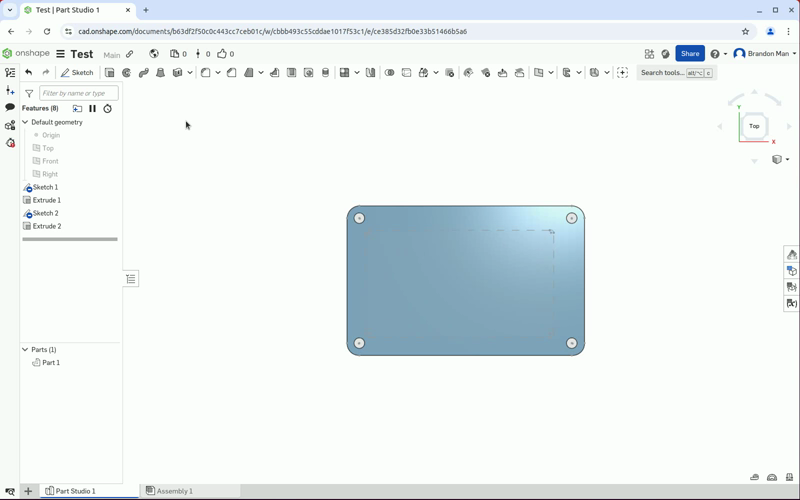
key(up, 3)
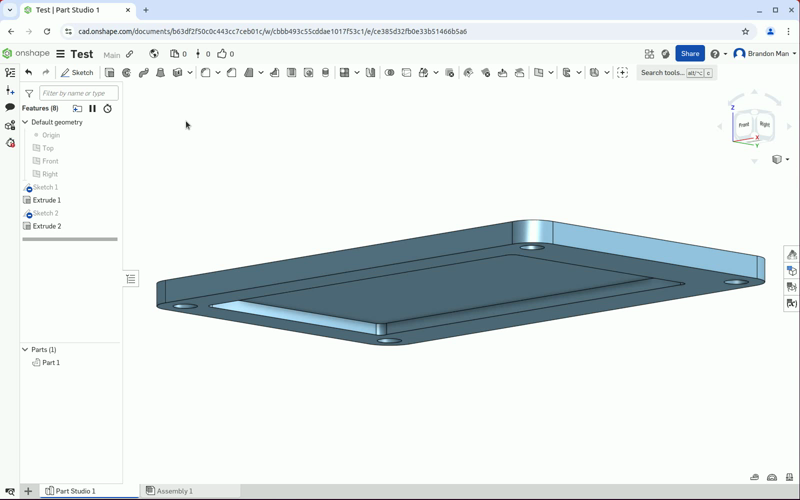
key(left, 3)
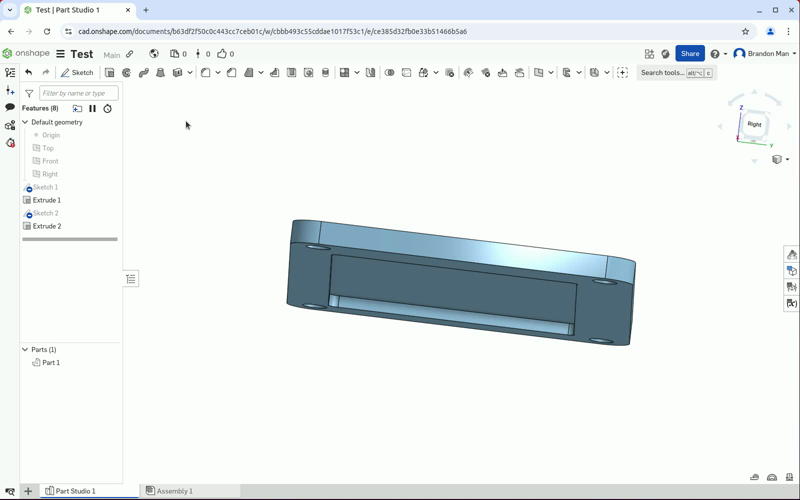
key(right, 3)
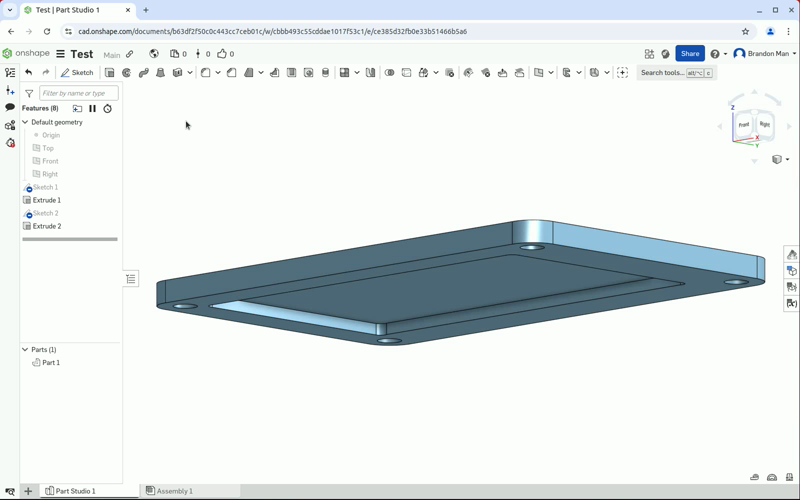
key(down, 3)
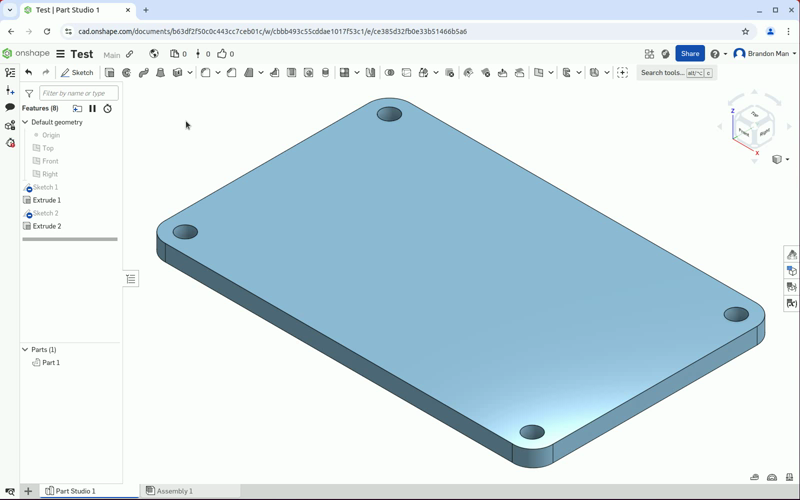
mouse_move(73, 189)
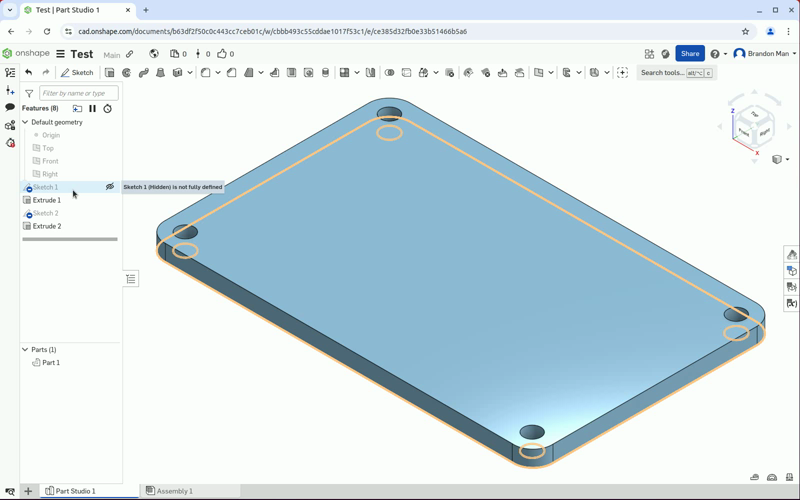
click(73, 189)